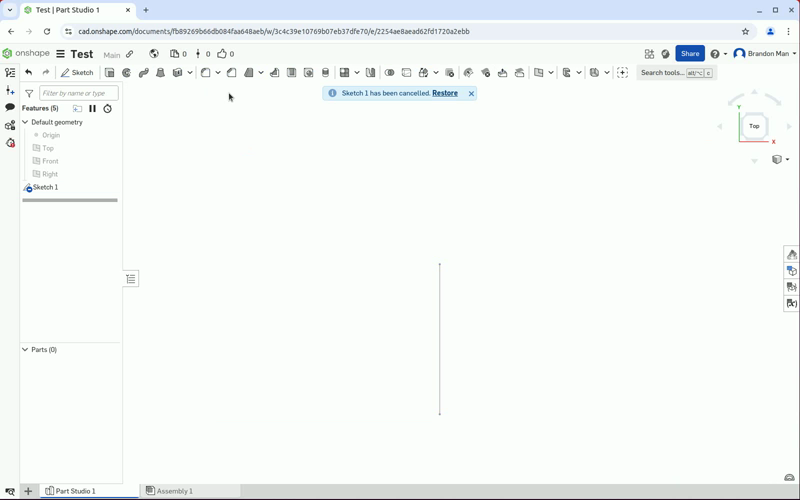
key(shift+h)
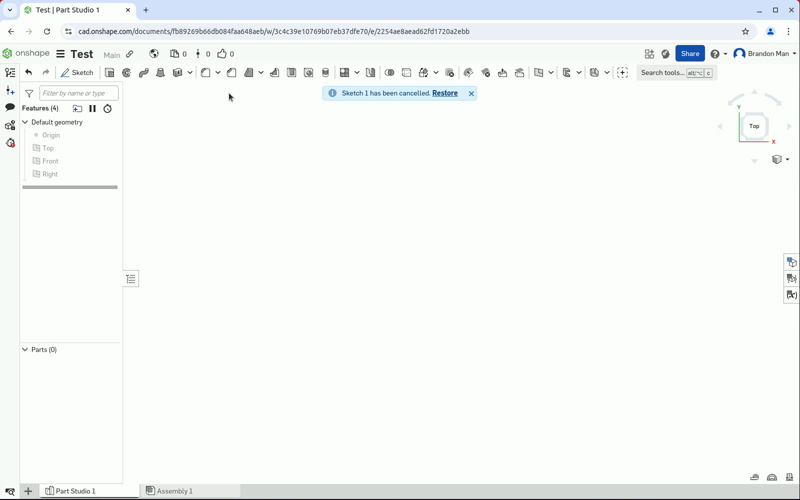
mouse_move(73, 352)
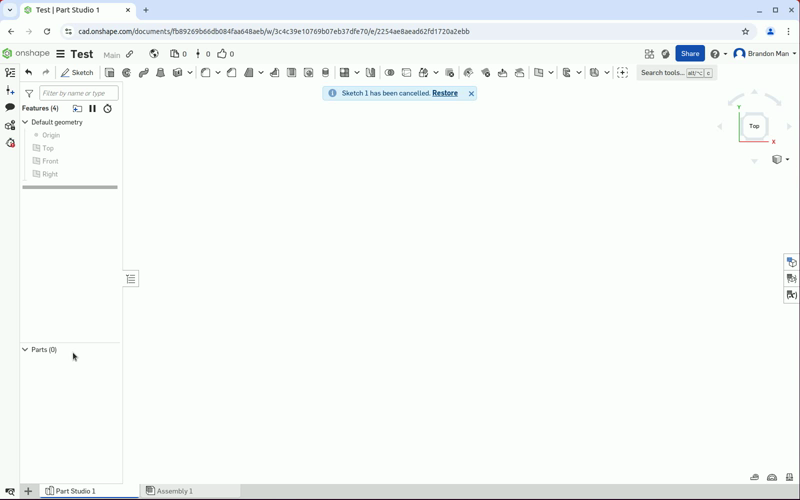
key(y)
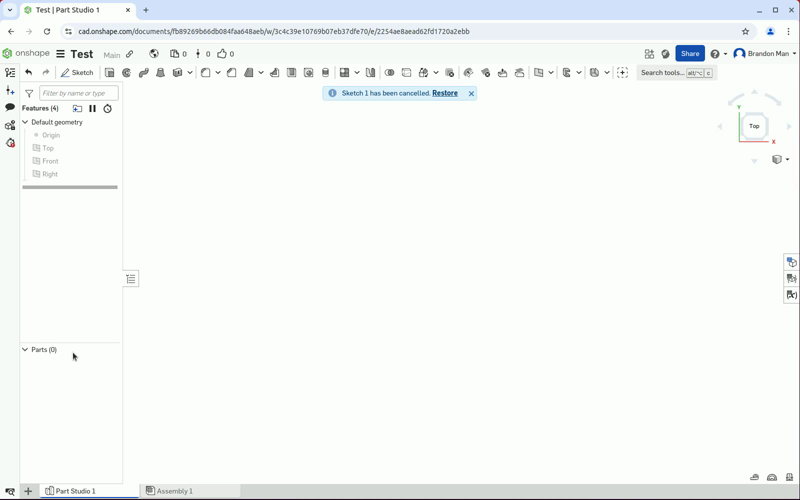
key(shift+p)
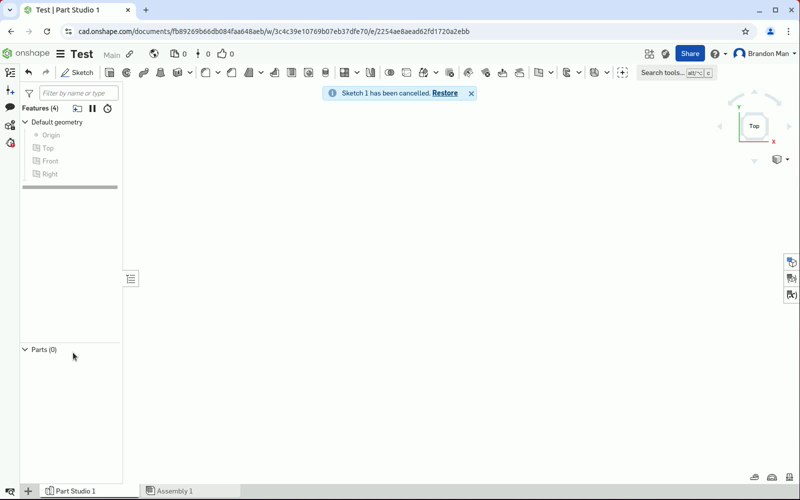
key(space)
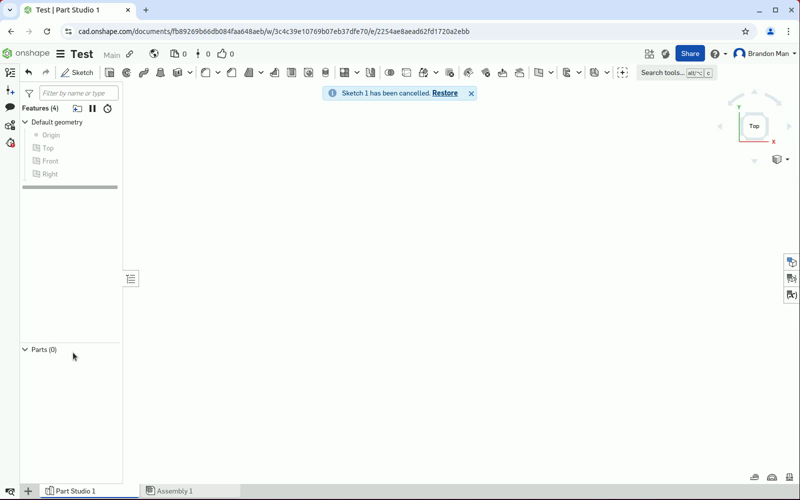
key_down(shift)
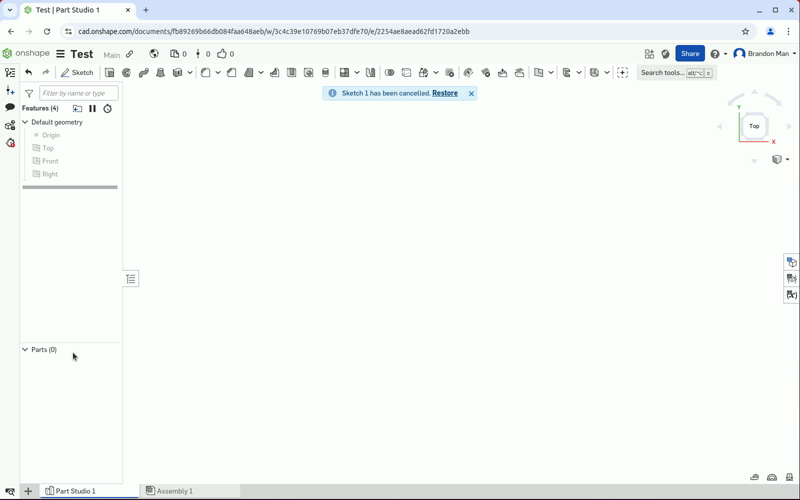
key(up)
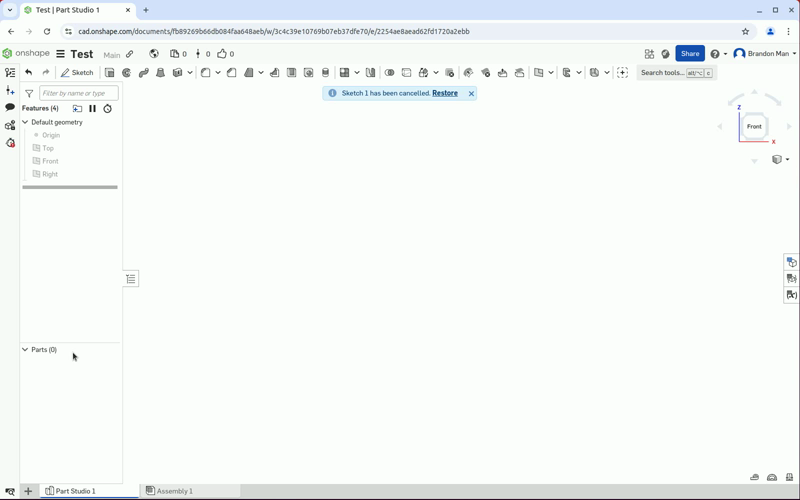
key_up(shift)
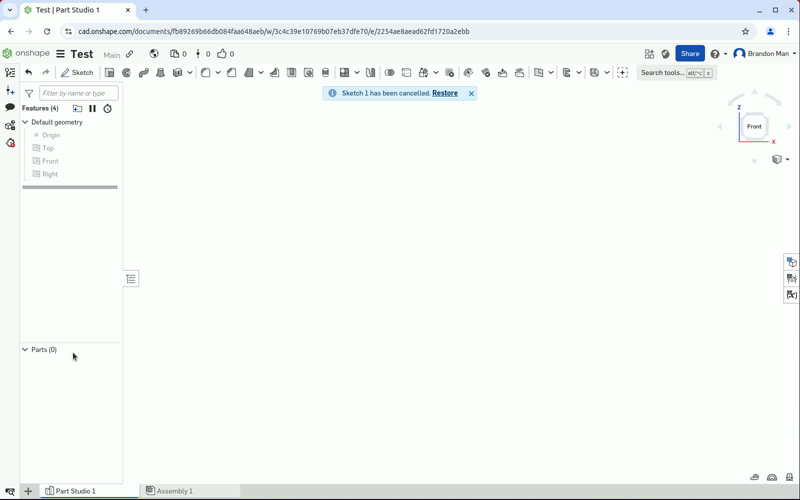
mouse_move(73, 352)
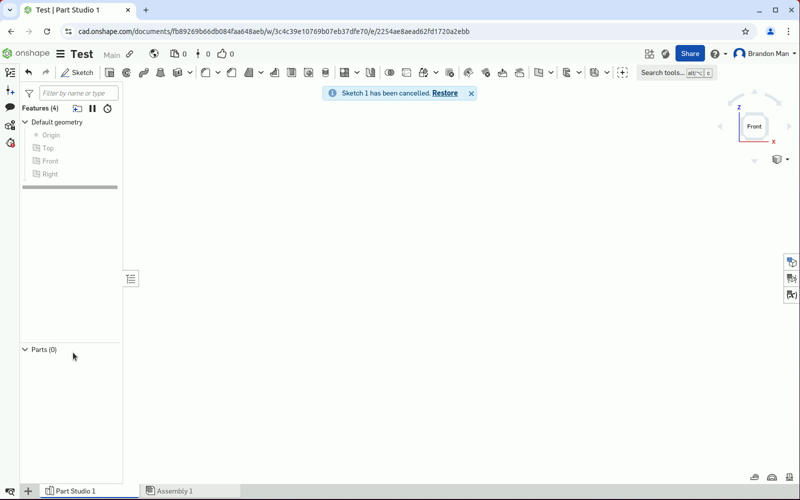
key(shift+y)
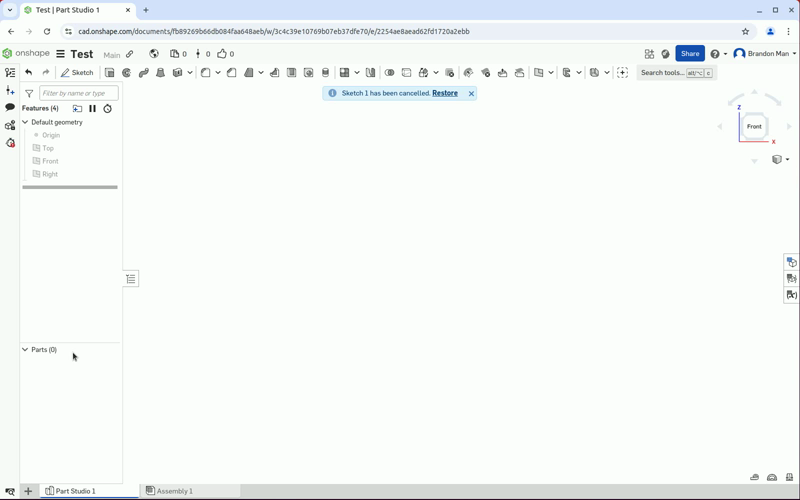
key(shift+s)
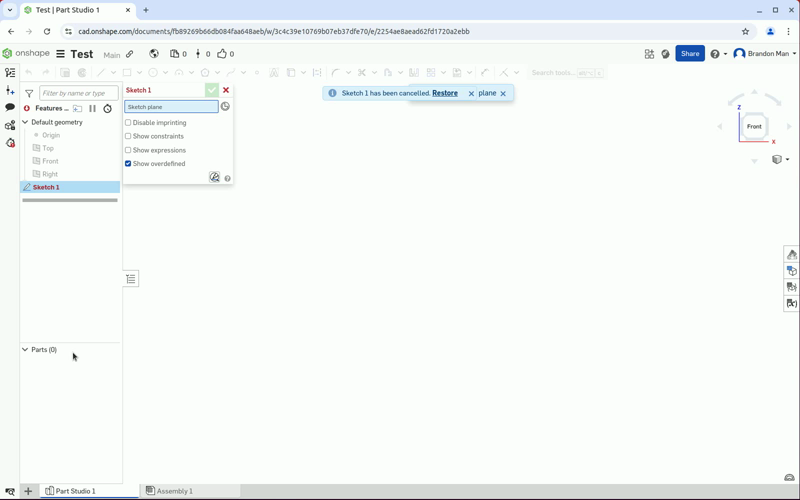
mouse_move(73, 163)
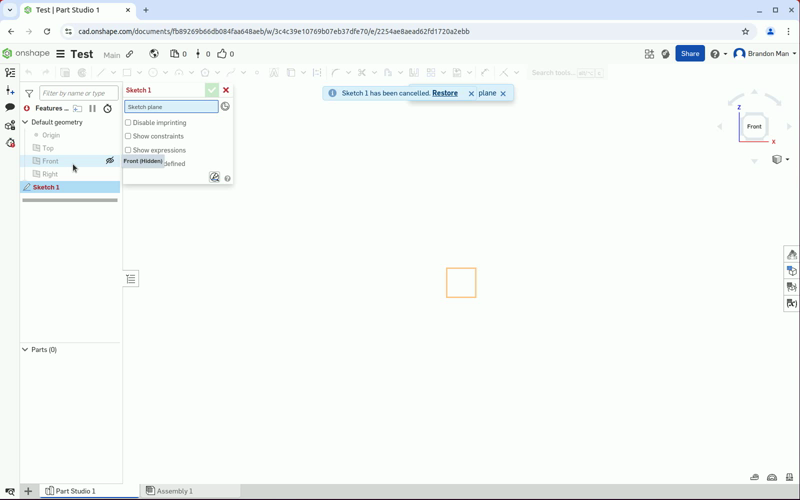
click(73, 163)
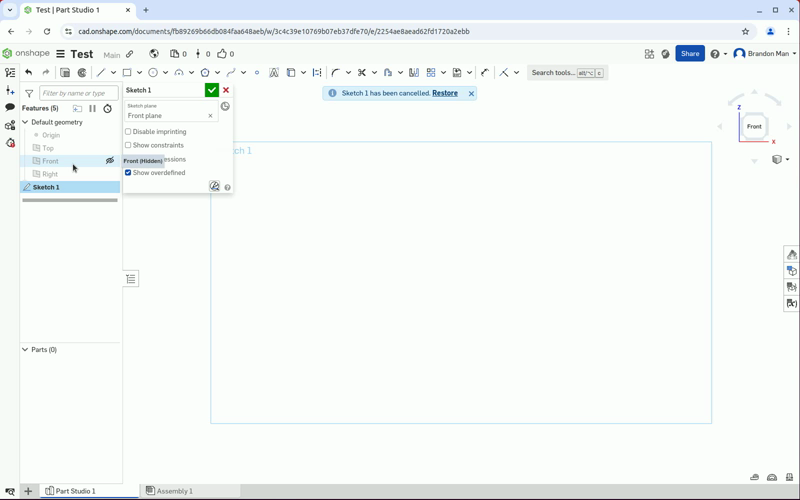
mouse_move(73, 352)
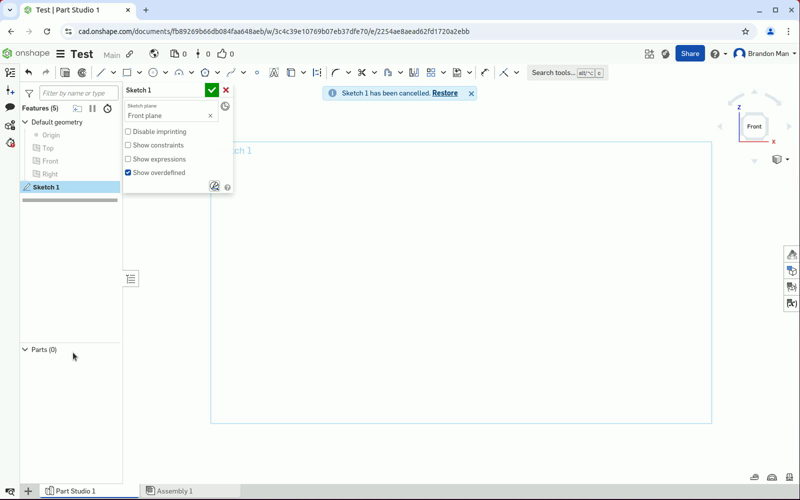
key(y)
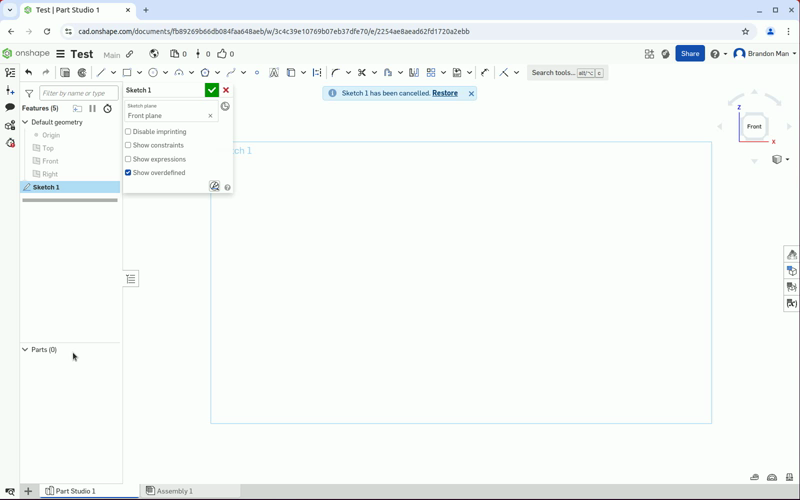
key(c)
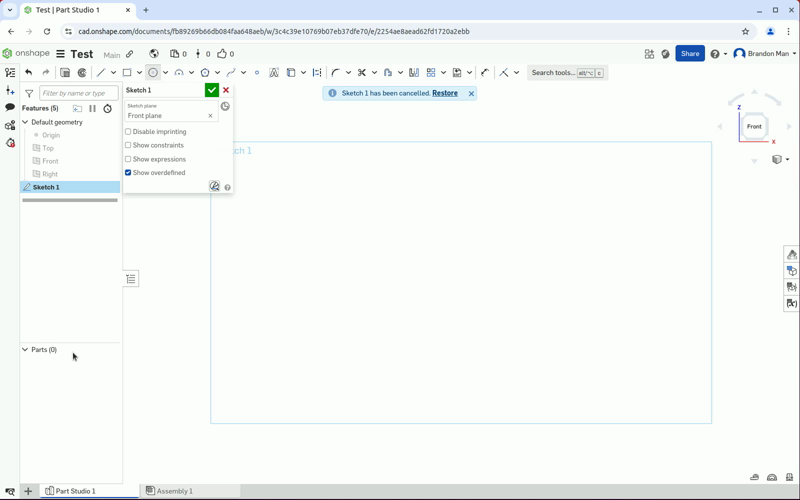
key_down(shift)
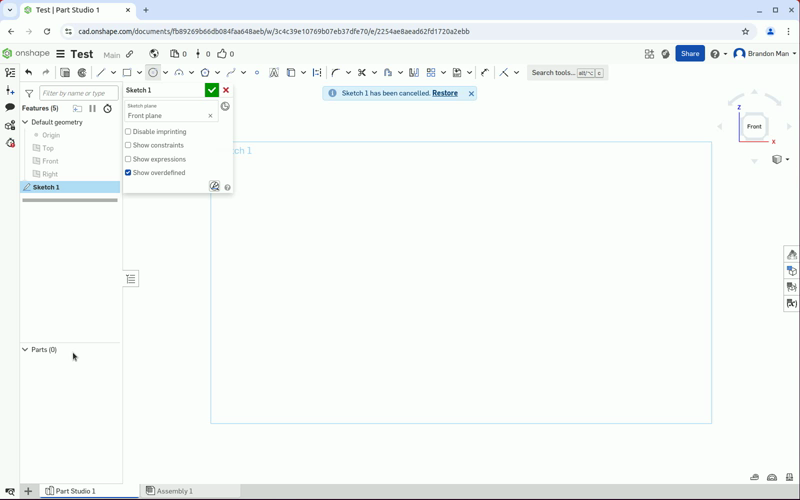
mouse_move(461, 282)
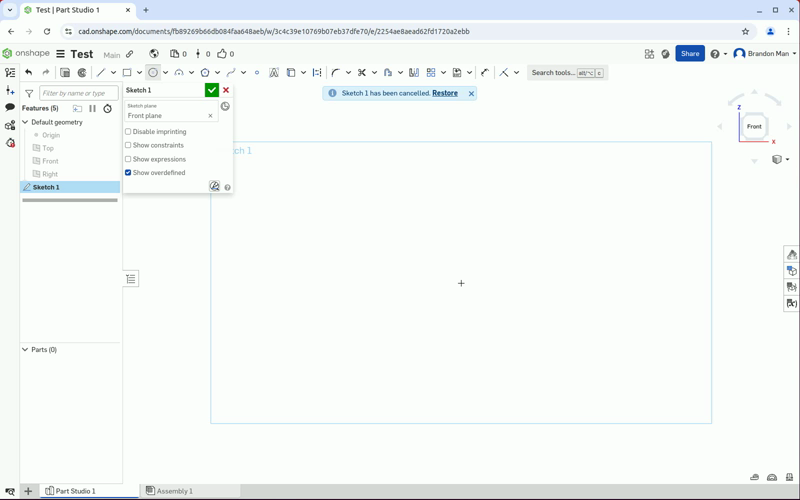
click(461, 282)
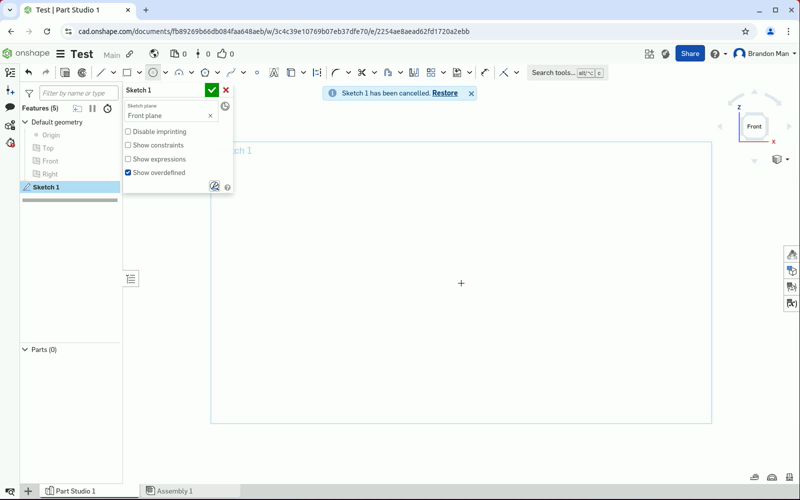
key_up(shift)
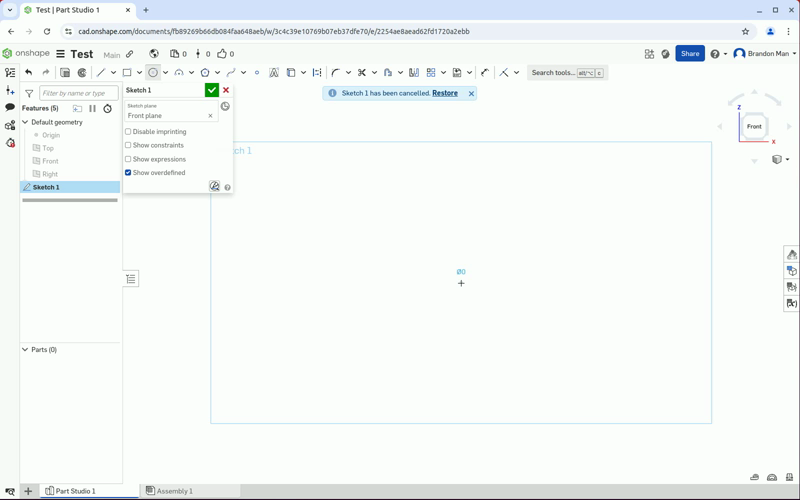
mouse_move(467, 282)
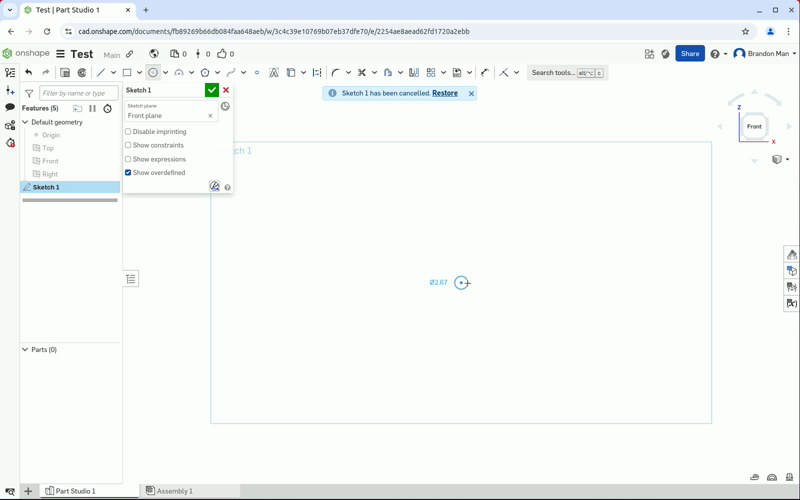
click(467, 282)
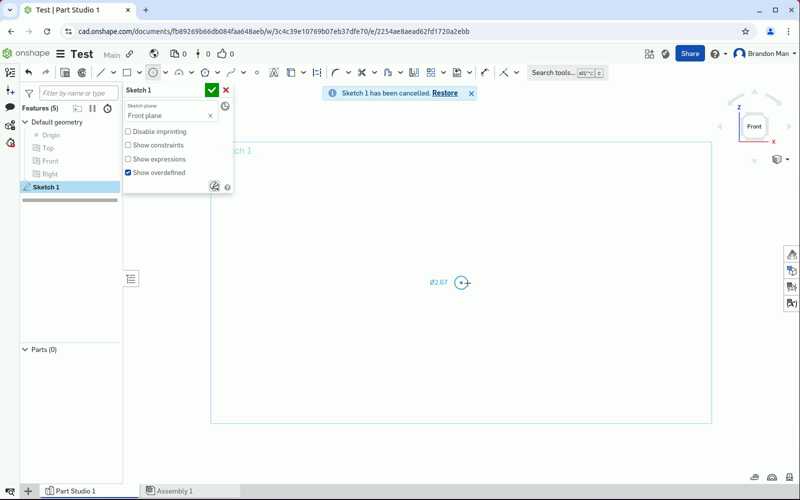
key(esc)
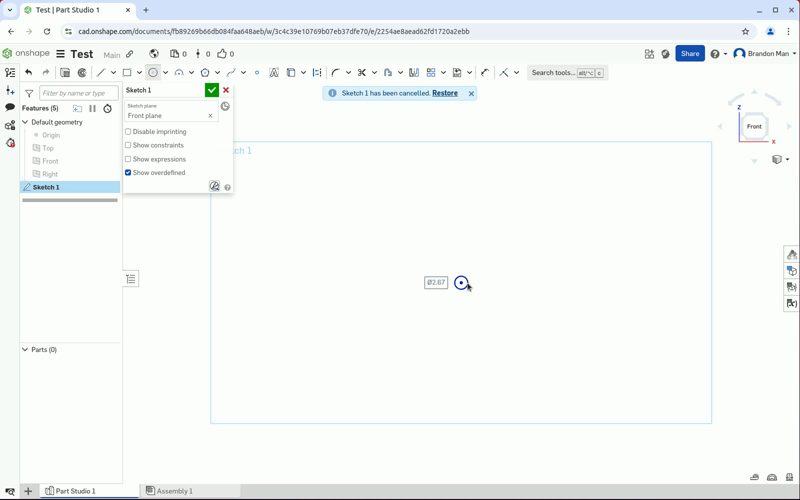
mouse_move(458, 285)
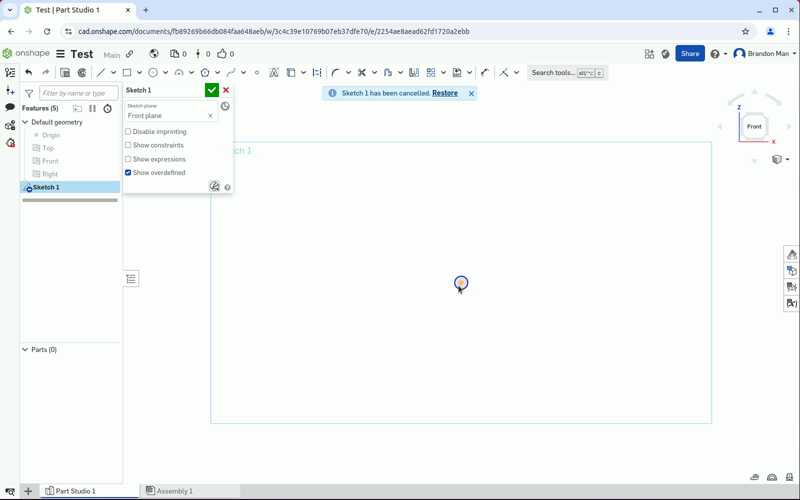
scroll(6)
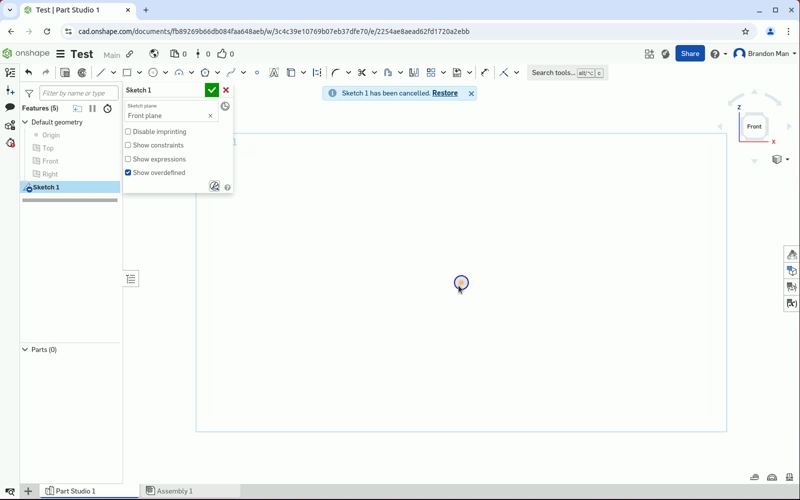
scroll(6)
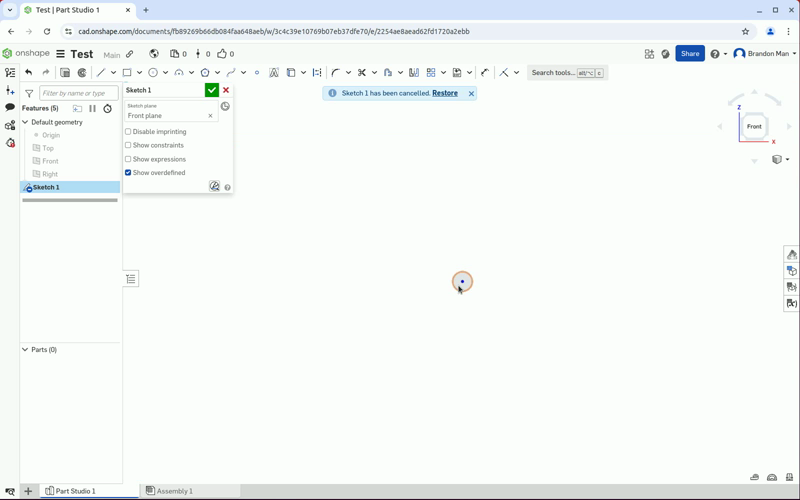
scroll(6)
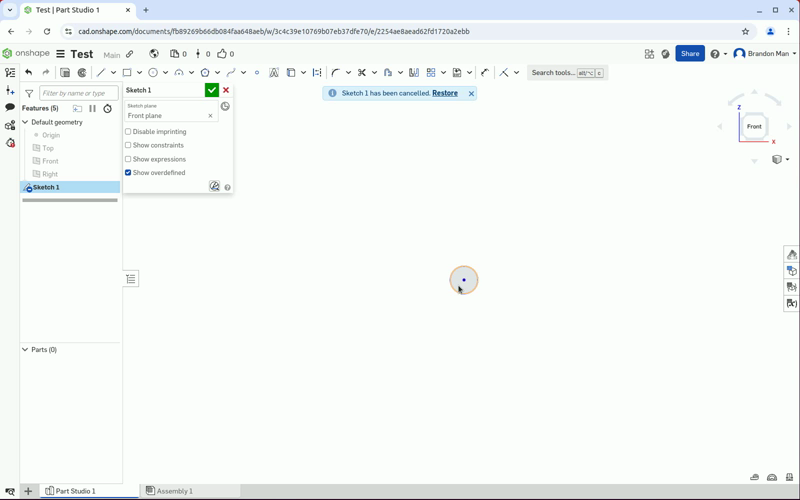
scroll(6)
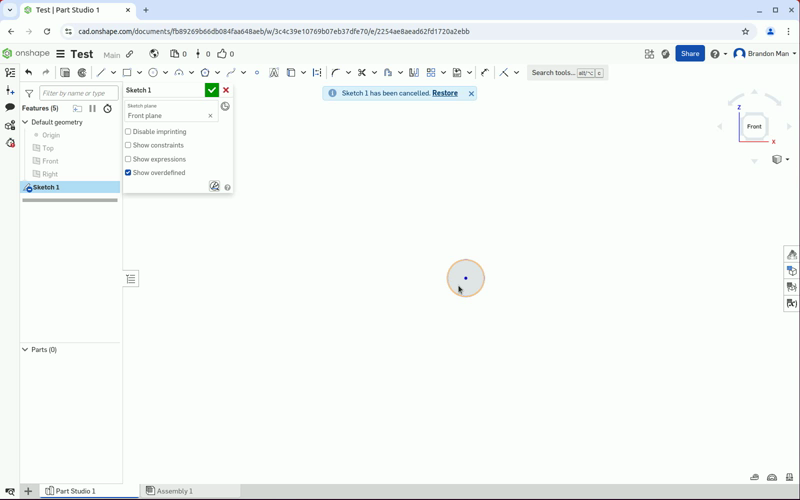
scroll(6)
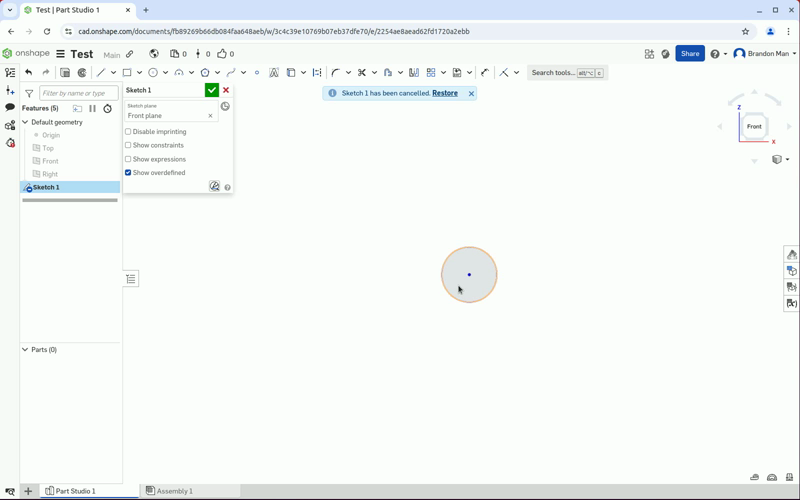
scroll(6)
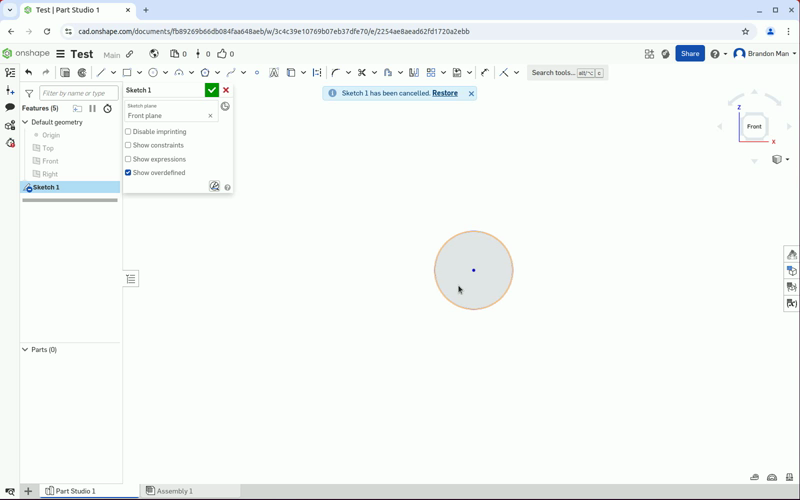
scroll(6)
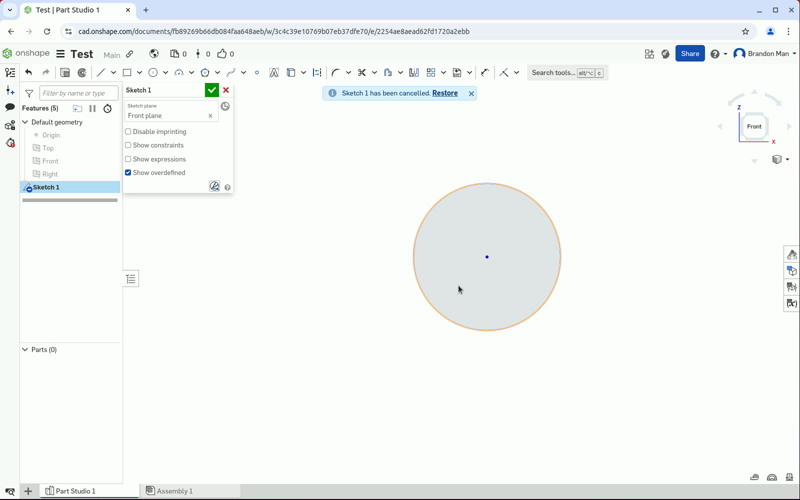
click(458, 285)
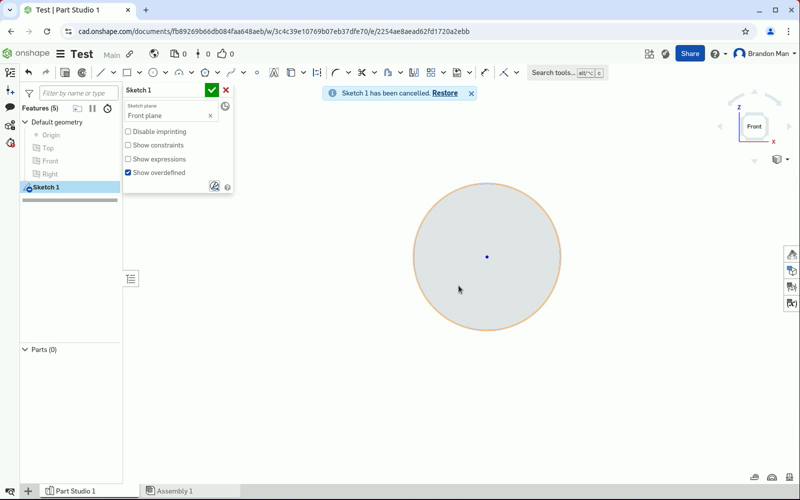
scroll(-6)
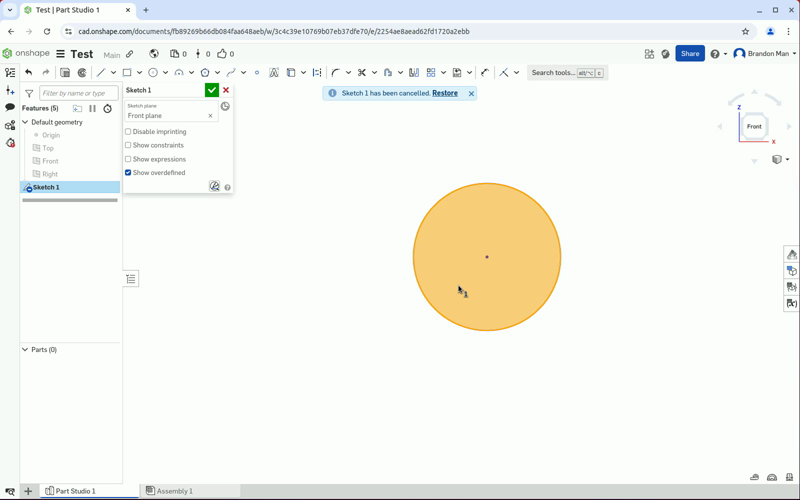
scroll(-6)
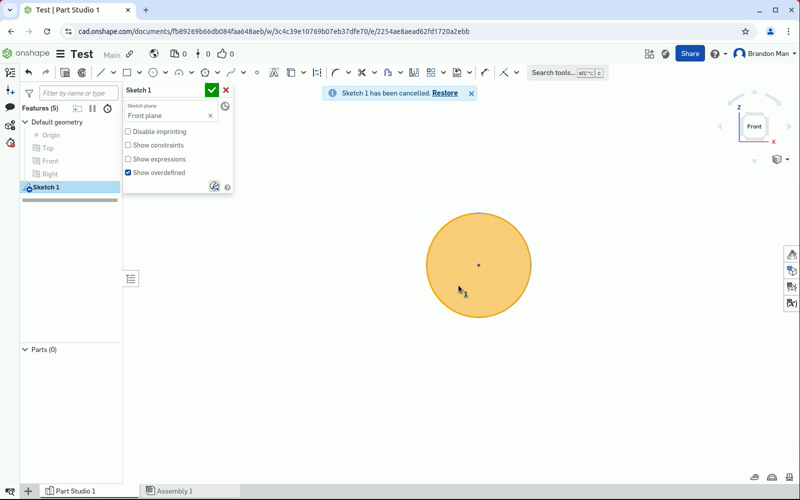
scroll(-6)
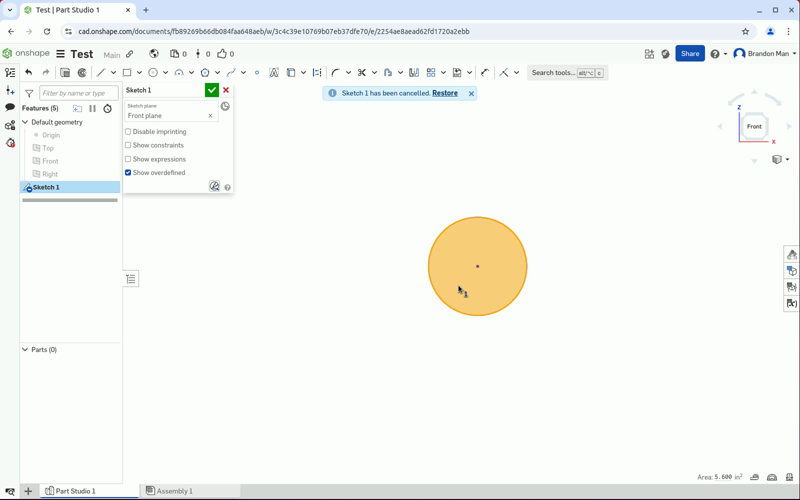
scroll(-6)
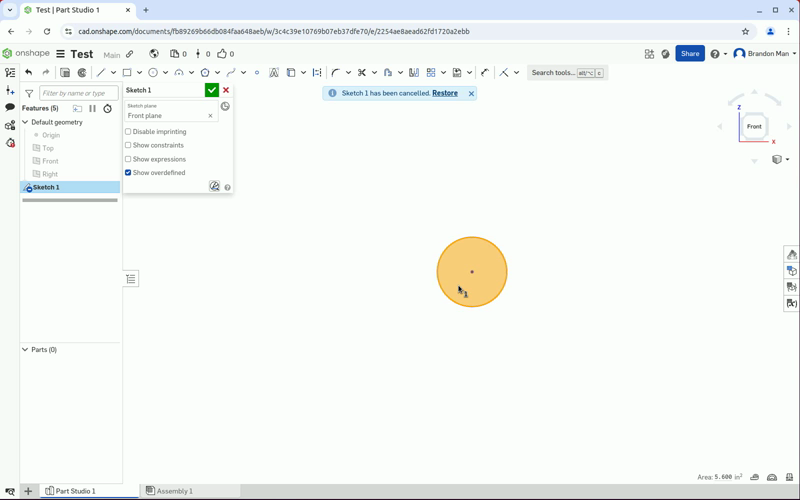
scroll(-6)
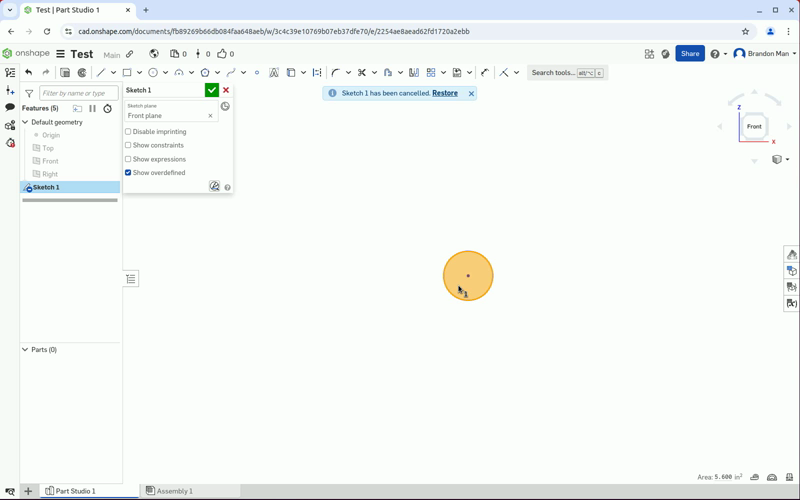
scroll(-6)
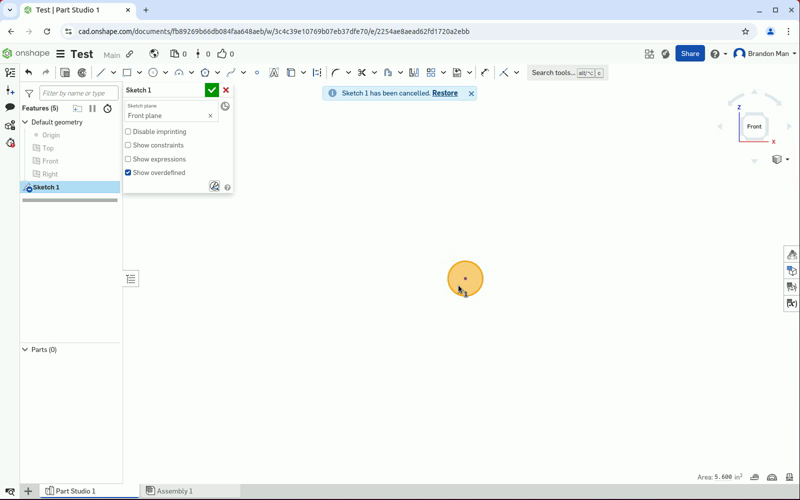
scroll(-6)
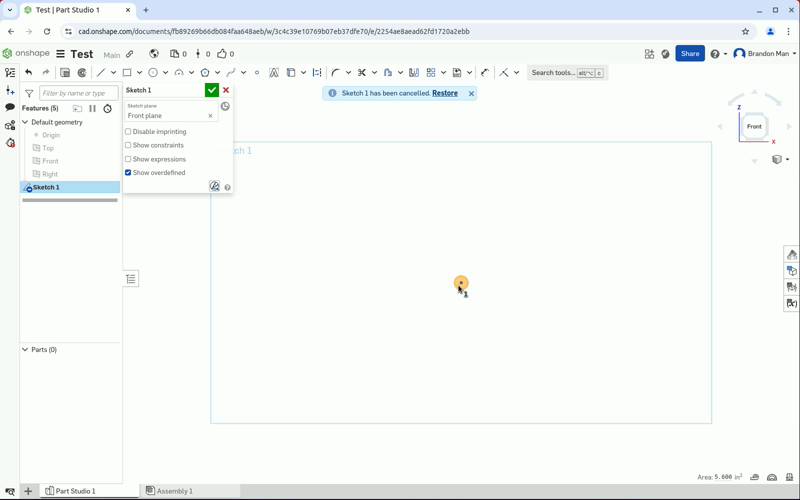
mouse_move(73, 352)
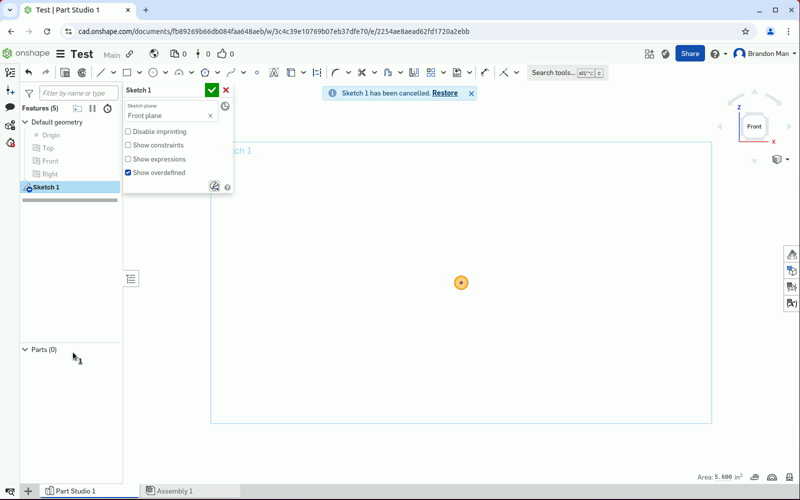
key(shift+y)
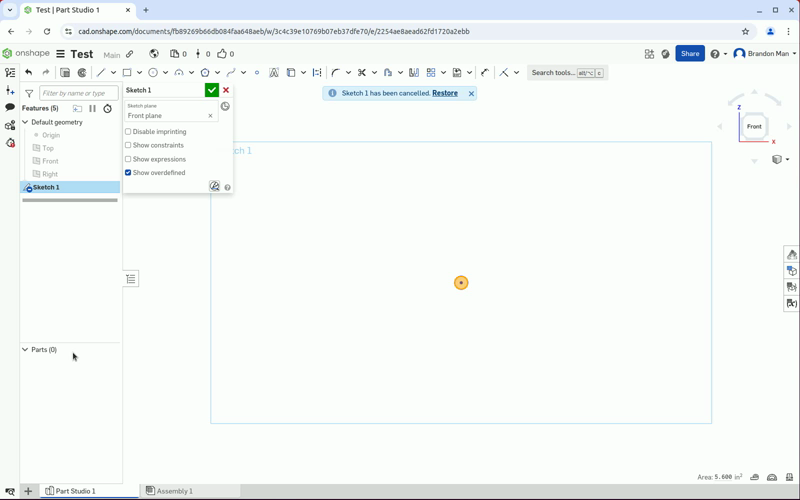
key(shift+e)
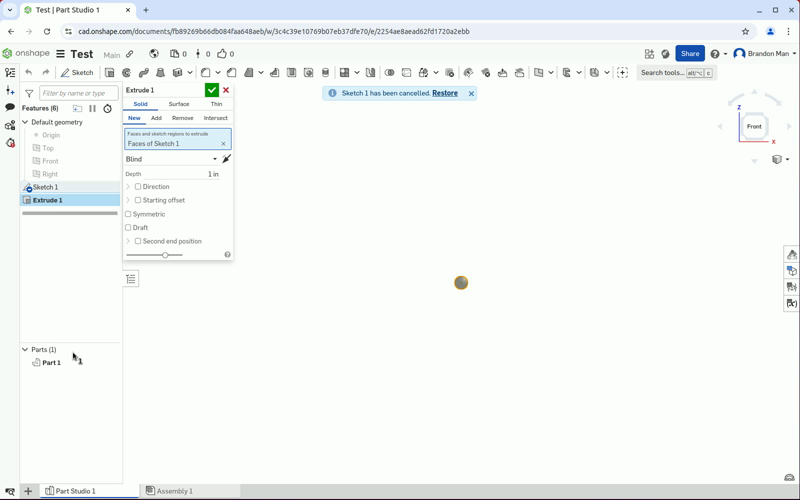
mouse_move(143, 106)
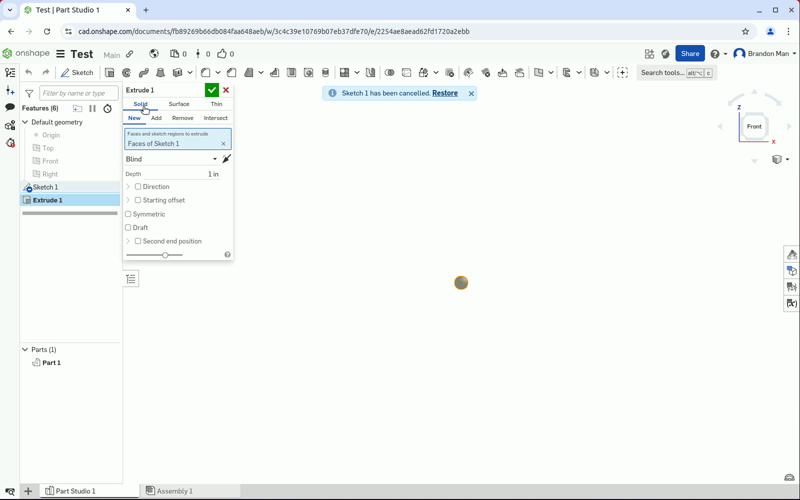
click(143, 106)
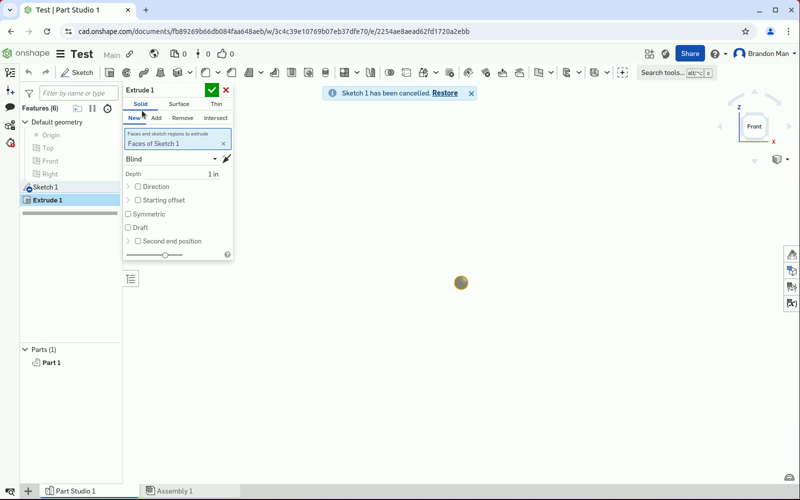
mouse_move(137, 120)
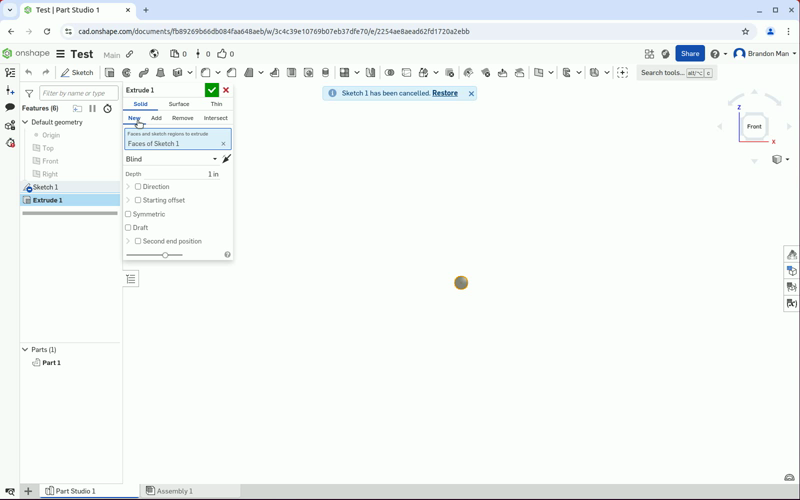
click(137, 120)
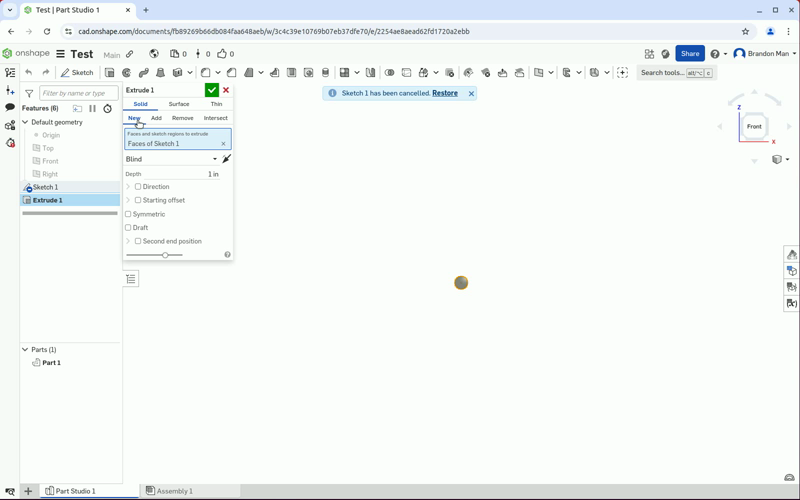
key(tab, 4)
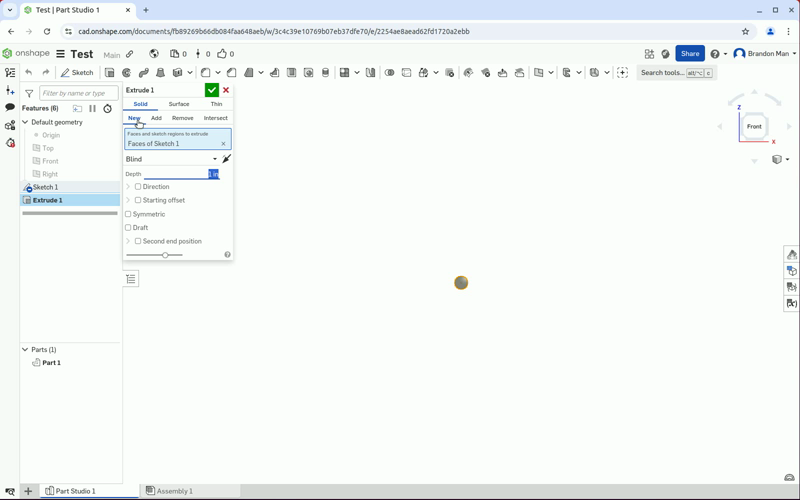
text(23.108)
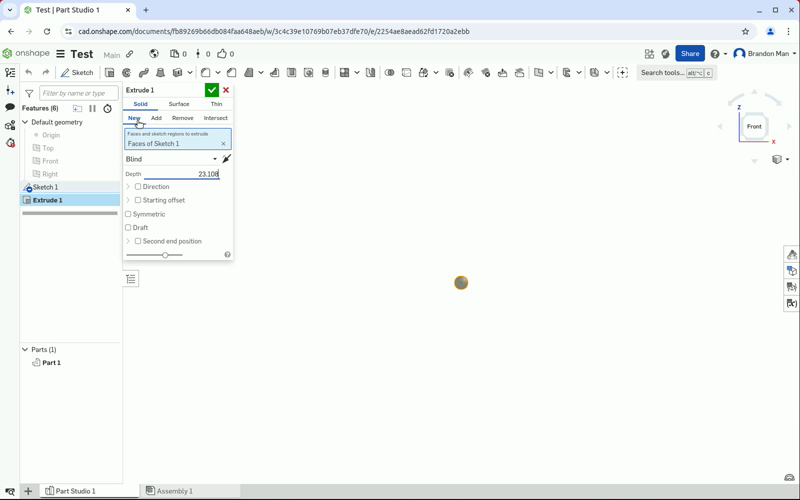
key(enter)
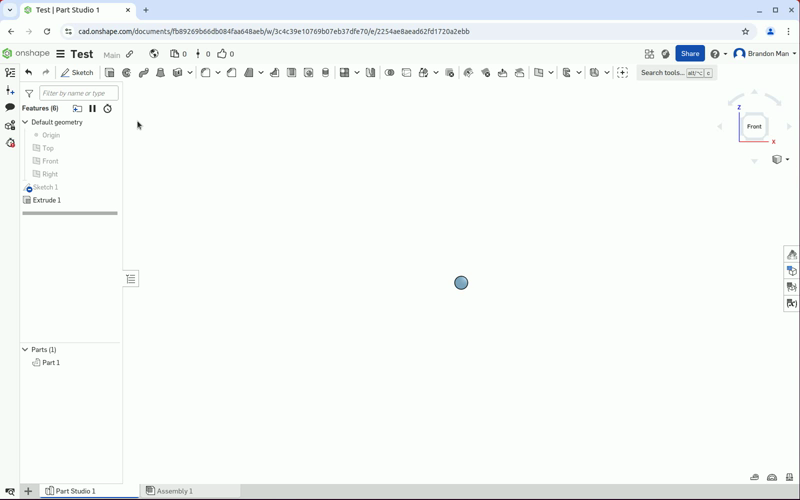
key(shift+h)
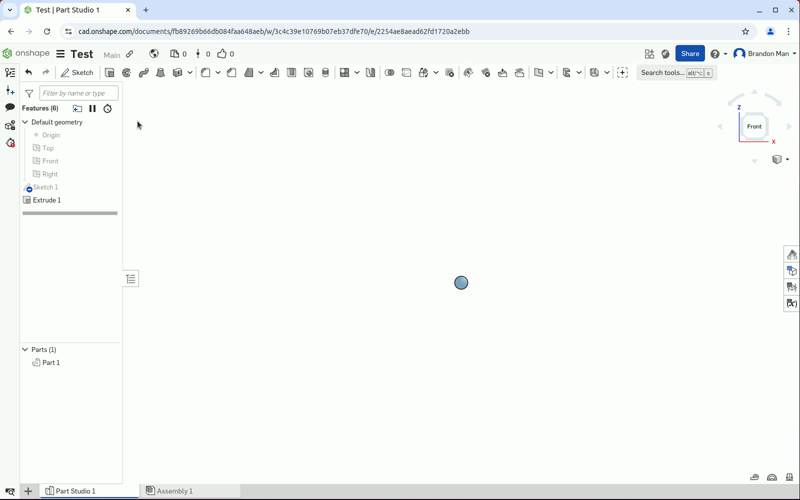
key(shift+h)
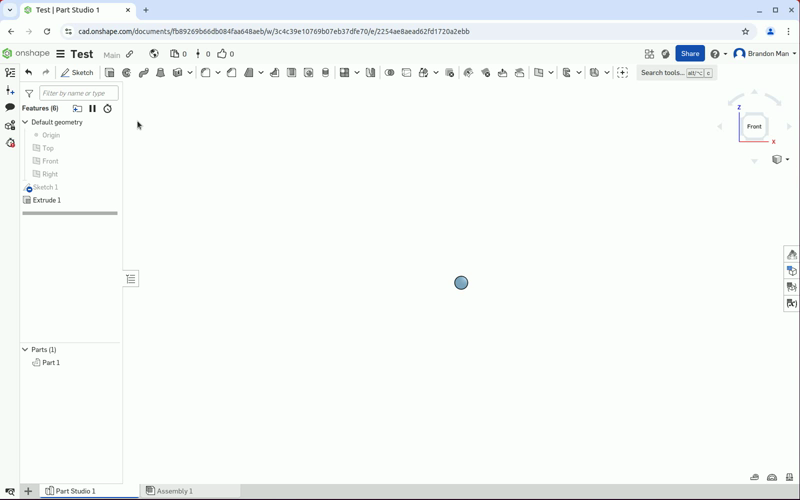
mouse_move(73, 189)
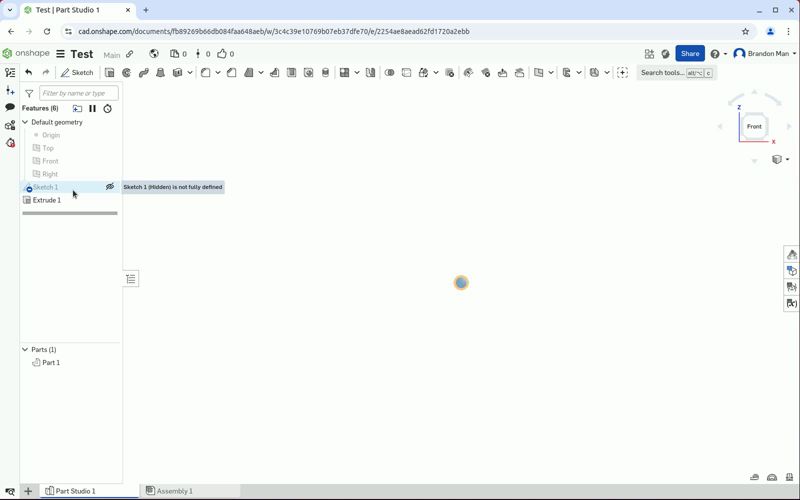
click(73, 189)
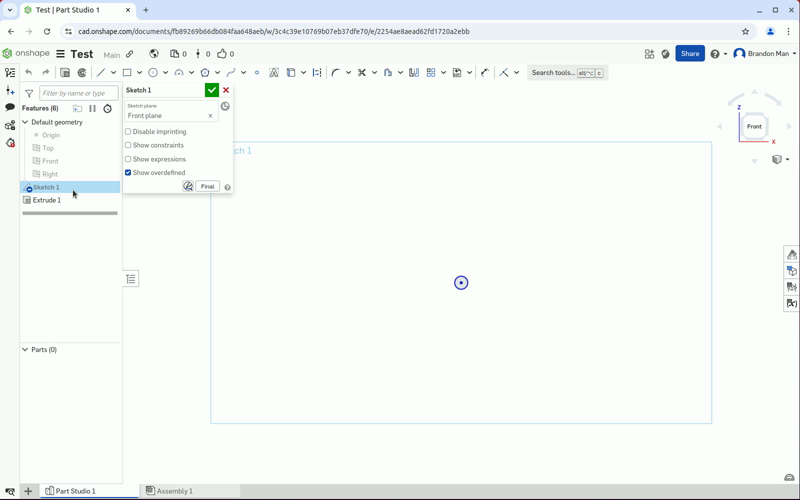
mouse_move(229, 92)
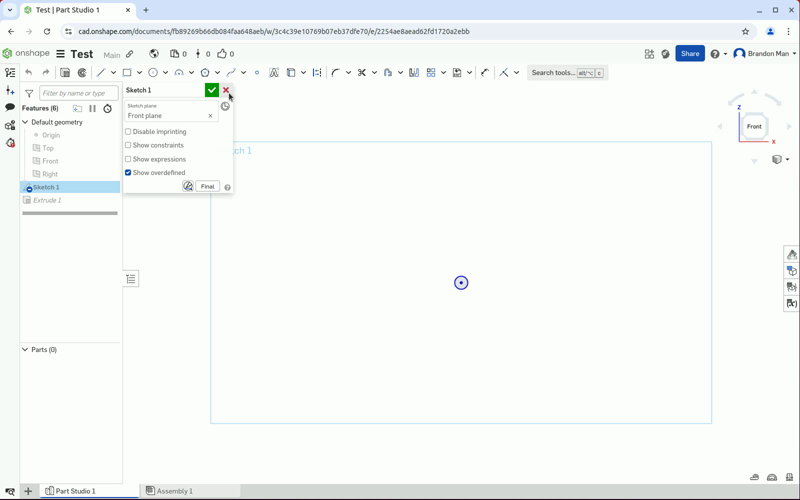
click(229, 92)
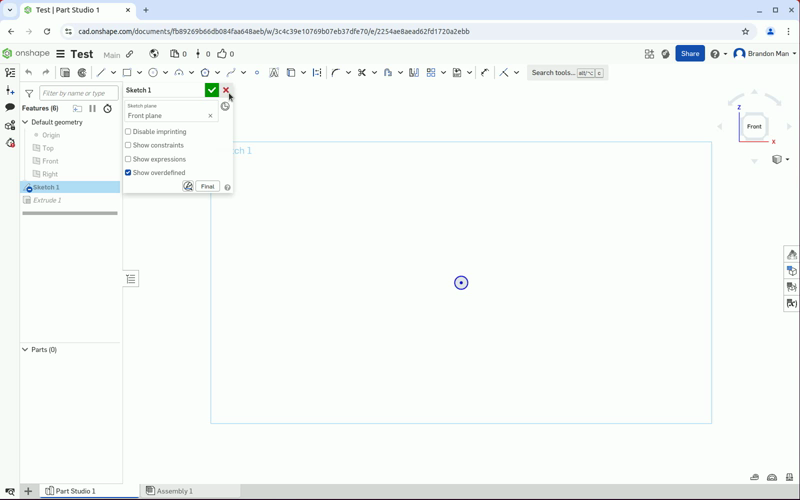
key(shift+s)
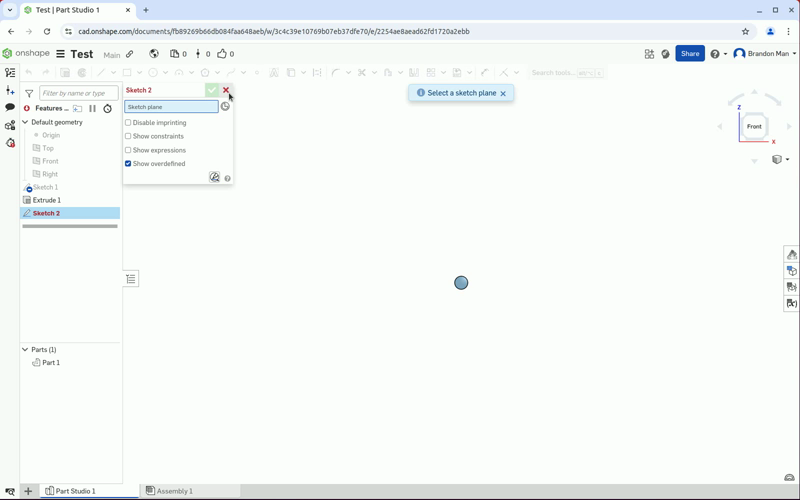
mouse_move(73, 163)
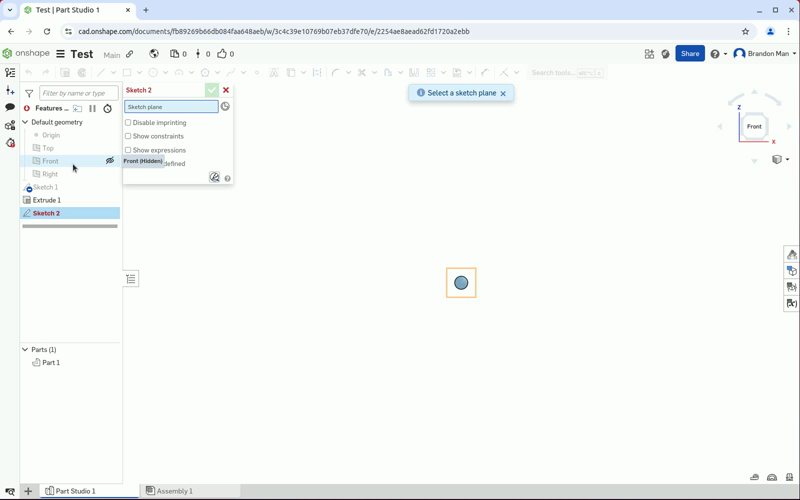
click(73, 163)
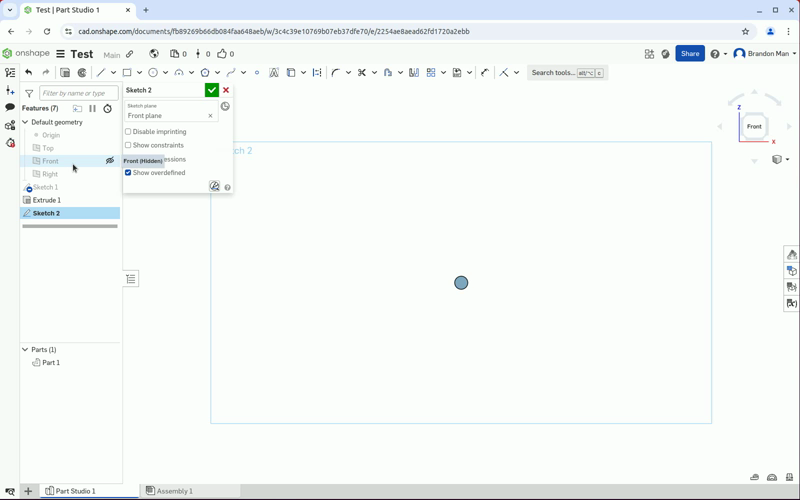
mouse_move(73, 352)
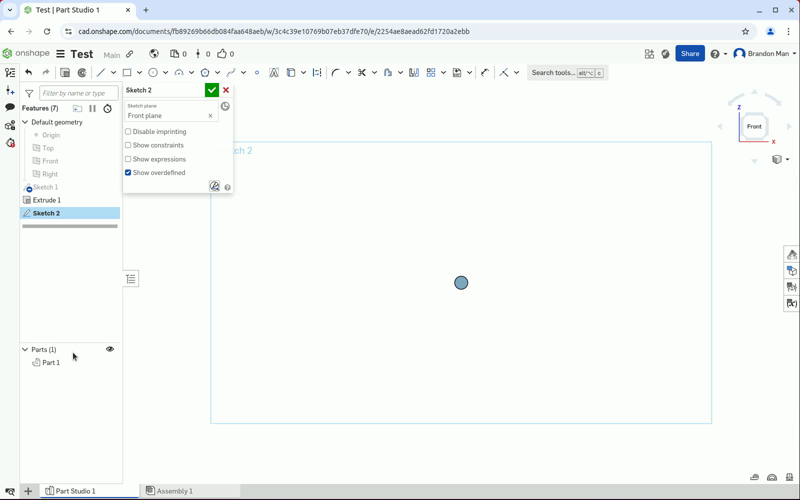
key(y)
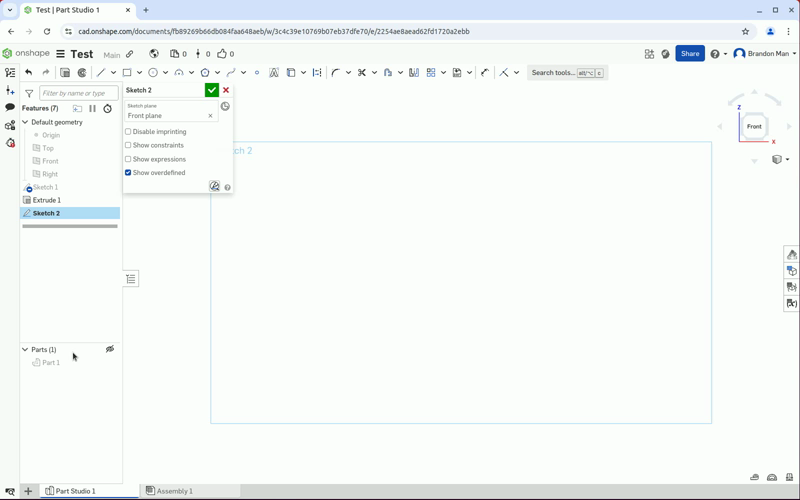
key(l)
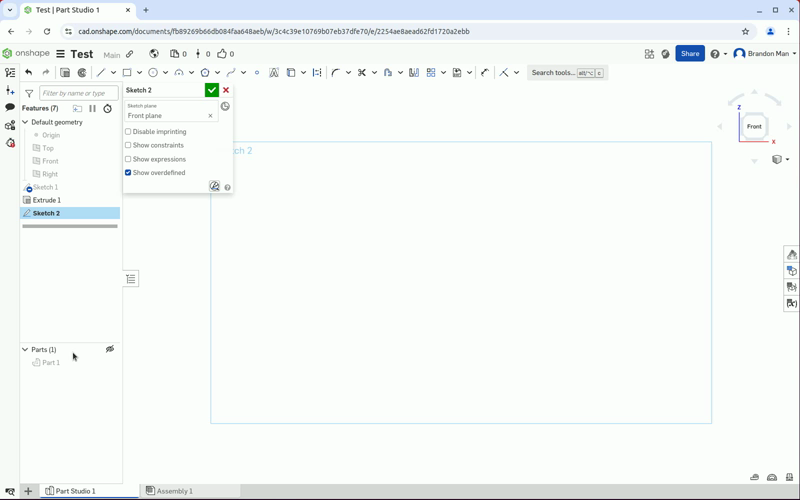
key_down(shift)
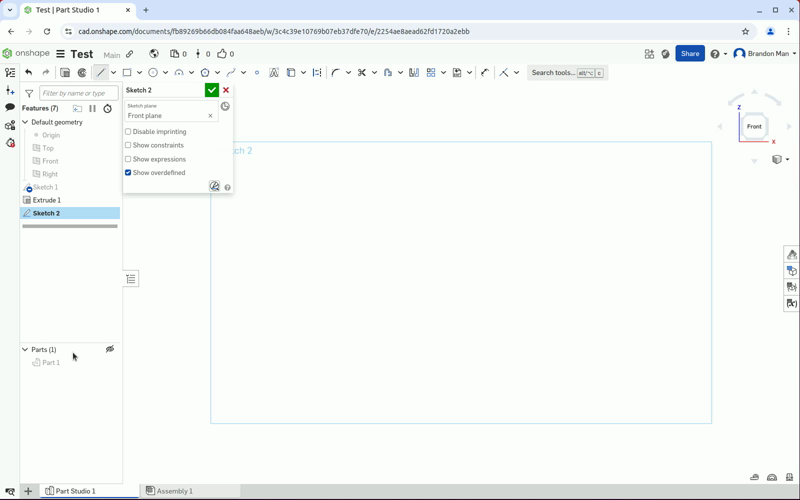
mouse_move(447, 297)
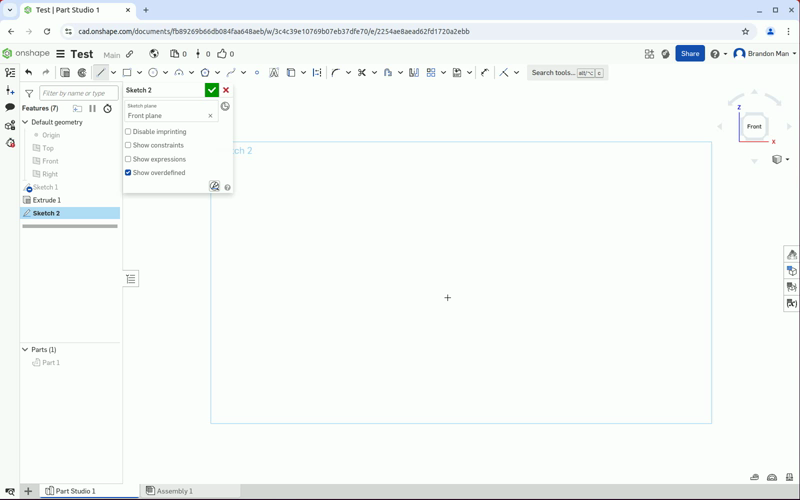
click(447, 297)
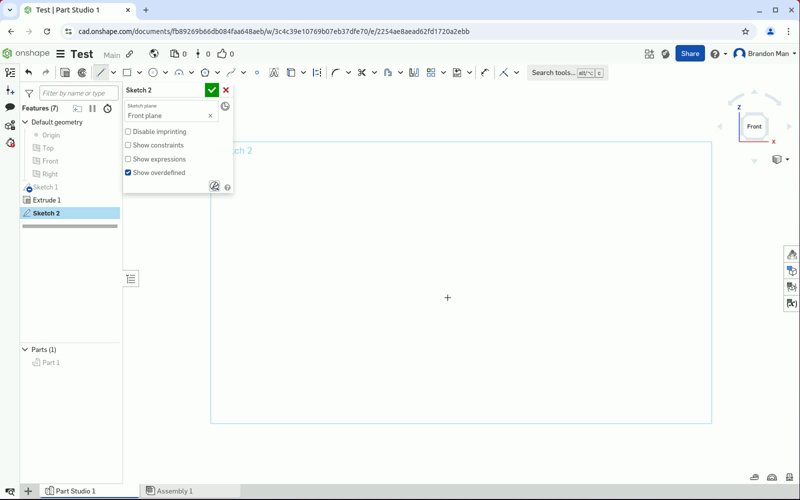
key_up(shift)
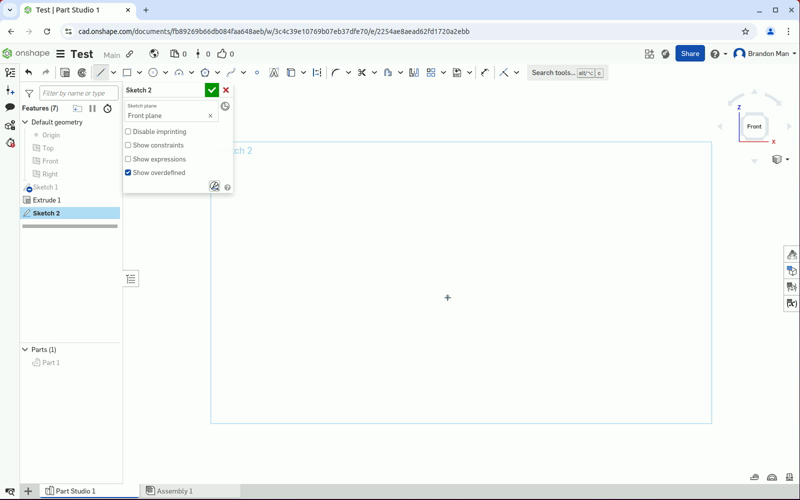
key_down(shift)
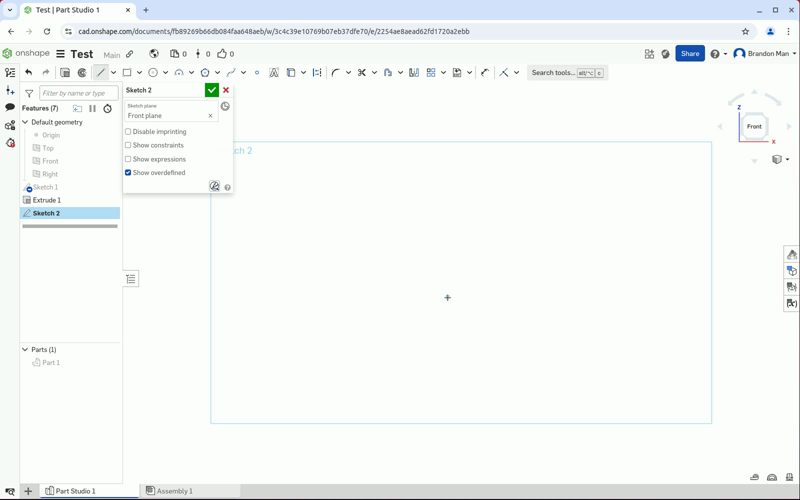
mouse_move(477, 297)
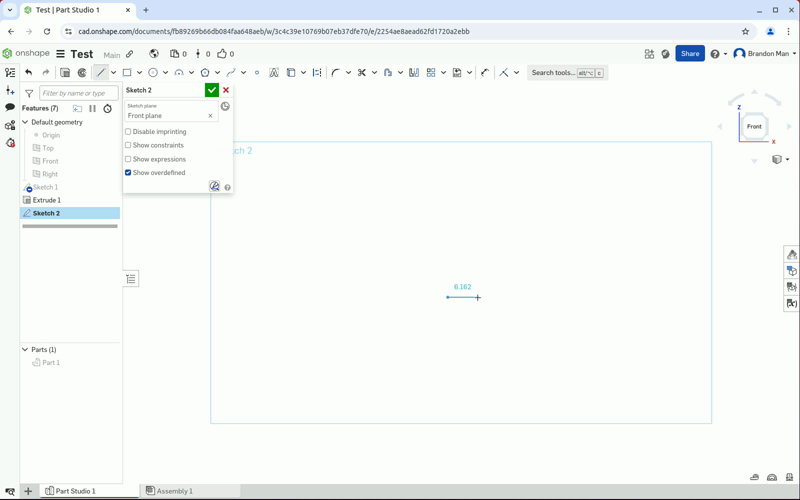
mouse_move(474, 297)
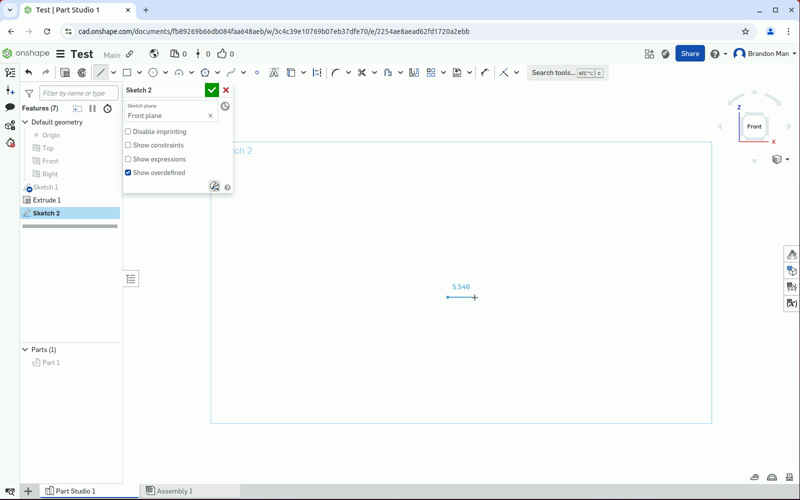
click(474, 297)
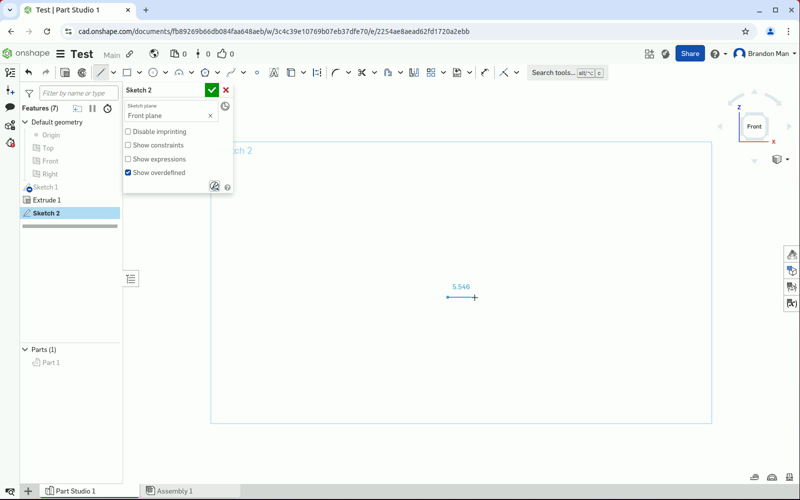
key_up(shift)
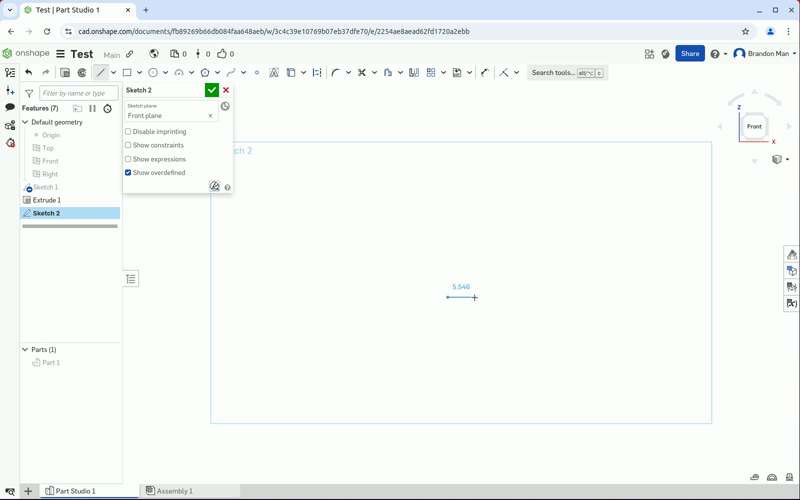
key_down(shift)
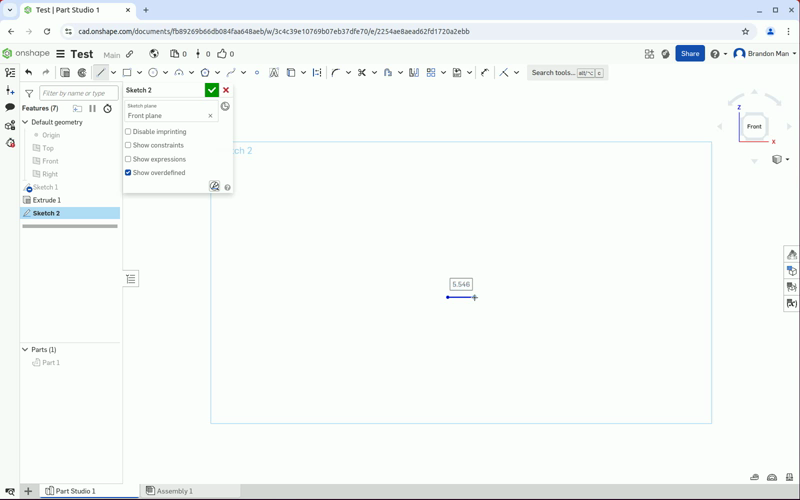
mouse_move(504, 297)
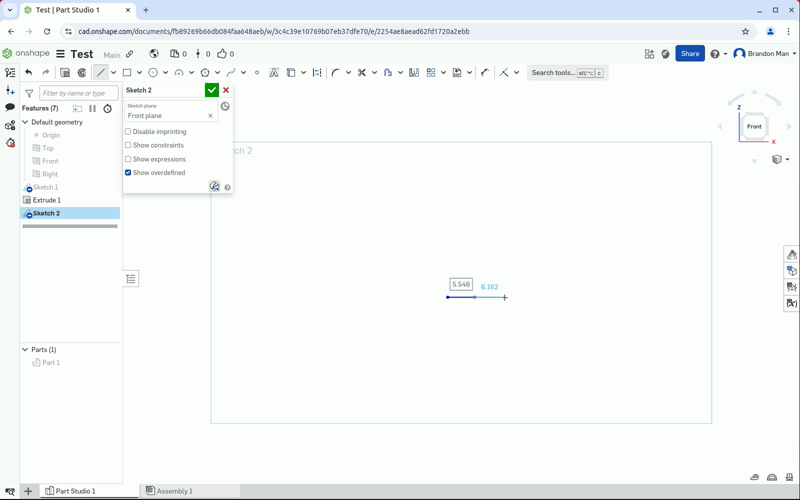
mouse_move(474, 294)
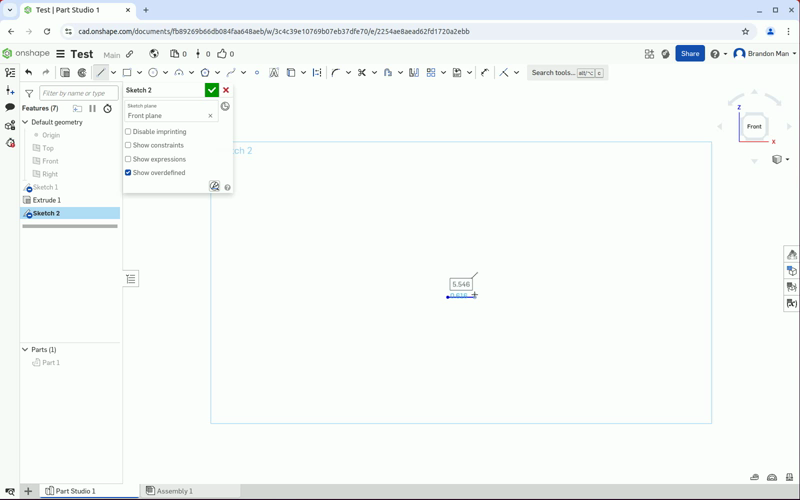
scroll(6)
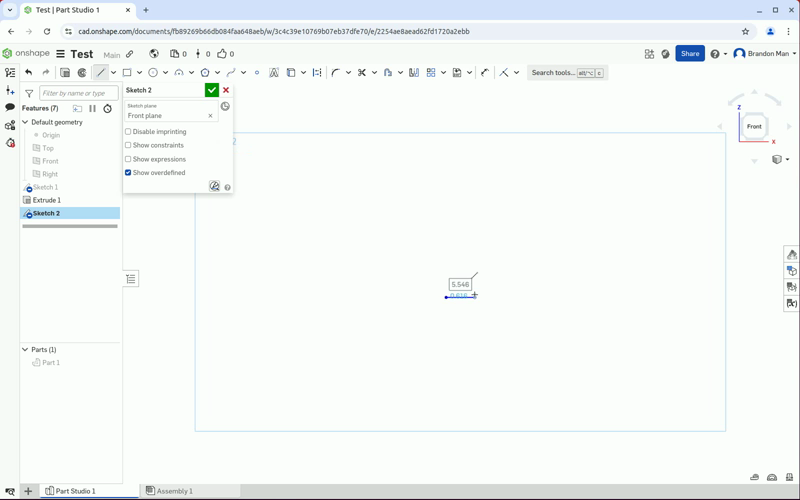
scroll(6)
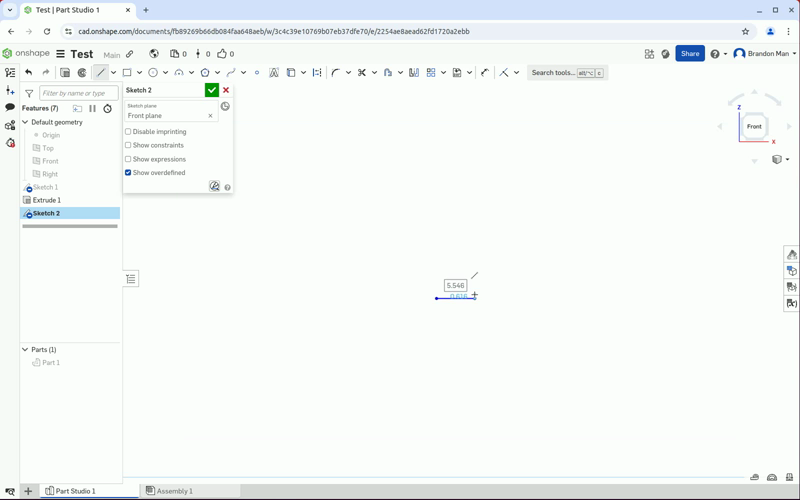
scroll(6)
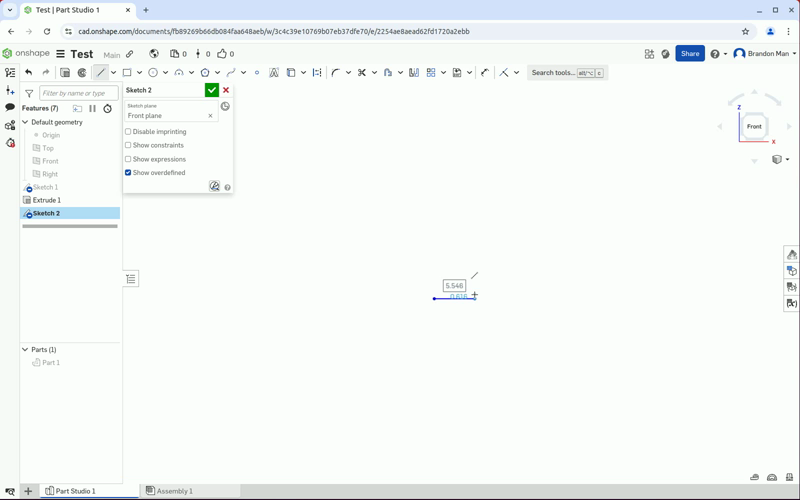
scroll(6)
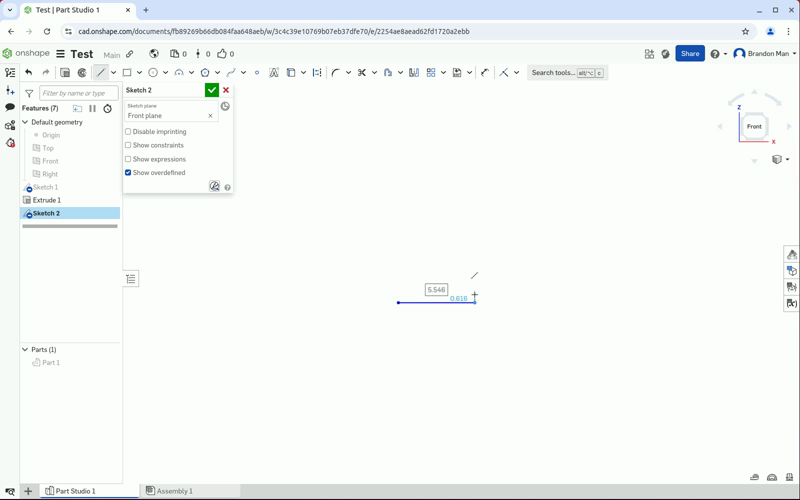
scroll(6)
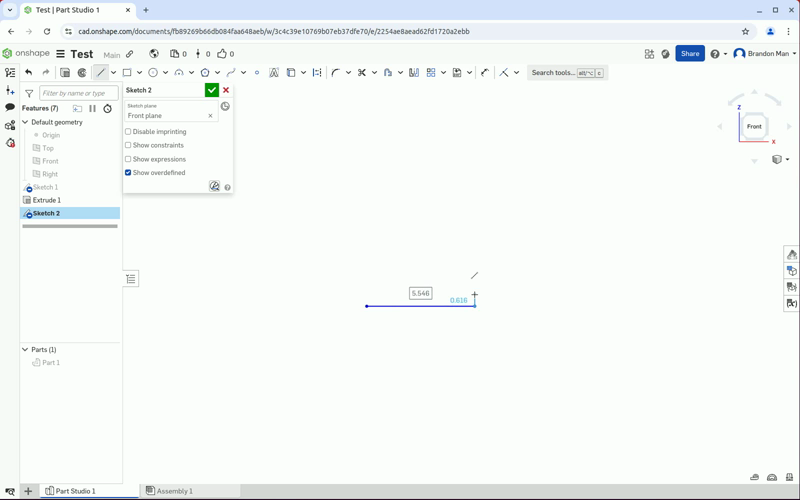
scroll(6)
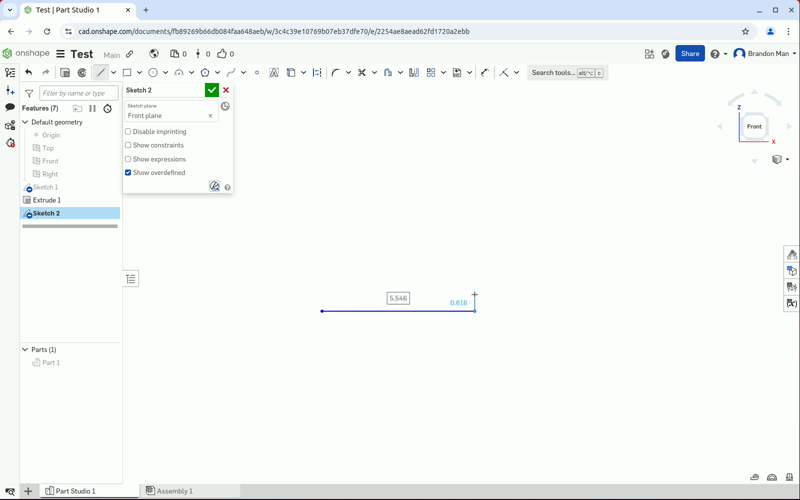
scroll(6)
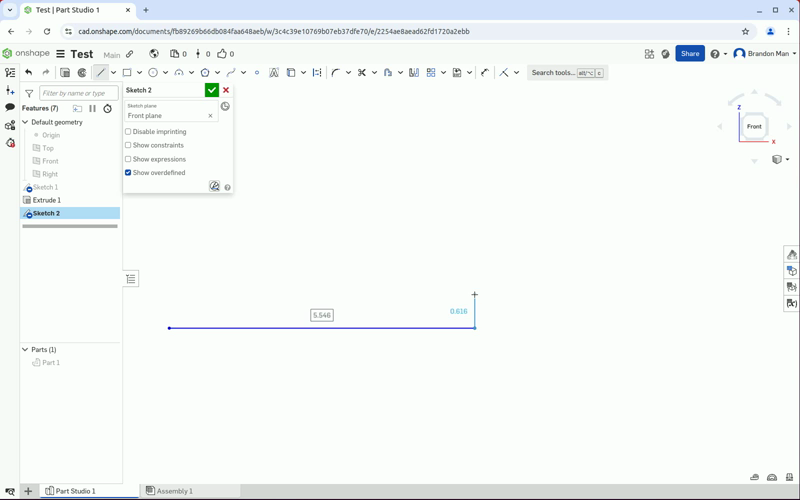
click(474, 294)
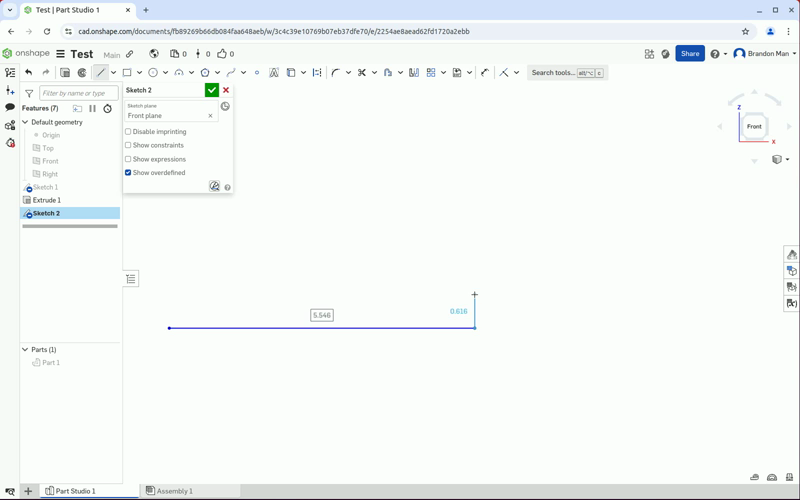
scroll(-6)
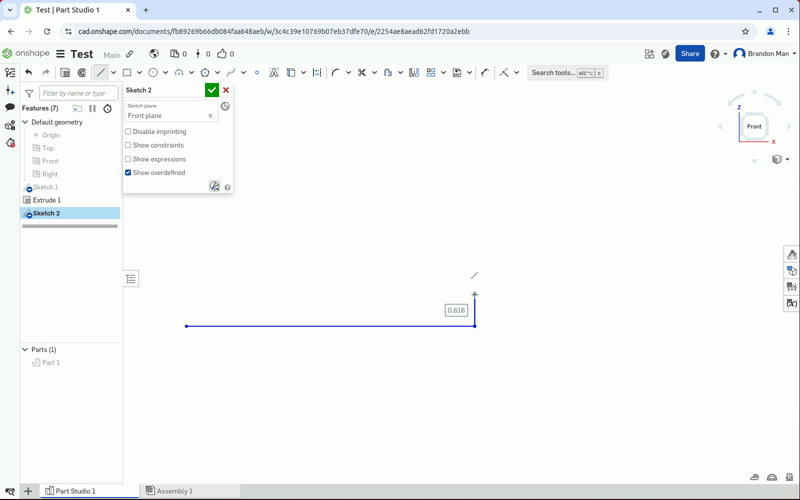
scroll(-6)
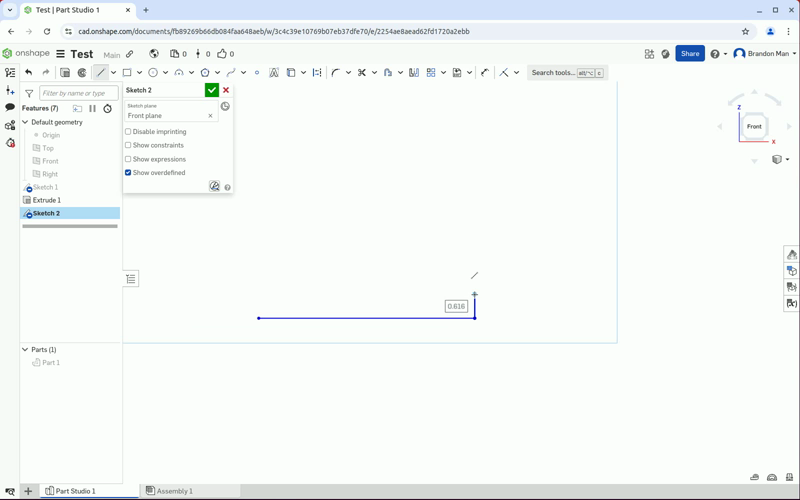
scroll(-6)
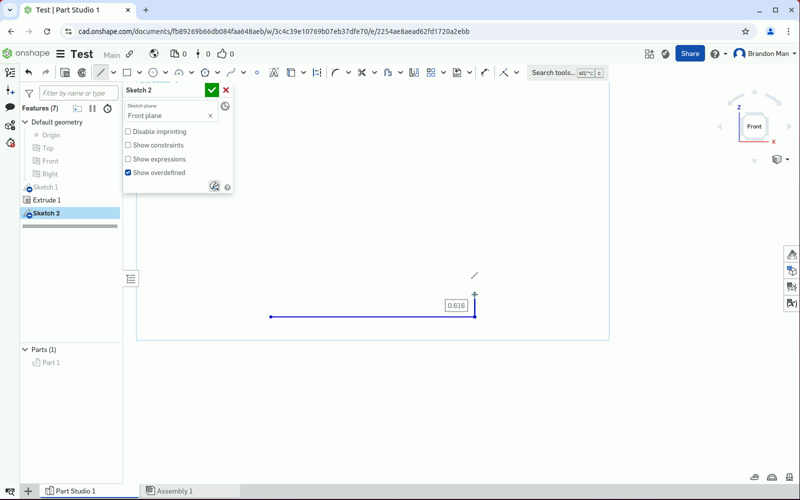
scroll(-6)
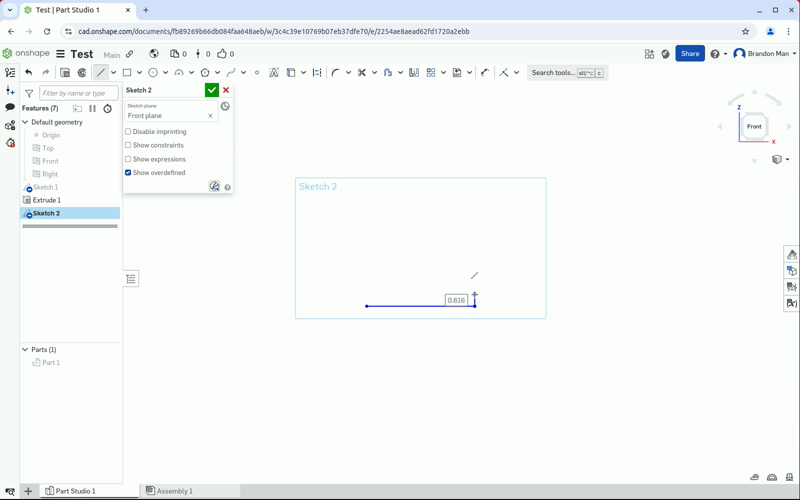
scroll(-6)
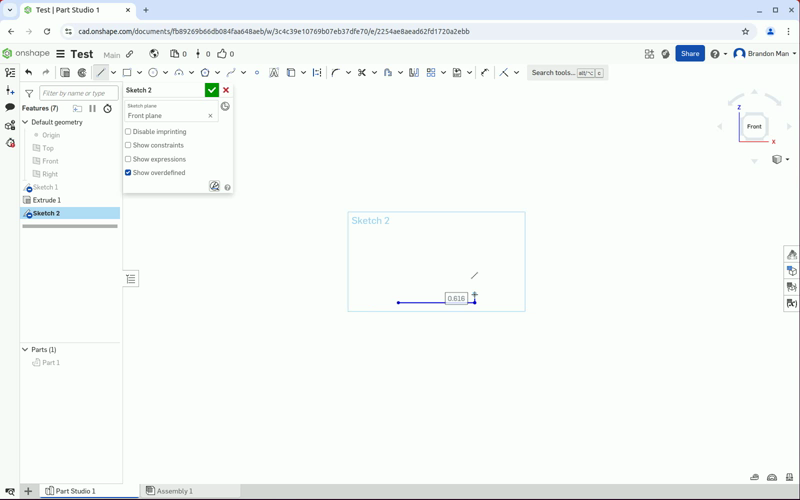
scroll(-6)
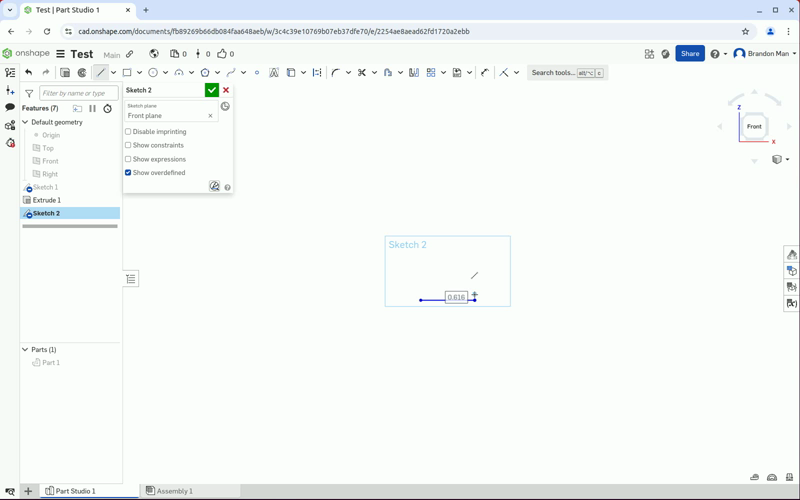
scroll(-6)
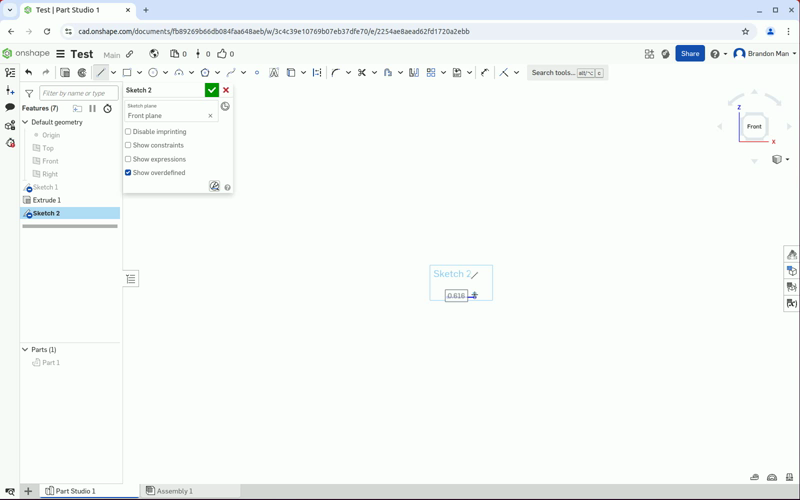
key_up(shift)
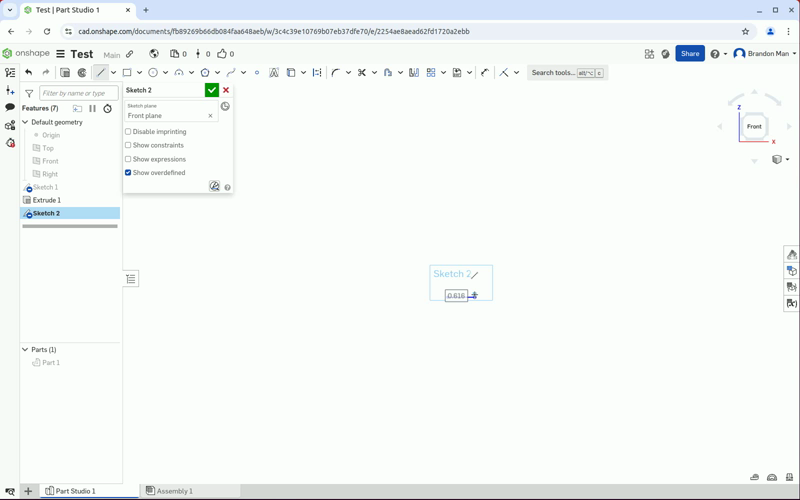
key_down(shift)
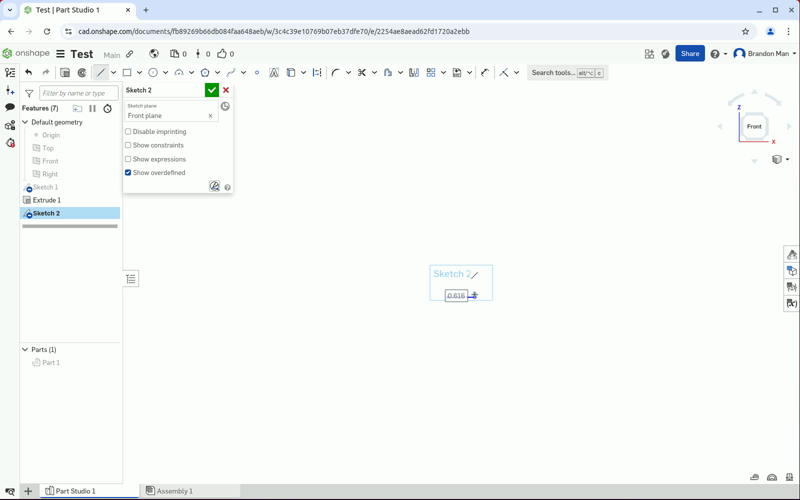
mouse_move(504, 294)
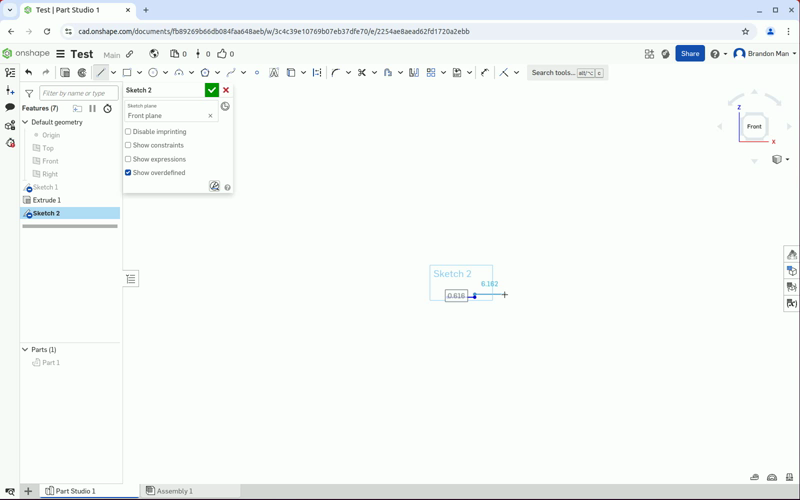
mouse_move(467, 294)
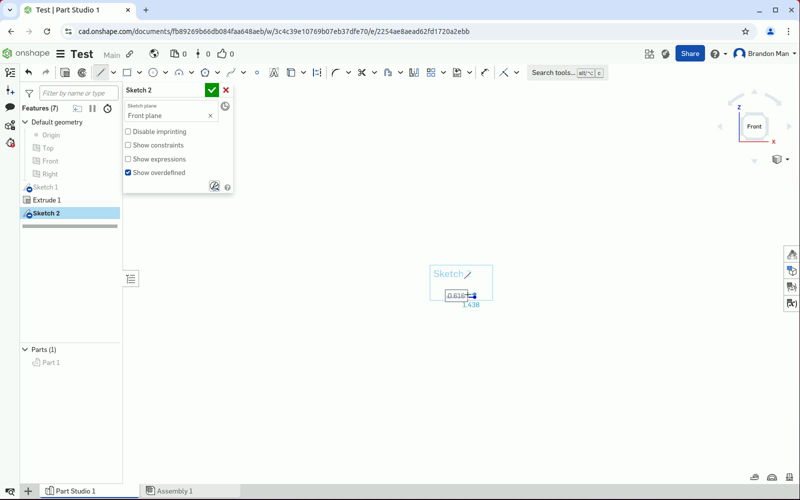
scroll(6)
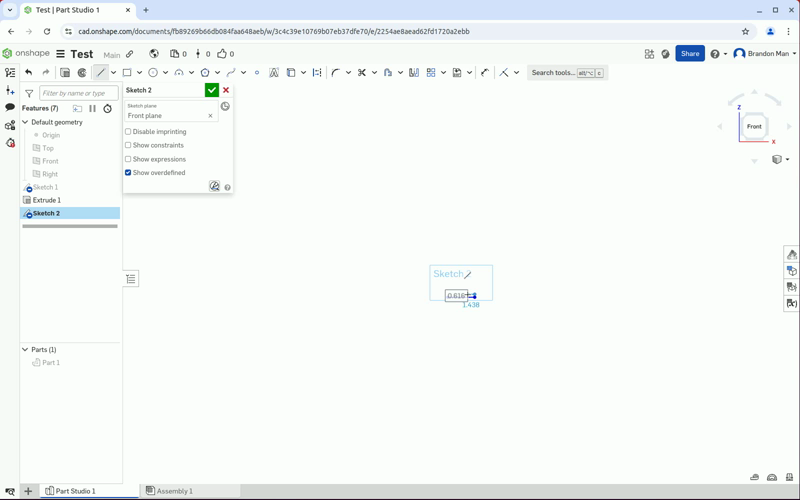
scroll(6)
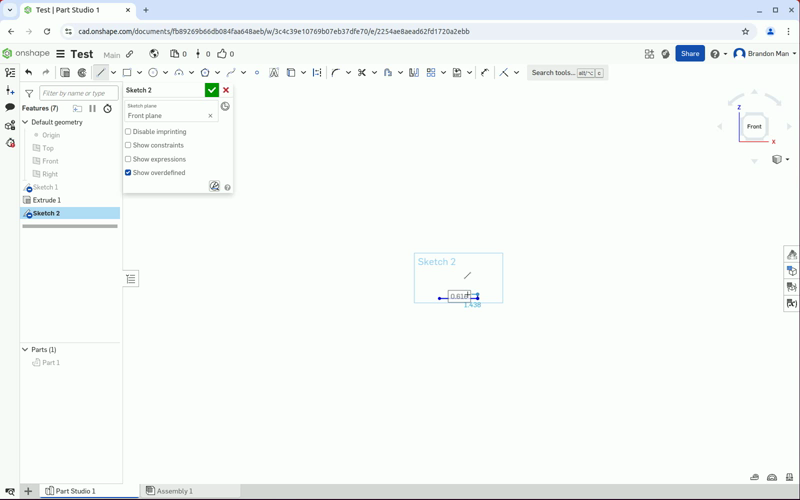
scroll(6)
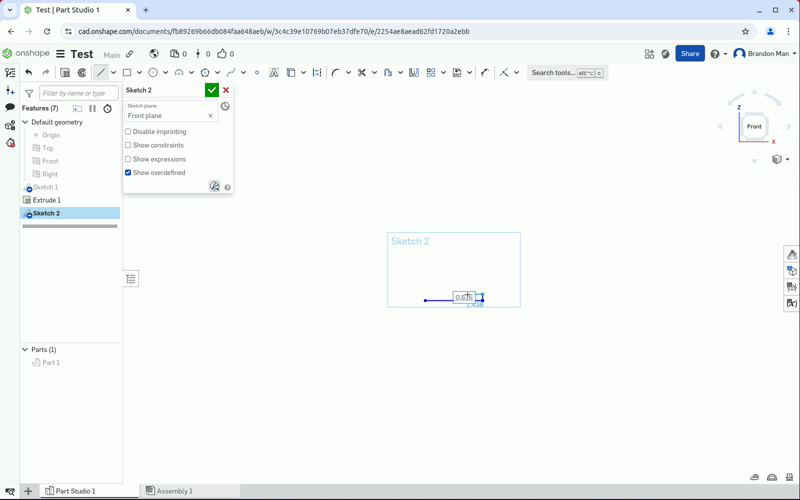
scroll(6)
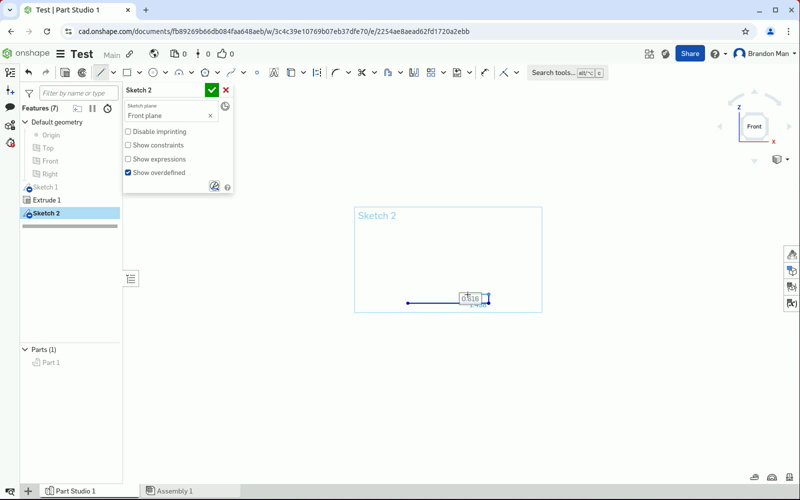
scroll(6)
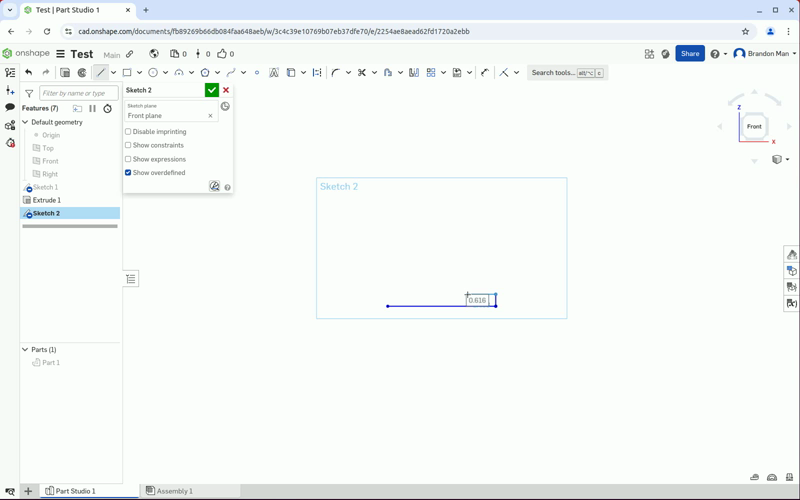
scroll(6)
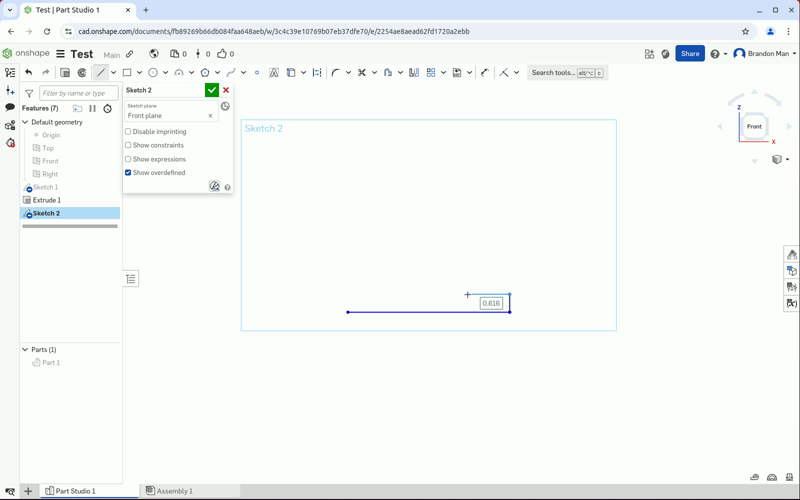
scroll(6)
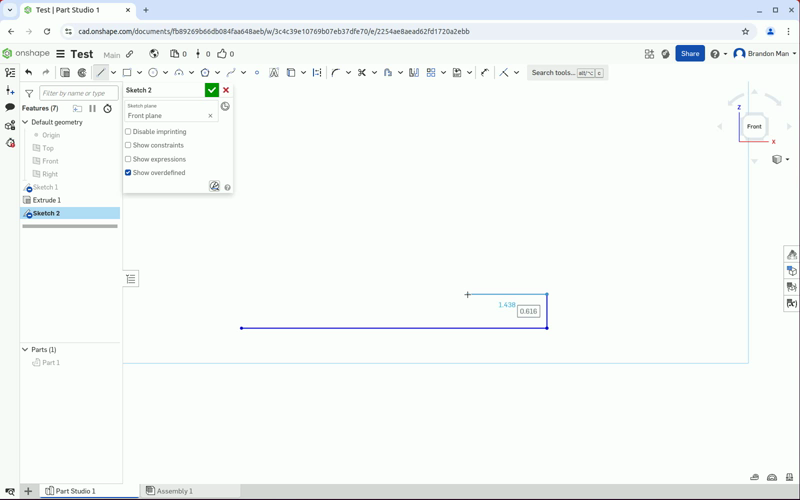
click(467, 294)
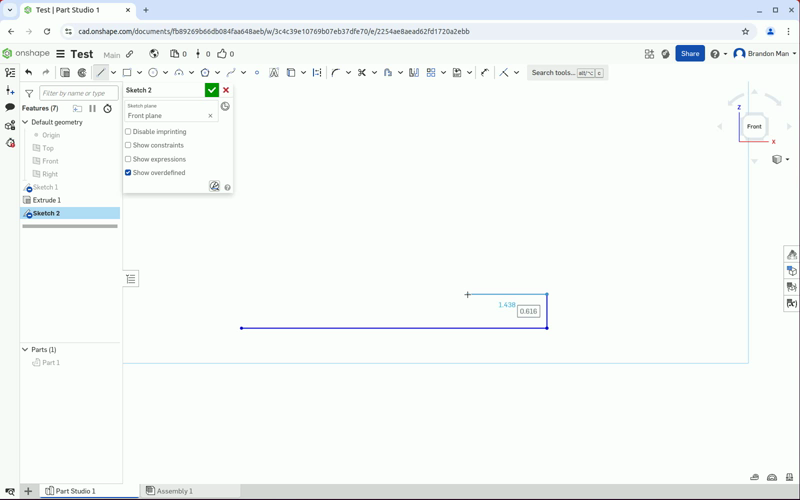
scroll(-6)
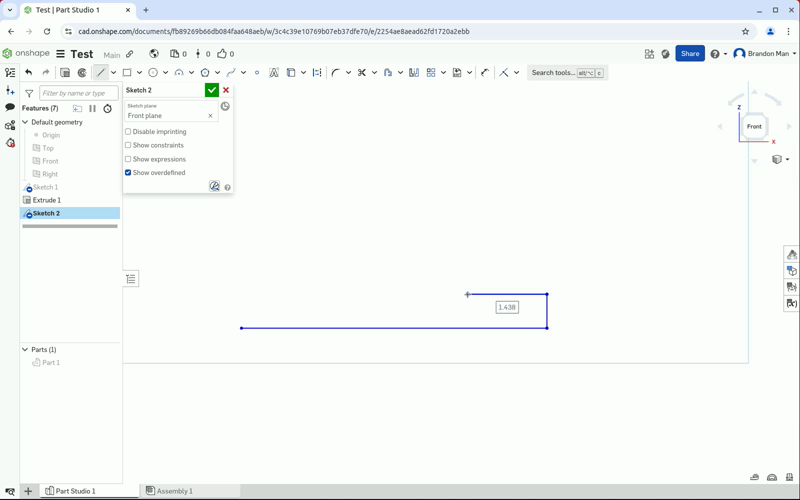
scroll(-6)
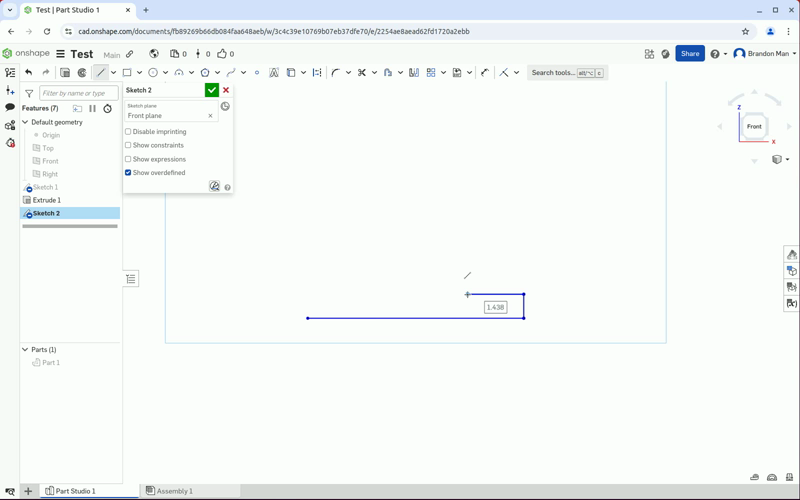
scroll(-6)
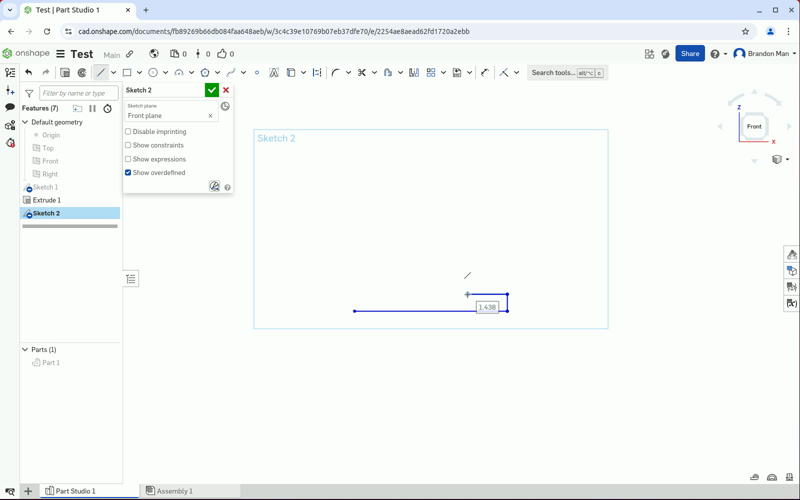
scroll(-6)
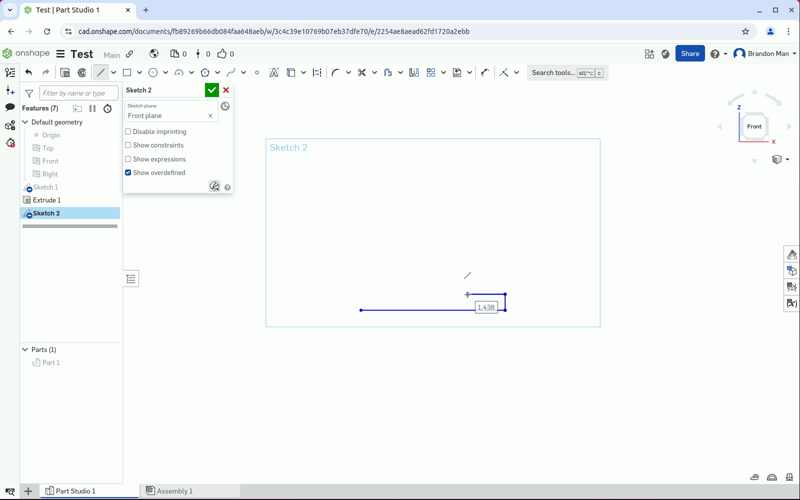
scroll(-6)
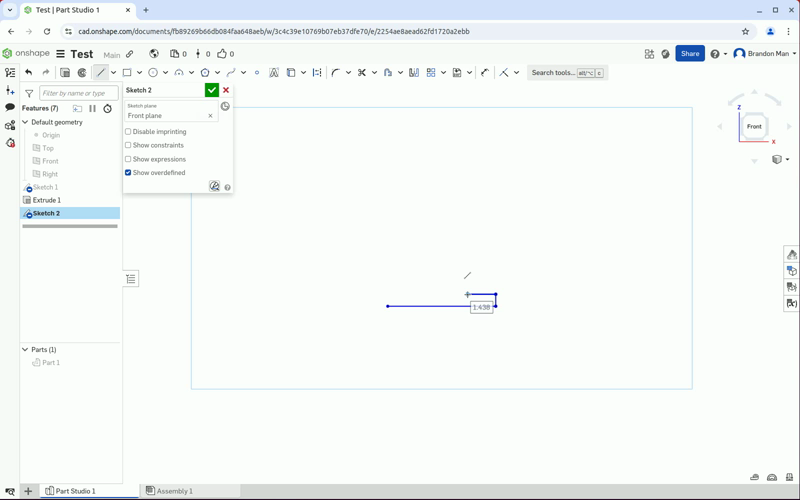
scroll(-6)
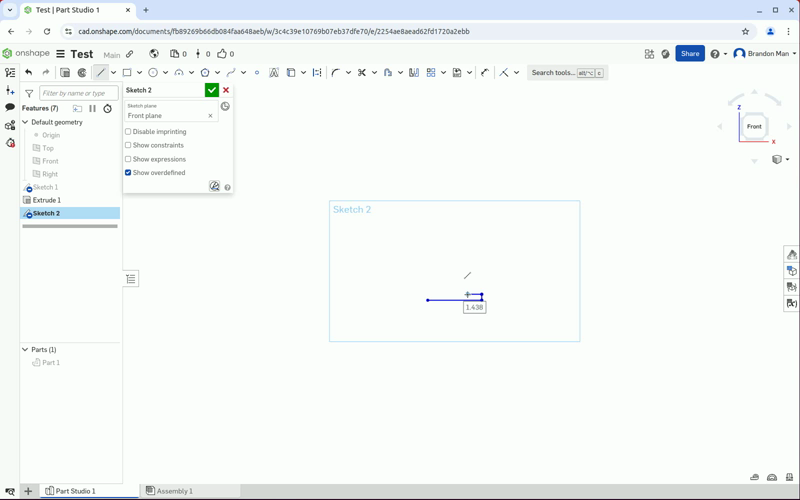
scroll(-6)
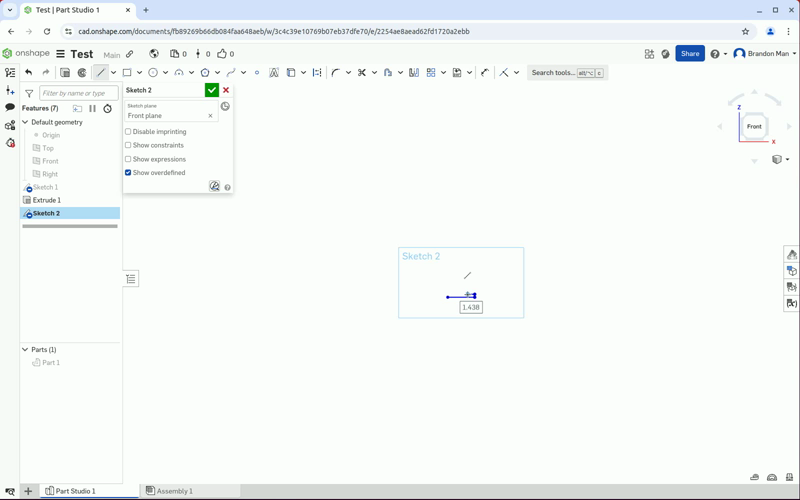
key_up(shift)
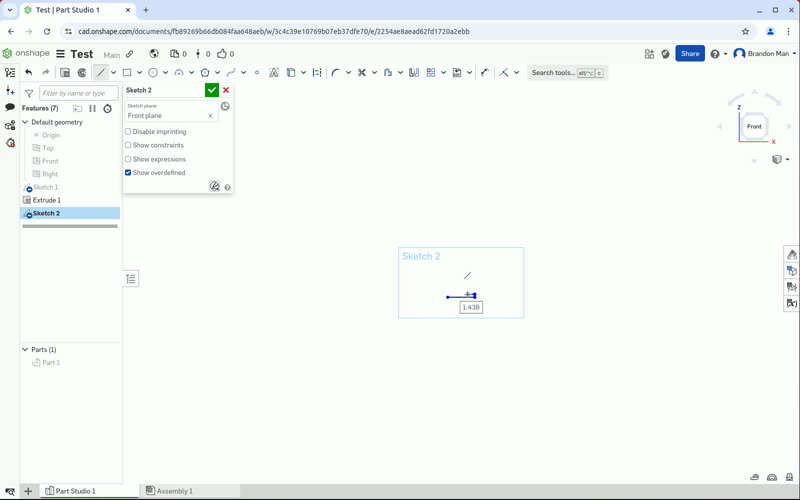
key_down(shift)
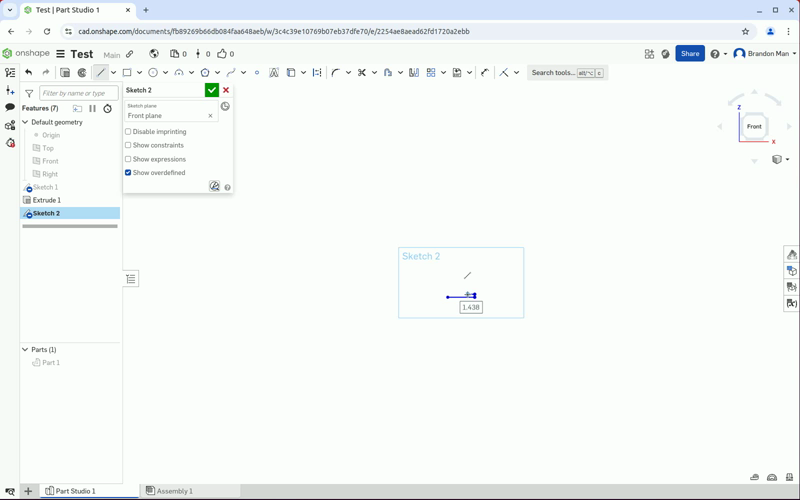
mouse_move(497, 294)
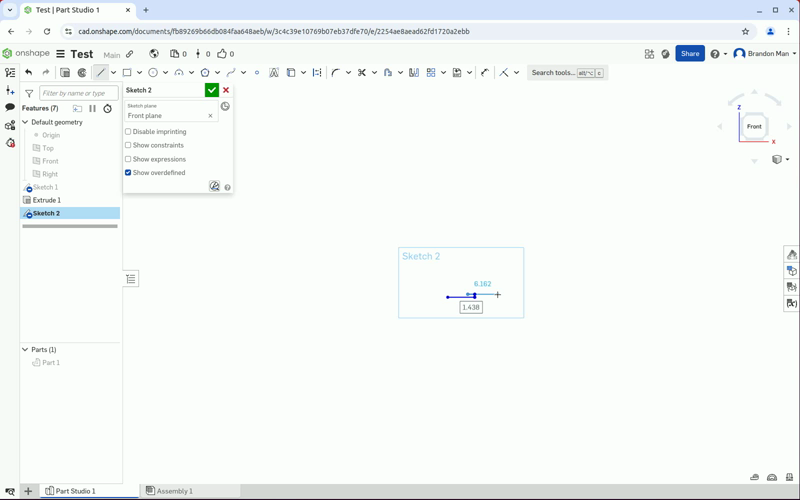
mouse_move(467, 292)
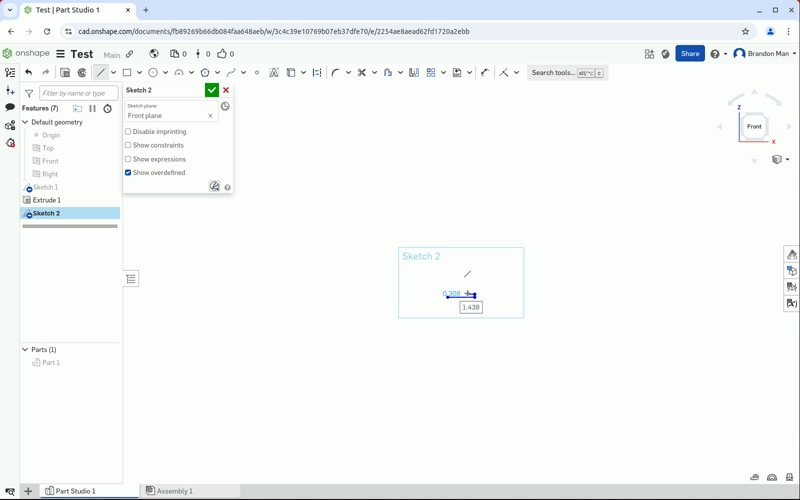
scroll(6)
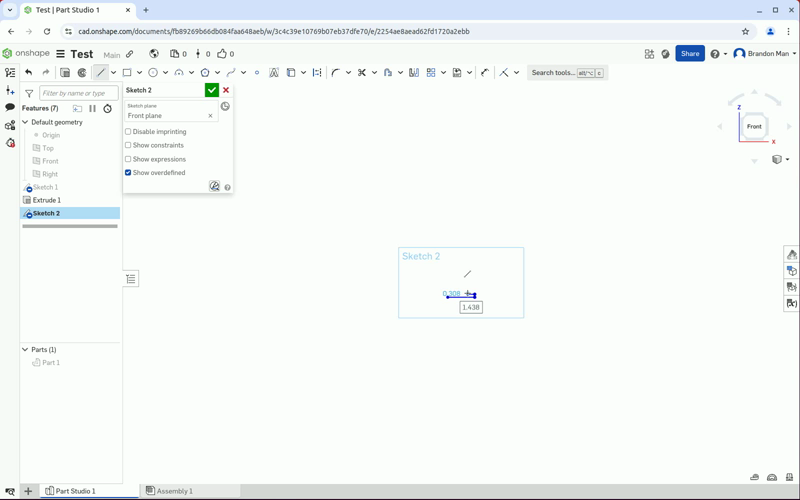
scroll(6)
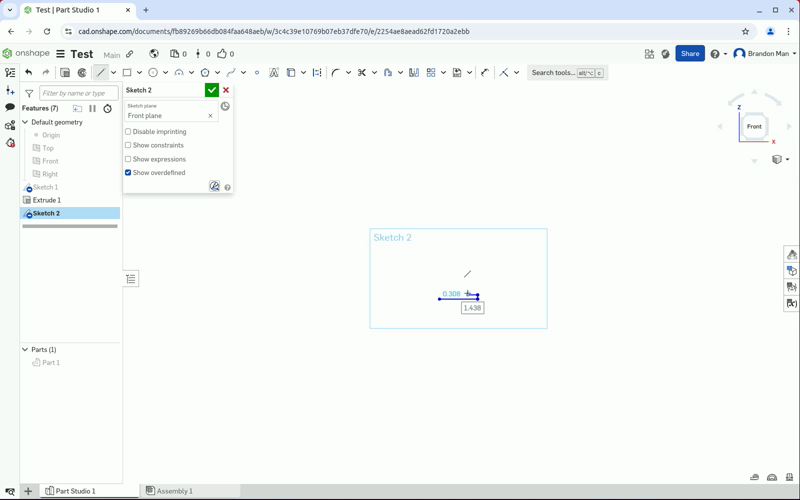
scroll(6)
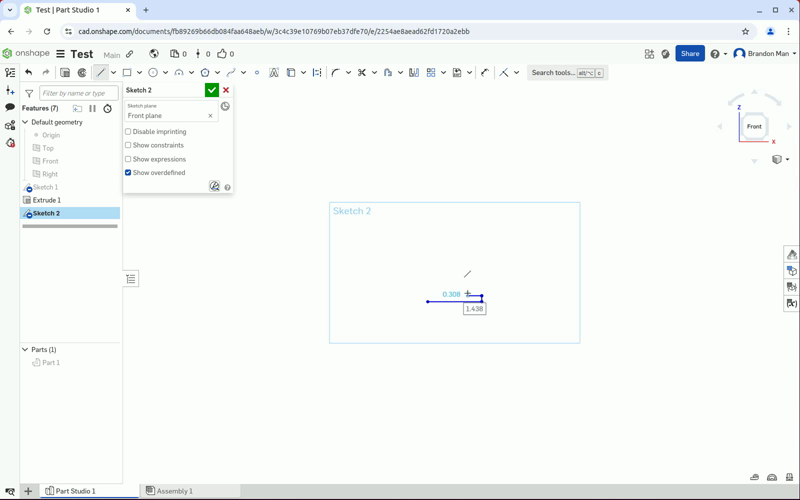
scroll(6)
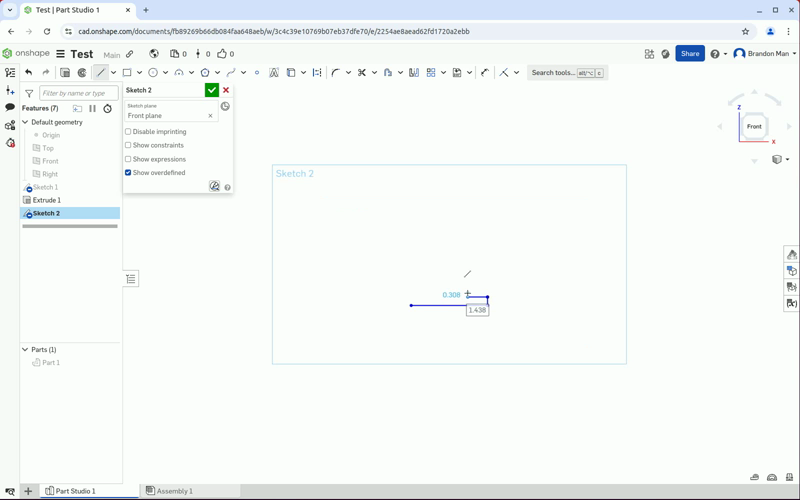
scroll(6)
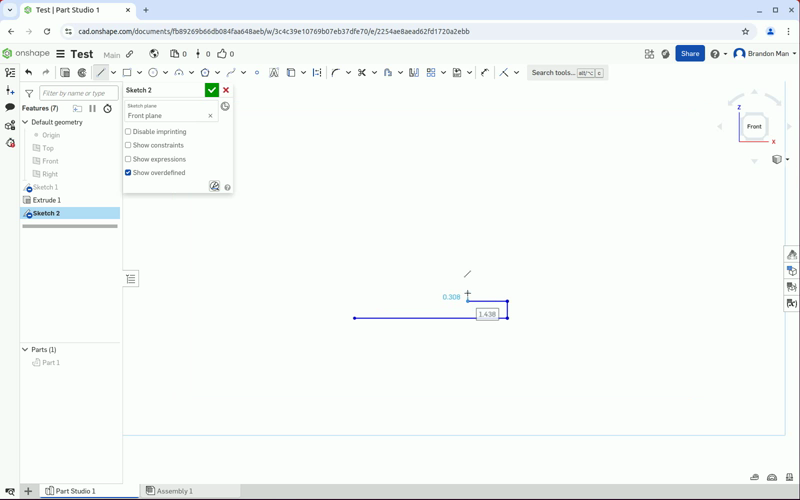
scroll(6)
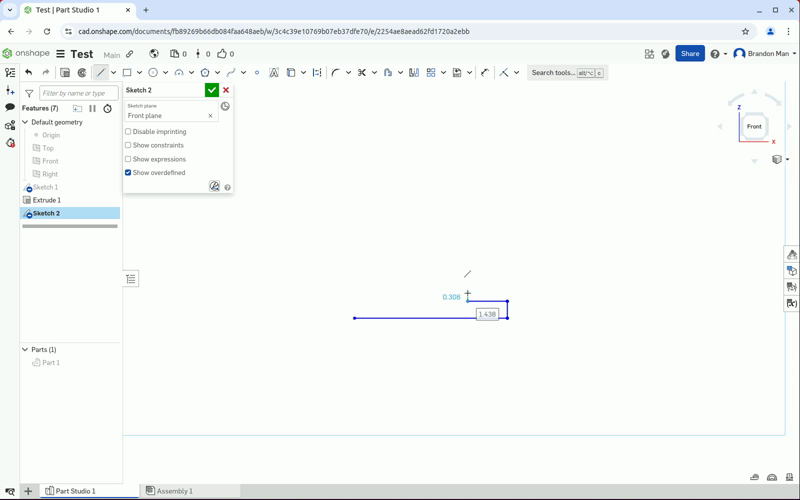
scroll(6)
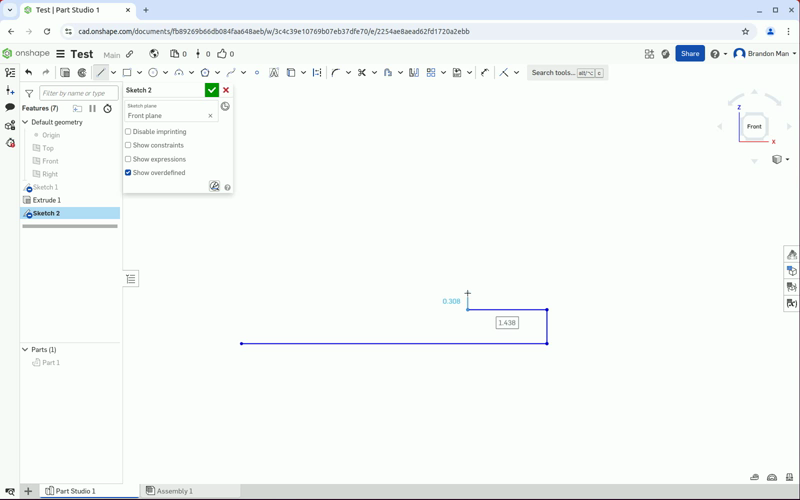
click(467, 292)
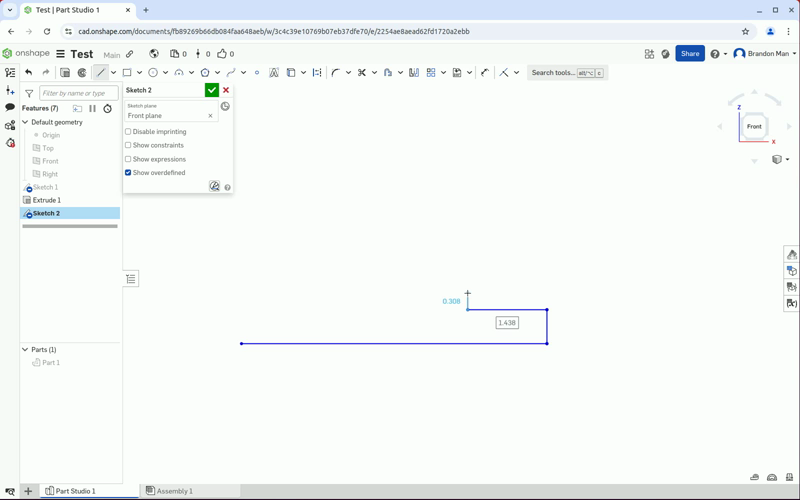
scroll(-6)
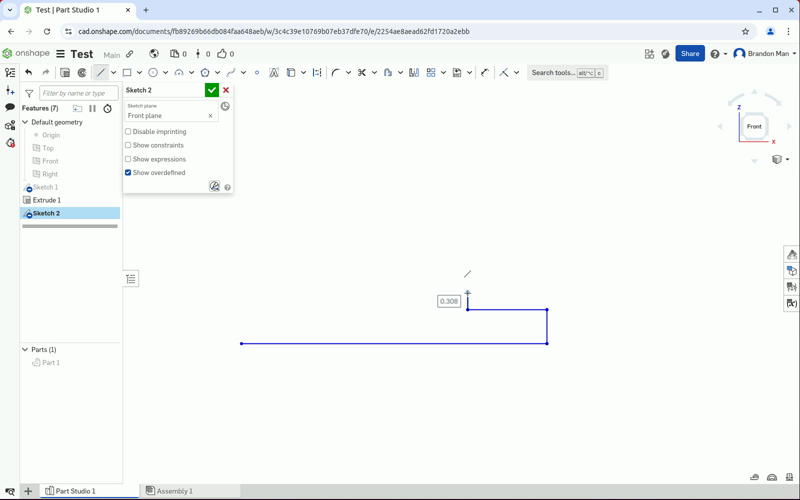
scroll(-6)
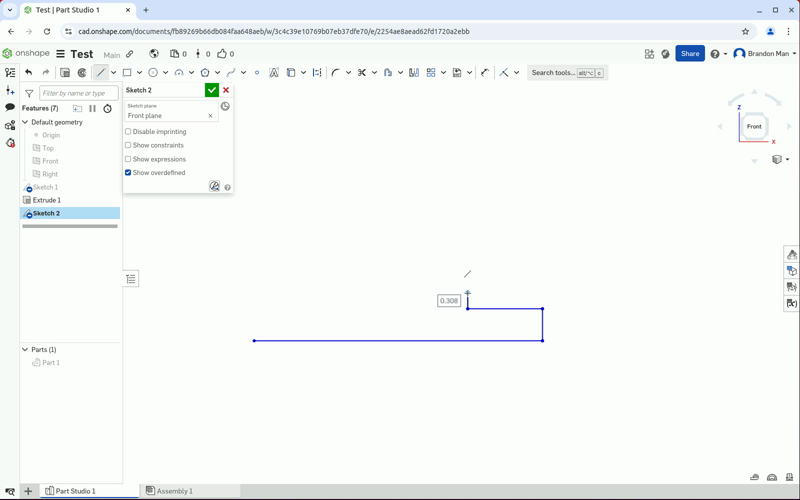
scroll(-6)
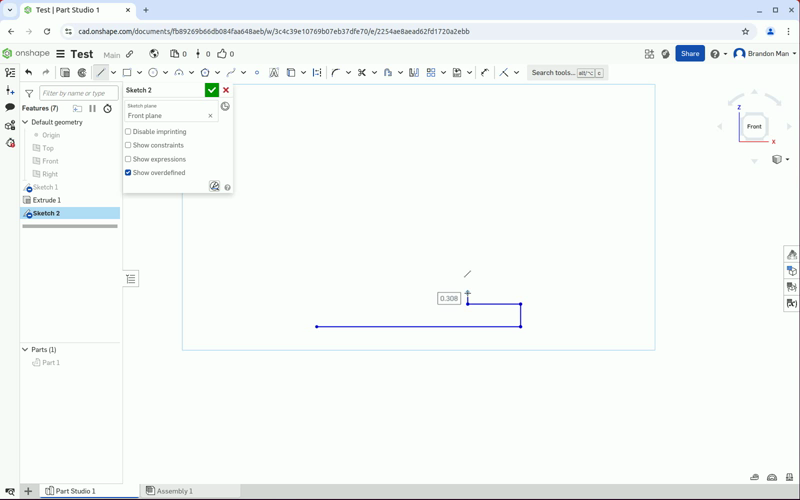
scroll(-6)
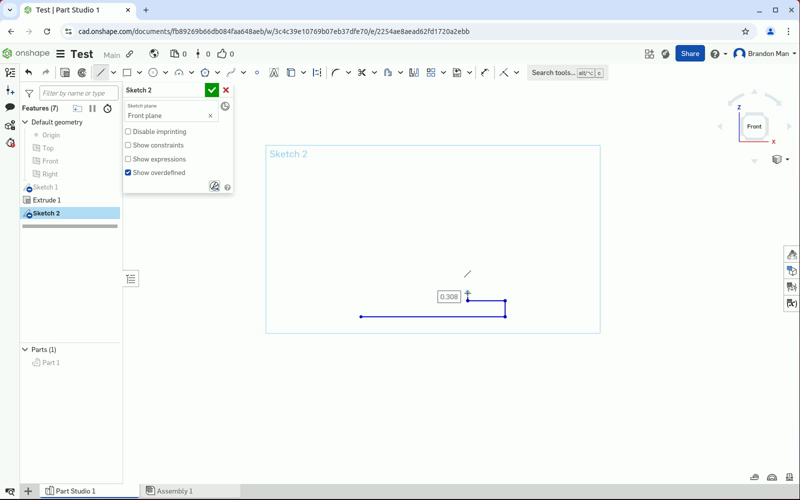
scroll(-6)
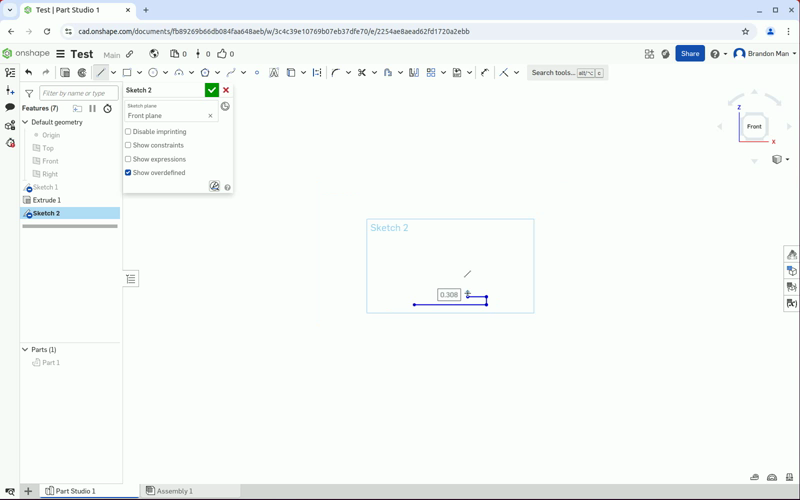
scroll(-6)
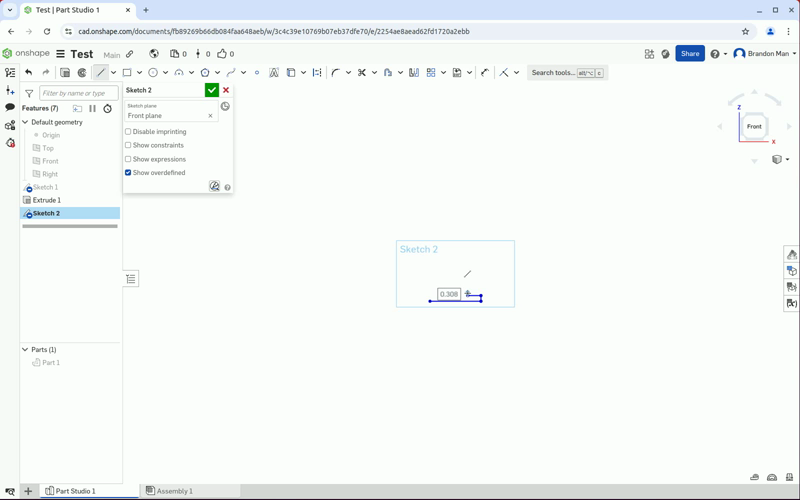
scroll(-6)
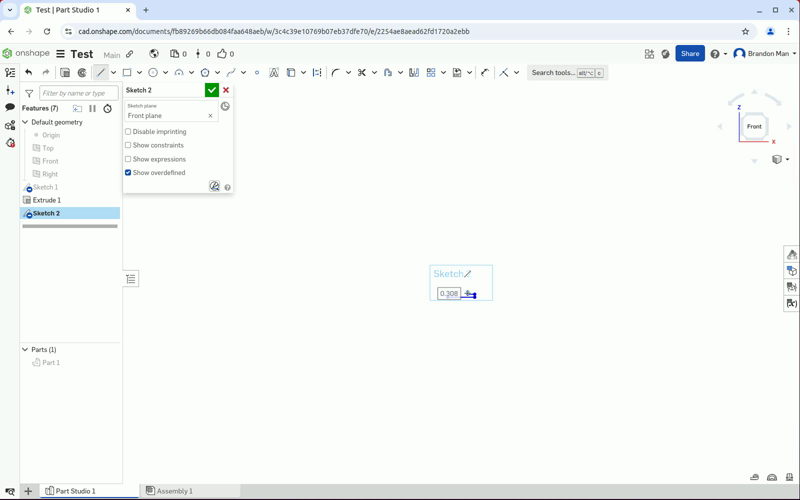
key_up(shift)
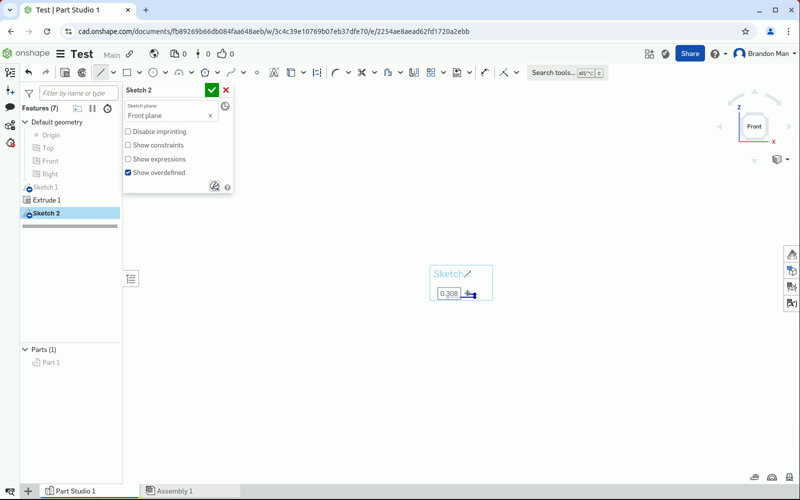
key_down(shift)
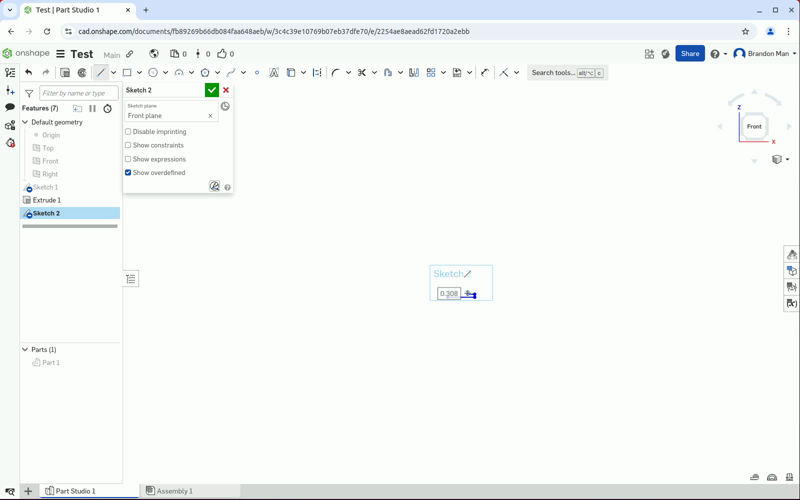
mouse_move(497, 292)
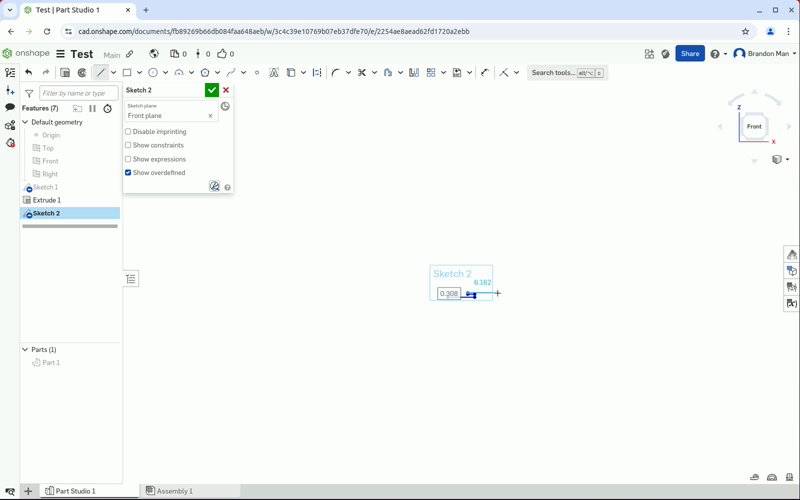
mouse_move(465, 292)
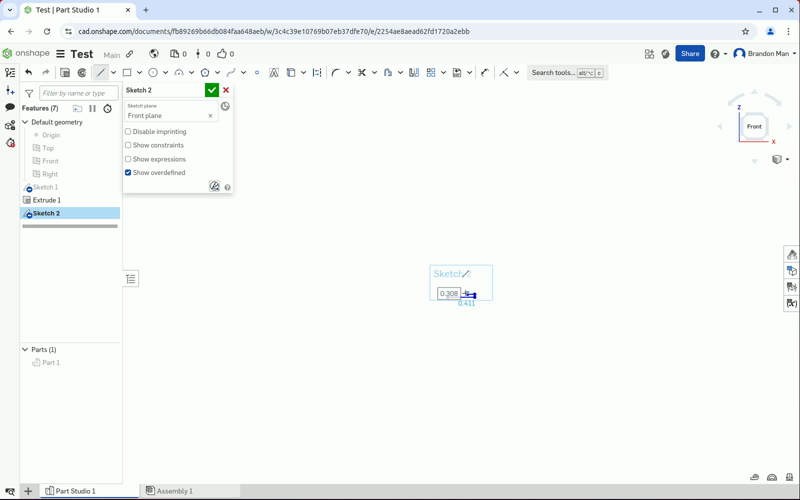
scroll(6)
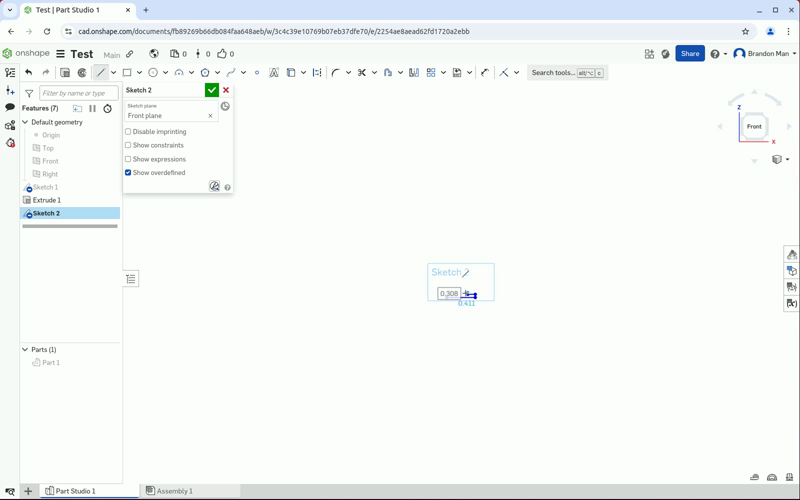
scroll(6)
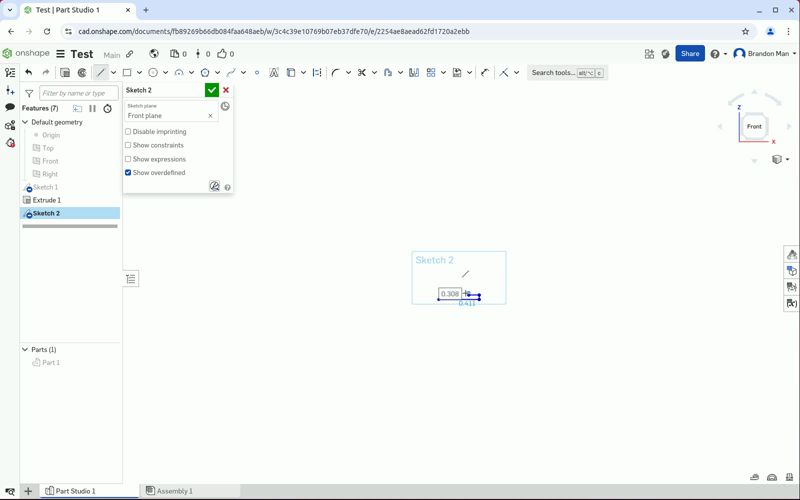
scroll(6)
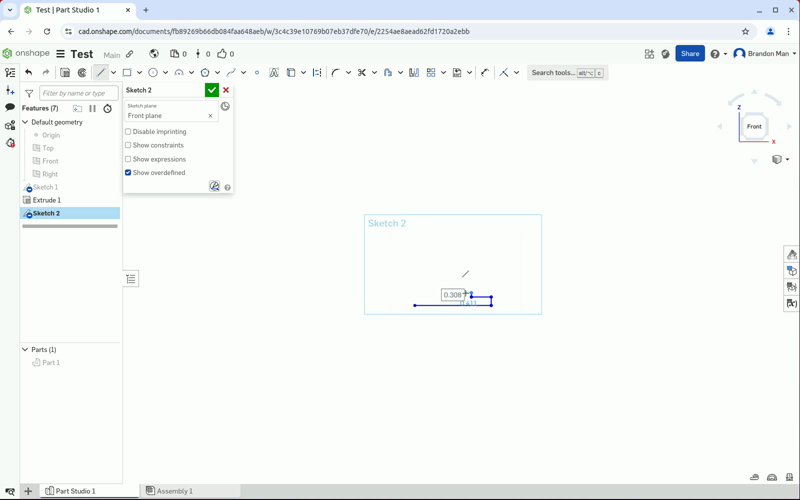
scroll(6)
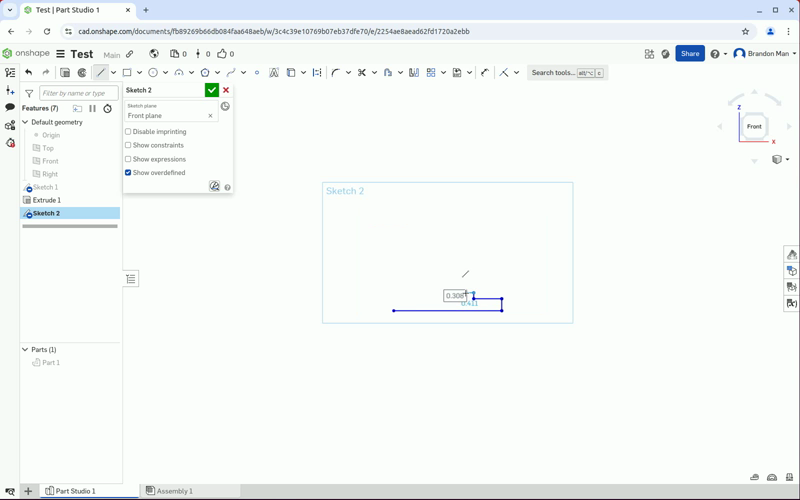
scroll(6)
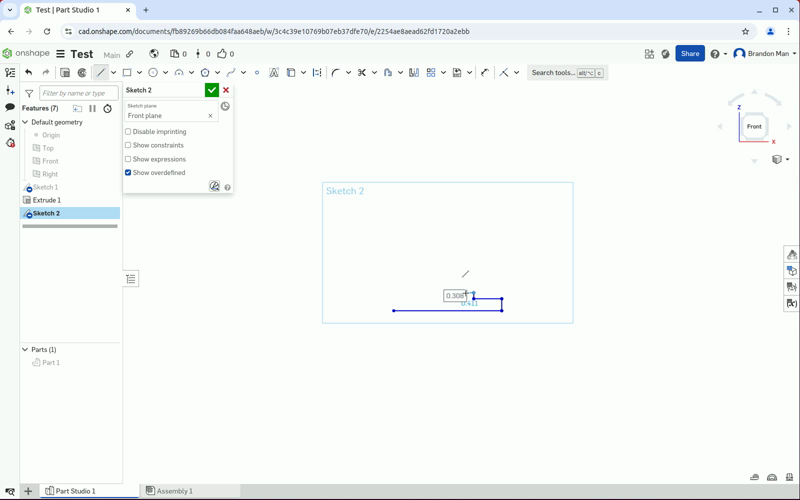
scroll(6)
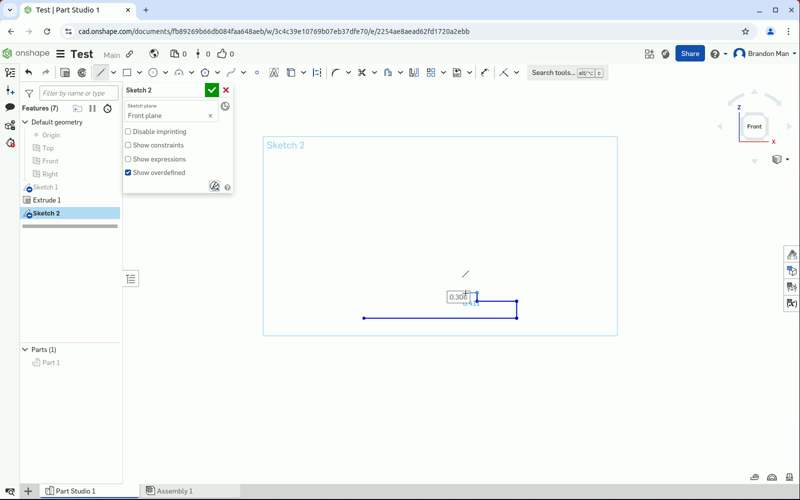
scroll(6)
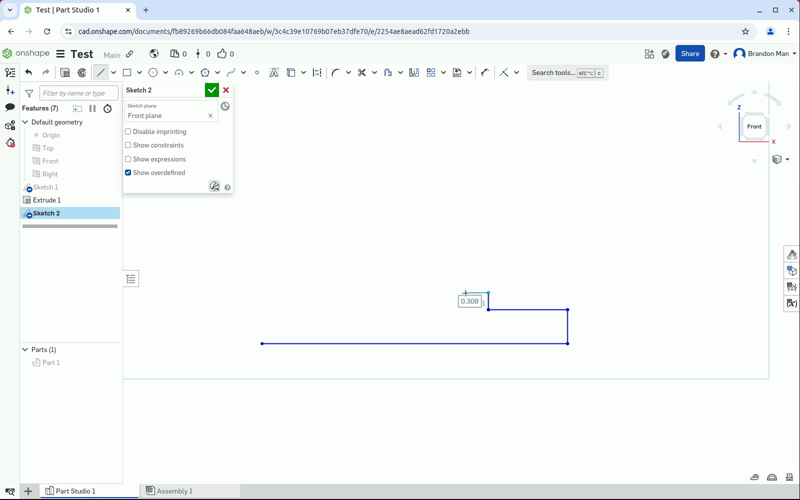
click(465, 292)
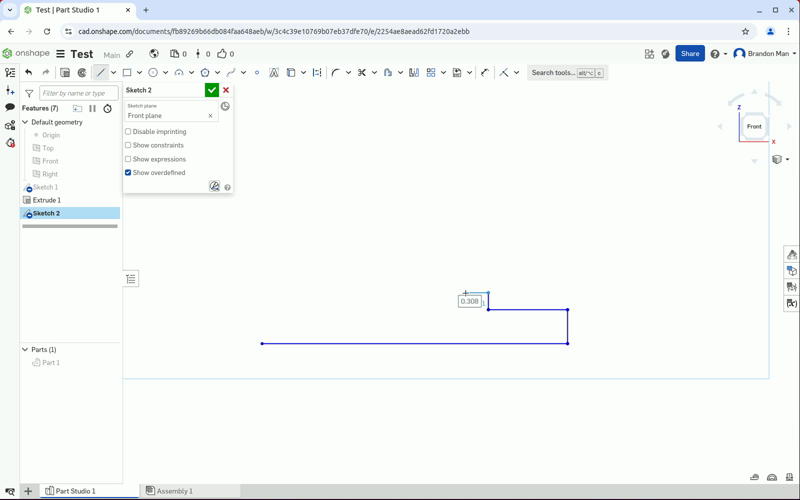
scroll(-6)
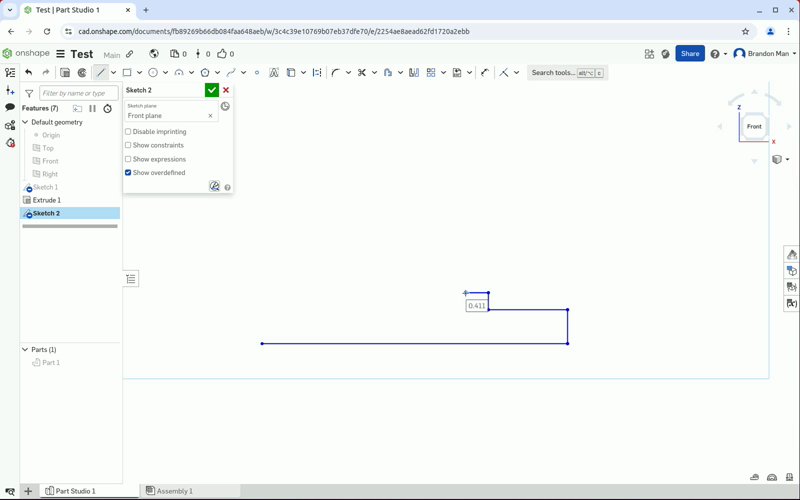
scroll(-6)
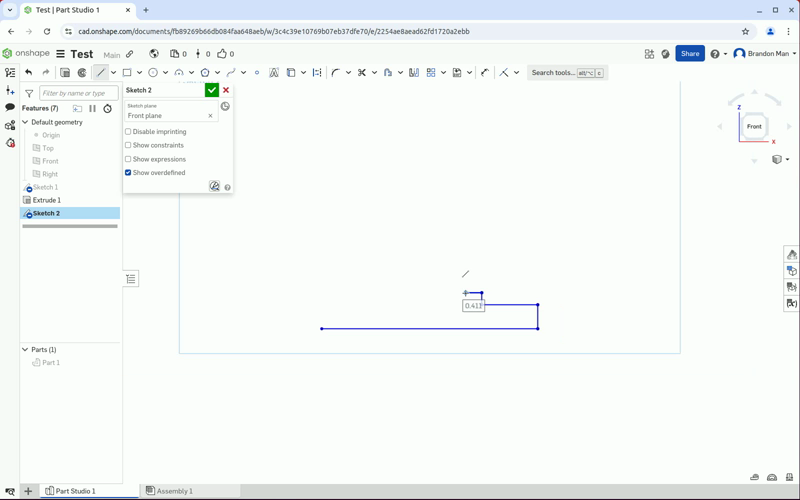
scroll(-6)
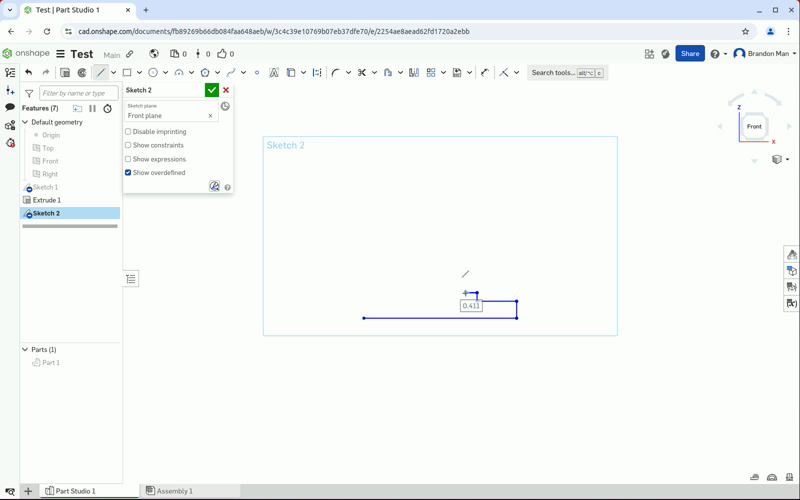
scroll(-6)
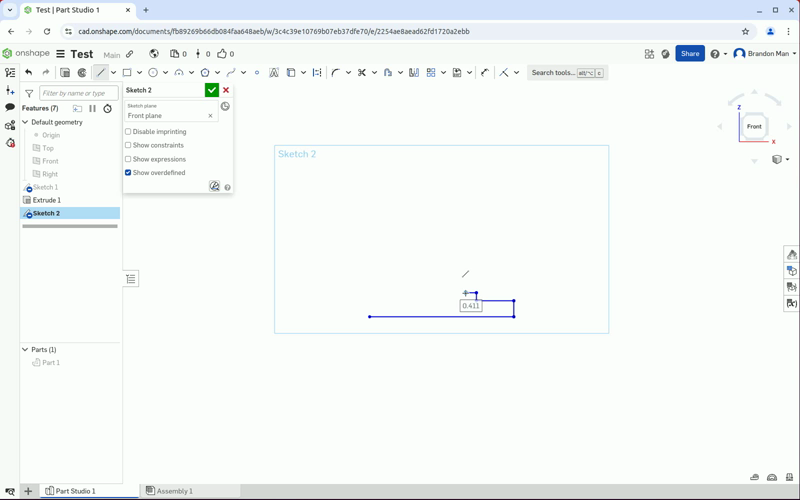
scroll(-6)
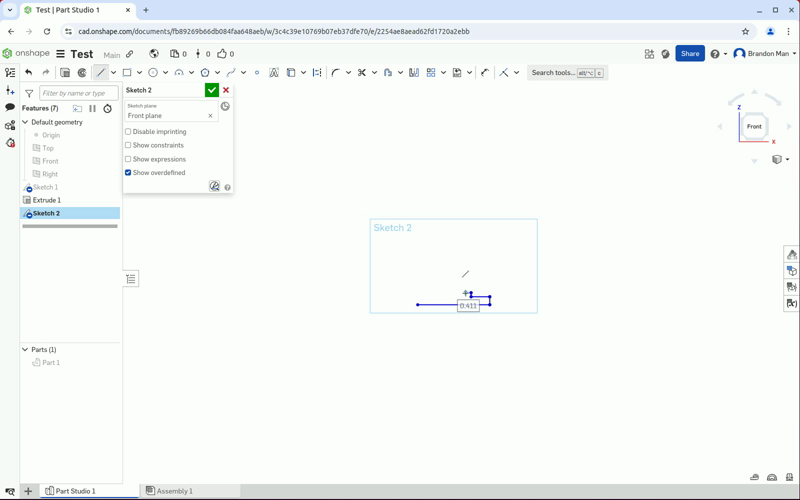
scroll(-6)
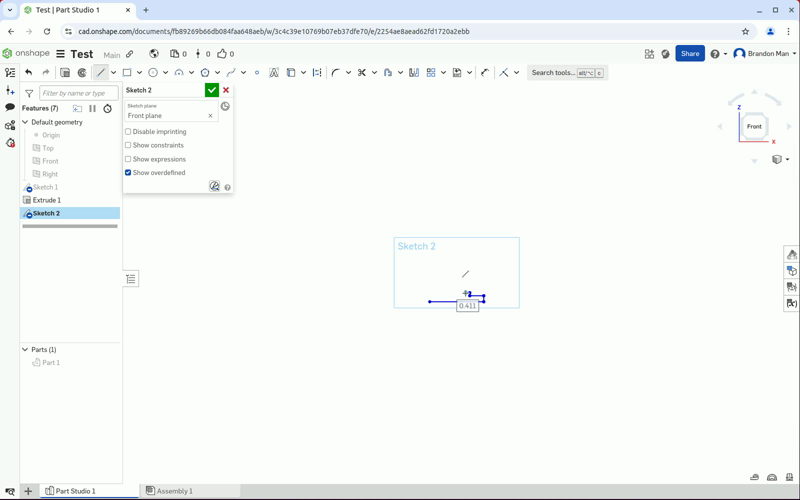
scroll(-6)
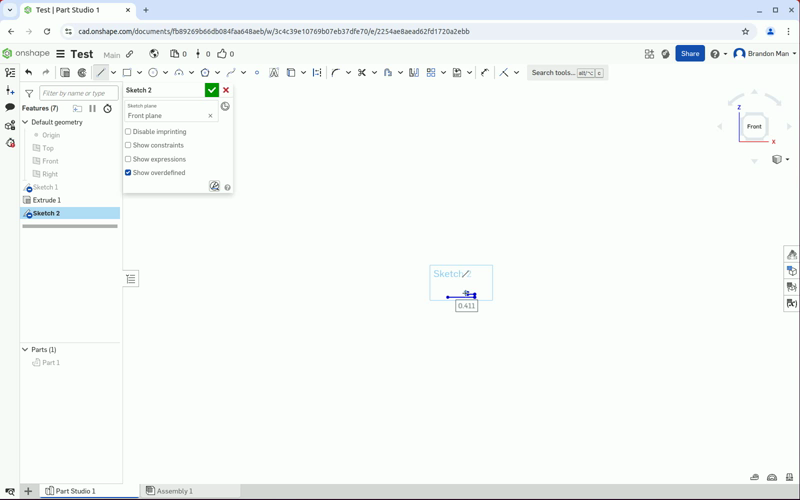
key_up(shift)
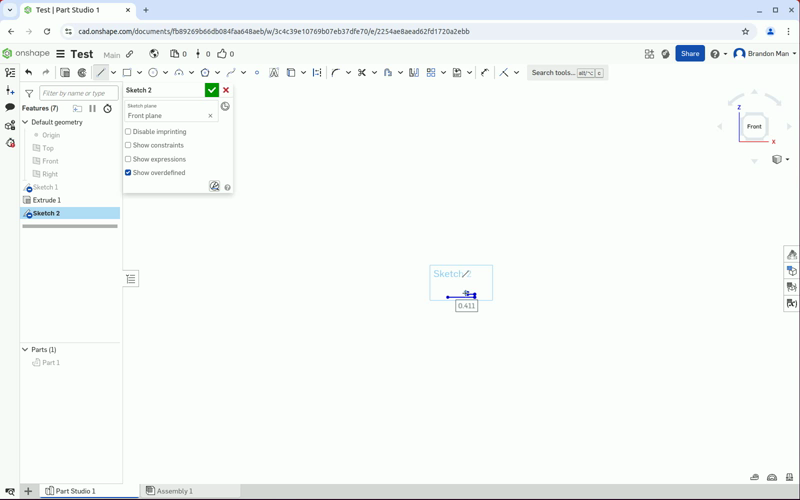
key_down(shift)
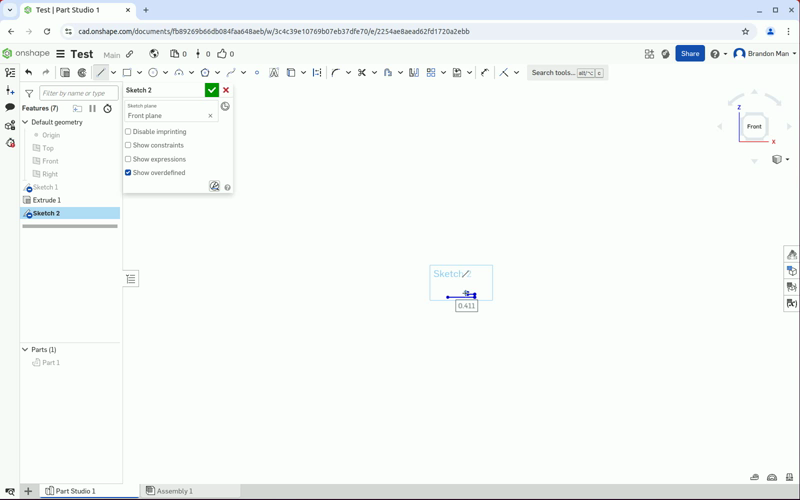
mouse_move(495, 292)
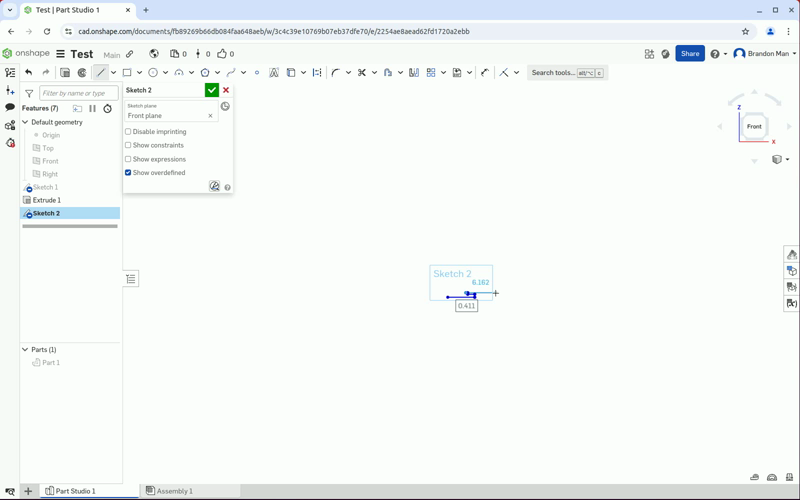
mouse_move(463, 287)
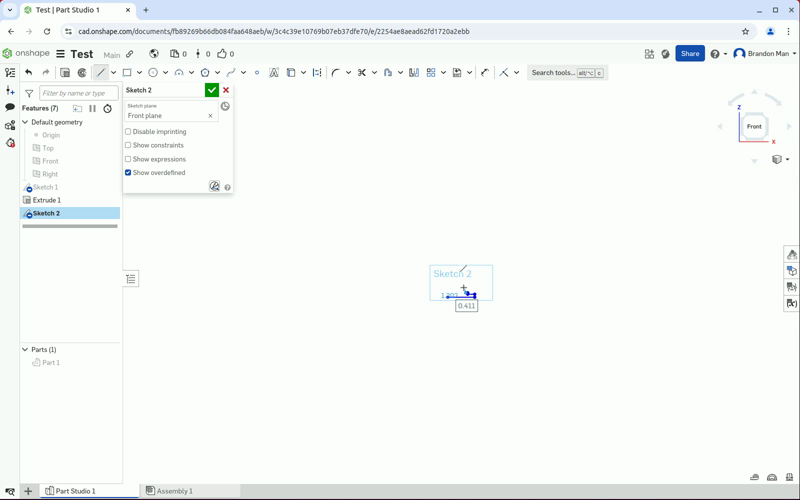
scroll(6)
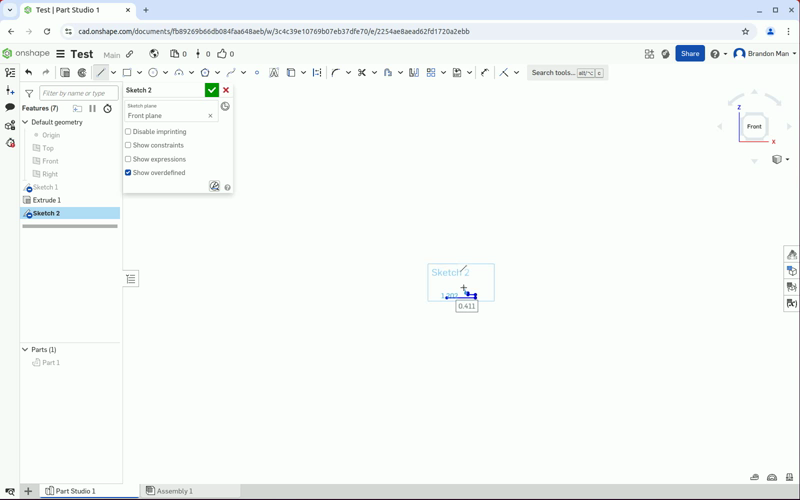
scroll(6)
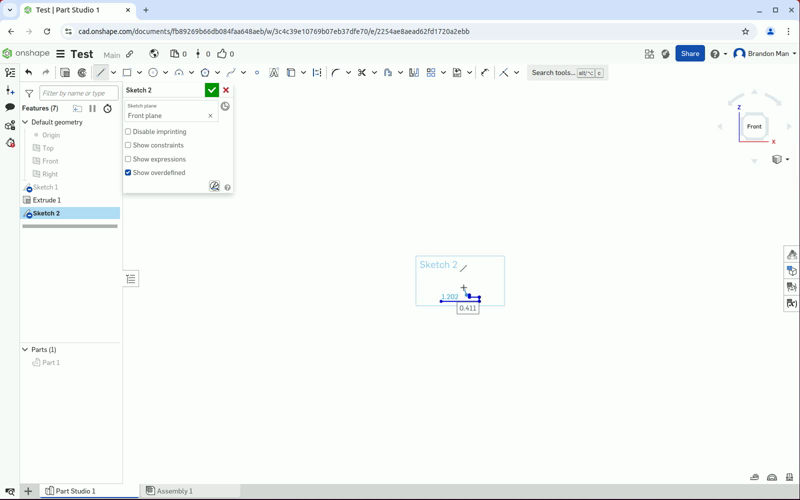
scroll(6)
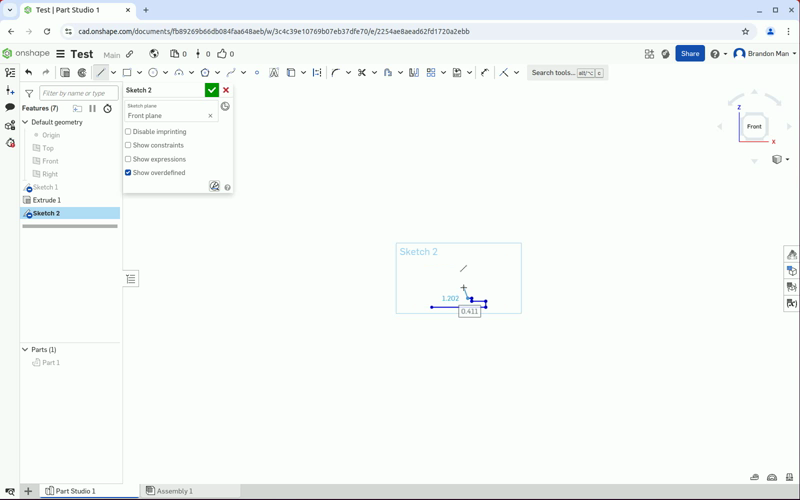
scroll(6)
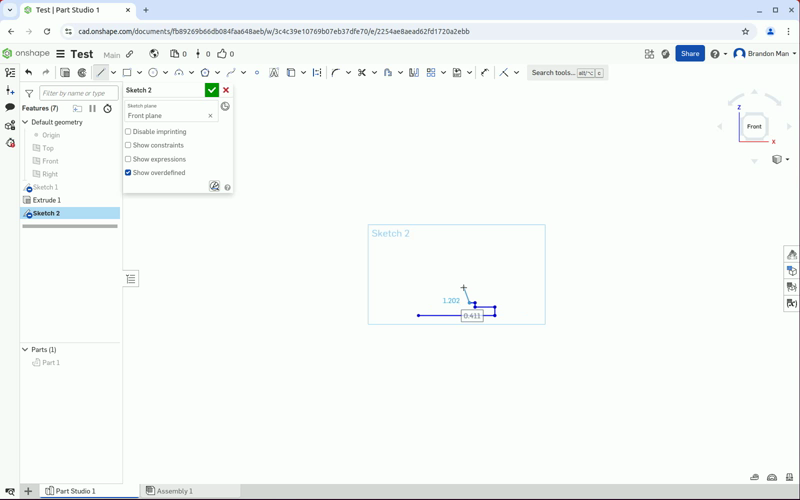
scroll(6)
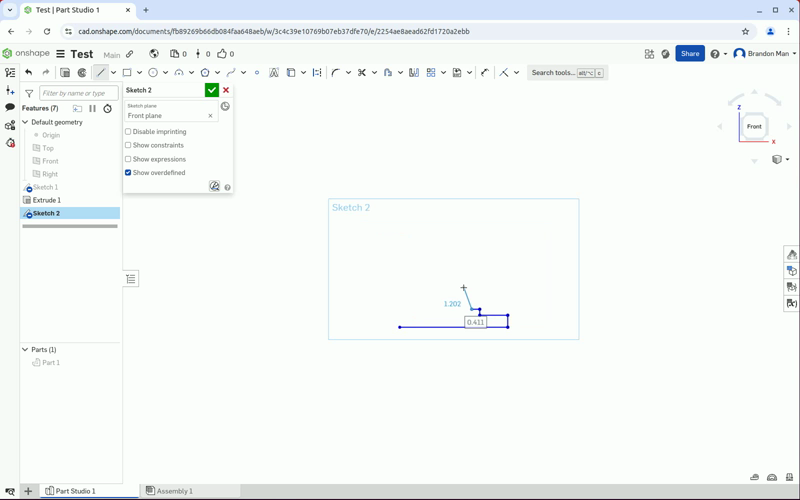
scroll(6)
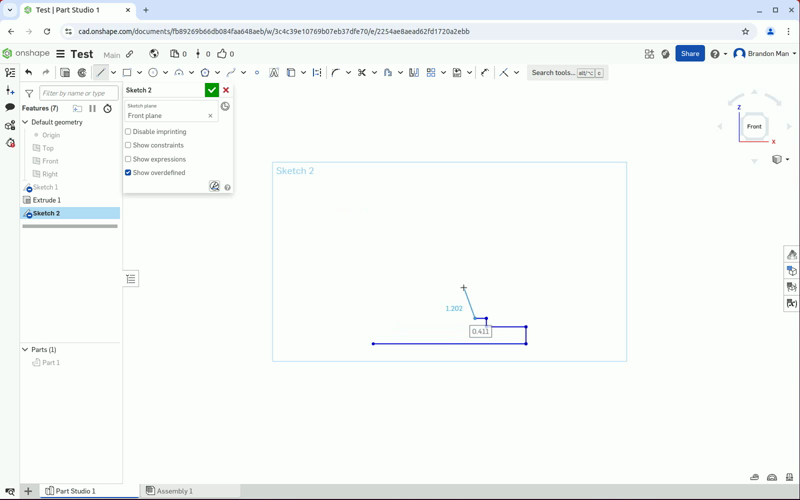
scroll(6)
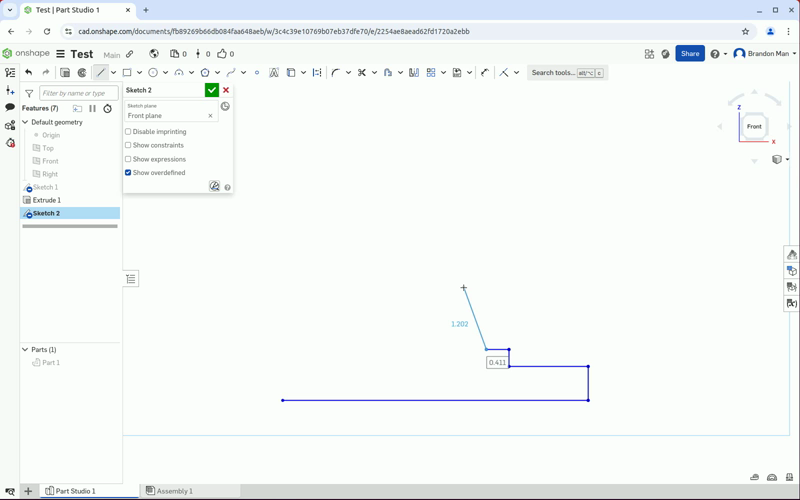
click(463, 287)
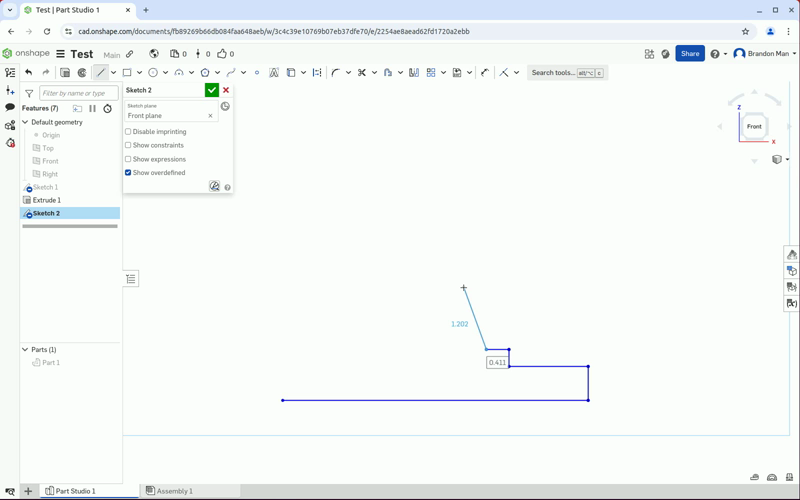
scroll(-6)
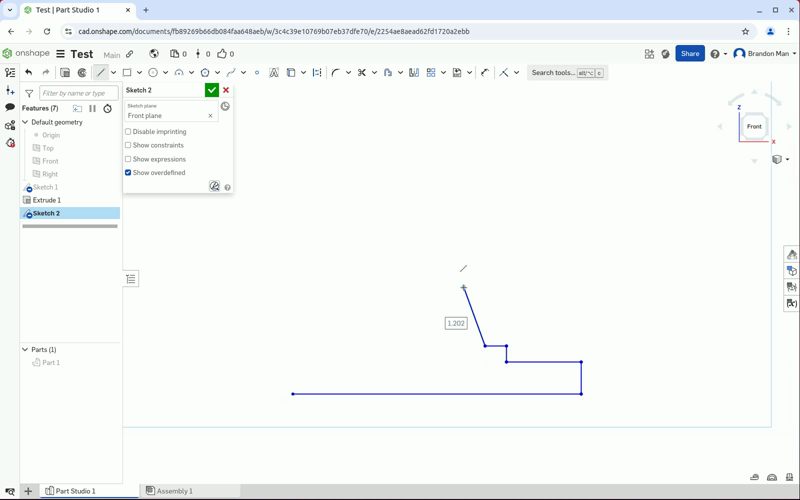
scroll(-6)
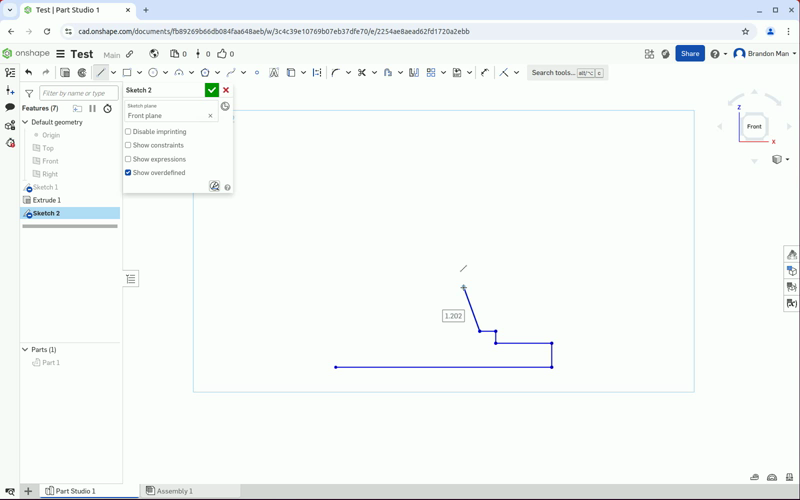
scroll(-6)
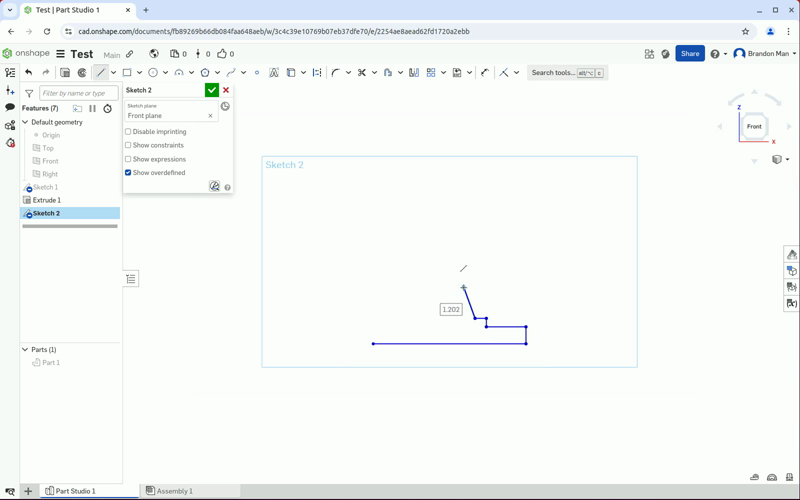
scroll(-6)
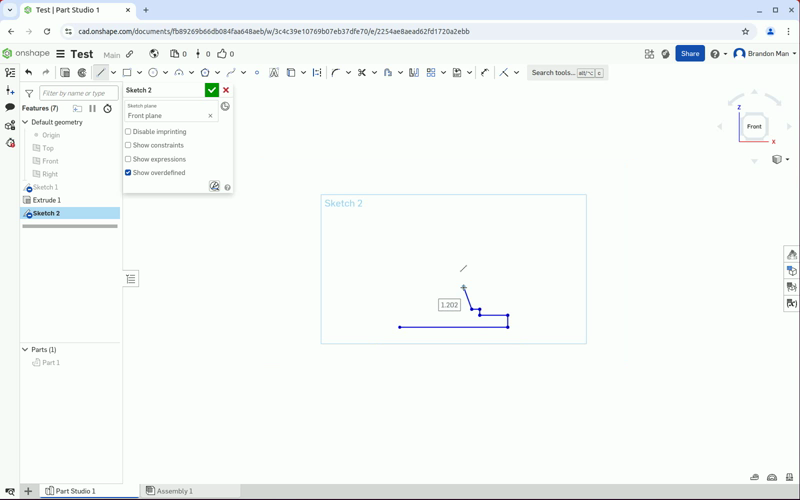
scroll(-6)
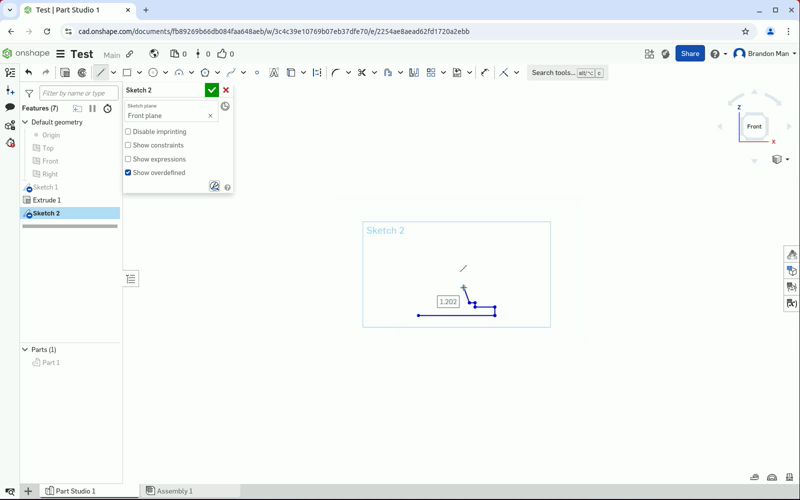
scroll(-6)
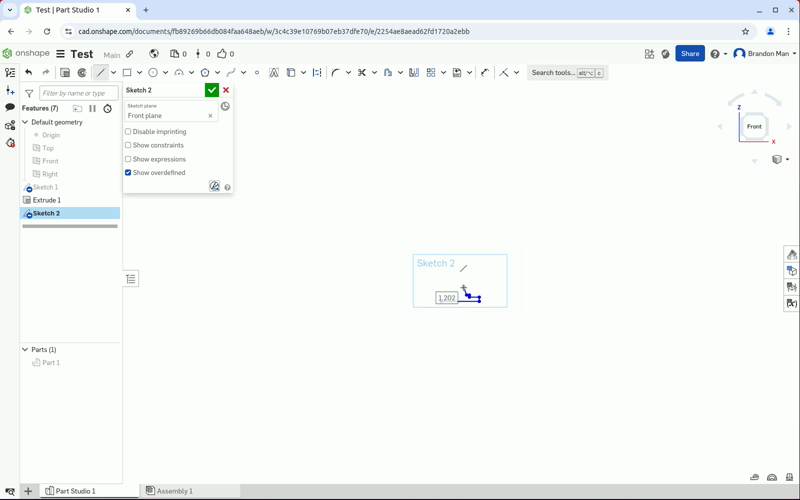
scroll(-6)
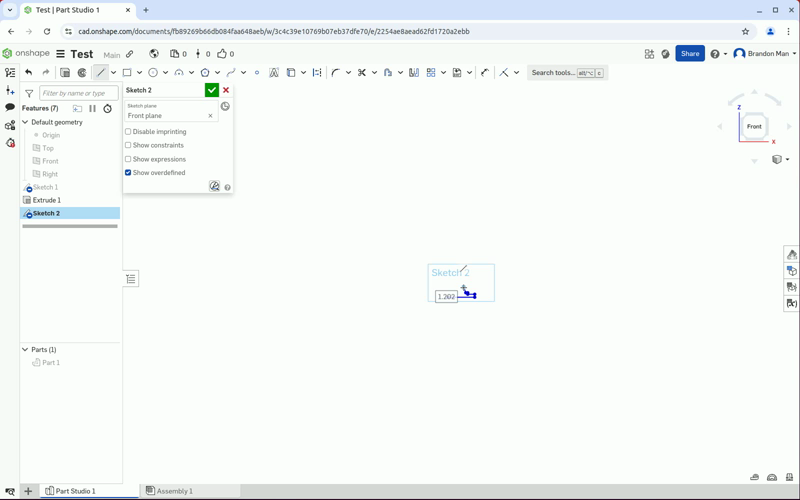
key_up(shift)
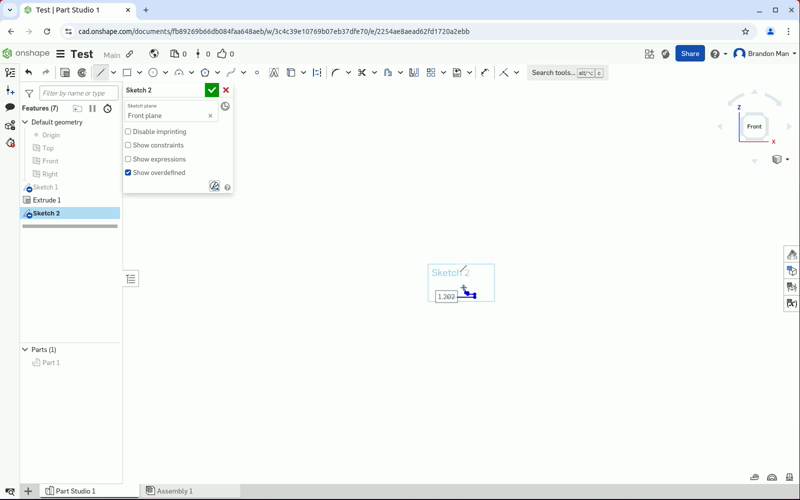
key(esc)
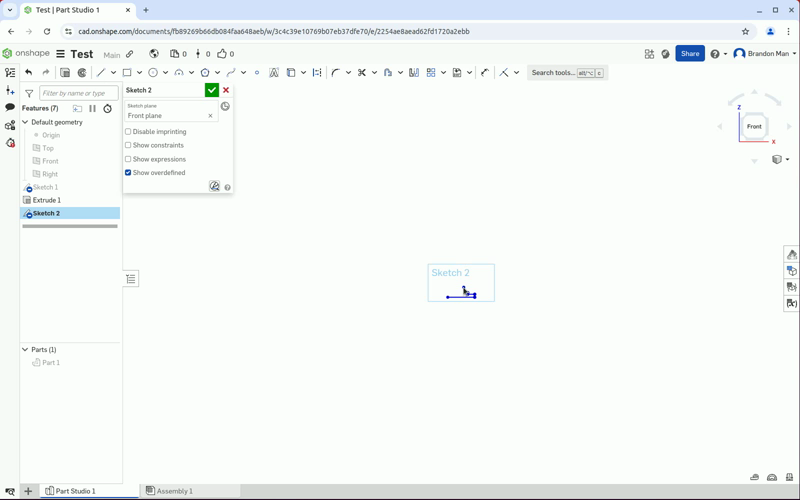
key(a)
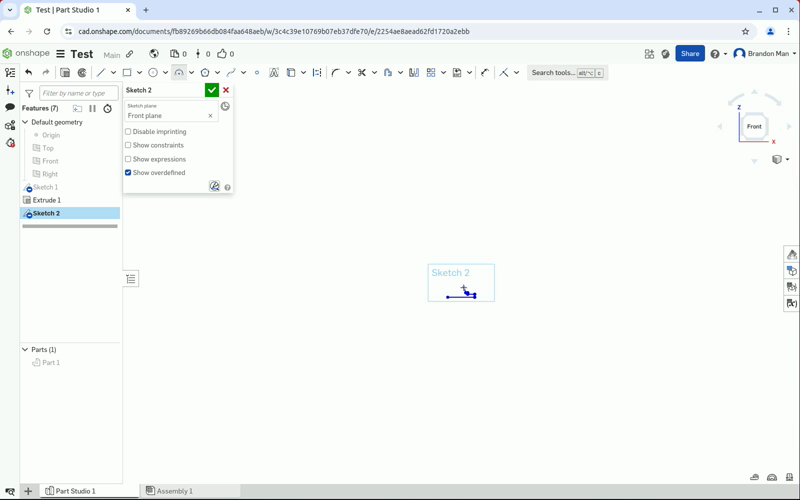
mouse_move(463, 287)
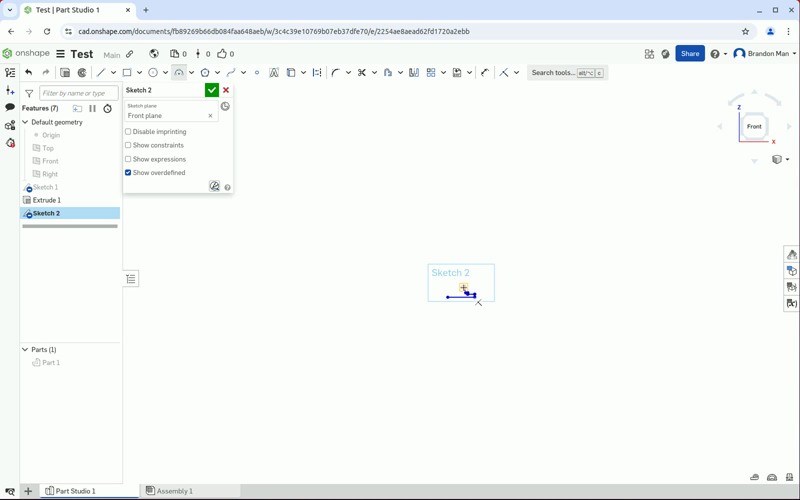
click(463, 287)
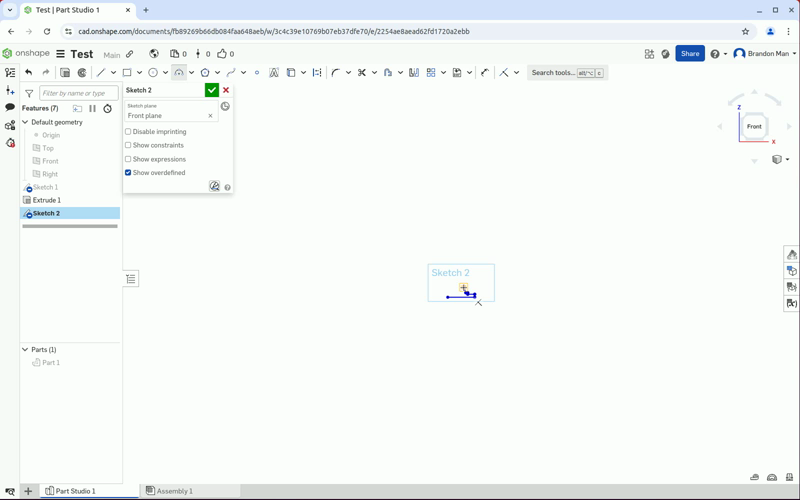
key_down(shift)
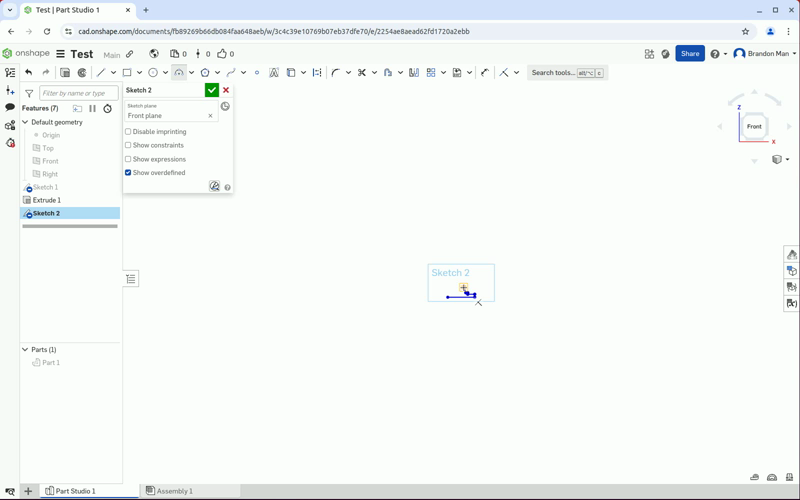
mouse_move(458, 287)
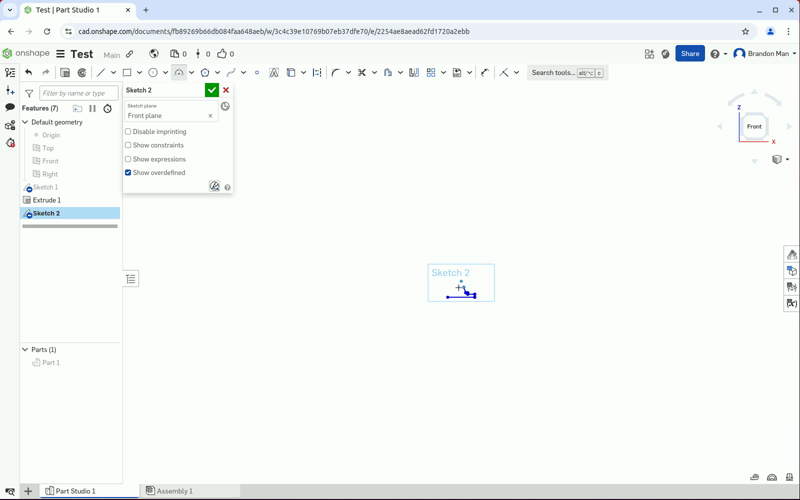
scroll(6)
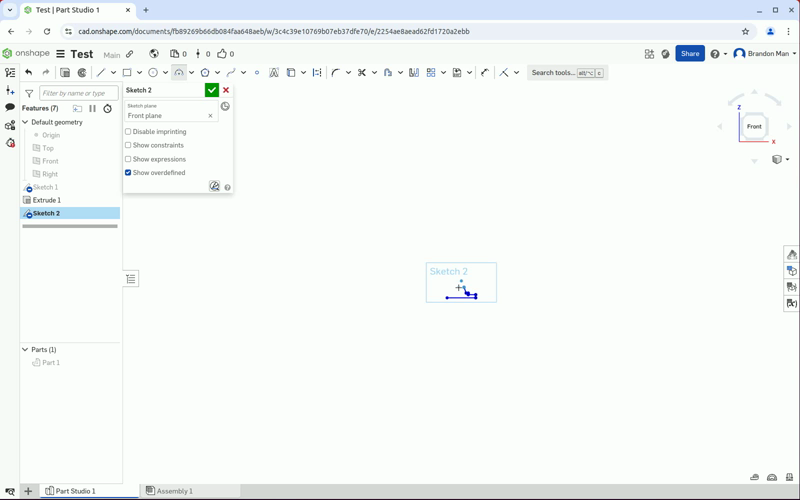
scroll(6)
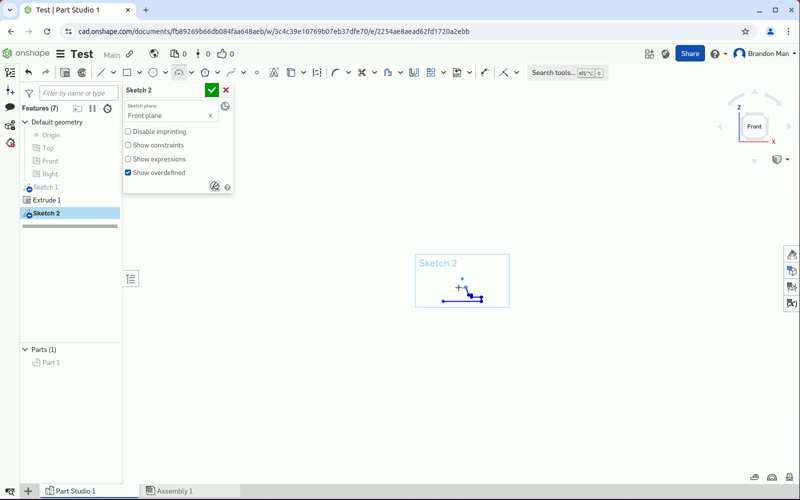
scroll(6)
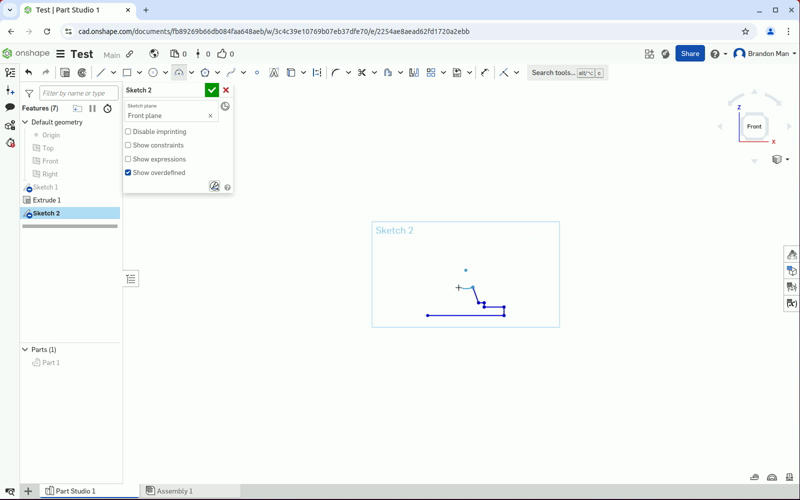
scroll(6)
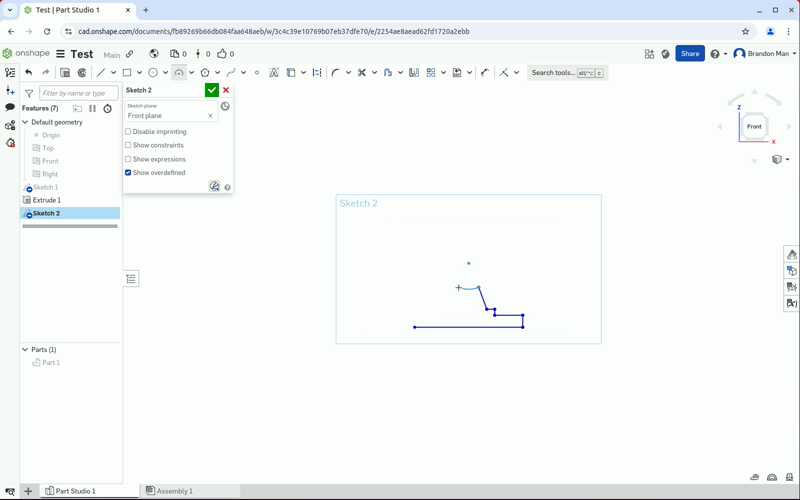
scroll(6)
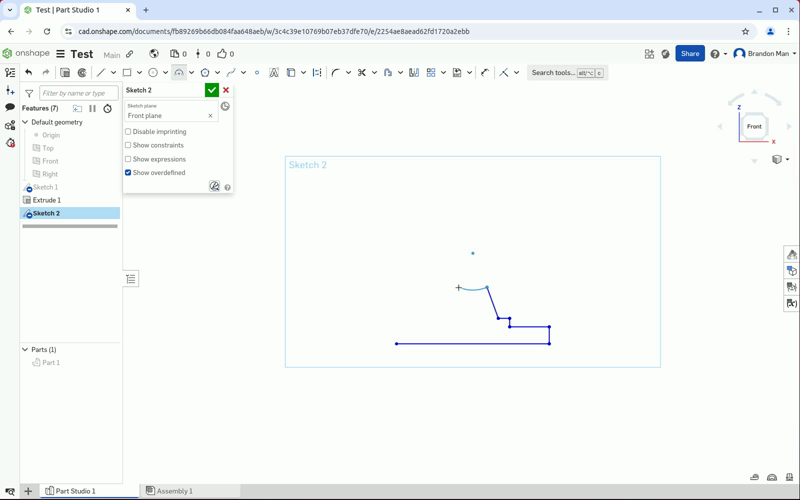
scroll(6)
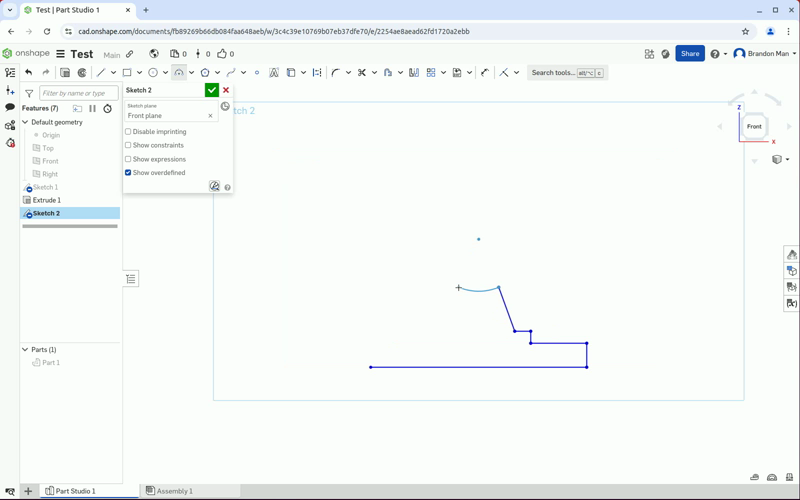
scroll(6)
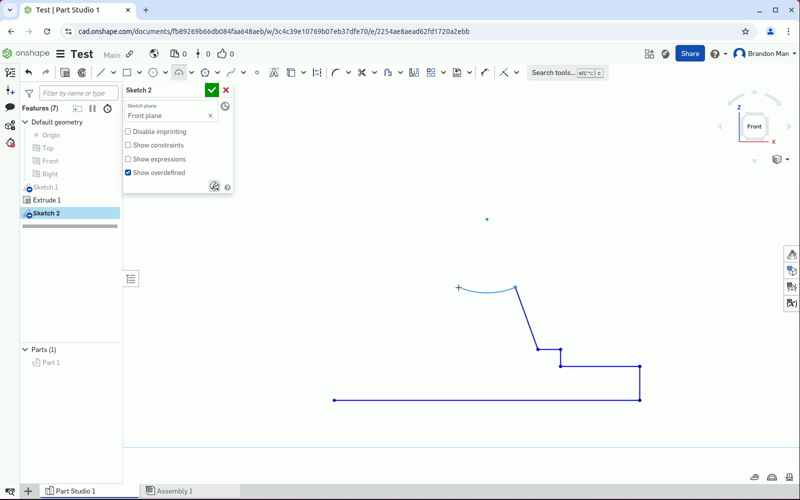
click(458, 287)
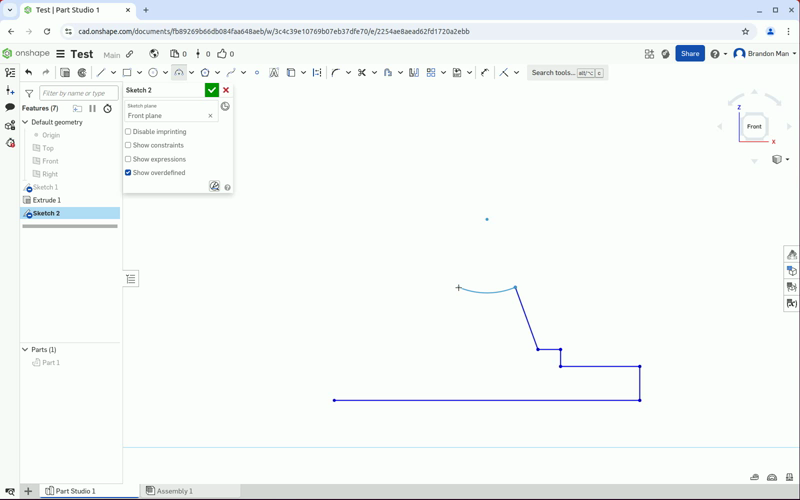
scroll(-6)
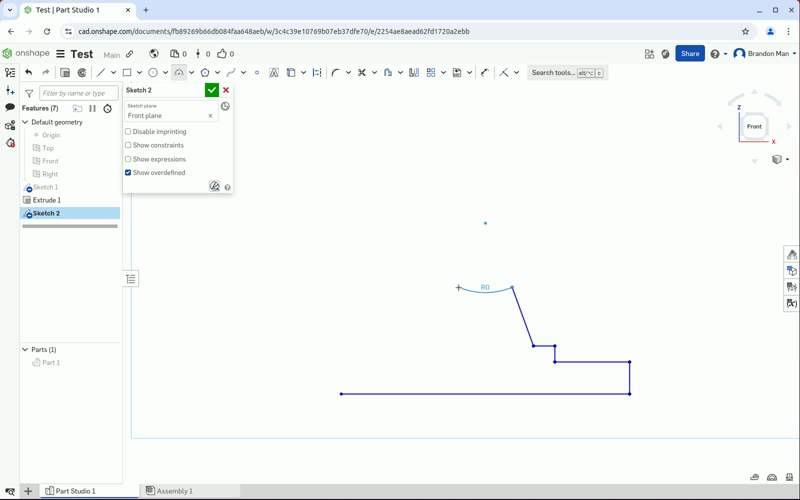
scroll(-6)
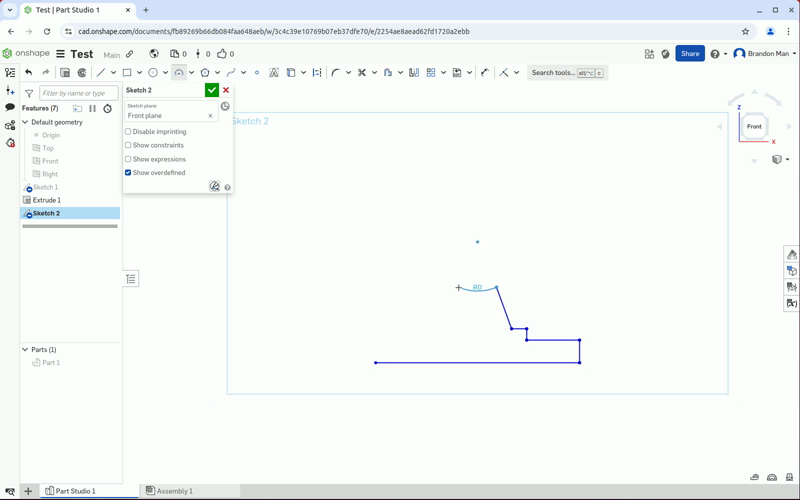
scroll(-6)
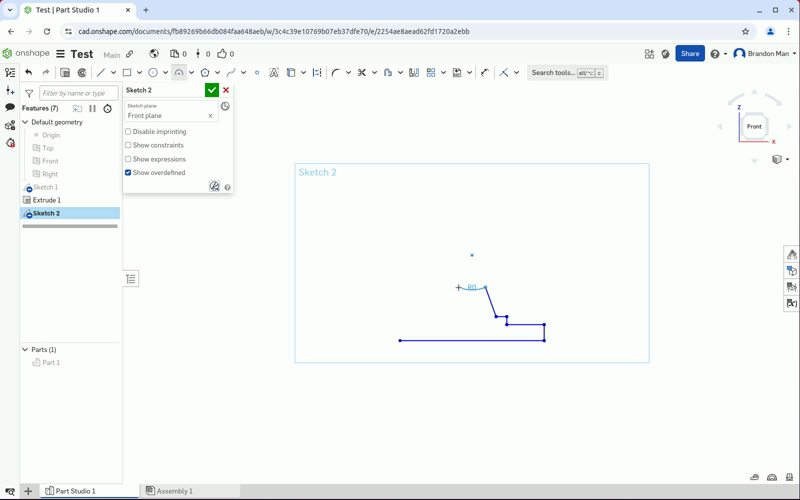
scroll(-6)
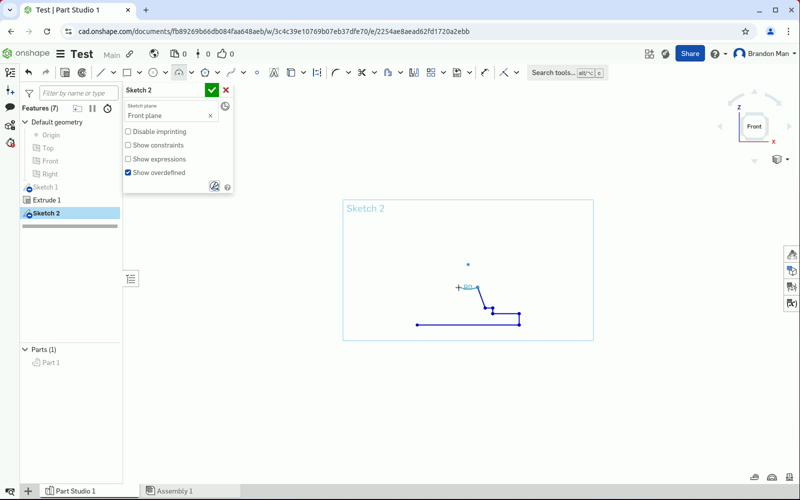
scroll(-6)
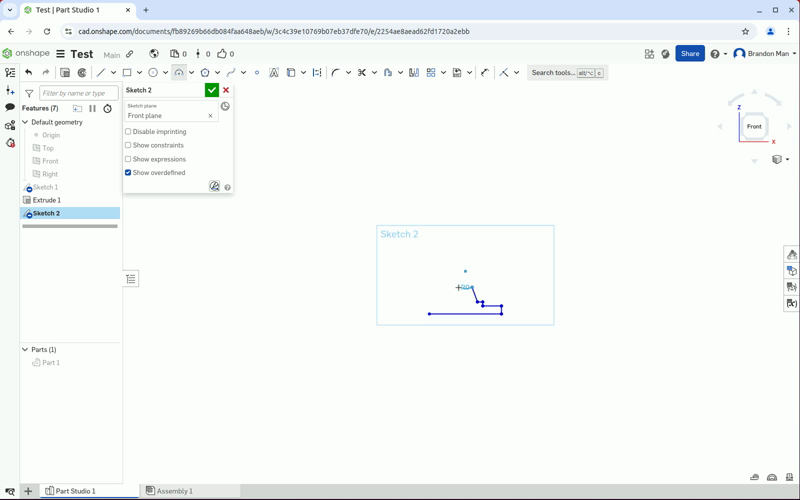
scroll(-6)
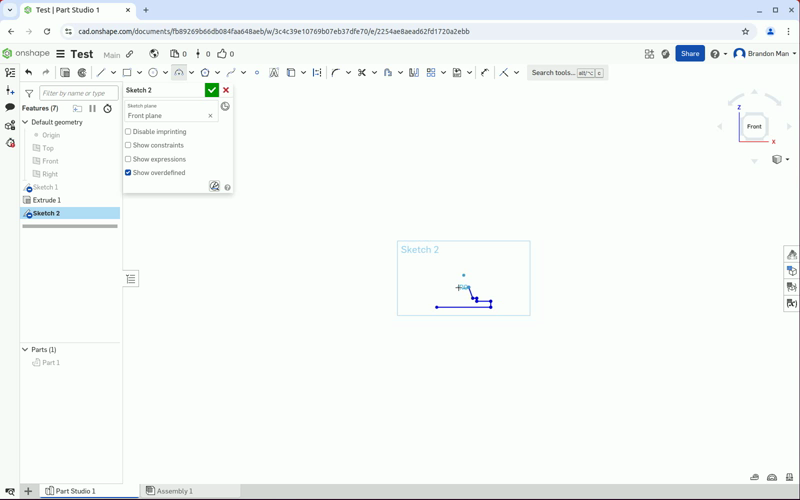
scroll(-6)
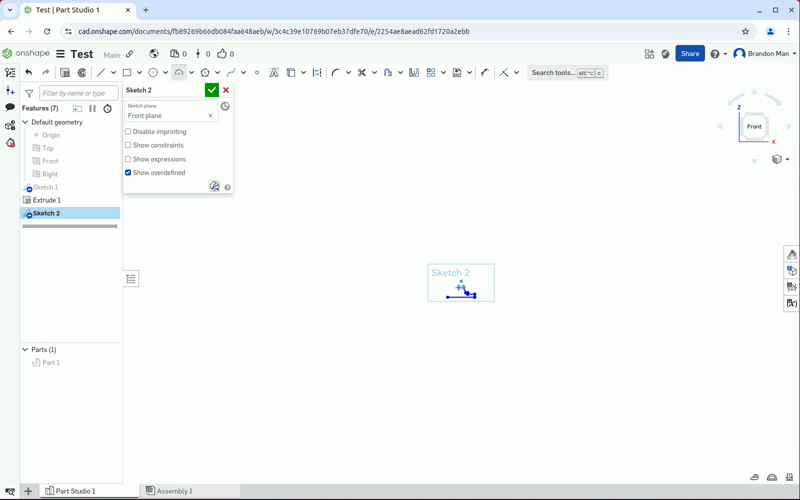
mouse_move(461, 288)
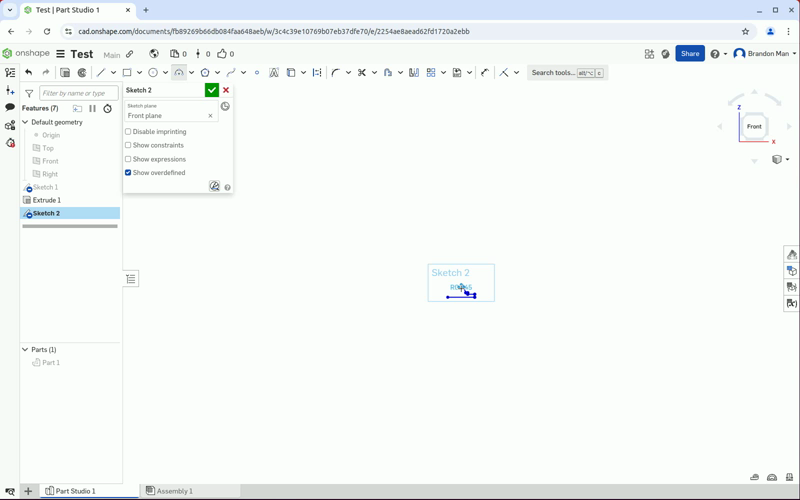
scroll(6)
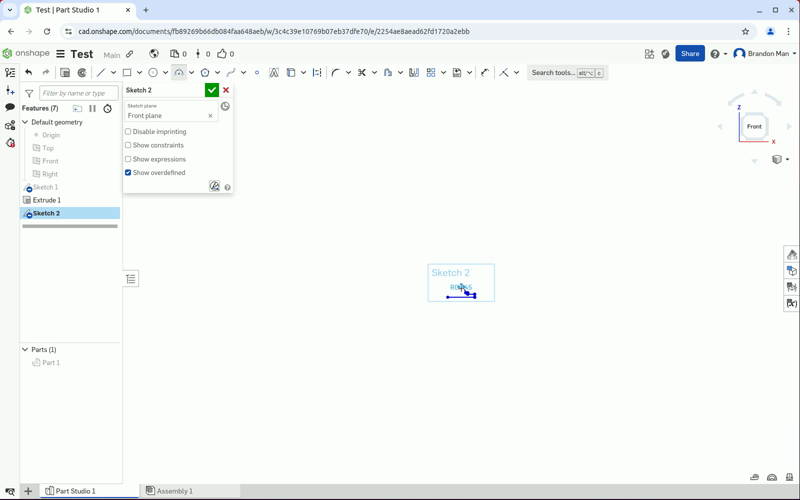
scroll(6)
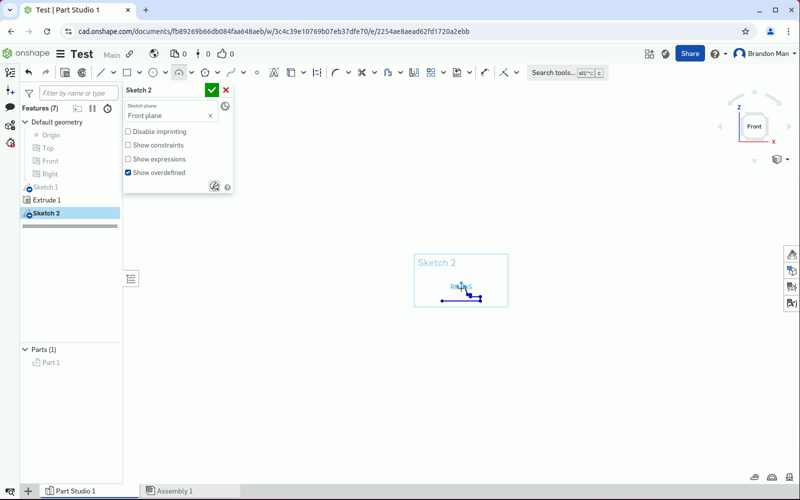
scroll(6)
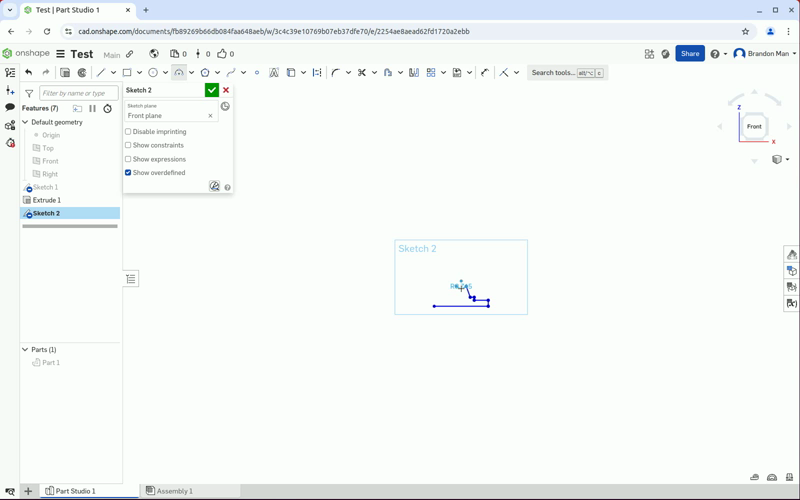
scroll(6)
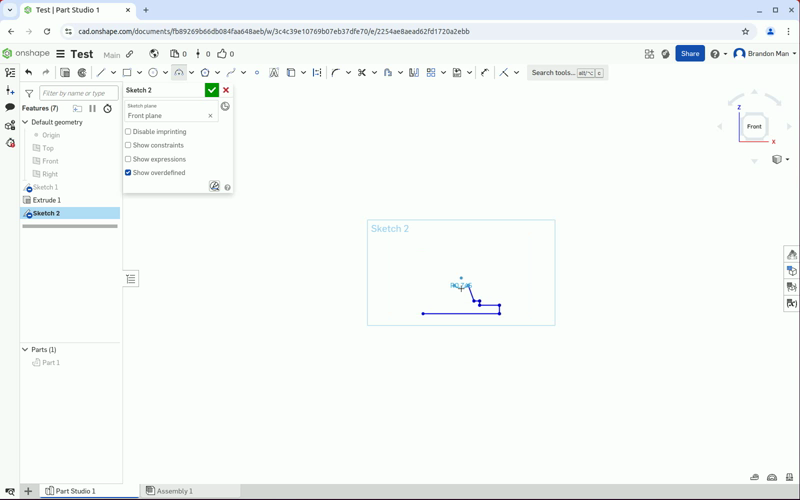
scroll(6)
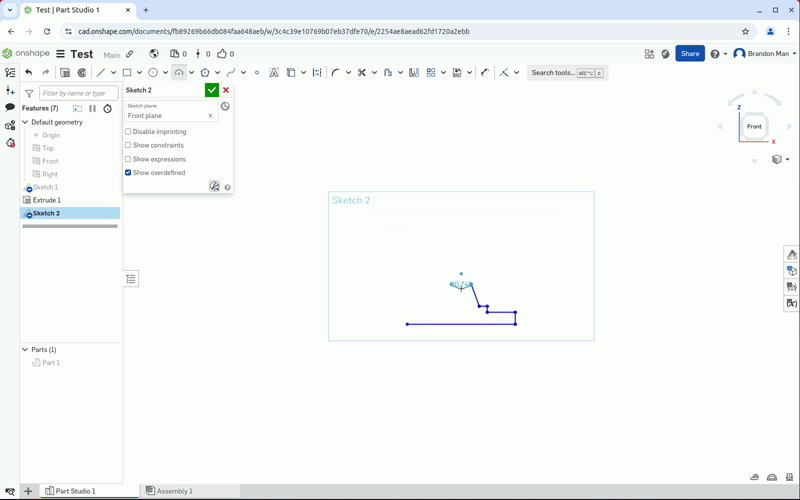
scroll(6)
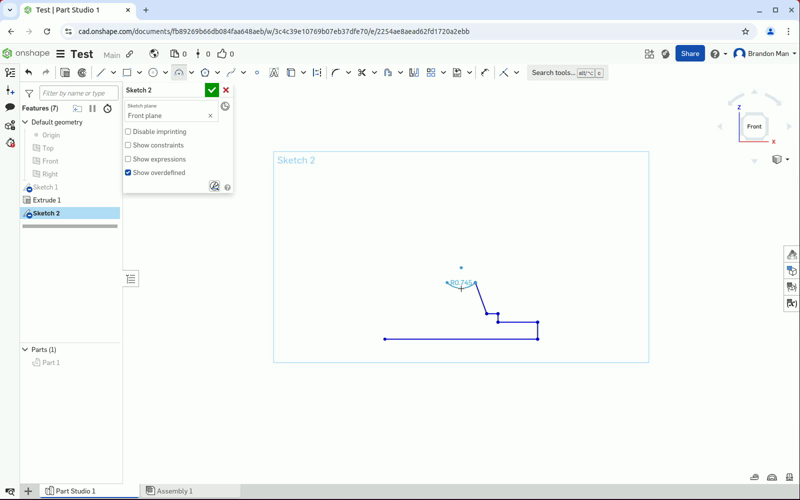
scroll(6)
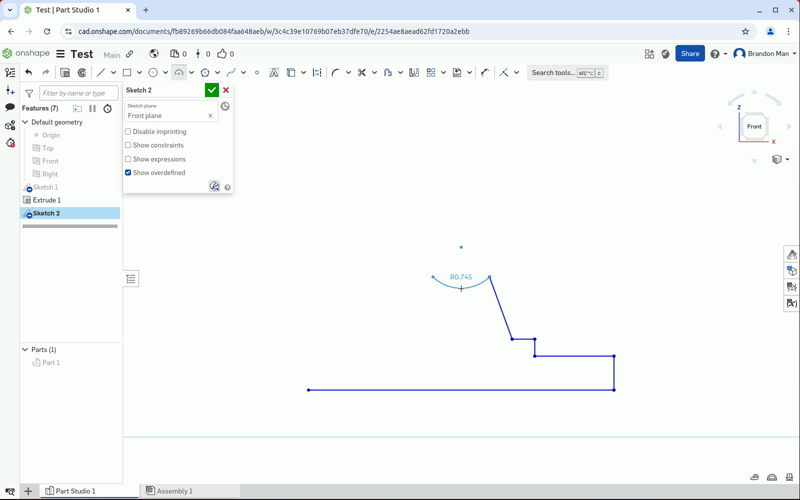
click(461, 288)
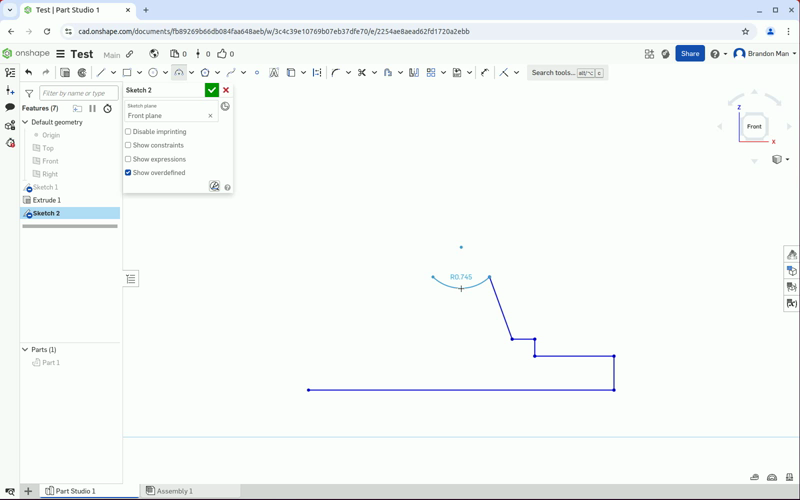
scroll(-6)
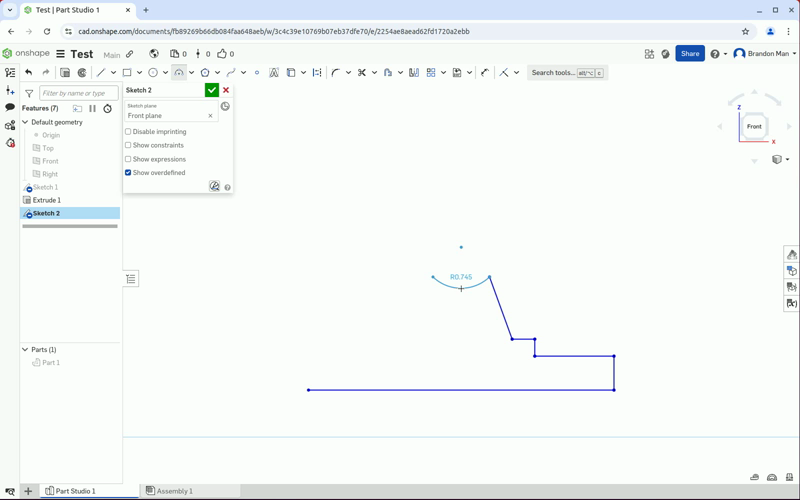
scroll(-6)
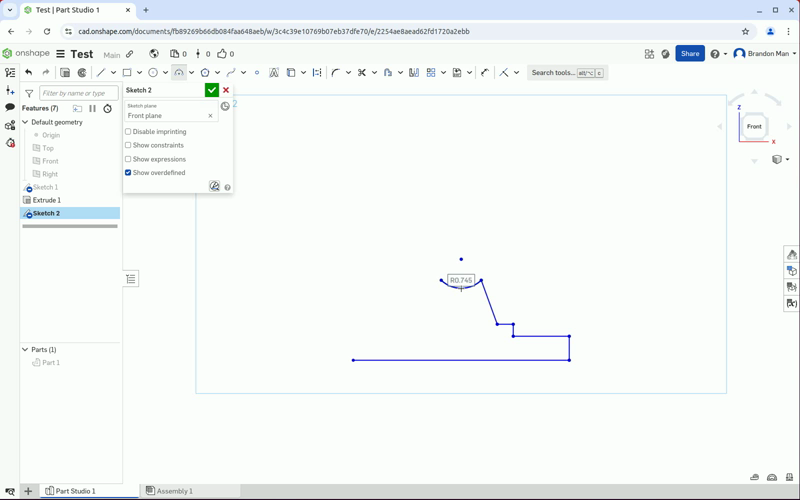
scroll(-6)
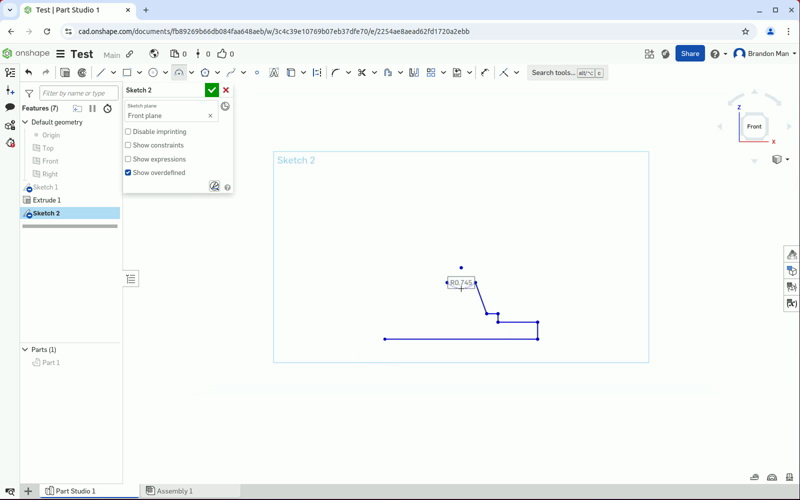
scroll(-6)
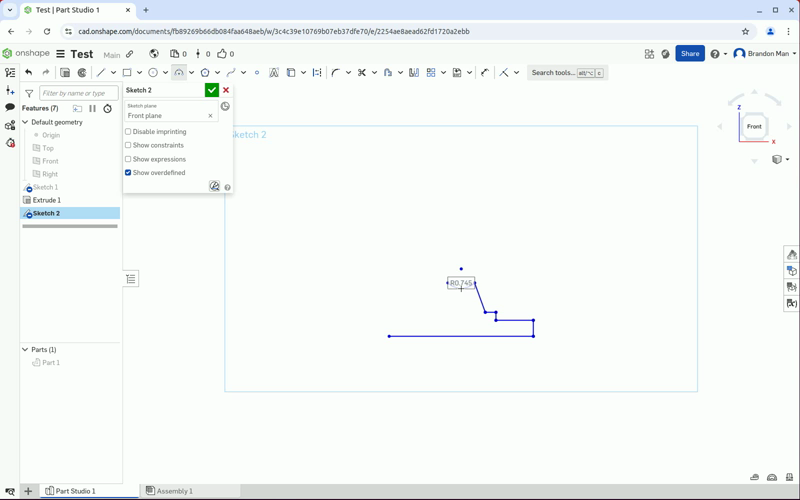
scroll(-6)
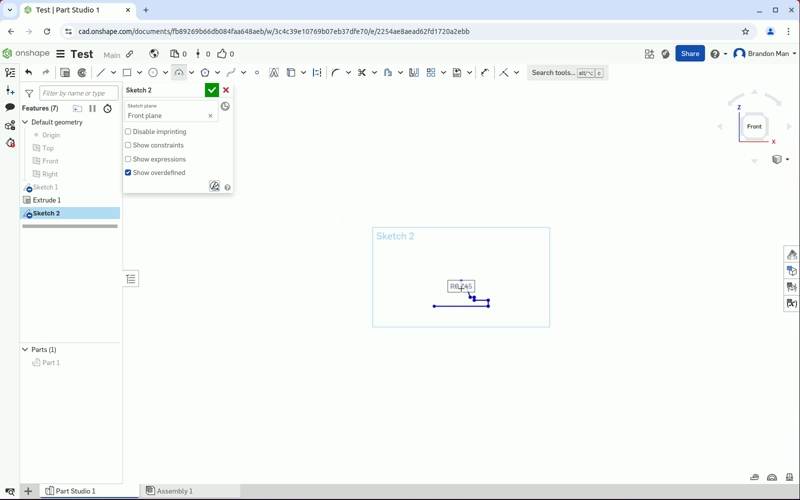
scroll(-6)
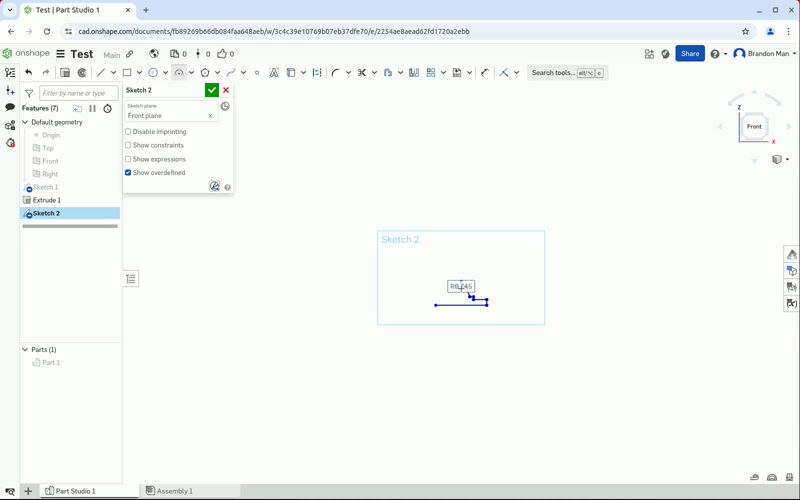
scroll(-6)
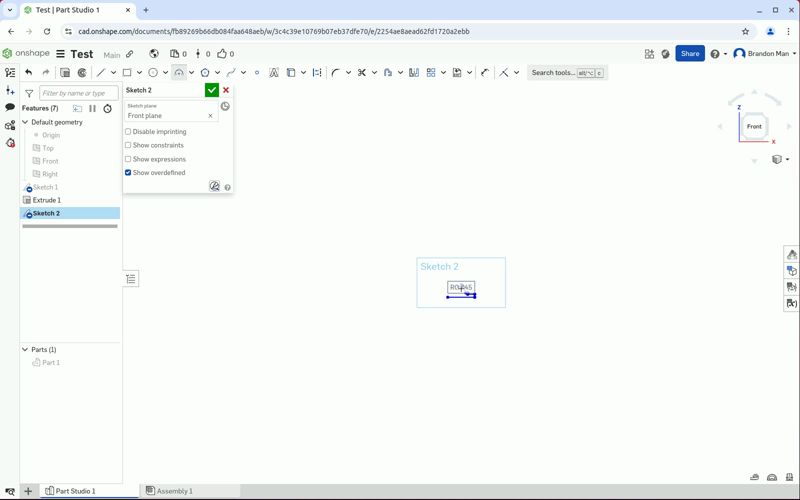
key_up(shift)
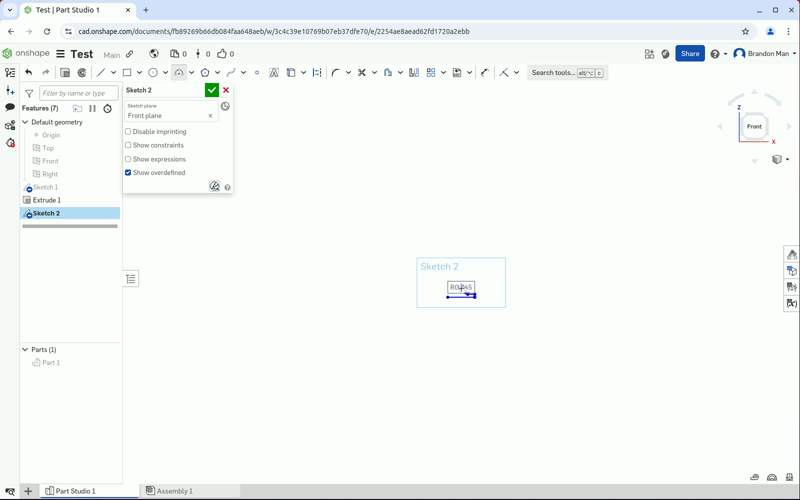
key(esc)
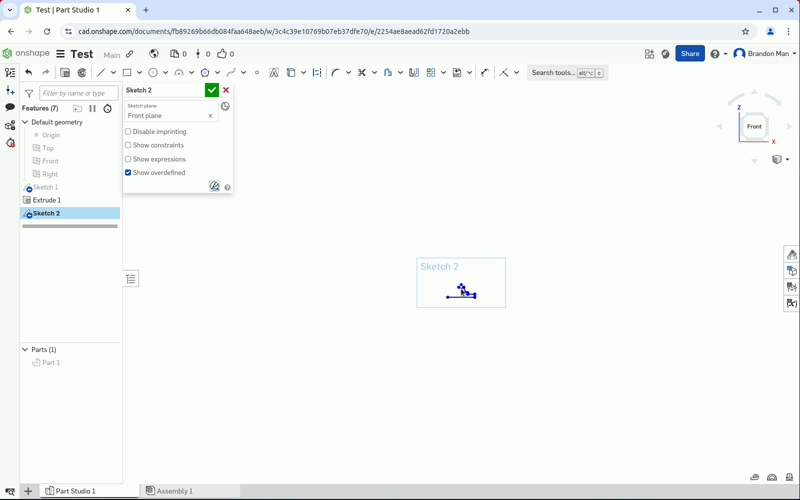
key(l)
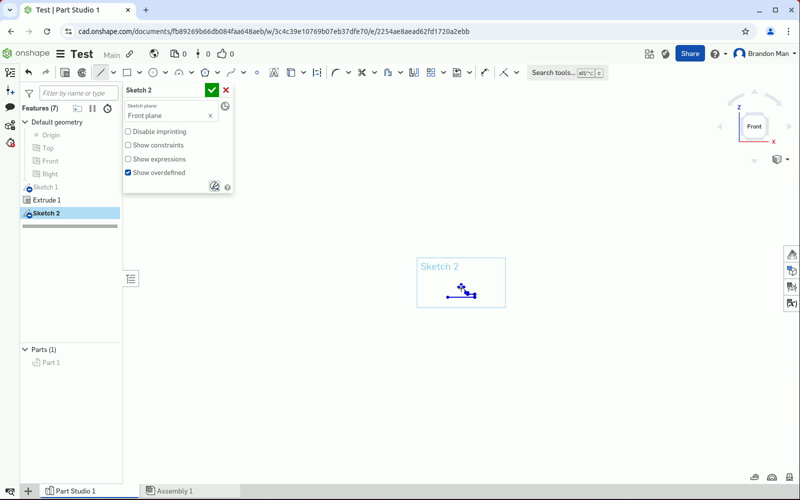
mouse_move(458, 287)
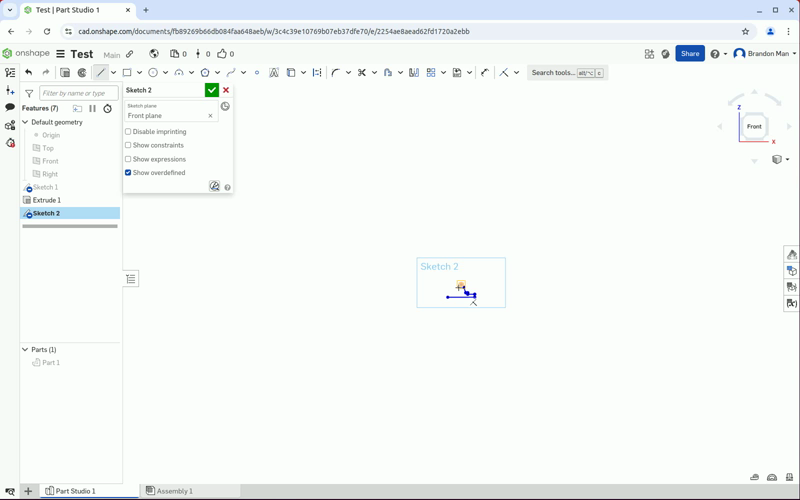
scroll(6)
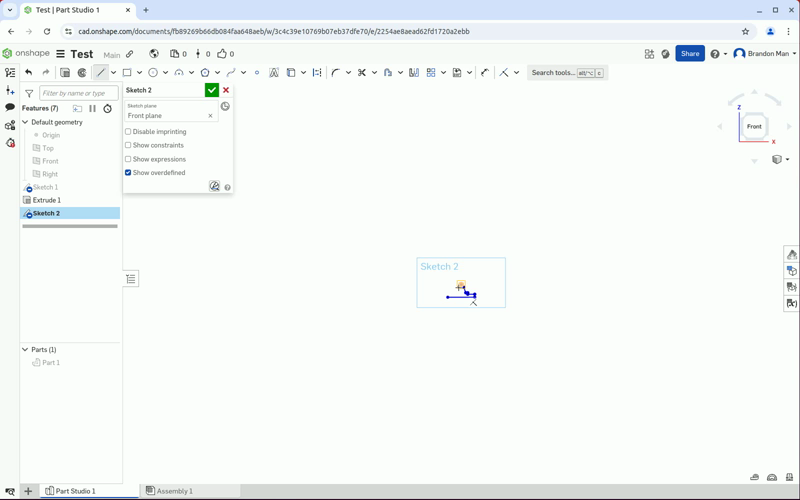
scroll(6)
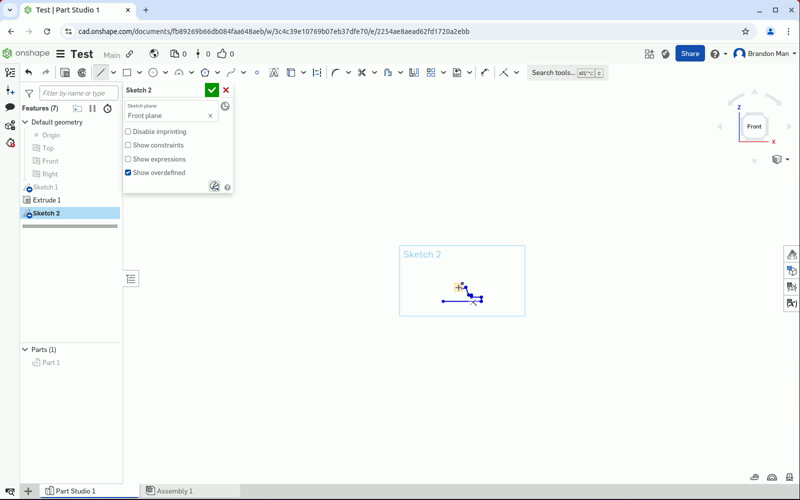
scroll(6)
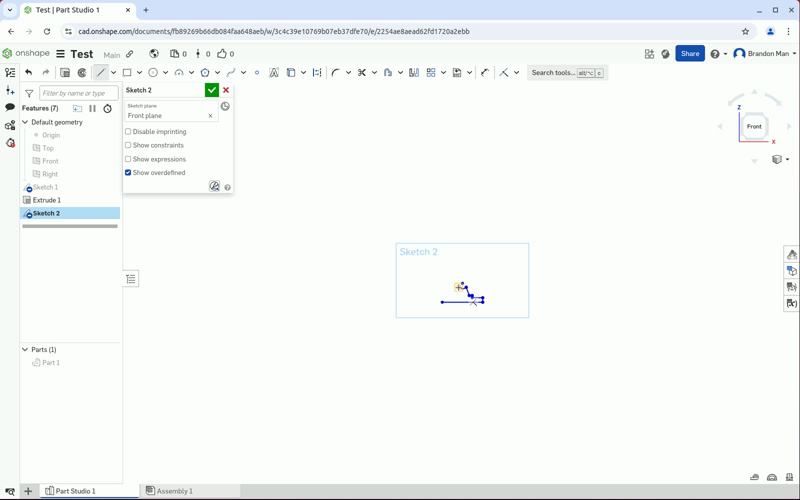
scroll(6)
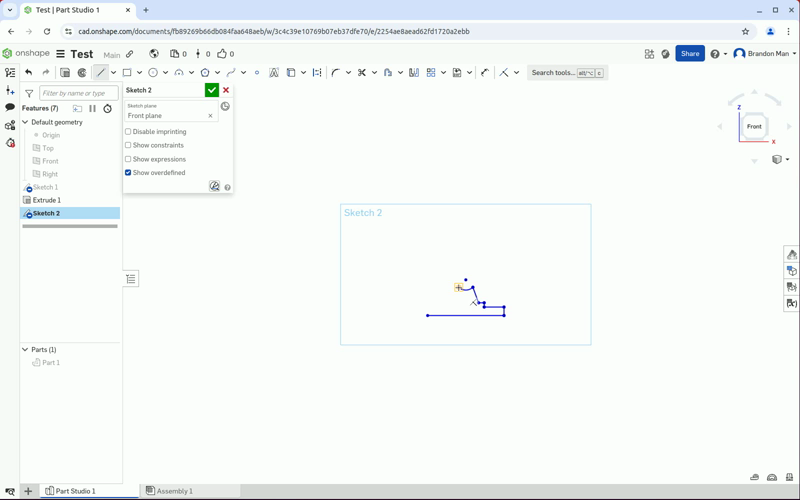
scroll(6)
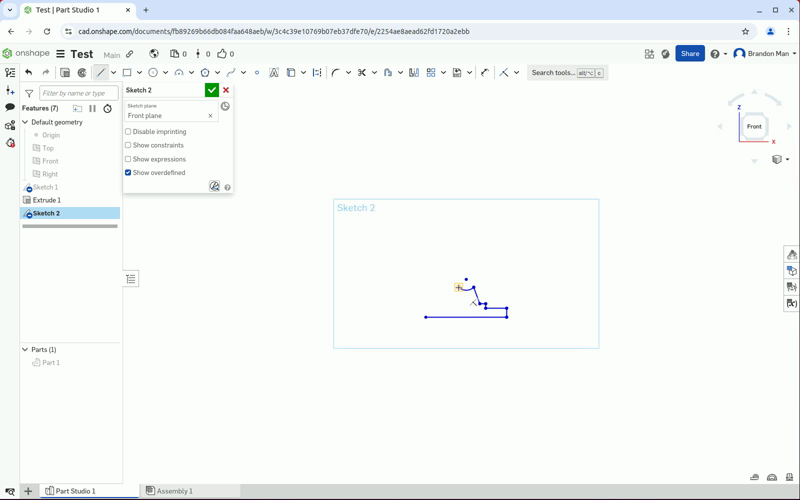
scroll(6)
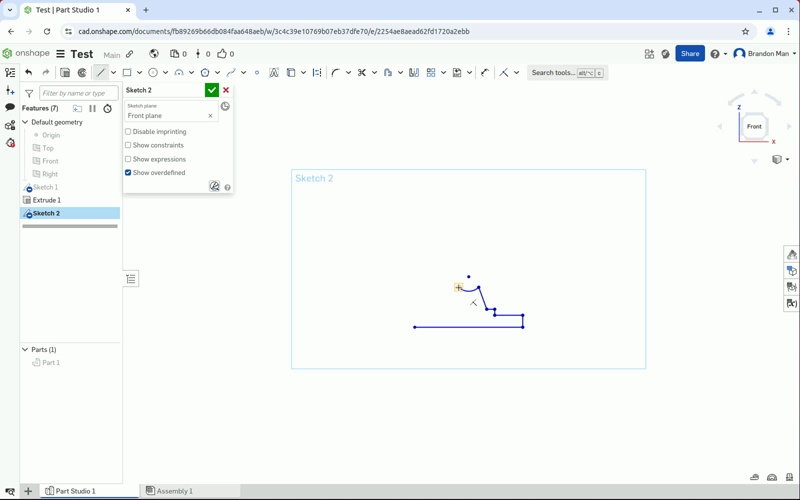
scroll(6)
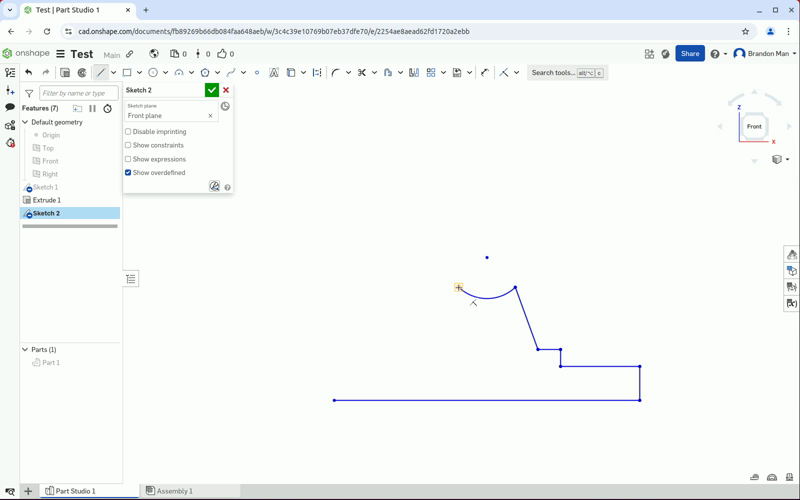
click(458, 287)
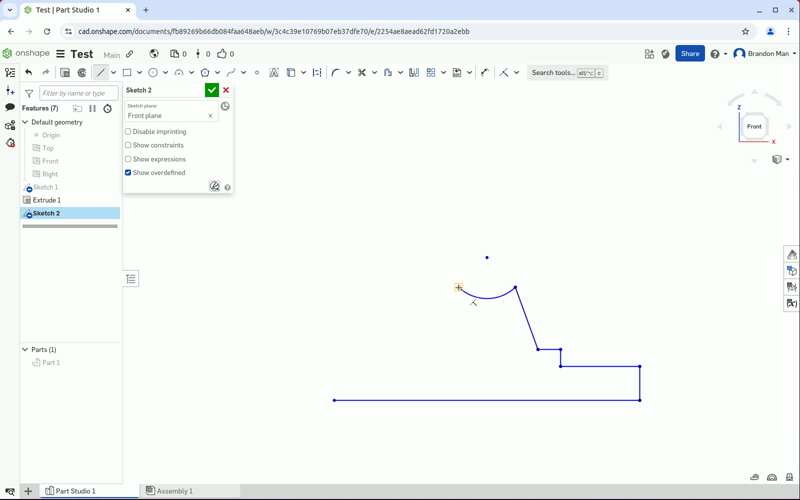
scroll(-6)
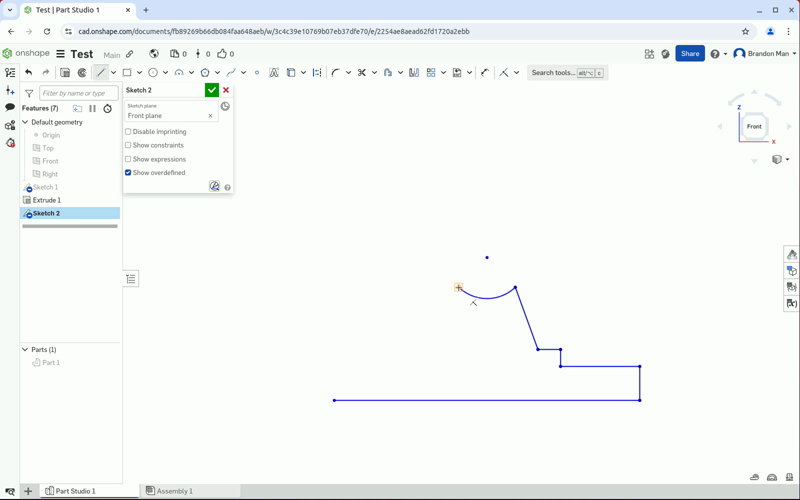
scroll(-6)
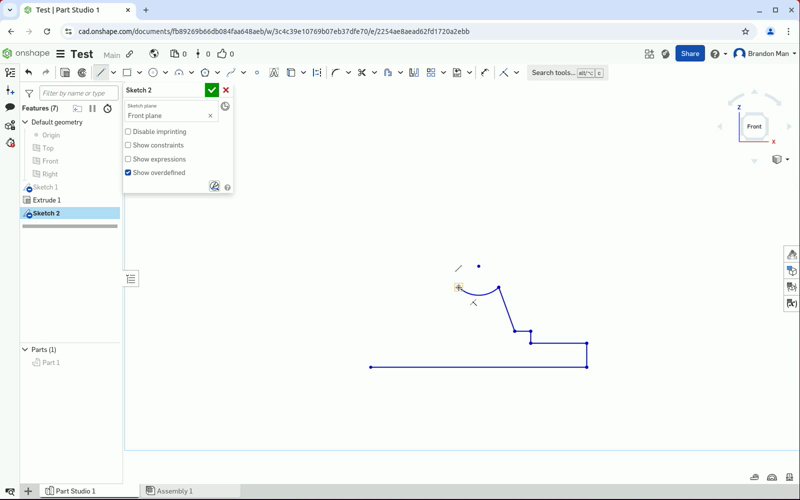
scroll(-6)
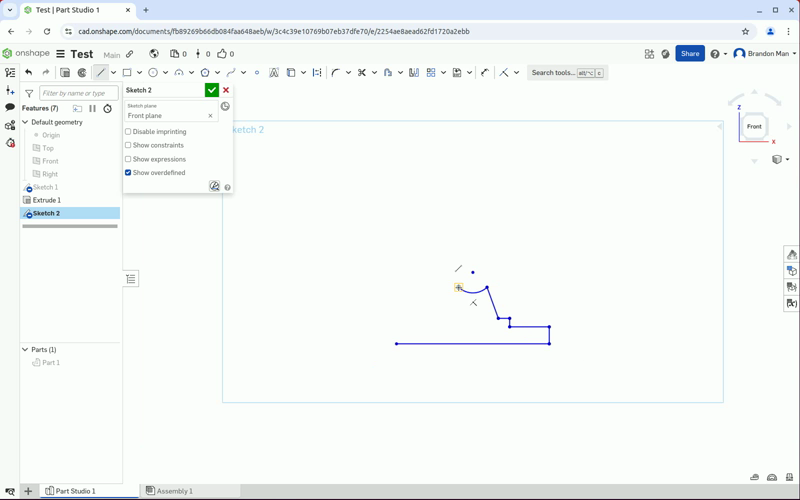
scroll(-6)
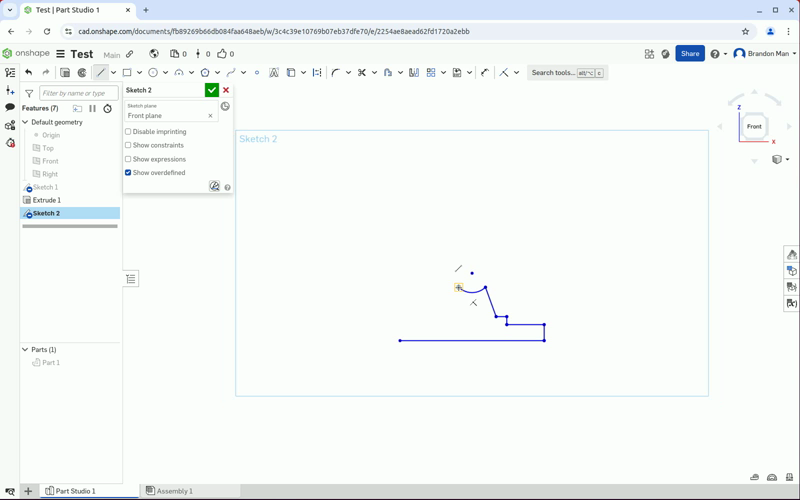
scroll(-6)
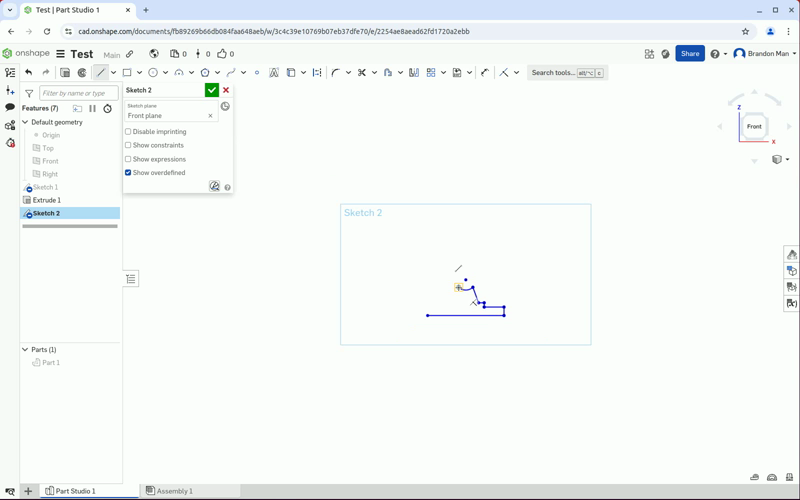
scroll(-6)
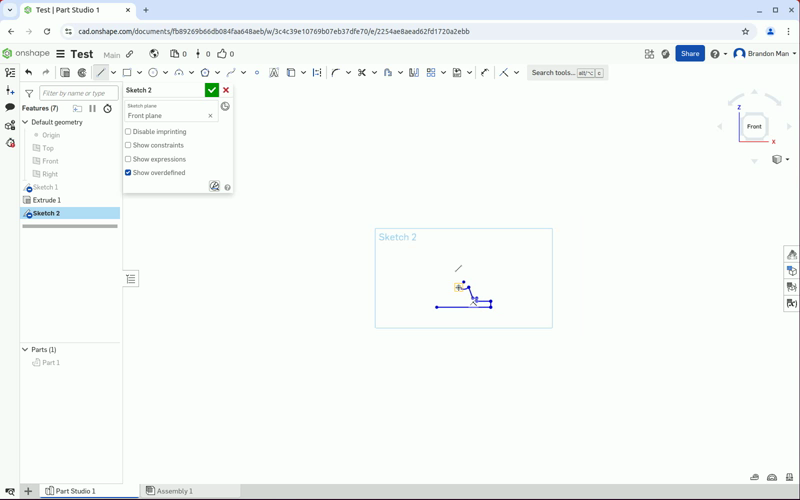
scroll(-6)
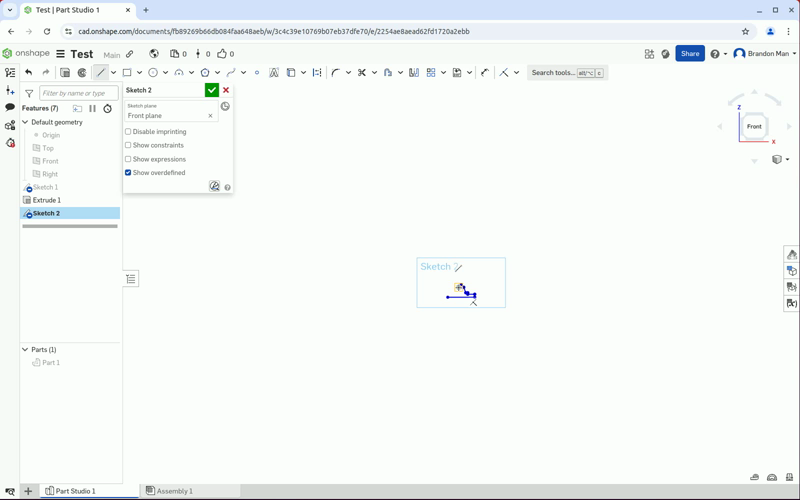
key_down(shift)
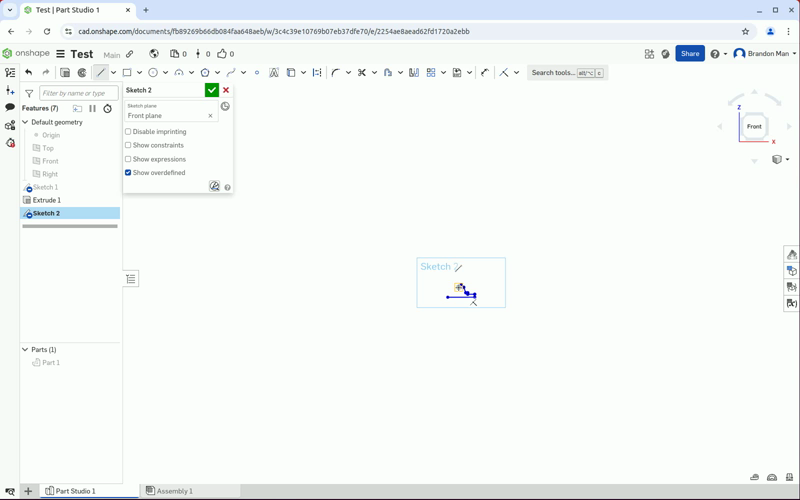
mouse_move(488, 287)
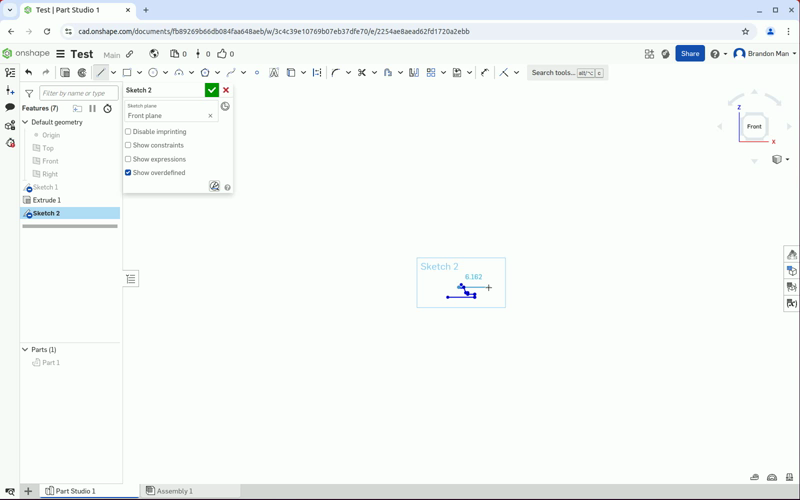
mouse_move(456, 292)
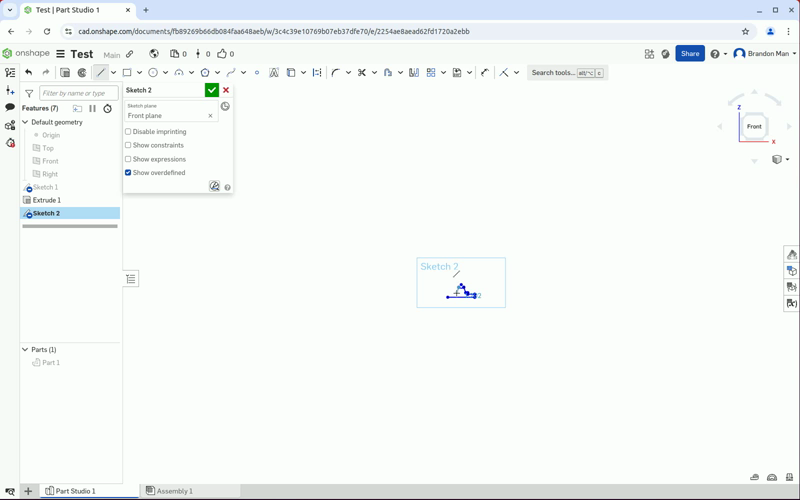
scroll(6)
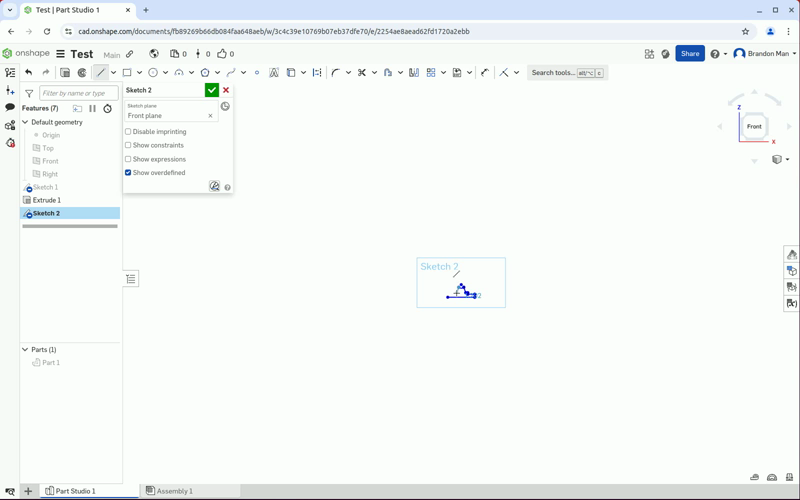
scroll(6)
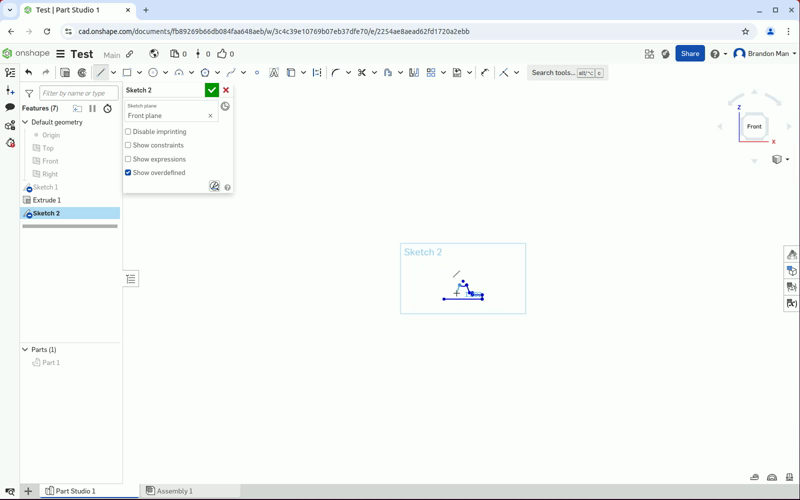
scroll(6)
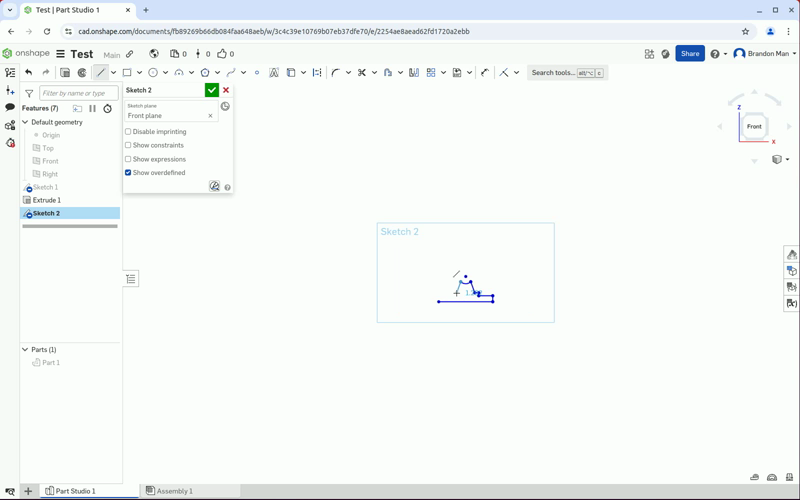
scroll(6)
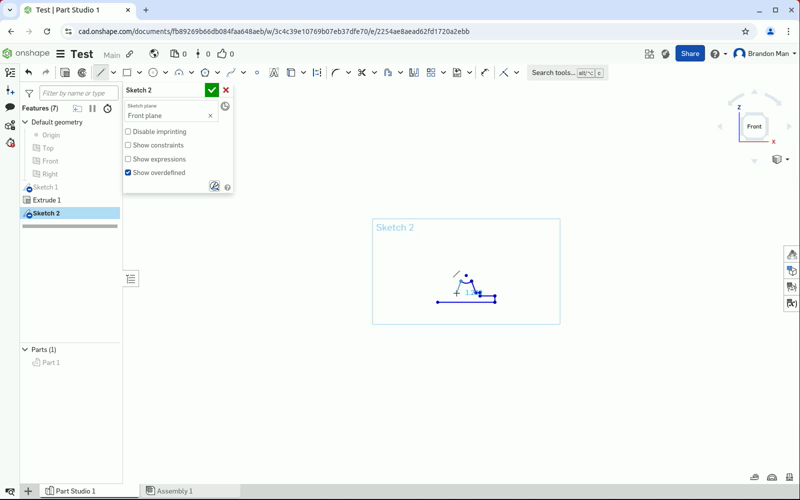
scroll(6)
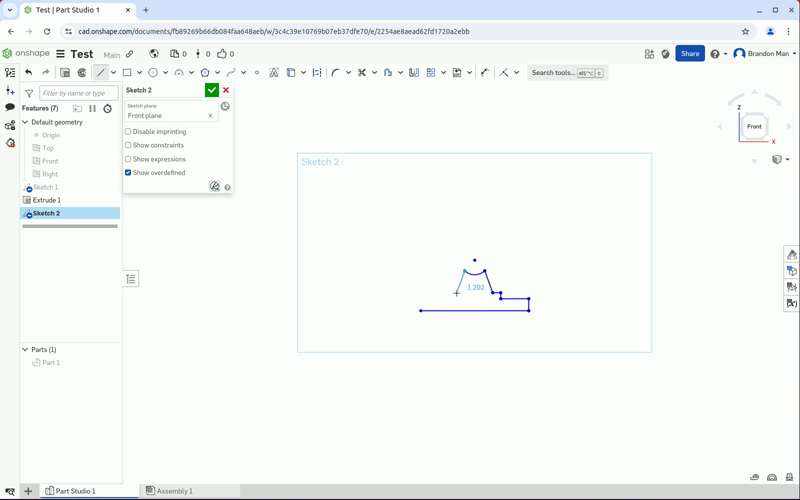
scroll(6)
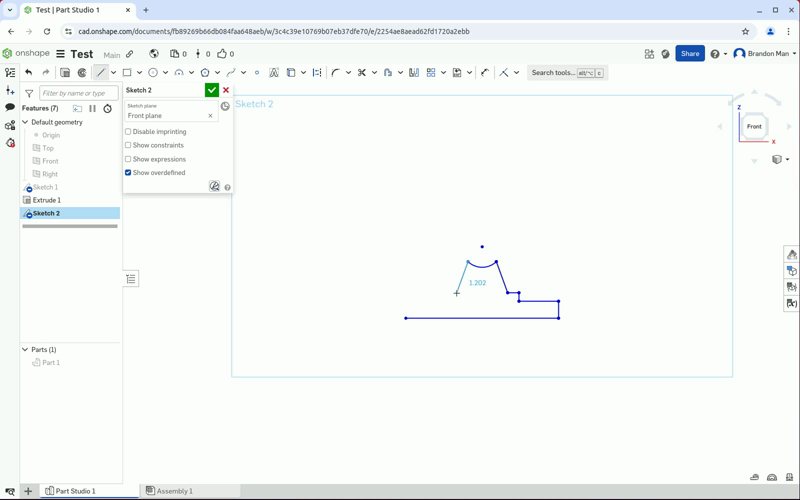
scroll(6)
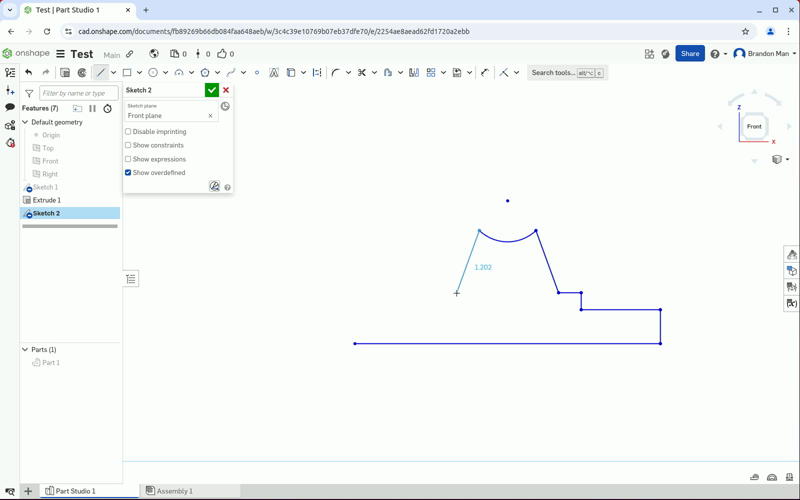
click(456, 292)
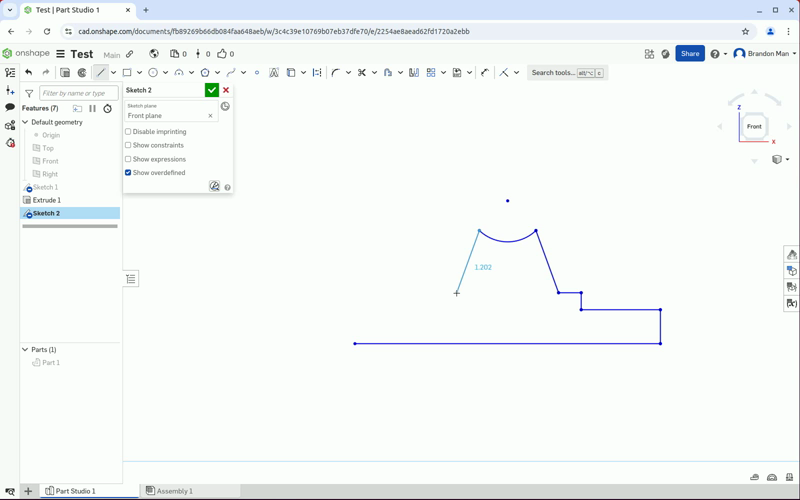
scroll(-6)
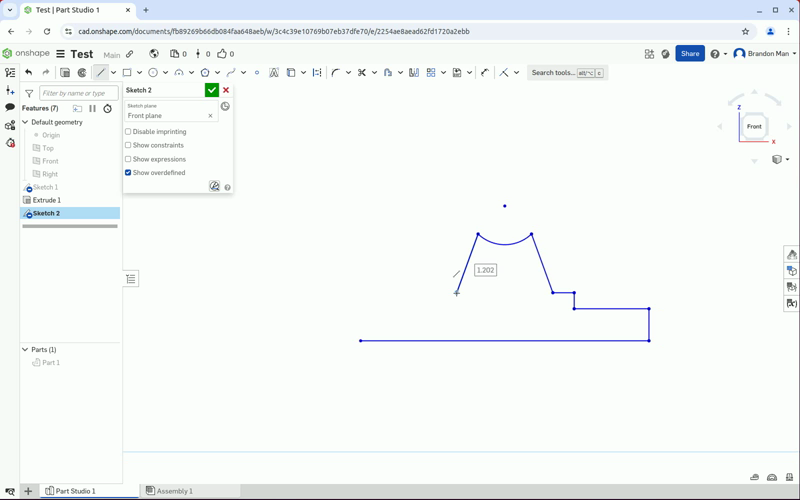
scroll(-6)
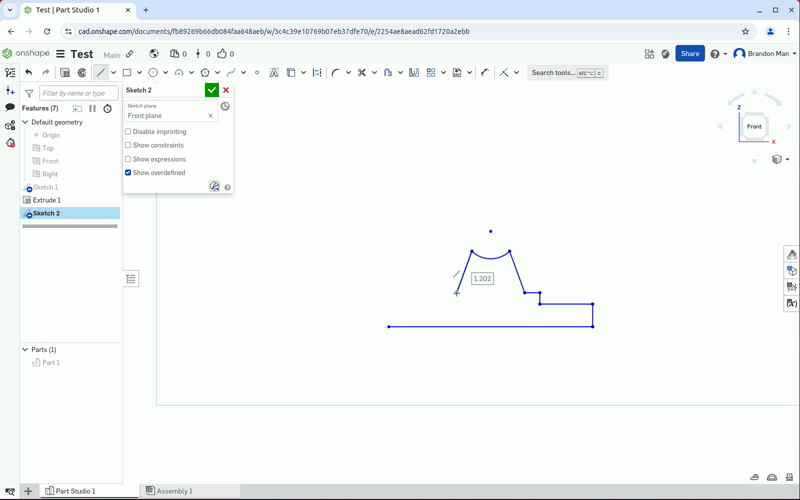
scroll(-6)
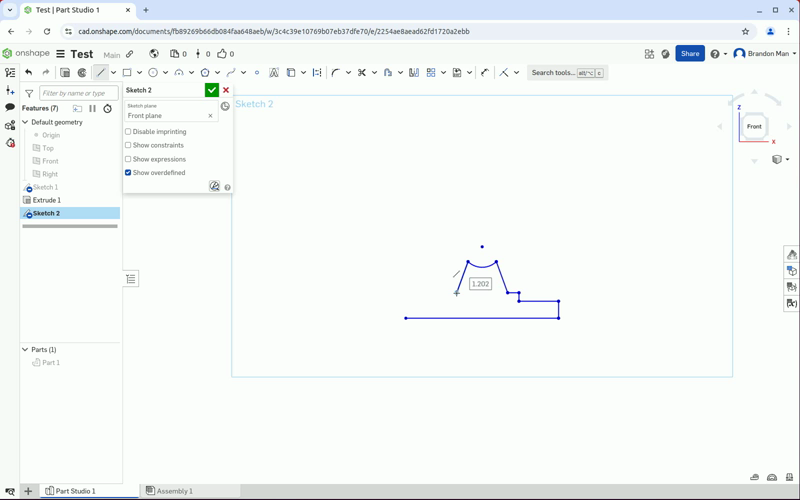
scroll(-6)
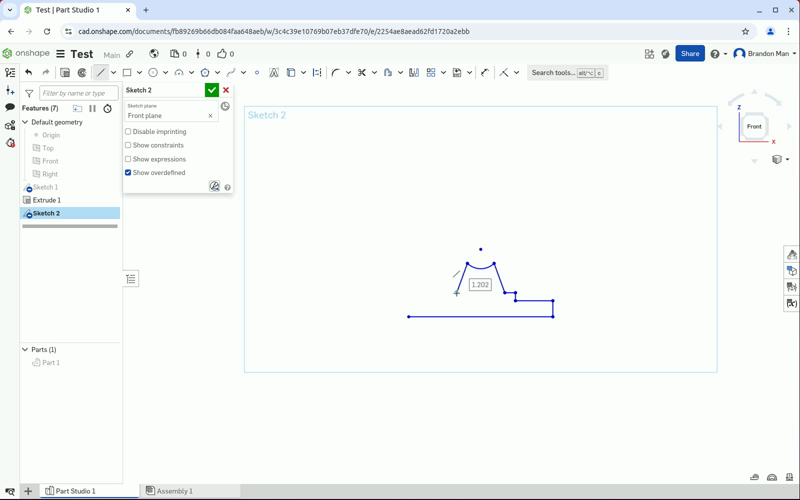
scroll(-6)
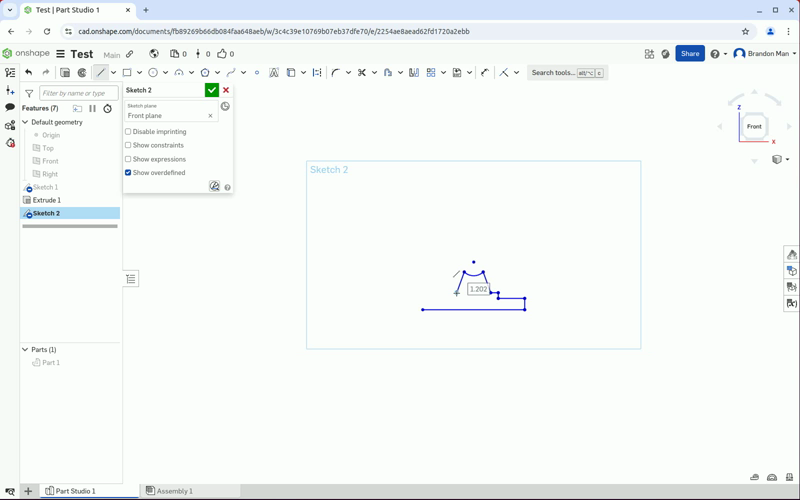
scroll(-6)
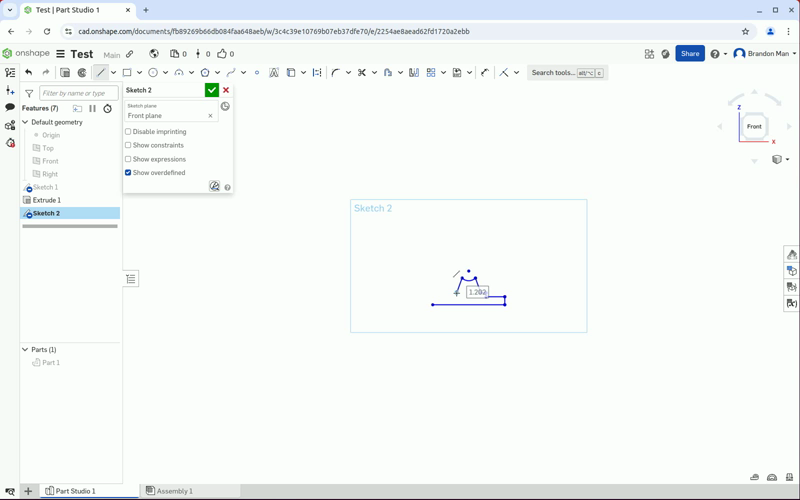
scroll(-6)
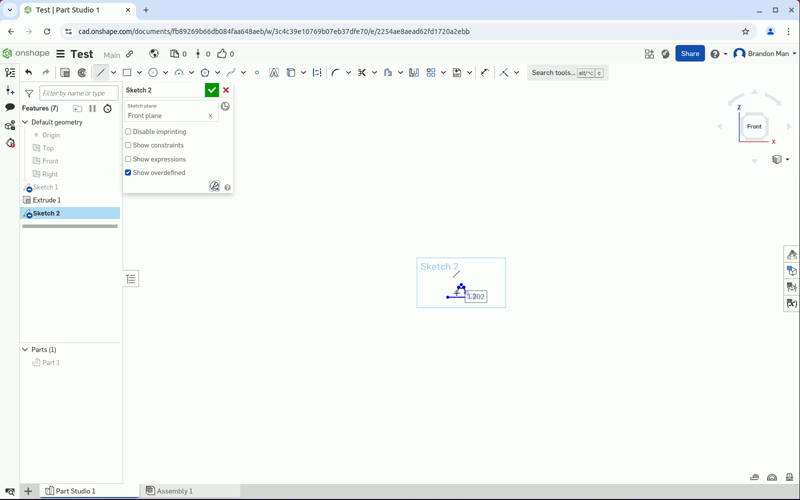
key_up(shift)
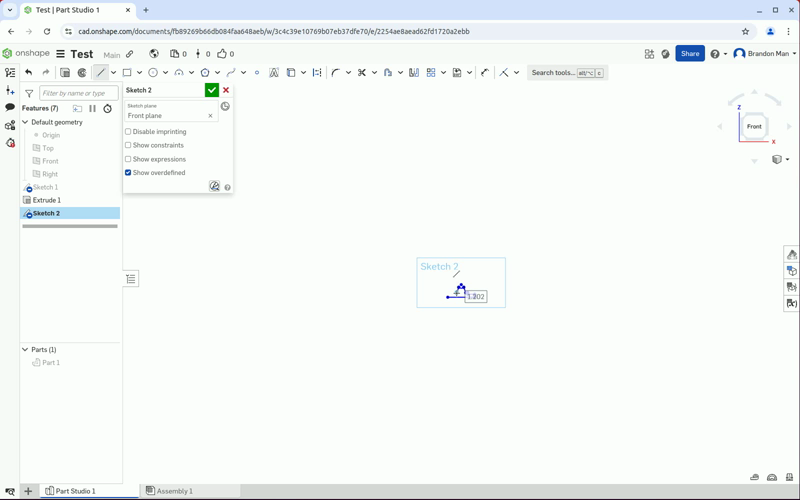
key_down(shift)
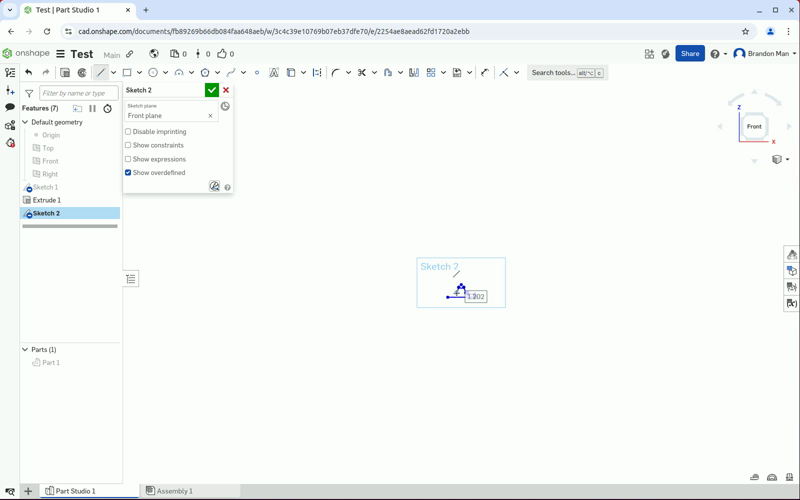
mouse_move(486, 292)
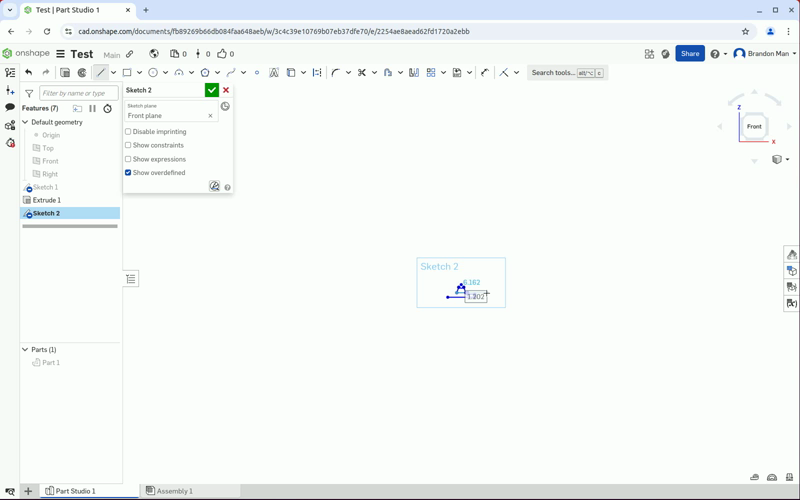
mouse_move(454, 292)
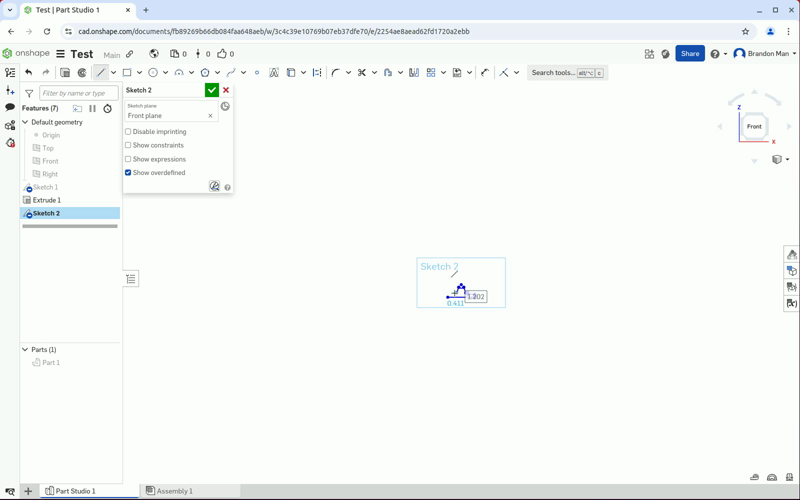
scroll(6)
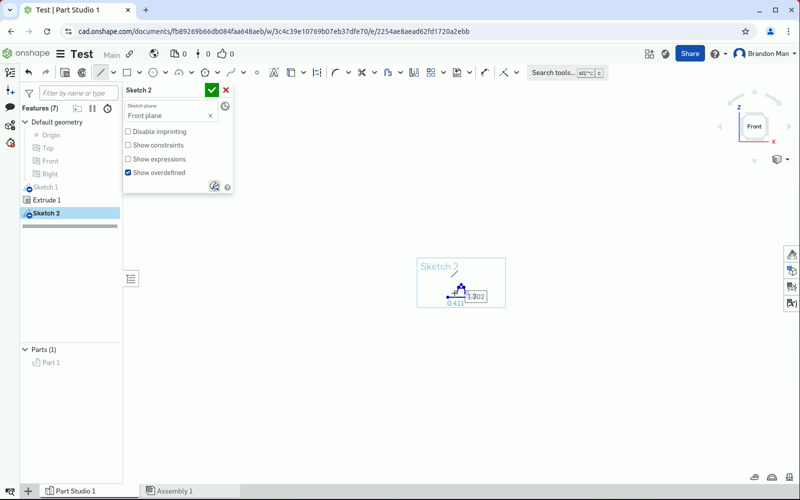
scroll(6)
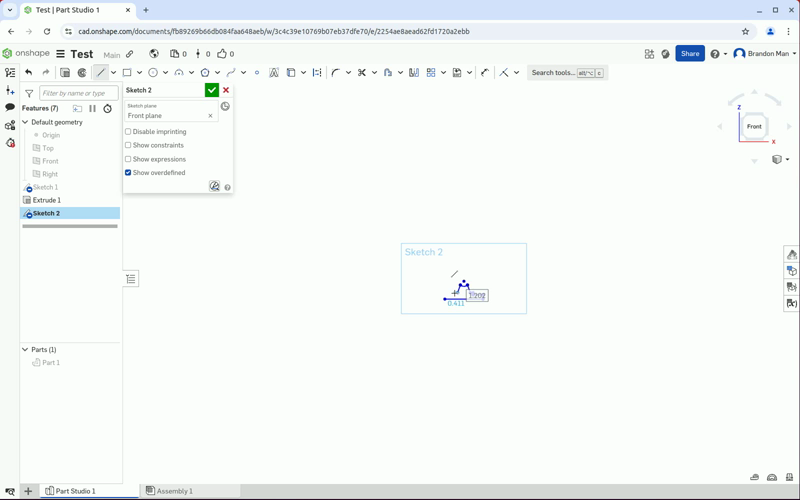
scroll(6)
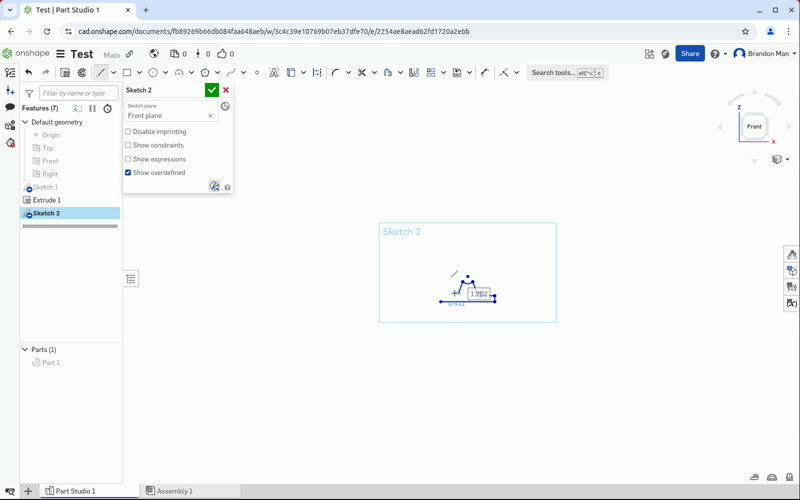
scroll(6)
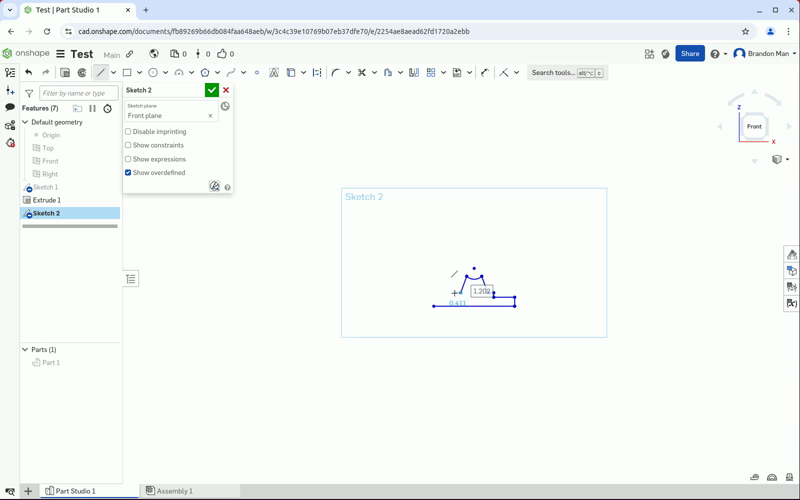
scroll(6)
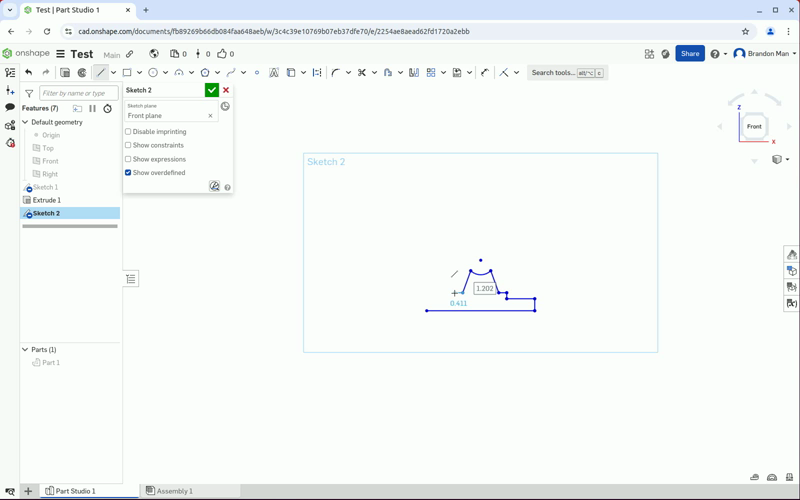
scroll(6)
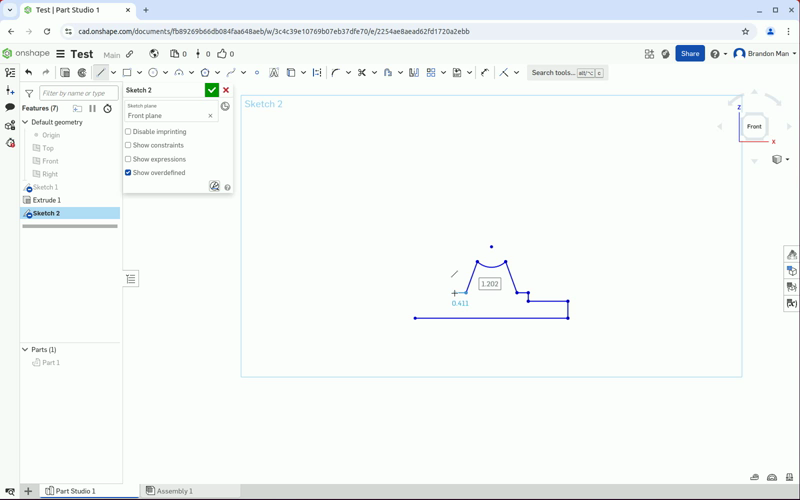
scroll(6)
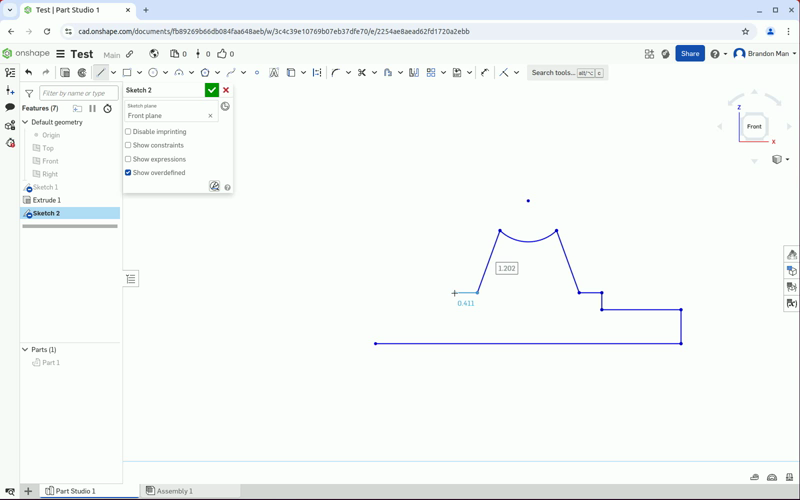
click(454, 292)
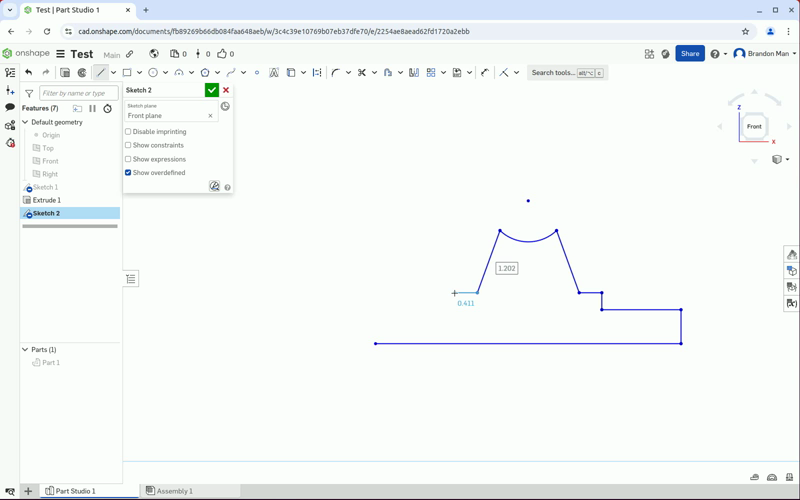
scroll(-6)
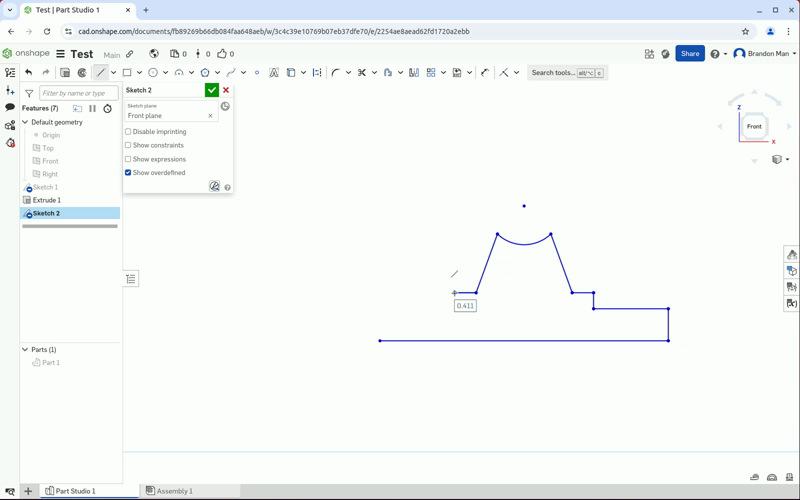
scroll(-6)
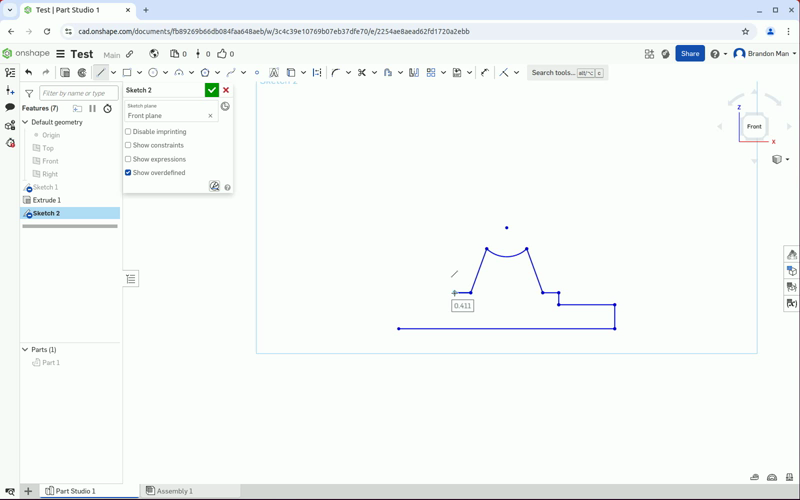
scroll(-6)
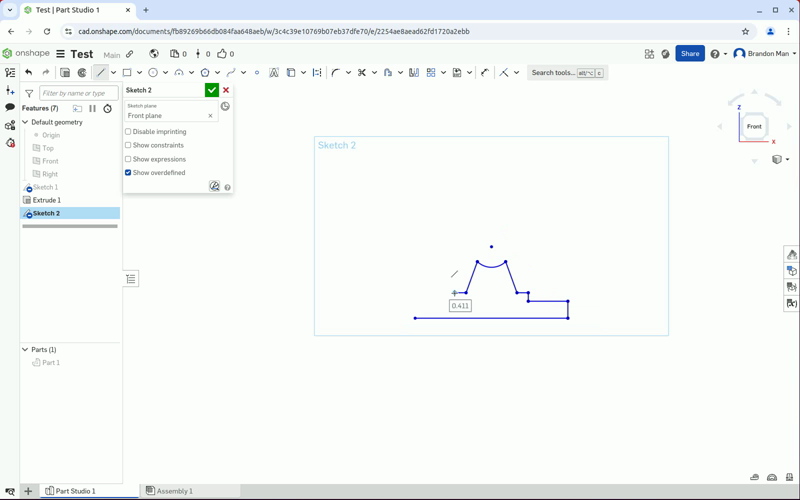
scroll(-6)
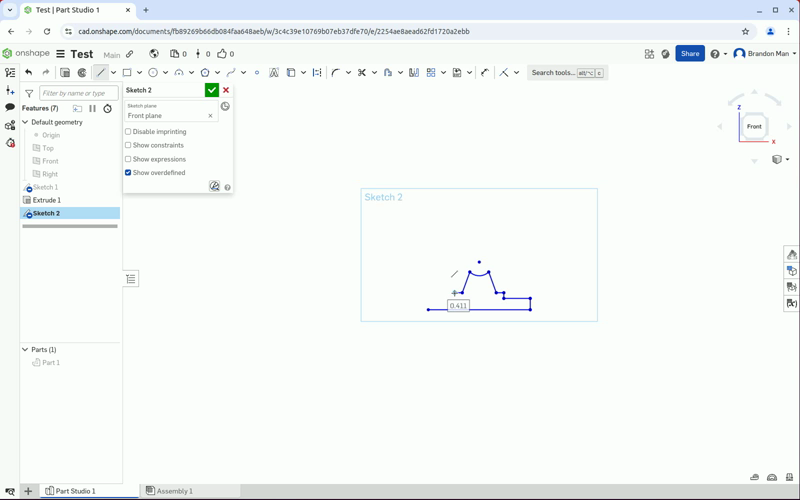
scroll(-6)
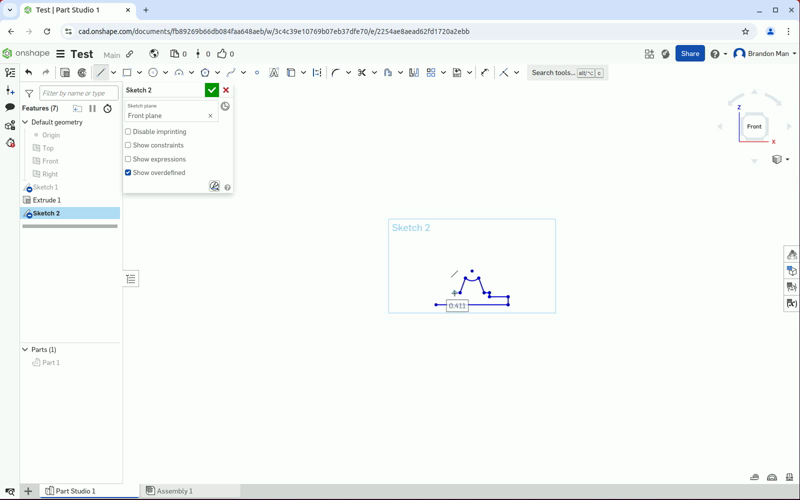
scroll(-6)
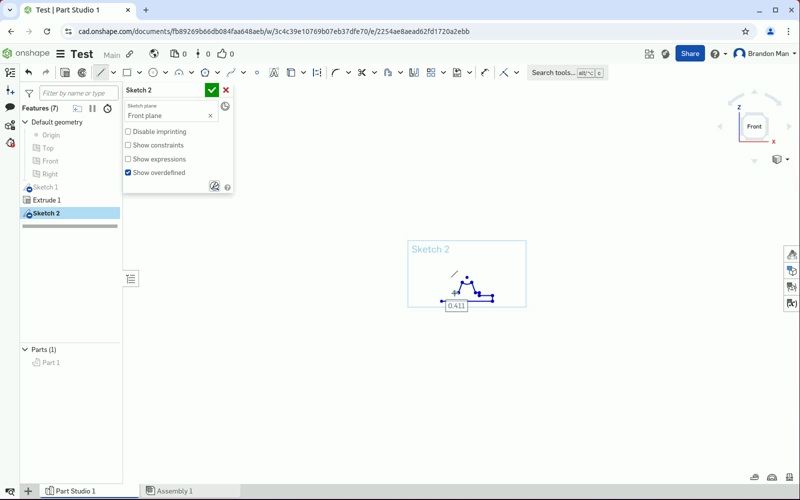
scroll(-6)
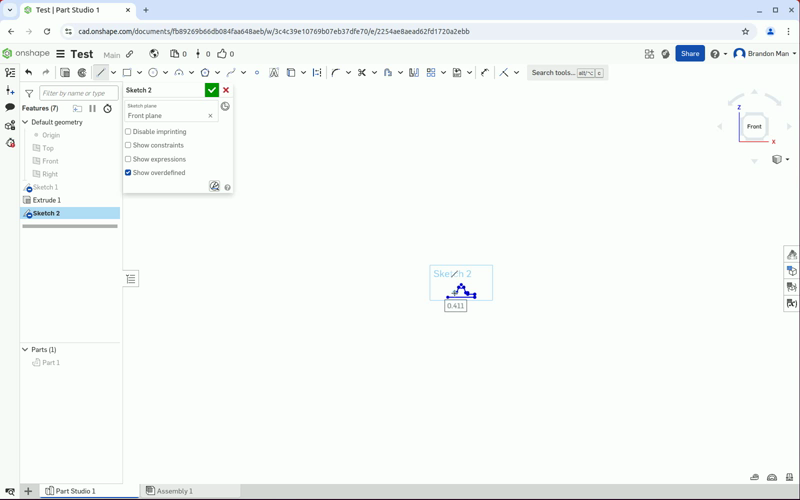
key_up(shift)
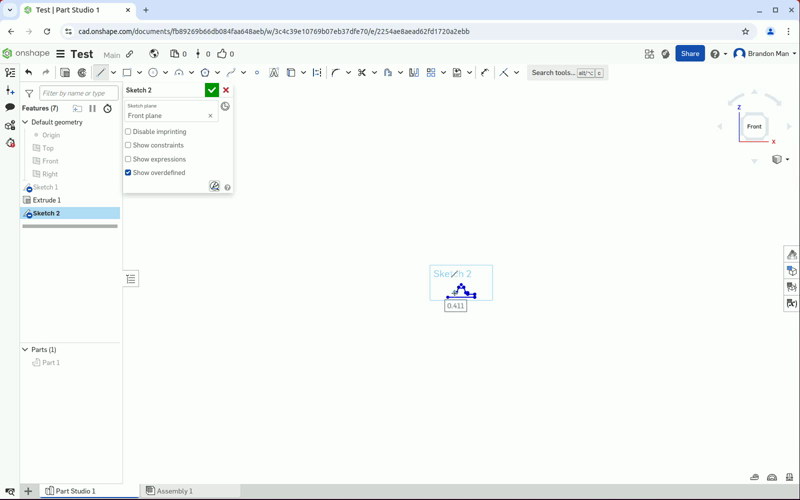
key_down(shift)
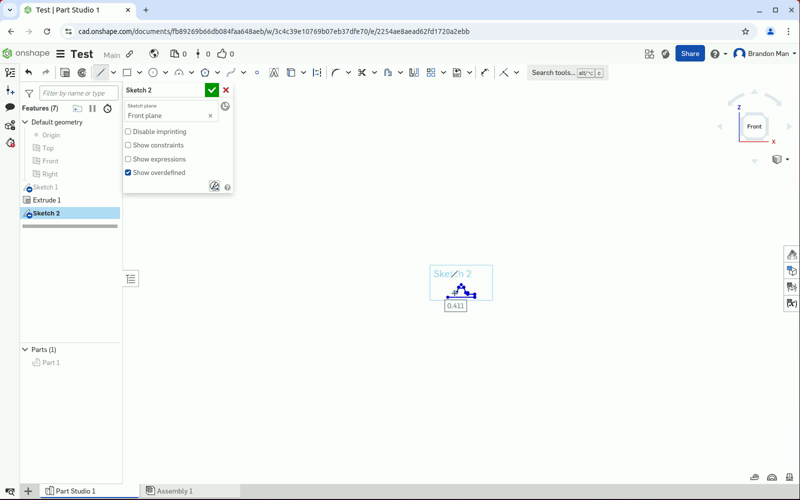
mouse_move(484, 292)
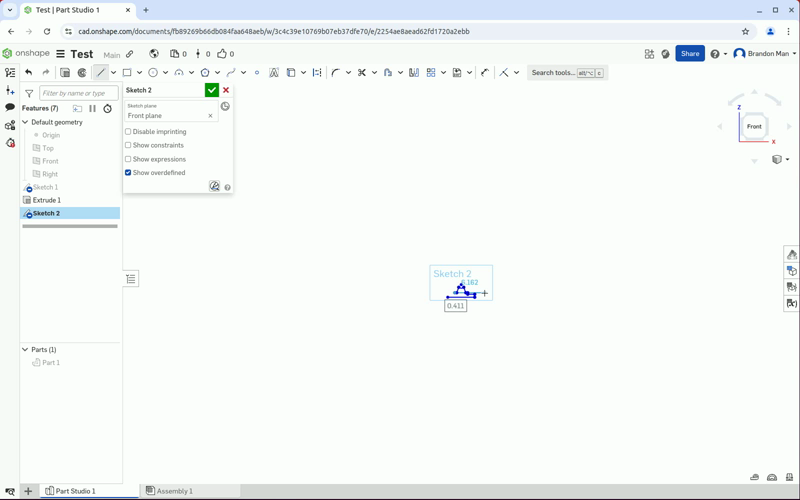
mouse_move(454, 294)
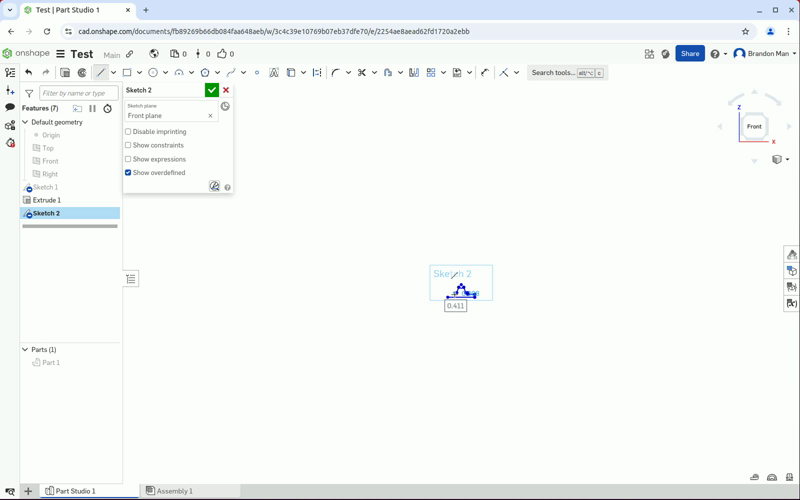
scroll(6)
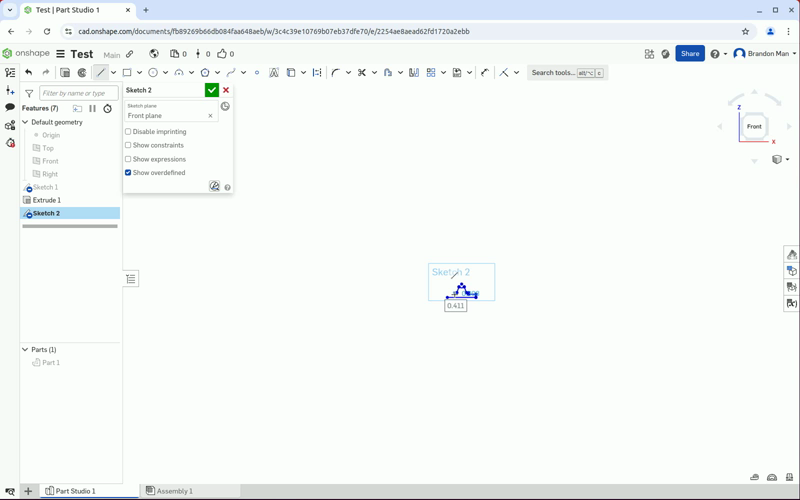
scroll(6)
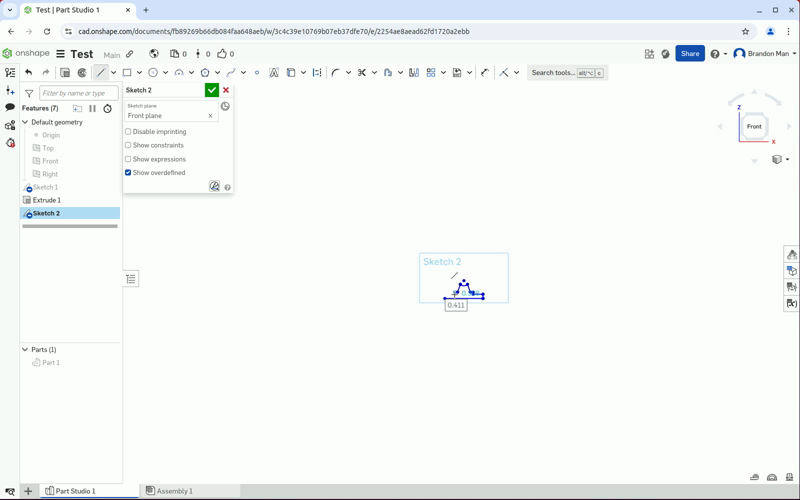
scroll(6)
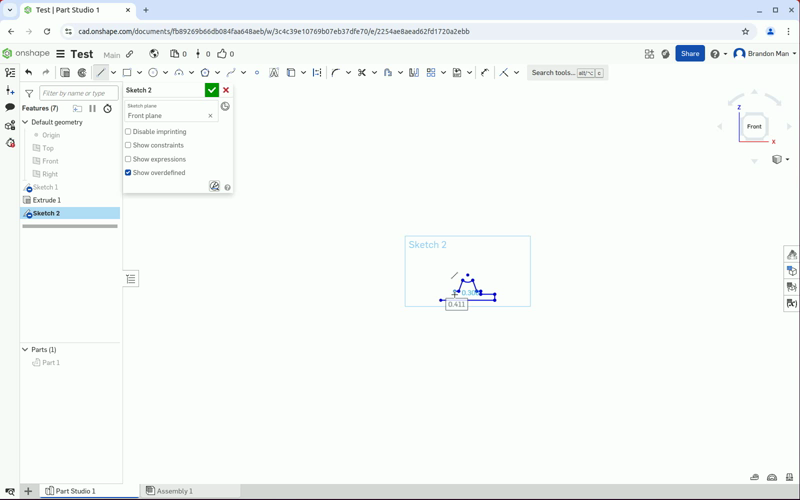
scroll(6)
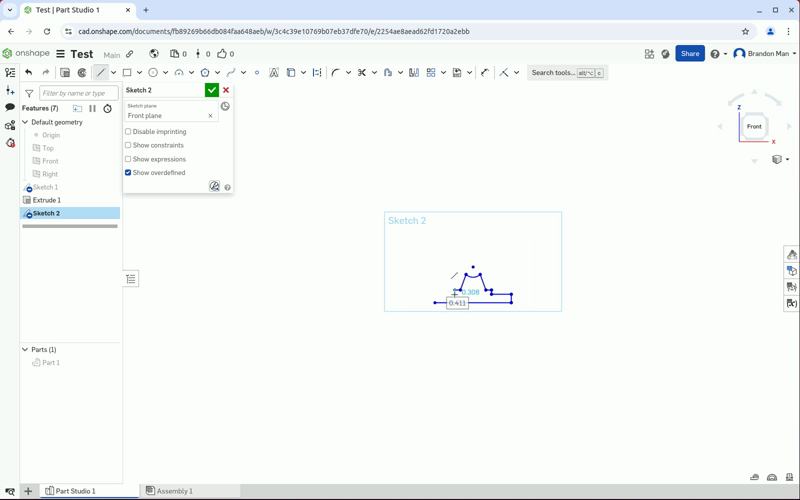
scroll(6)
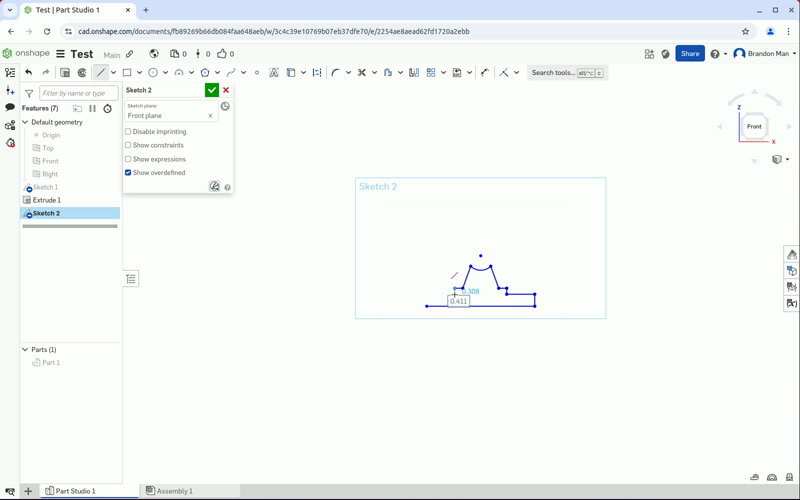
scroll(6)
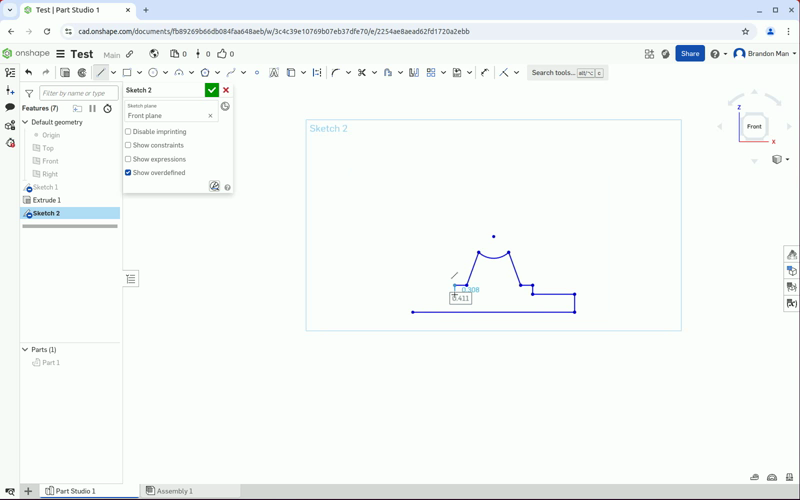
scroll(6)
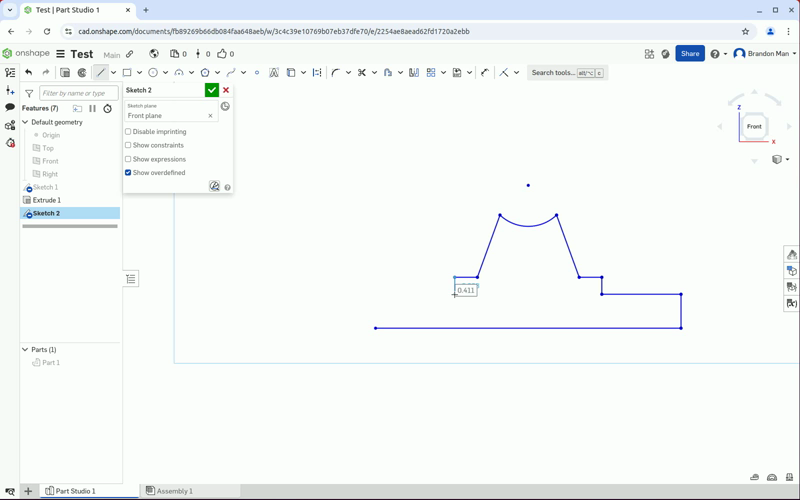
click(454, 294)
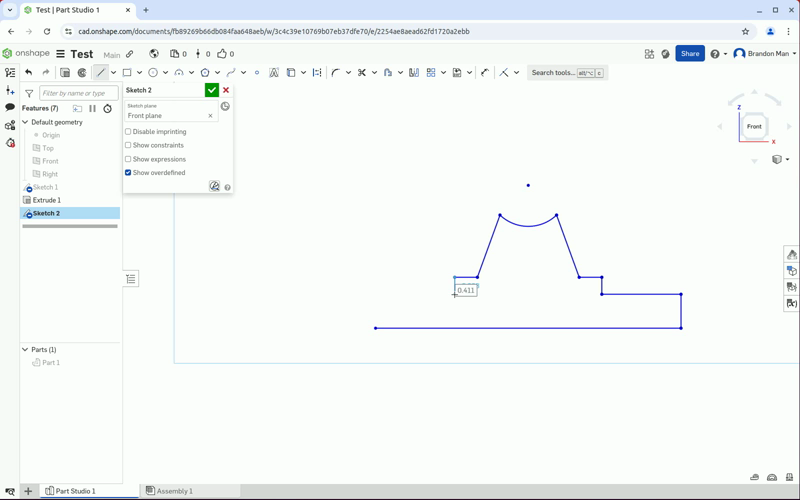
scroll(-6)
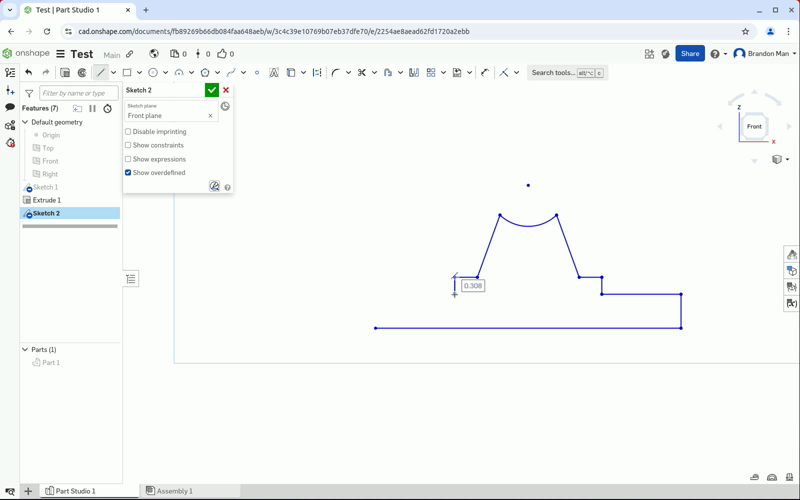
scroll(-6)
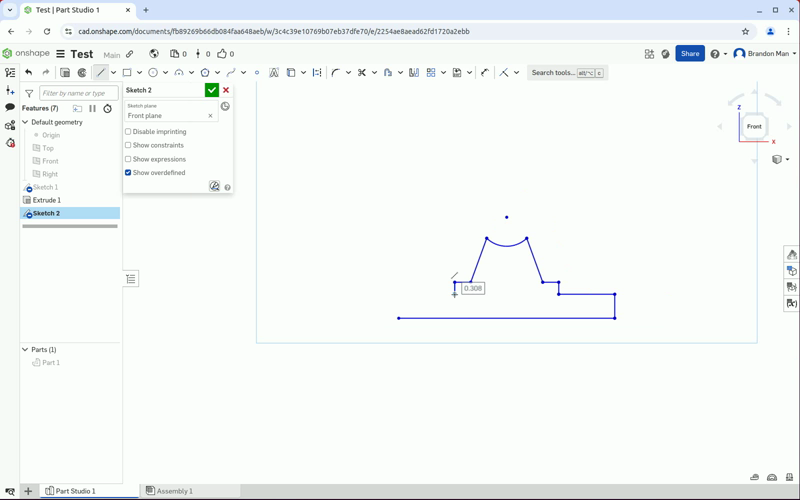
scroll(-6)
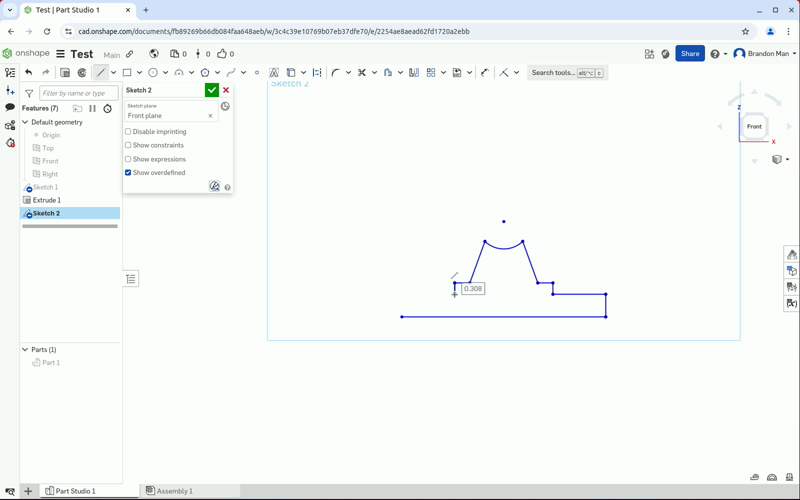
scroll(-6)
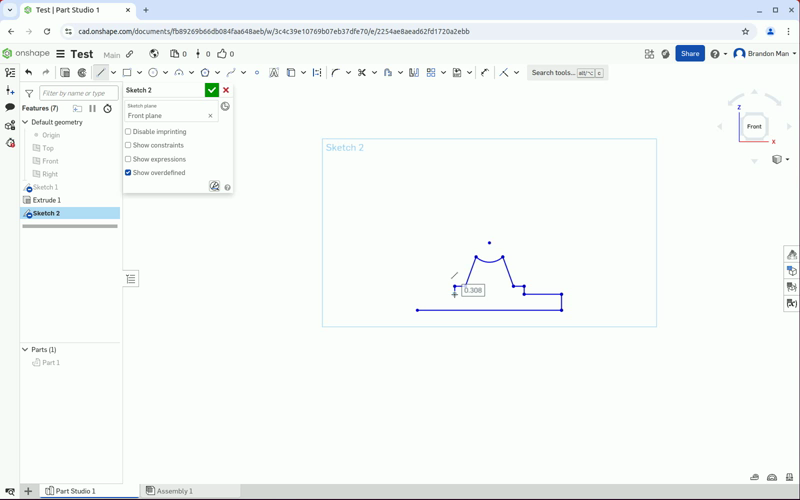
scroll(-6)
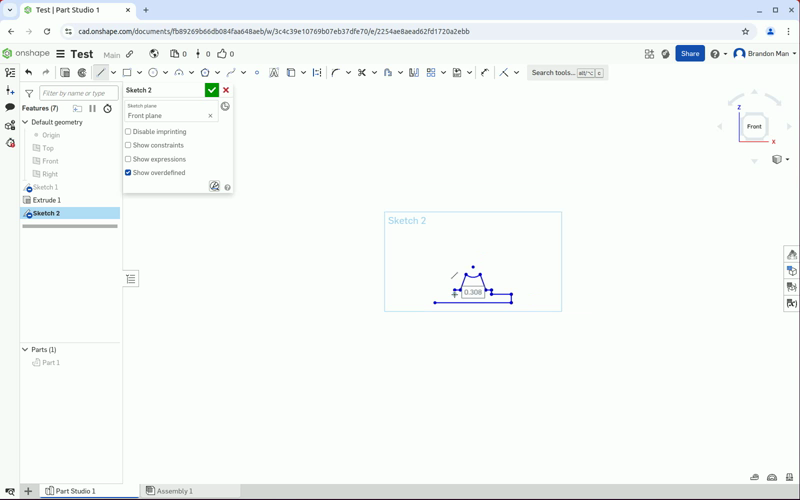
scroll(-6)
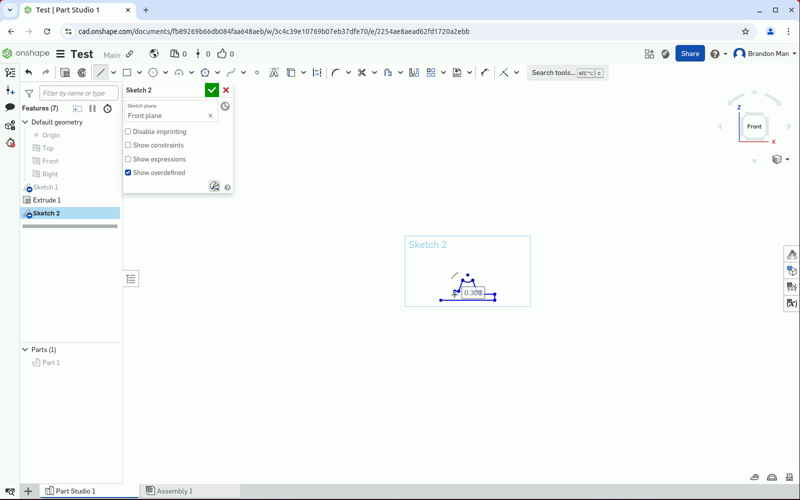
scroll(-6)
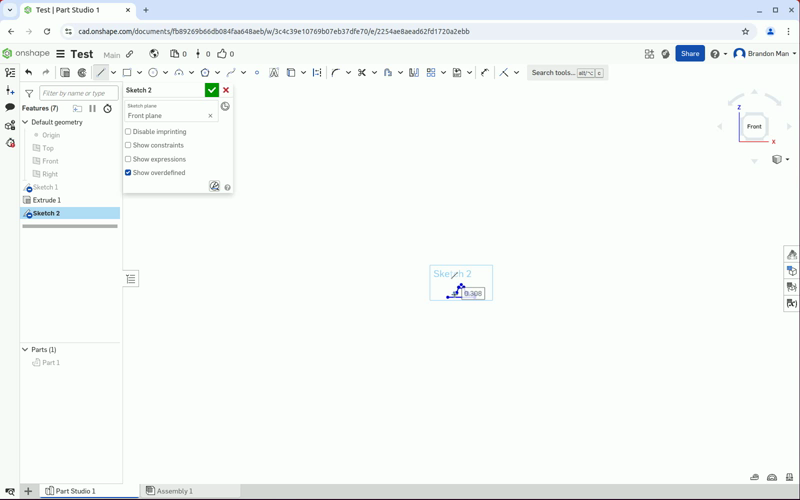
key_up(shift)
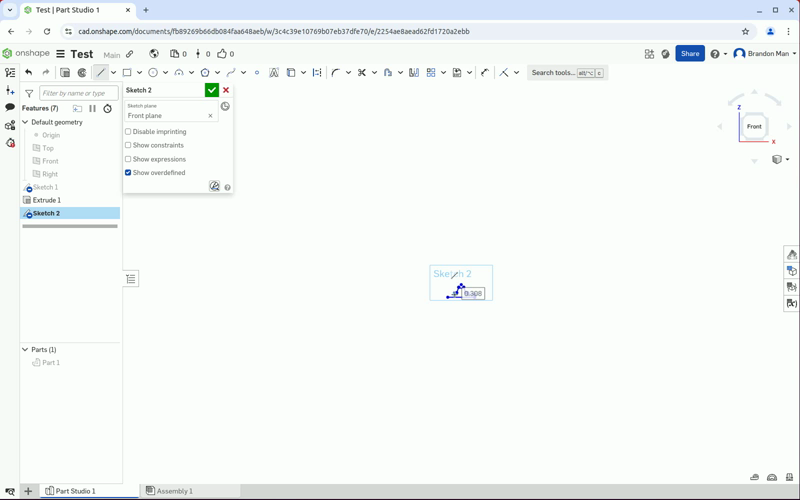
key_down(shift)
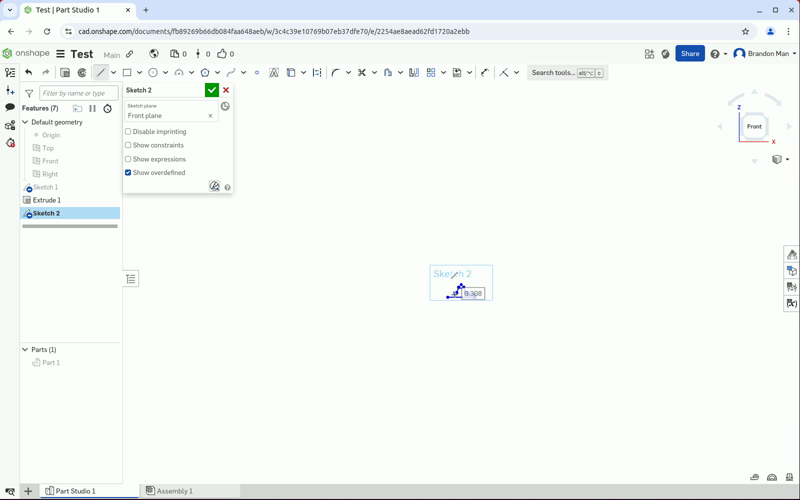
mouse_move(484, 294)
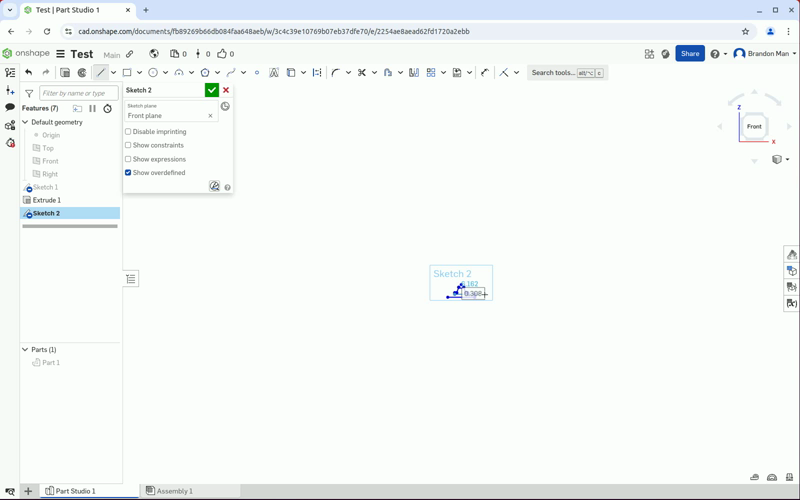
mouse_move(447, 294)
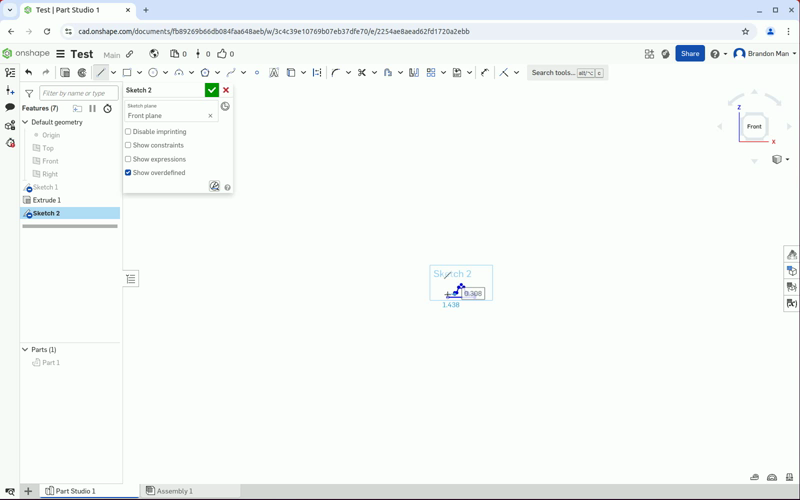
scroll(6)
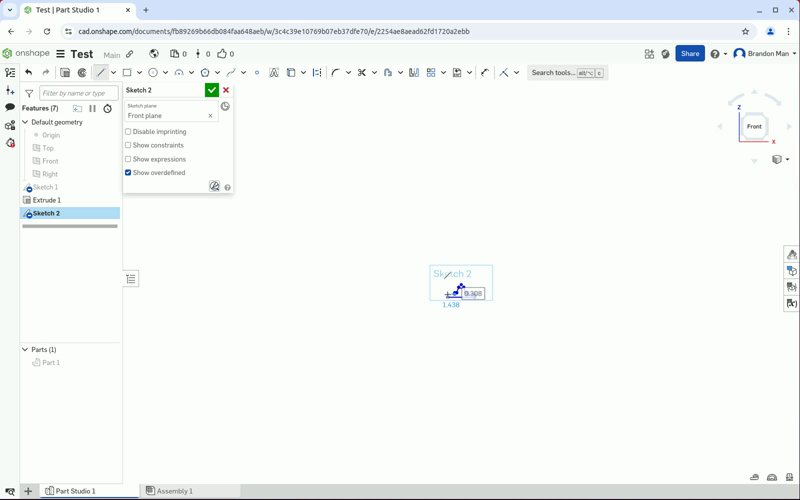
scroll(6)
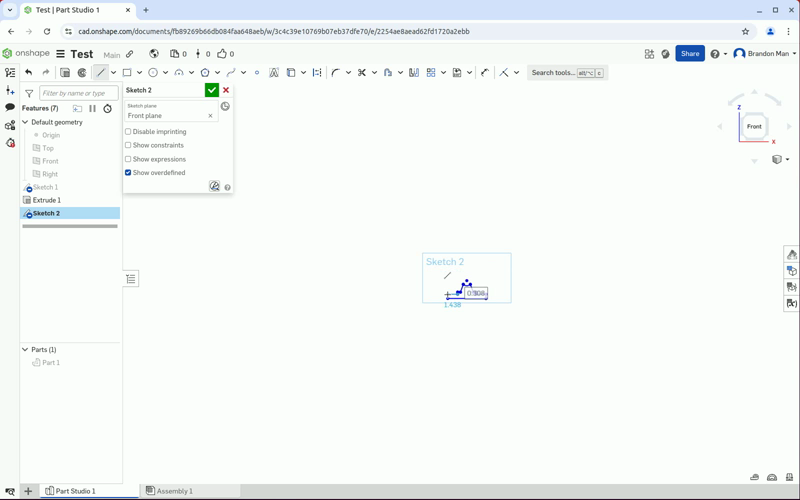
scroll(6)
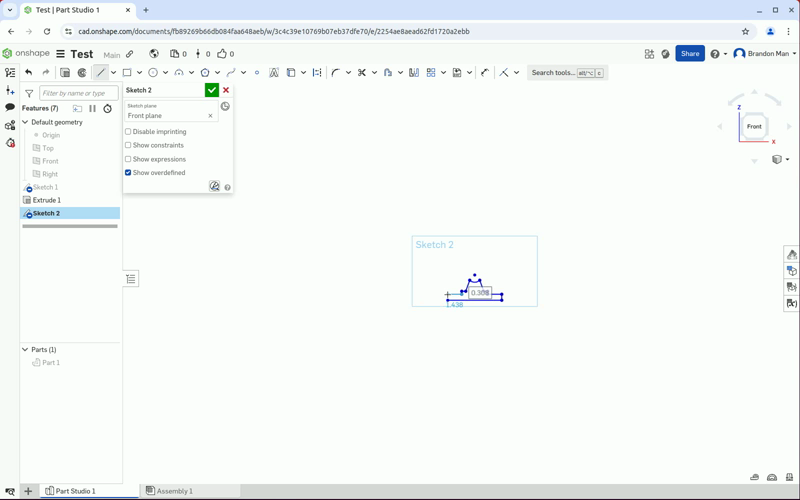
scroll(6)
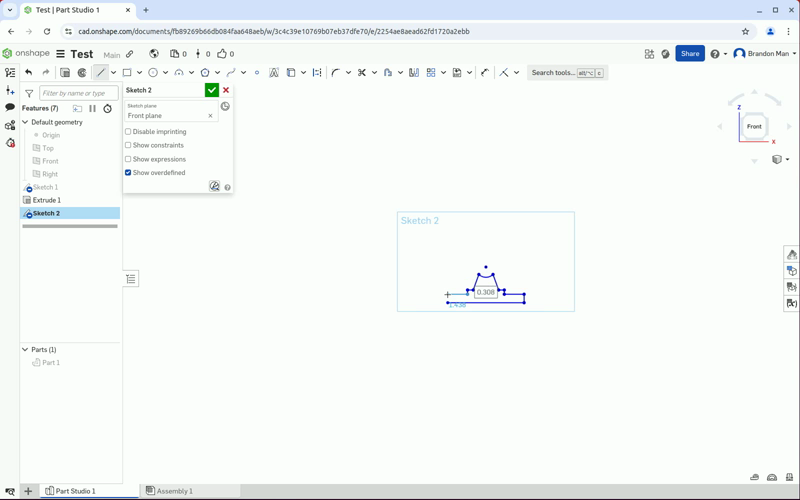
scroll(6)
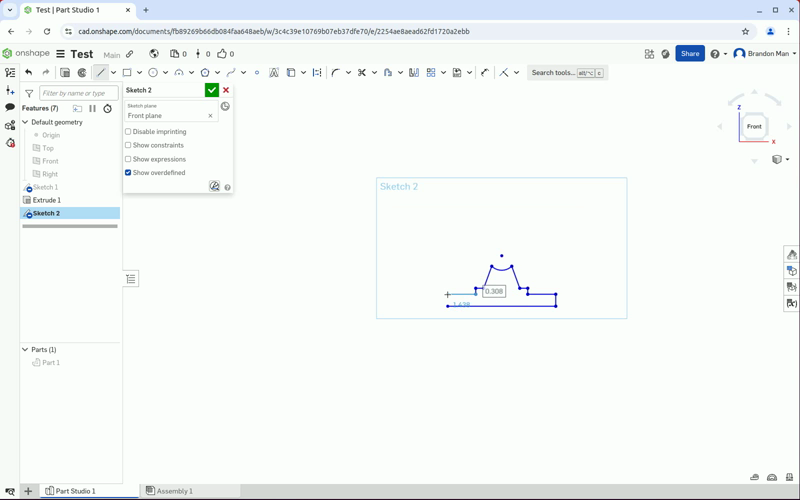
scroll(6)
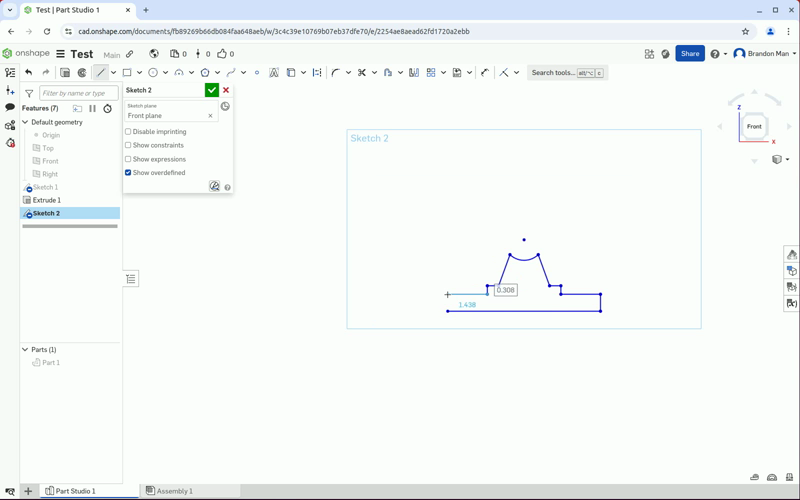
scroll(6)
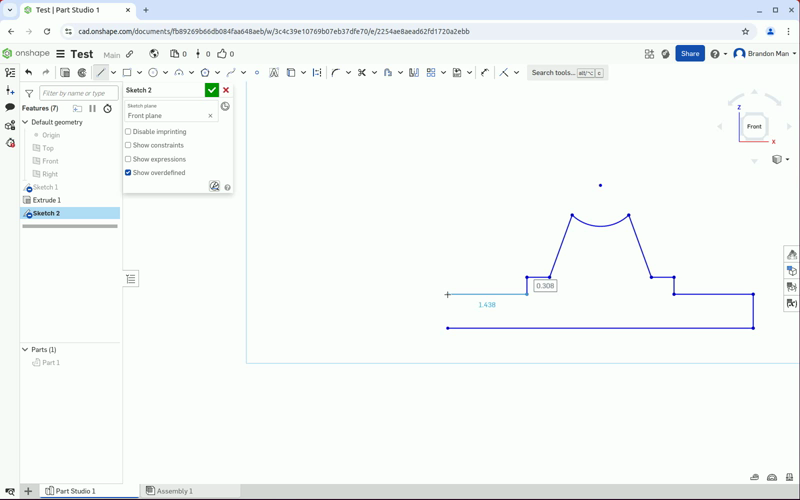
click(447, 294)
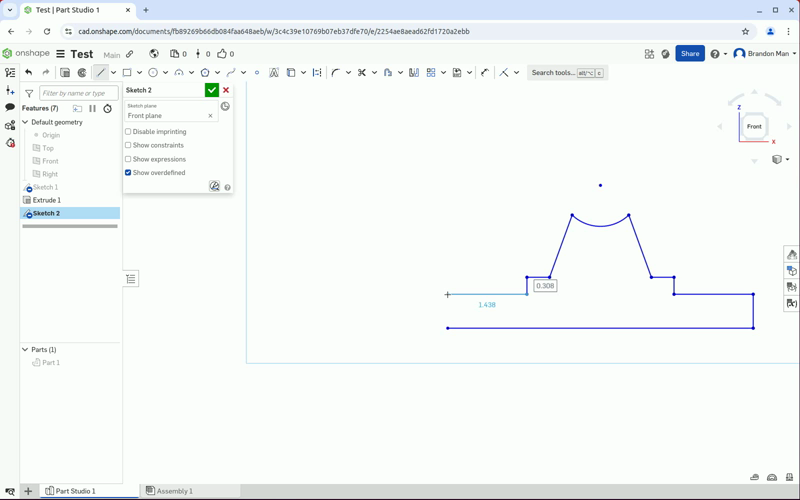
scroll(-6)
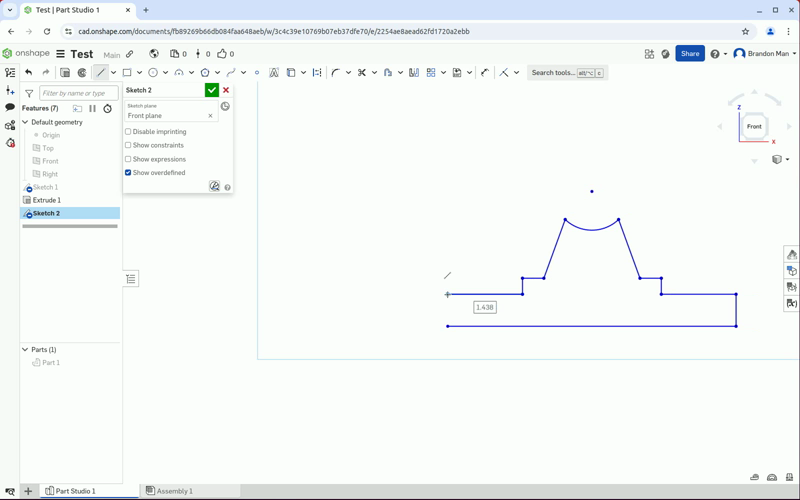
scroll(-6)
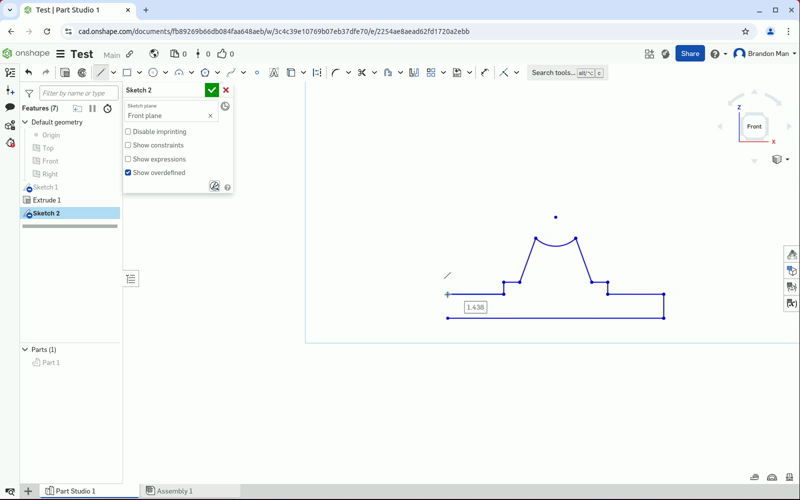
scroll(-6)
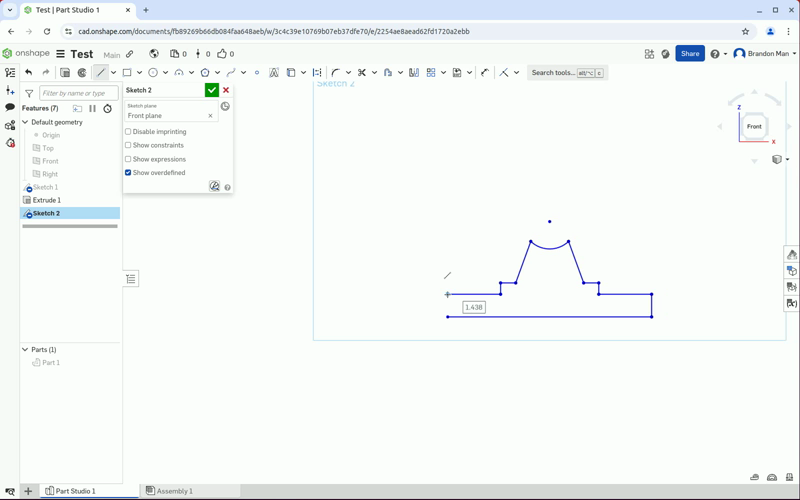
scroll(-6)
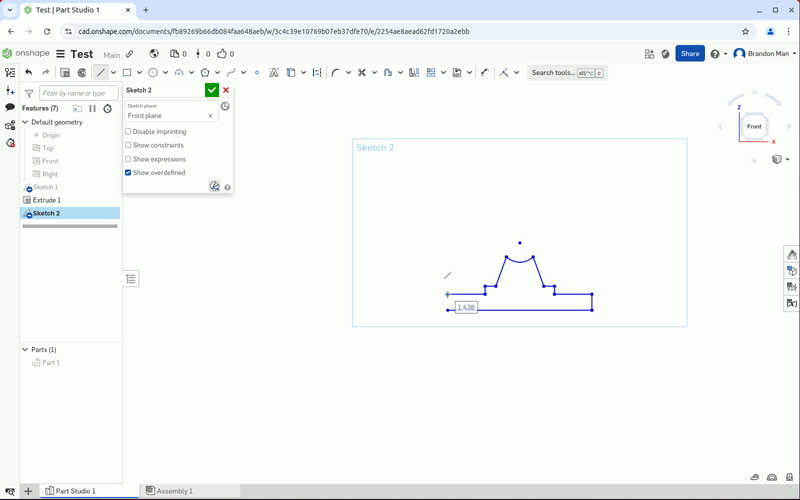
scroll(-6)
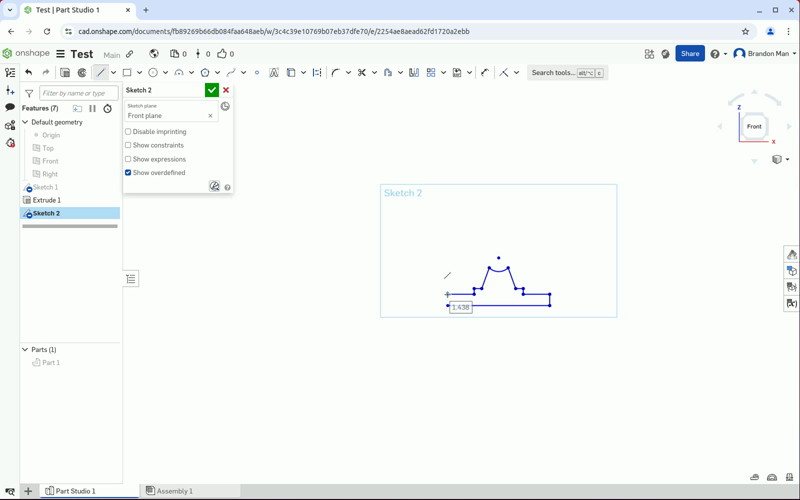
scroll(-6)
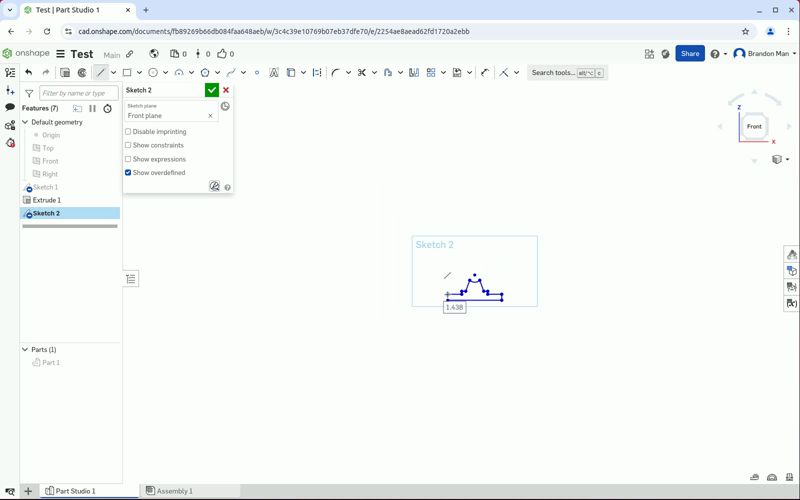
scroll(-6)
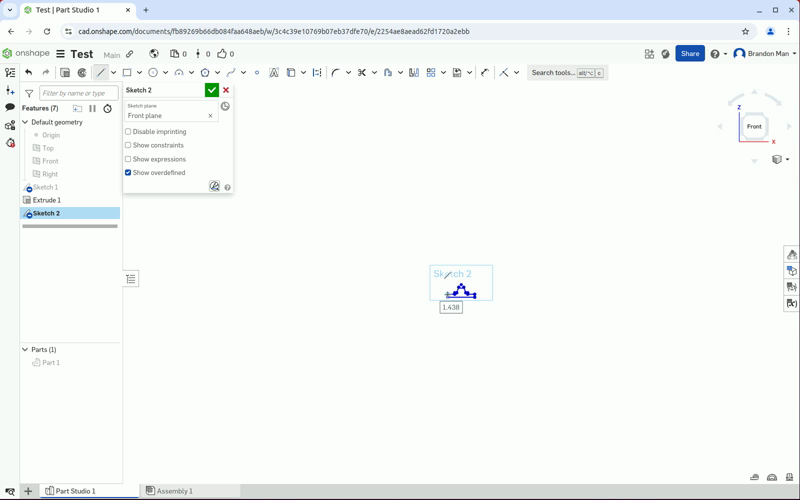
key_up(shift)
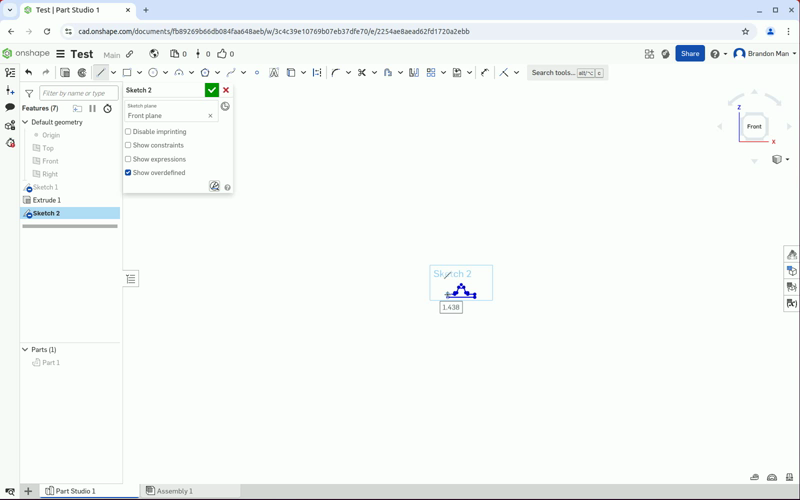
mouse_move(477, 294)
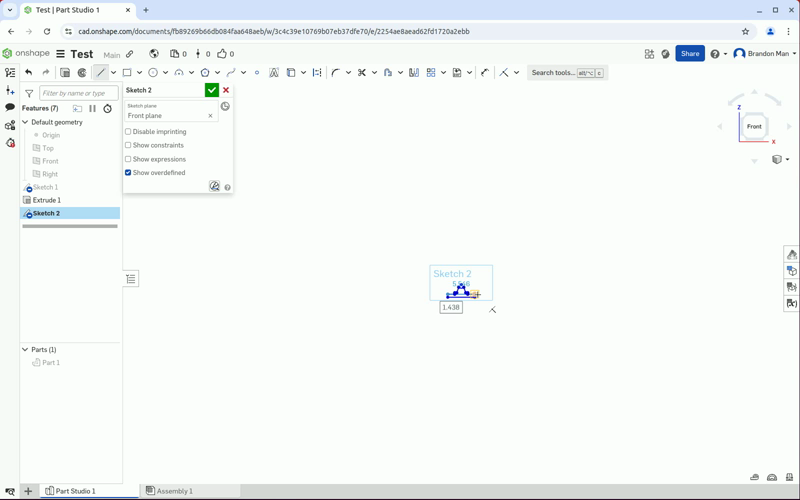
key_down(shift)
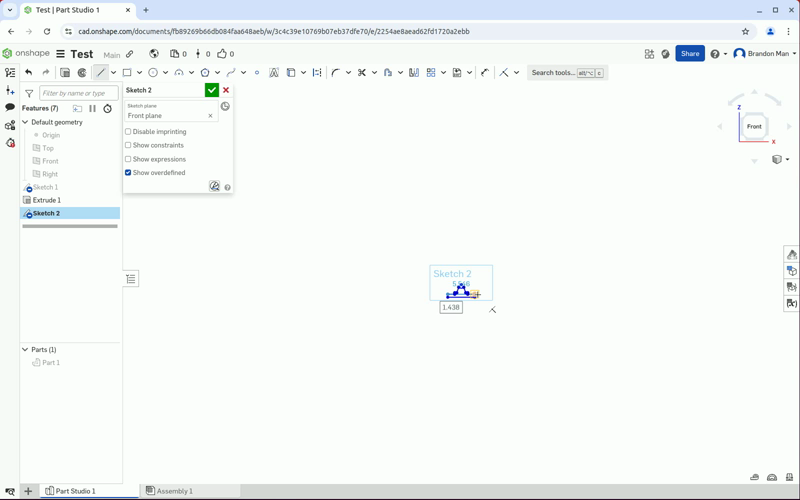
mouse_move(447, 297)
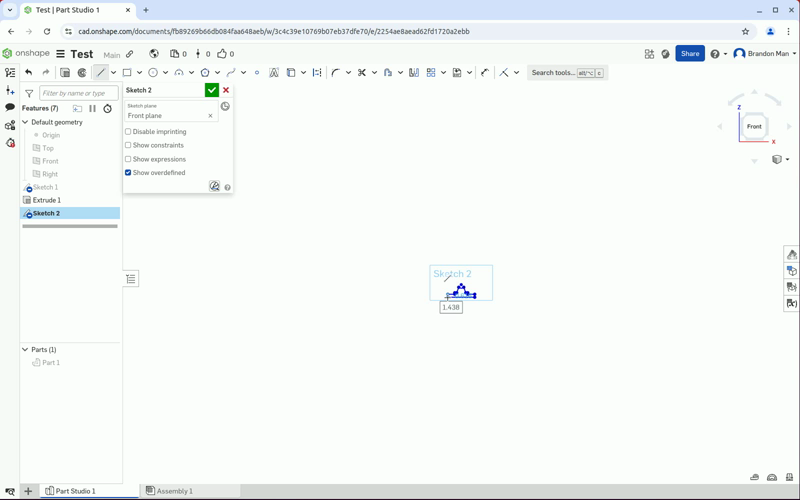
scroll(6)
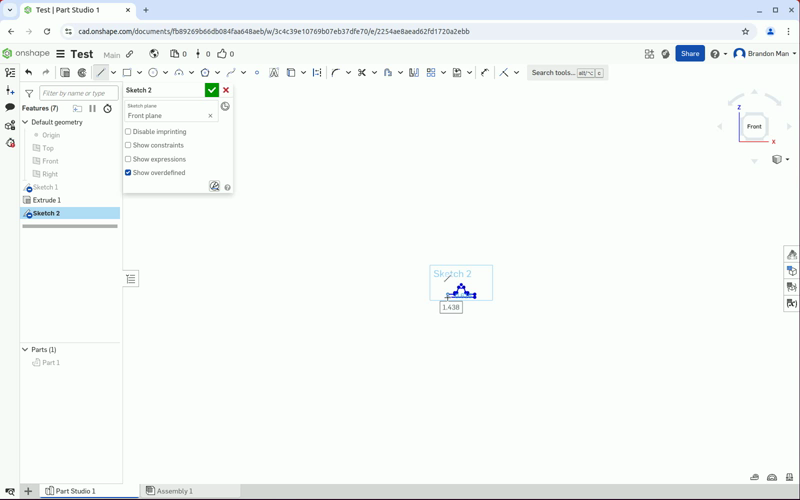
scroll(6)
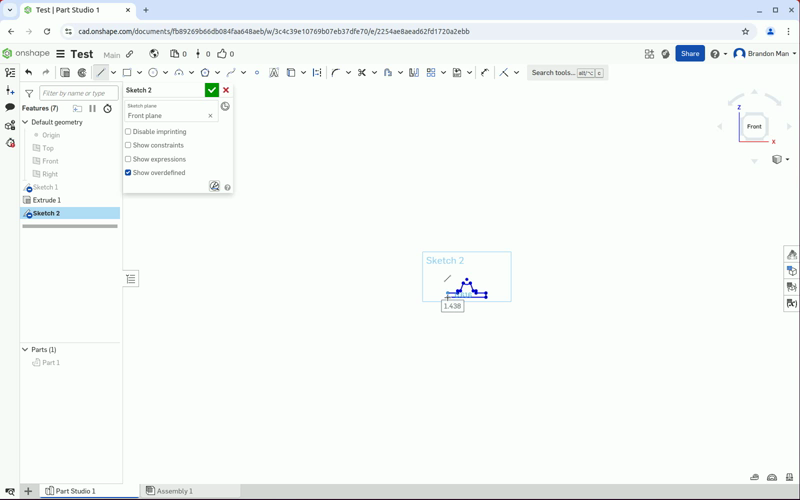
scroll(6)
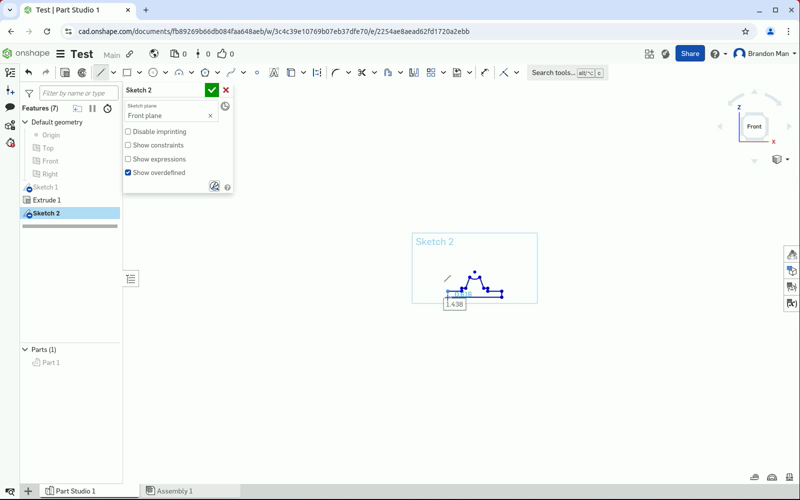
scroll(6)
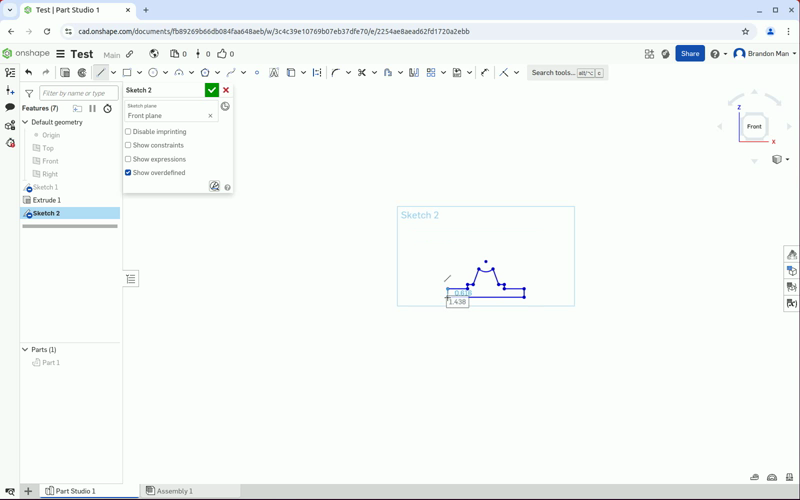
scroll(6)
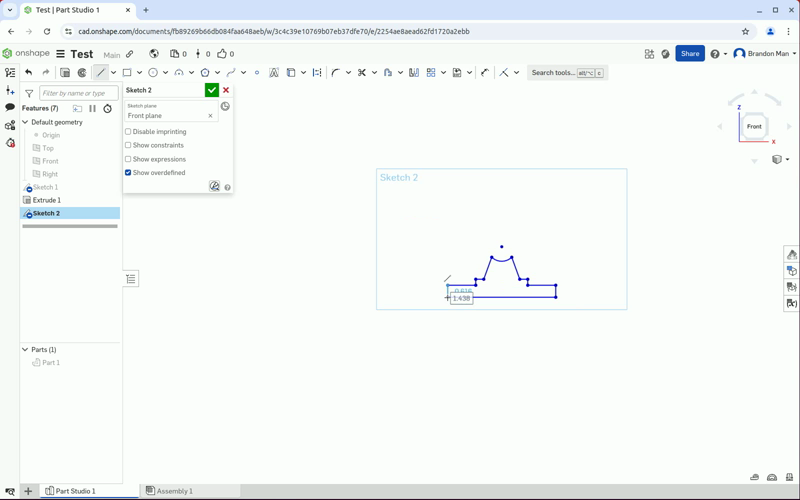
scroll(6)
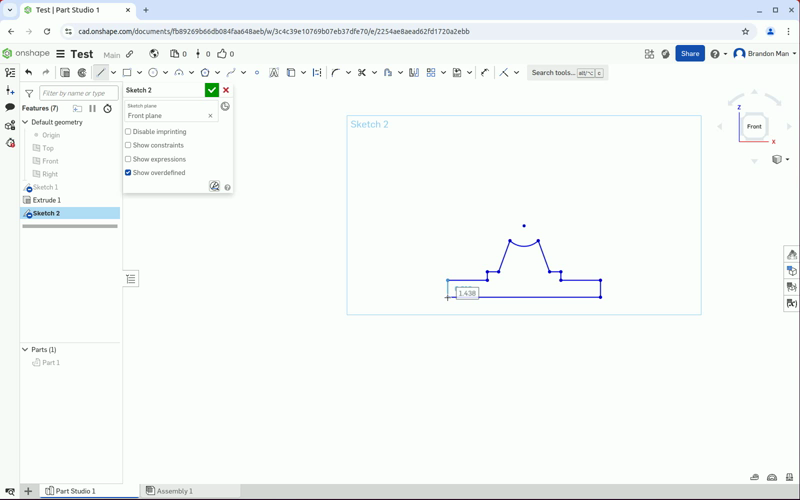
scroll(6)
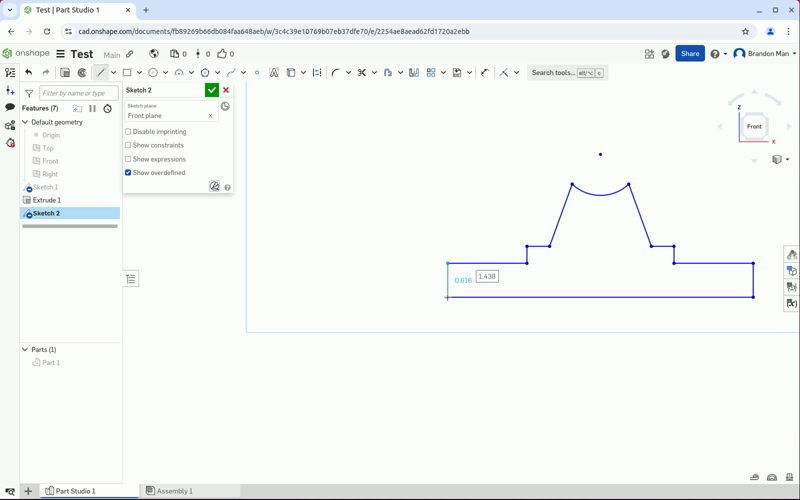
key_up(shift)
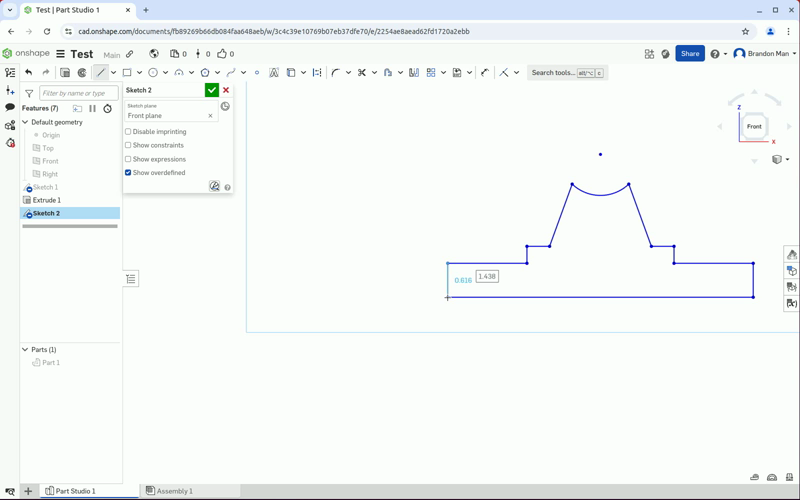
click(447, 297)
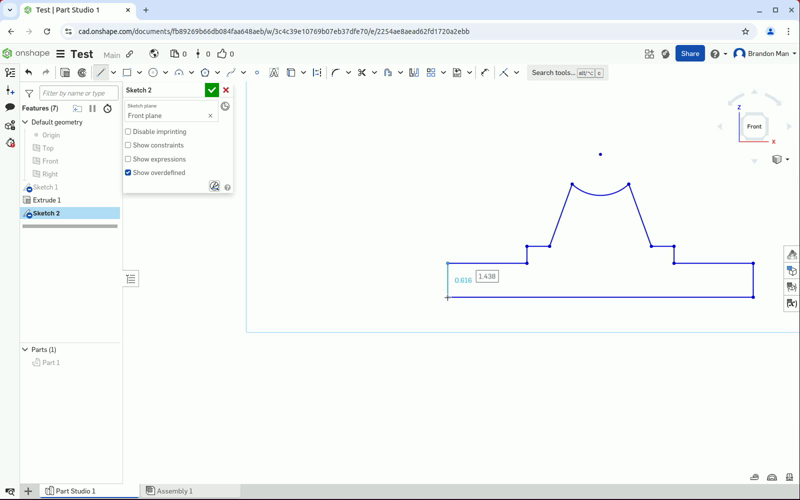
scroll(-6)
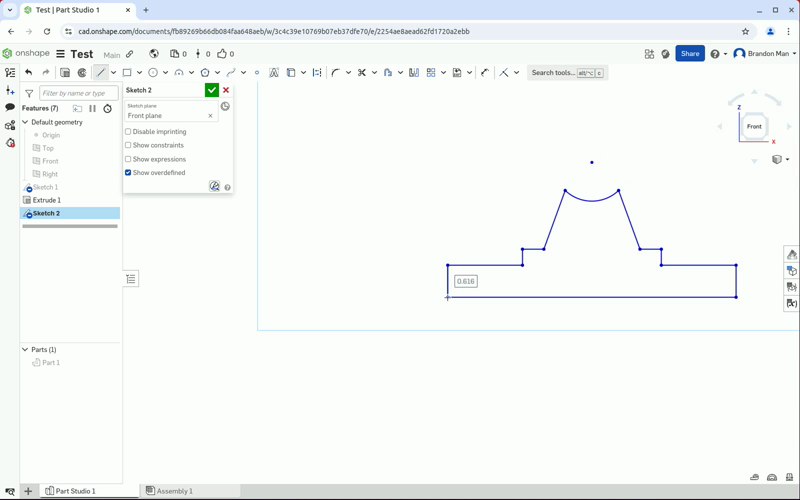
scroll(-6)
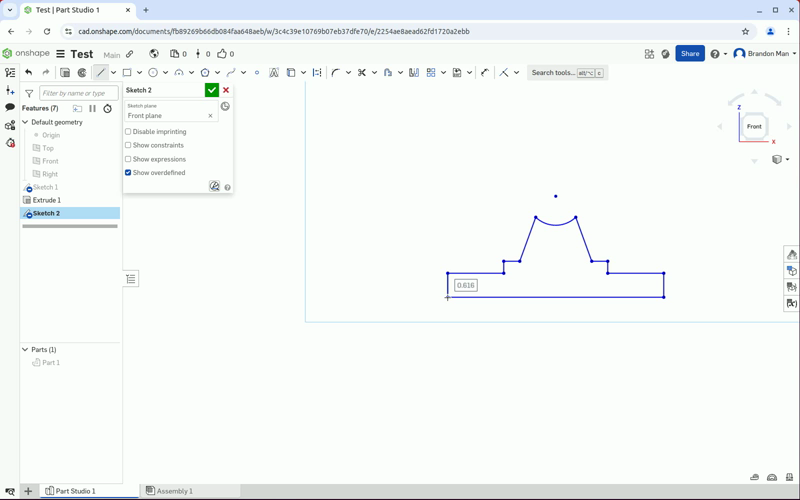
scroll(-6)
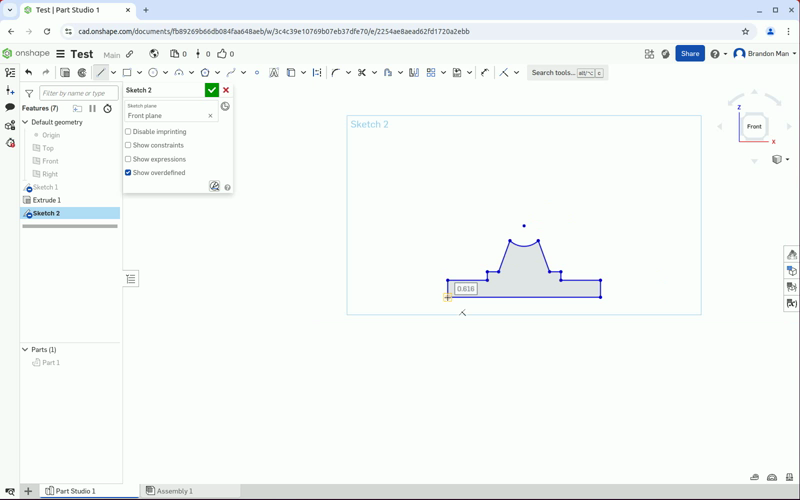
scroll(-6)
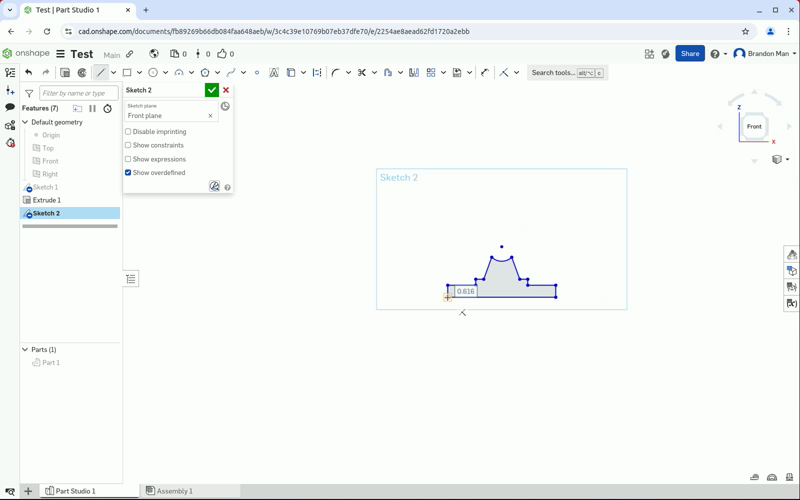
scroll(-6)
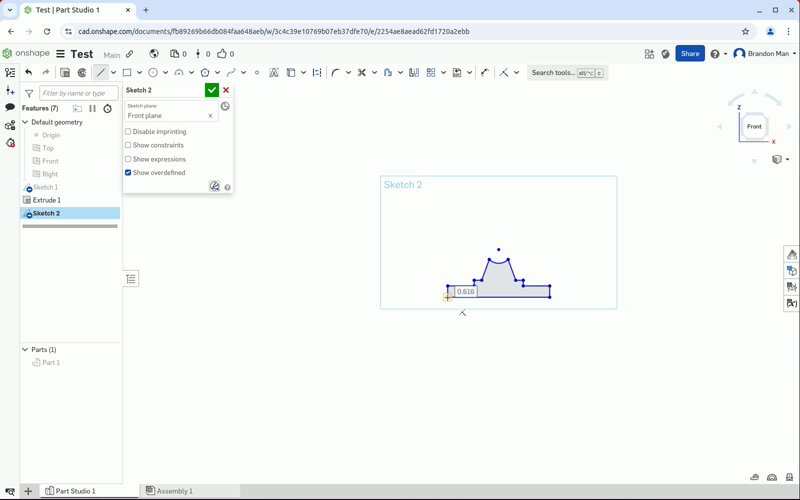
scroll(-6)
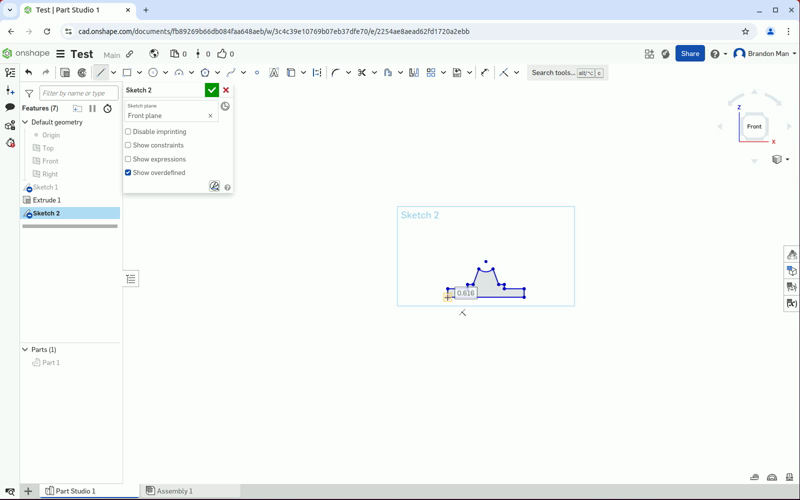
scroll(-6)
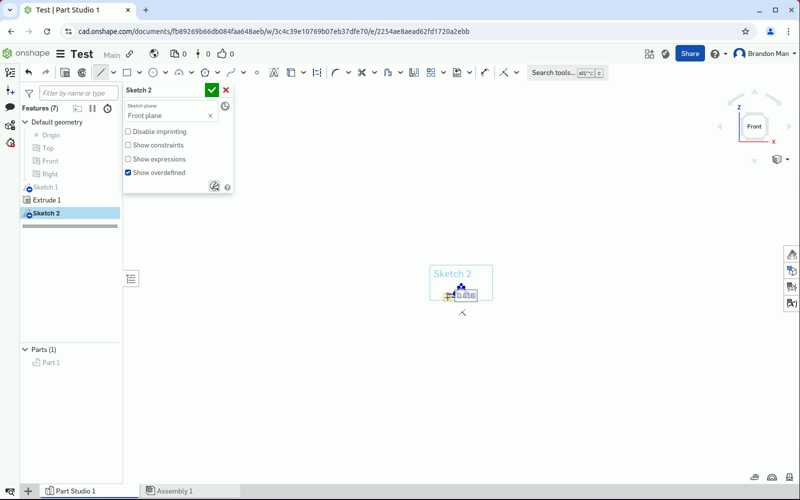
key(esc)
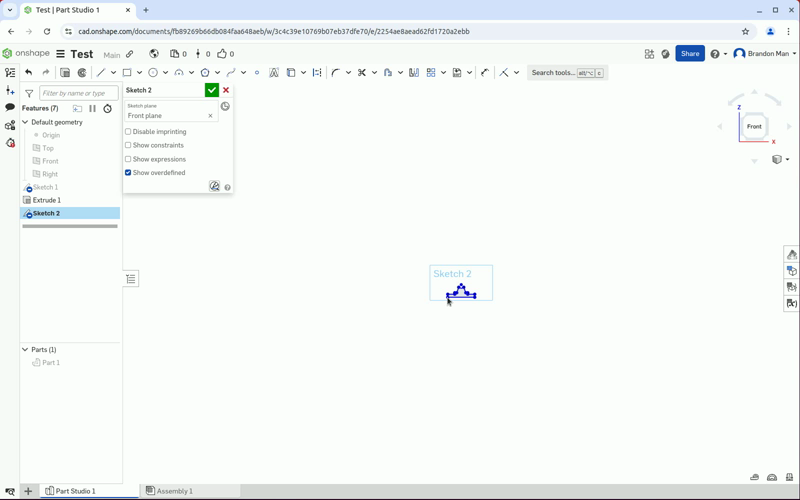
mouse_move(462, 296)
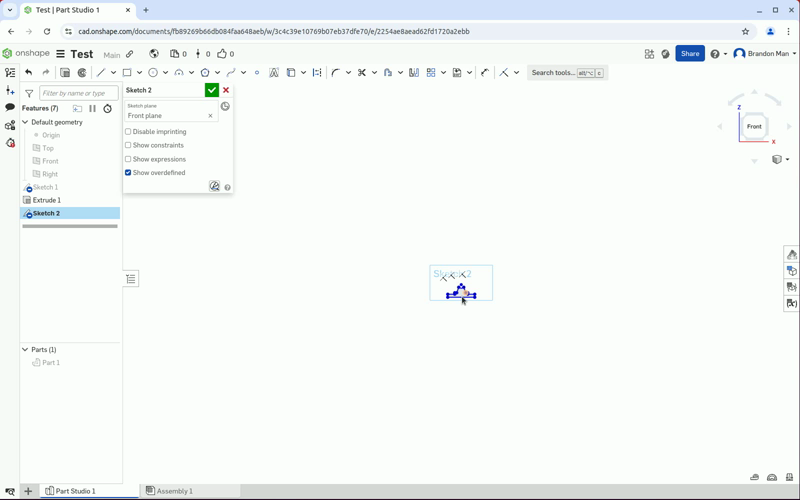
scroll(6)
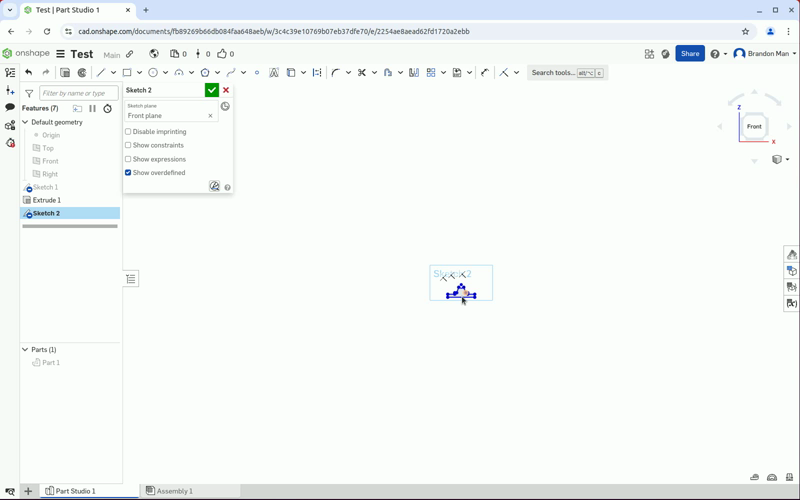
scroll(6)
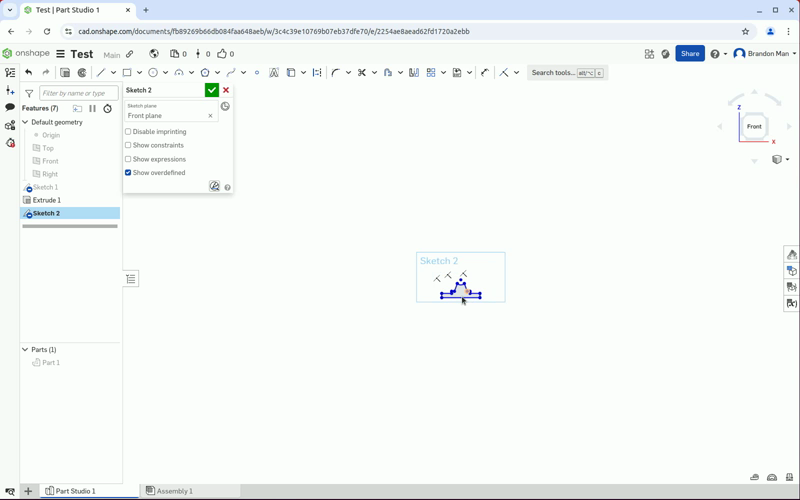
scroll(6)
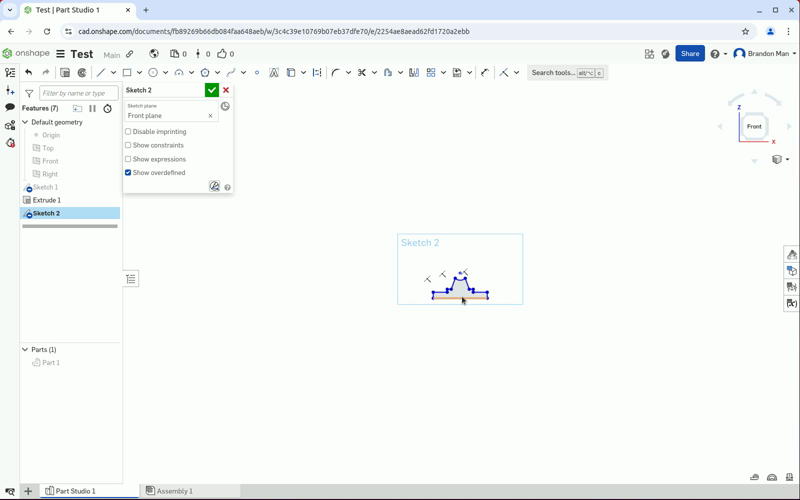
scroll(6)
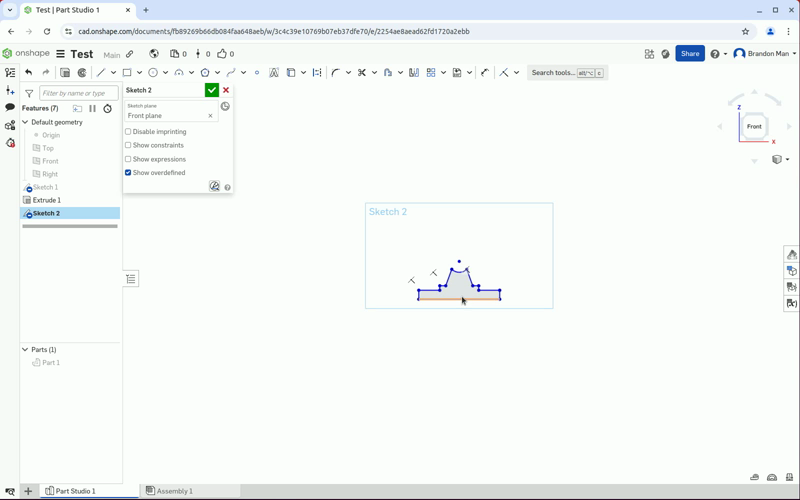
scroll(6)
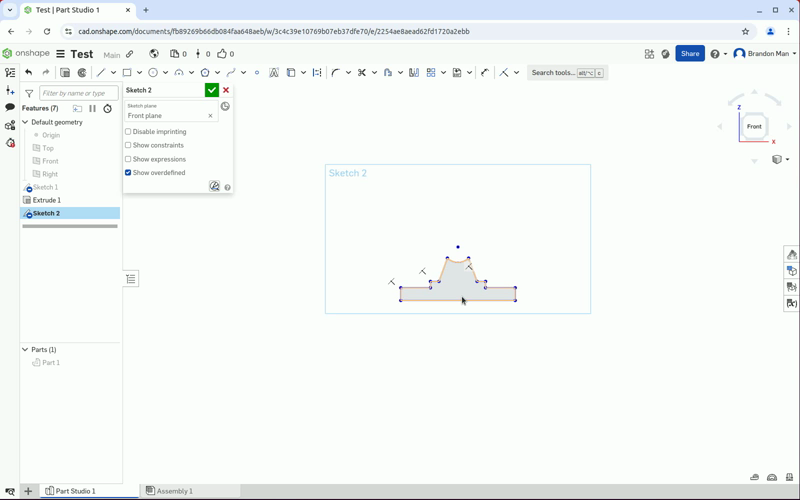
scroll(6)
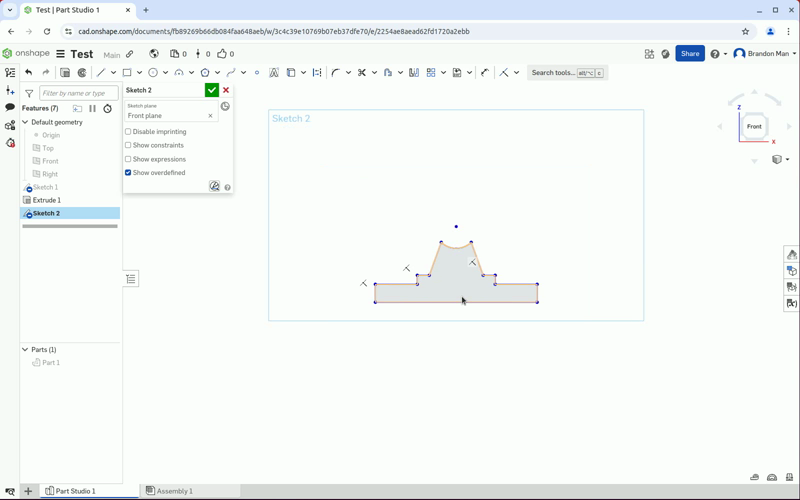
scroll(6)
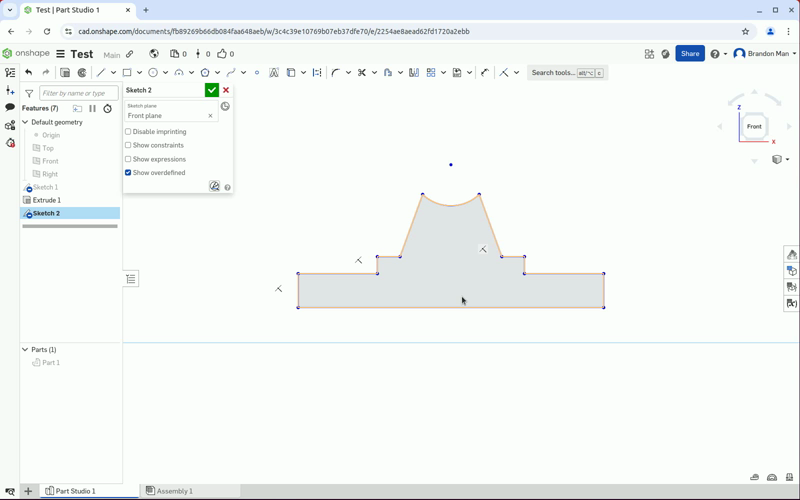
click(462, 296)
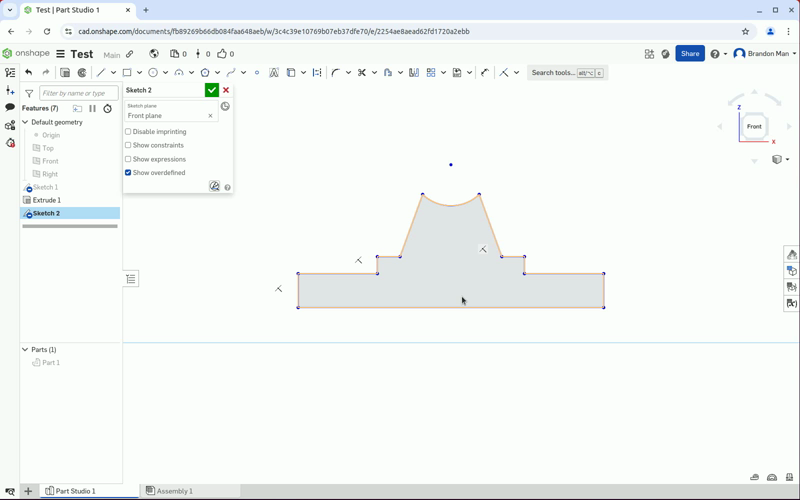
scroll(-6)
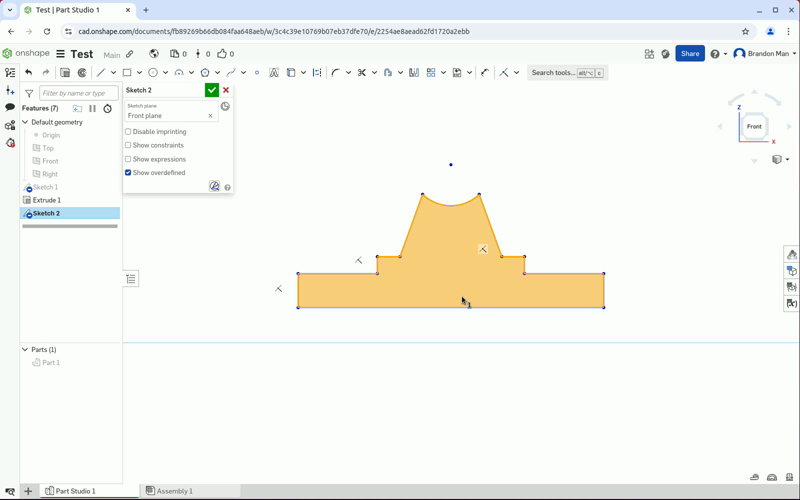
scroll(-6)
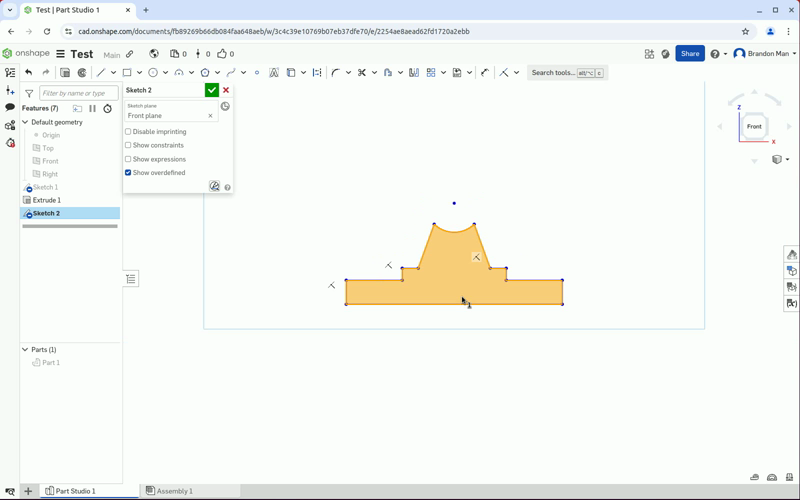
scroll(-6)
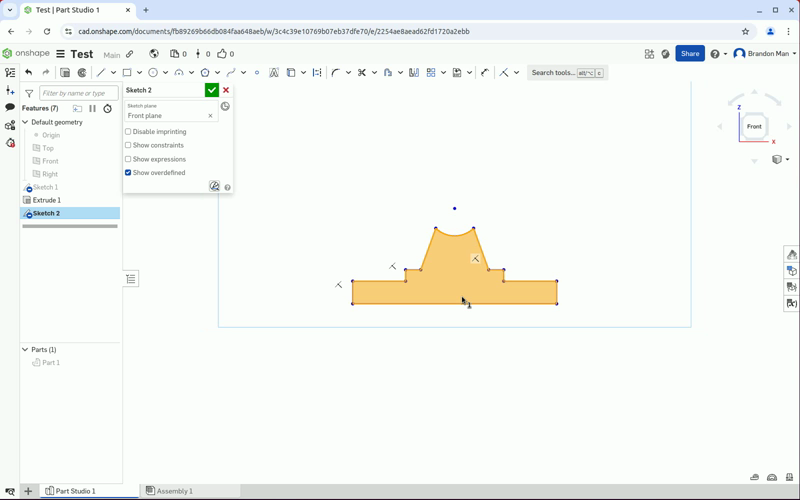
scroll(-6)
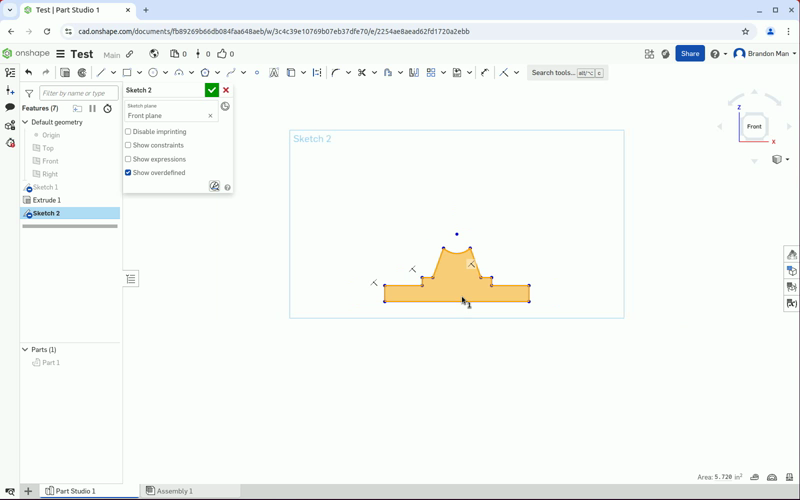
scroll(-6)
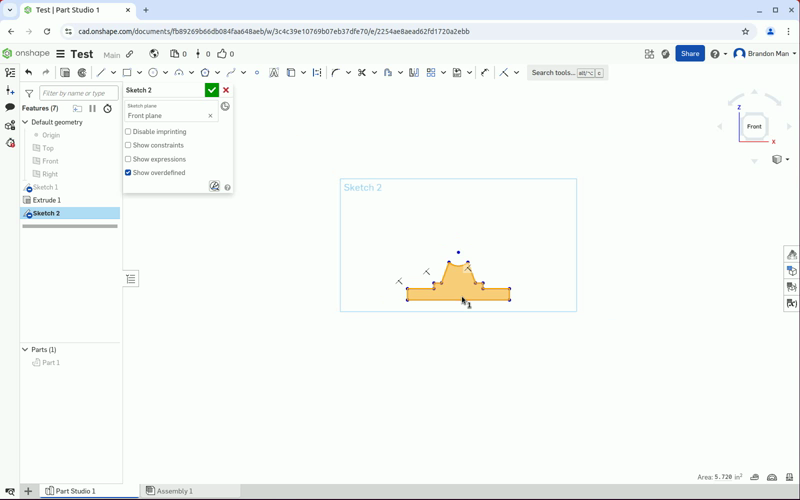
scroll(-6)
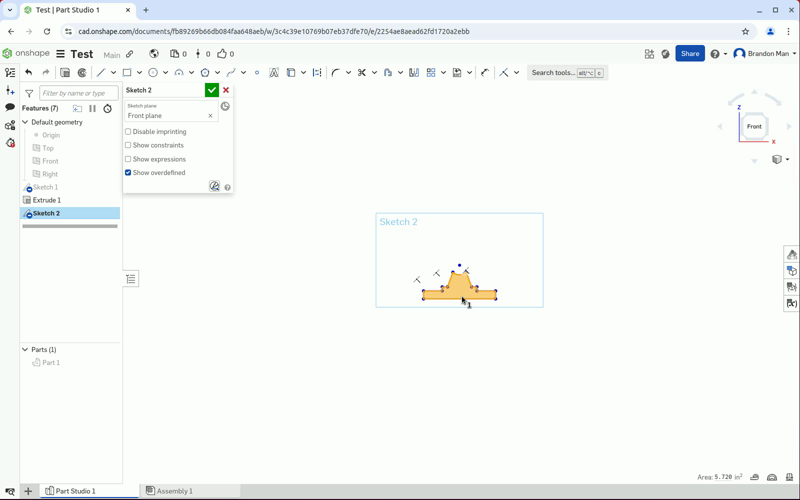
scroll(-6)
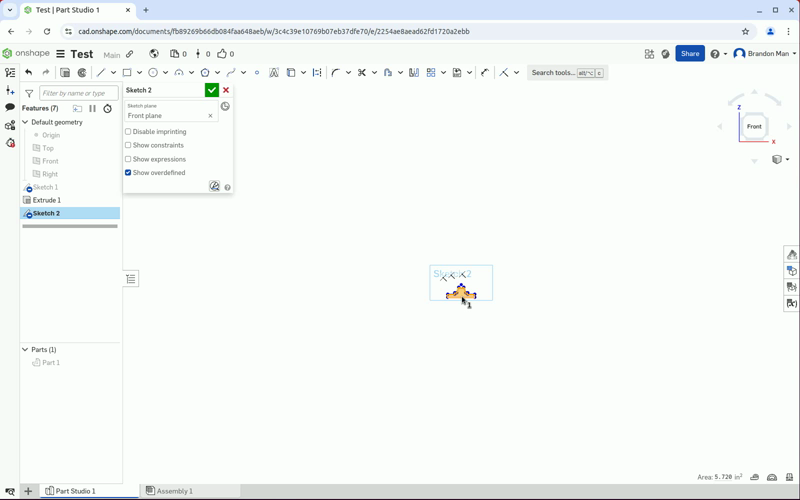
mouse_move(73, 352)
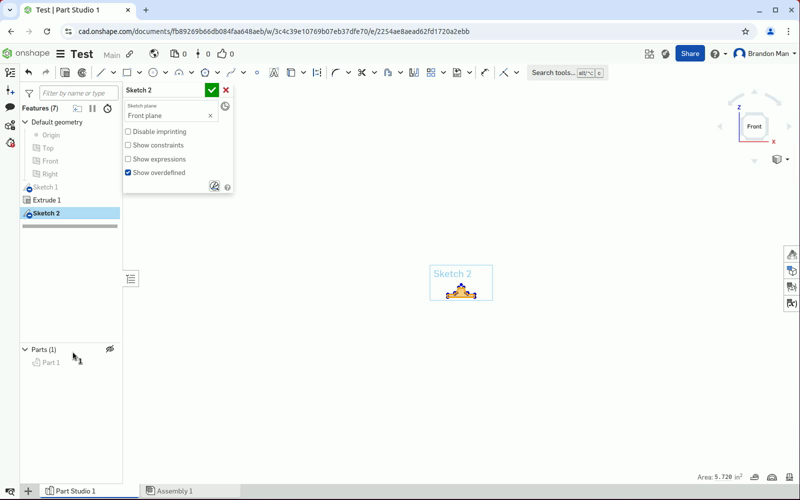
key(shift+y)
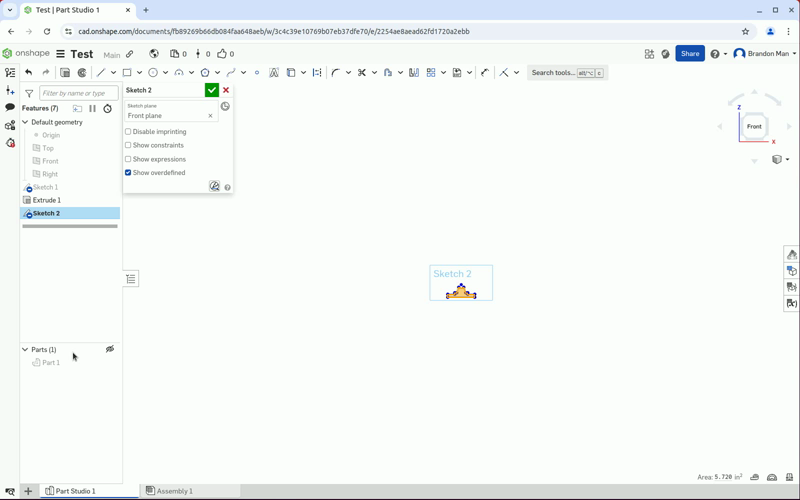
key(shift+e)
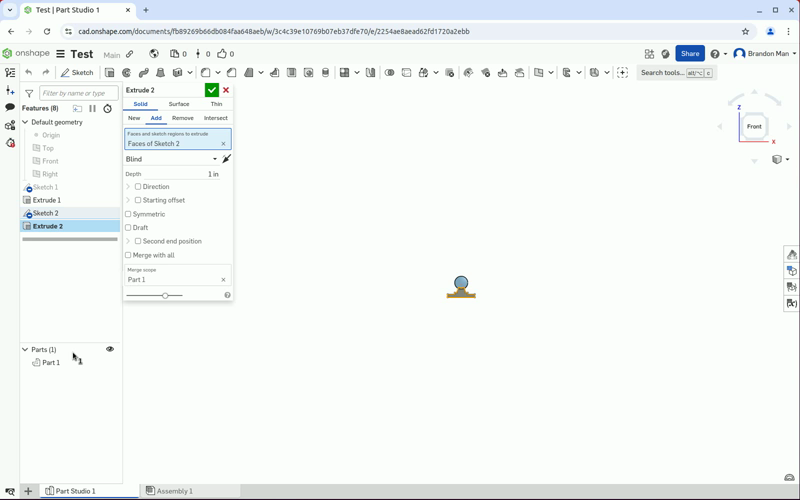
mouse_move(143, 106)
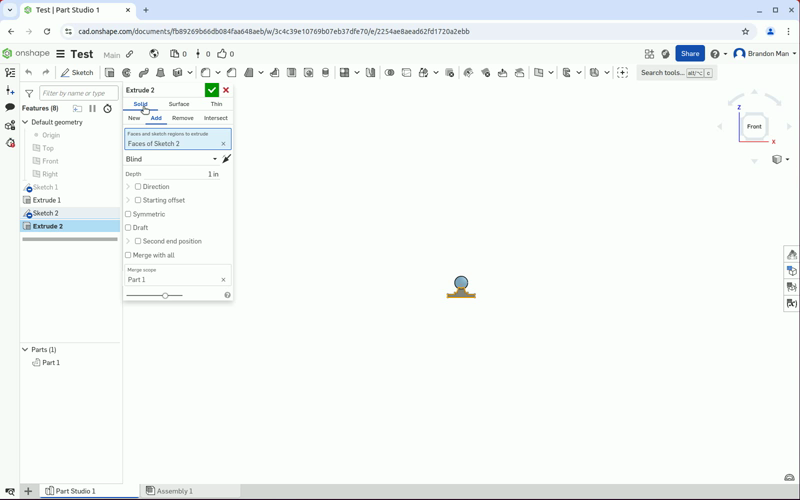
click(143, 106)
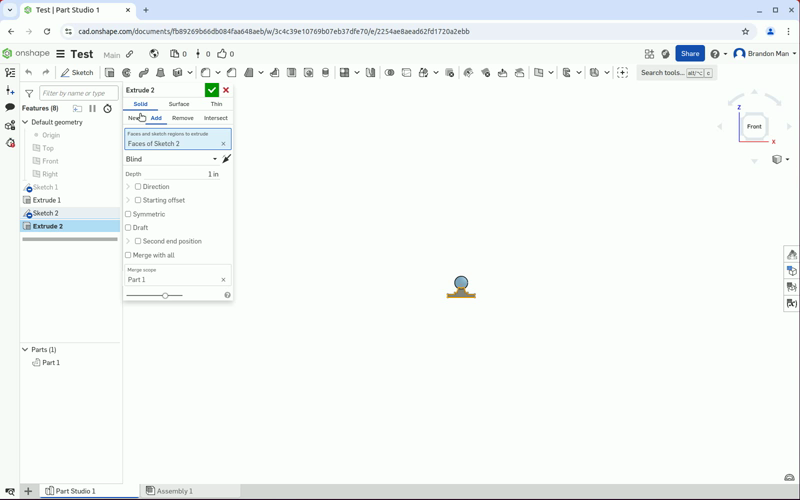
mouse_move(137, 120)
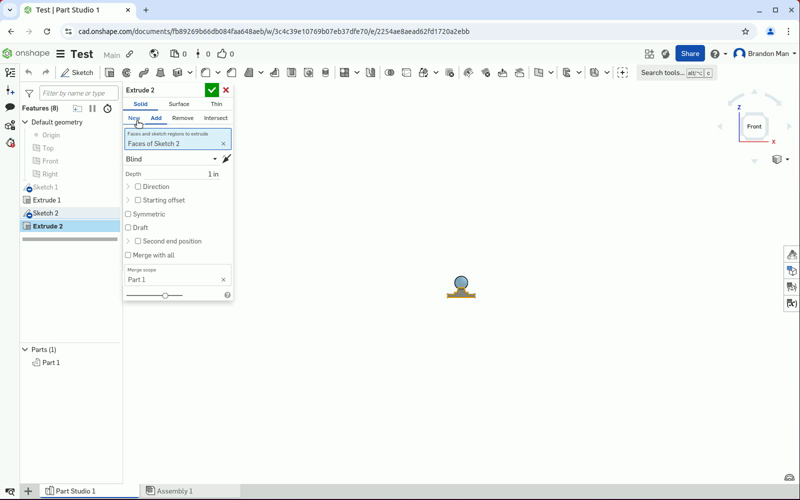
click(137, 120)
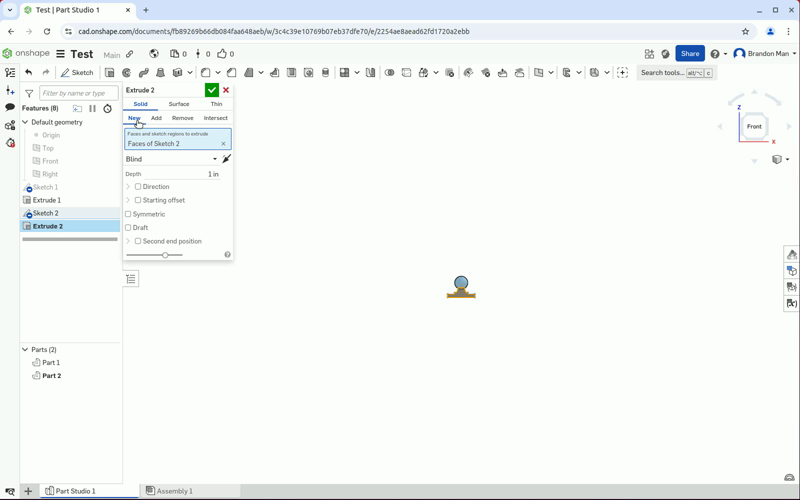
key(tab, 4)
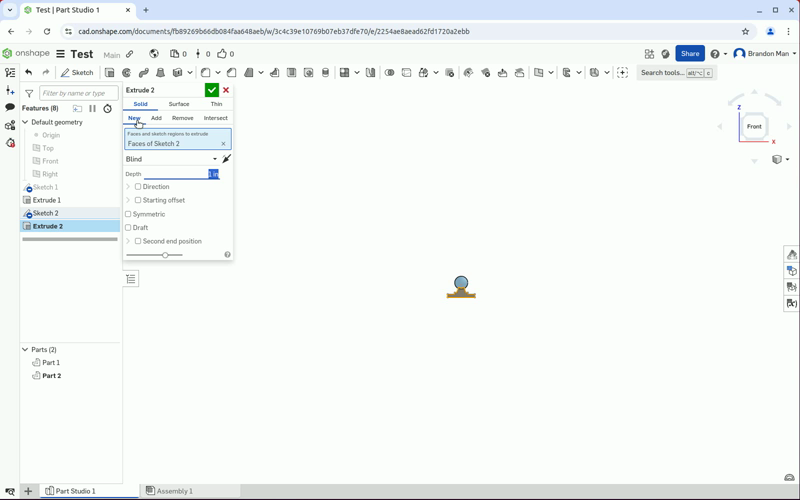
text(23.108)
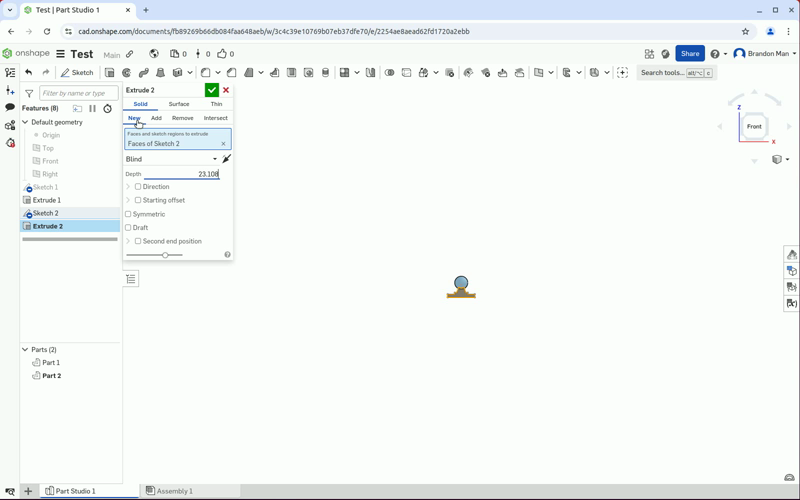
key(enter)
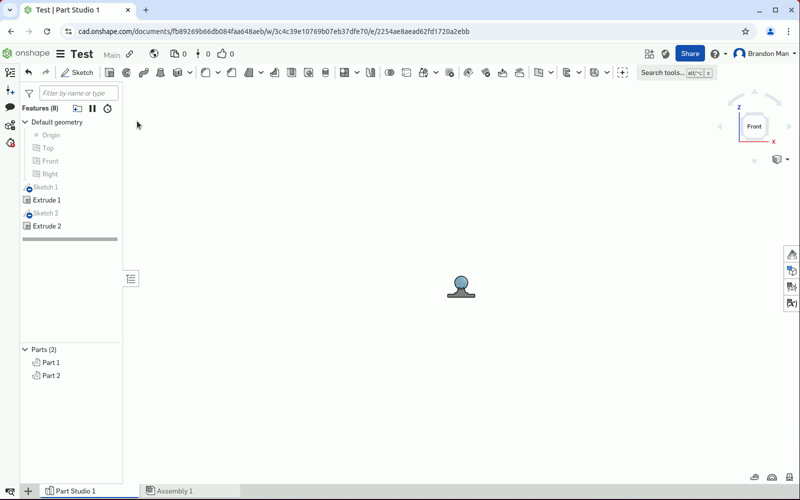
key(shift+h)
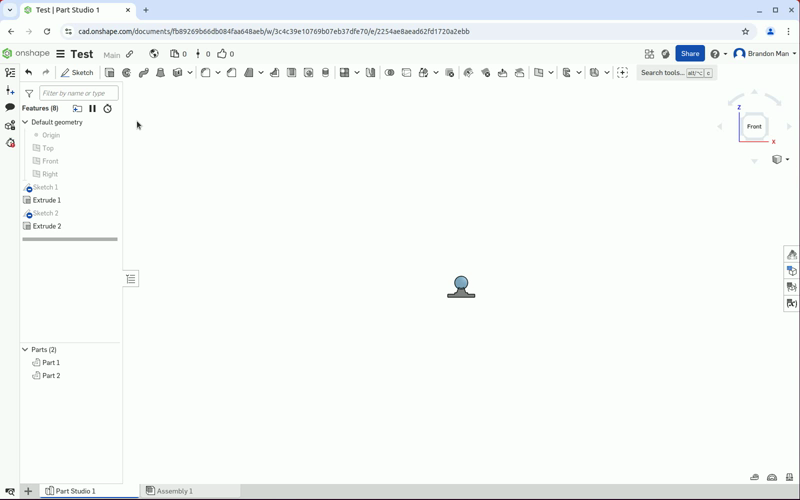
key(shift+h)
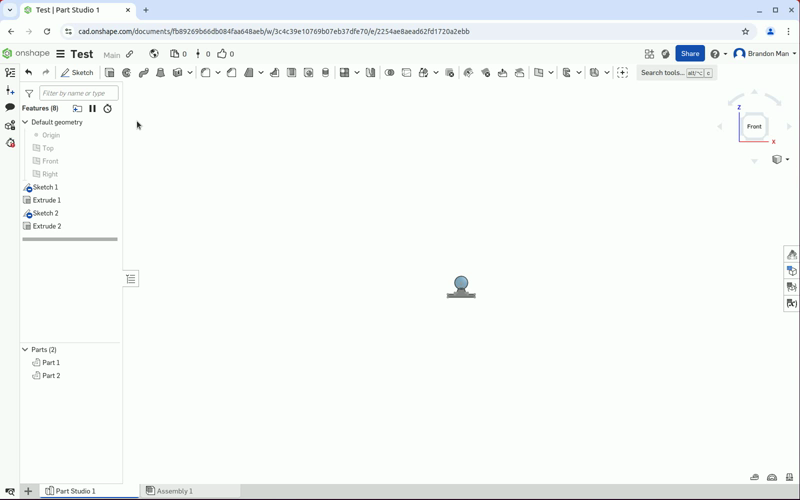
key(shift+7)
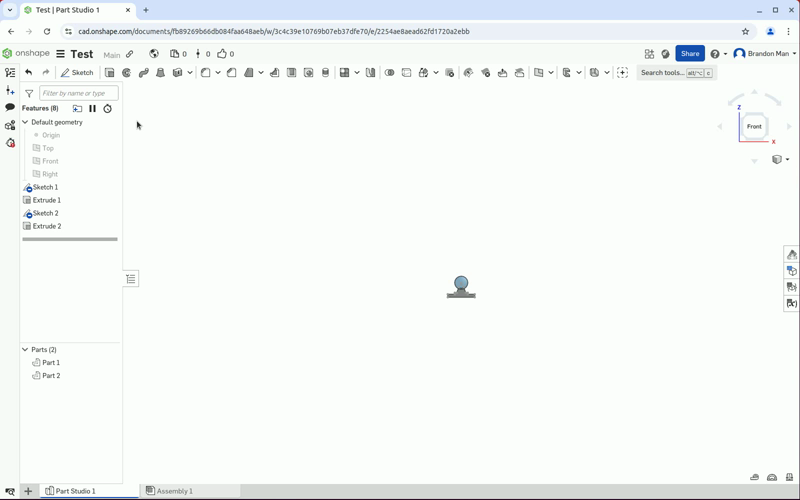
key(left, 2)
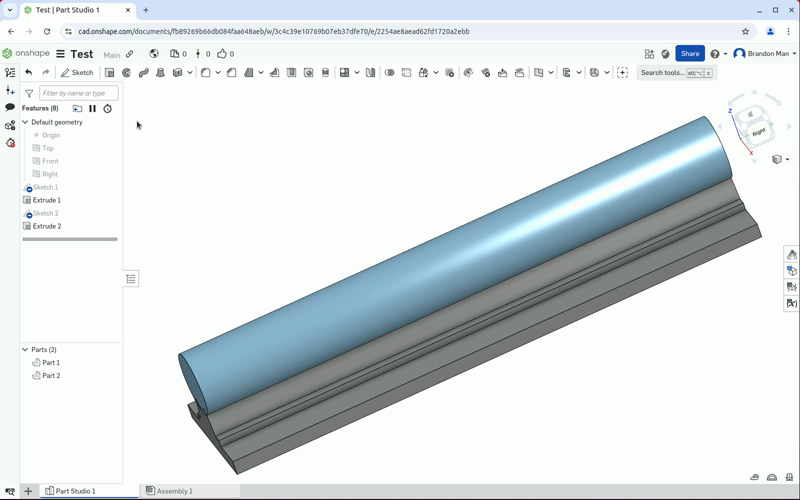
key(down, 2)
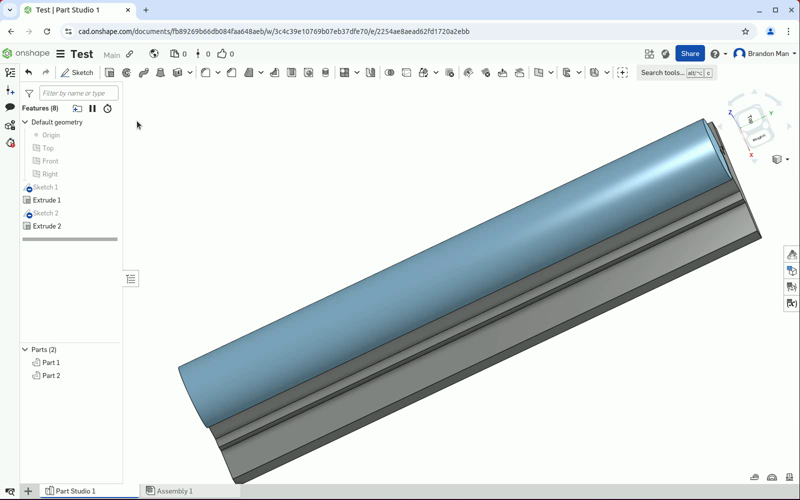
key(up, 2)
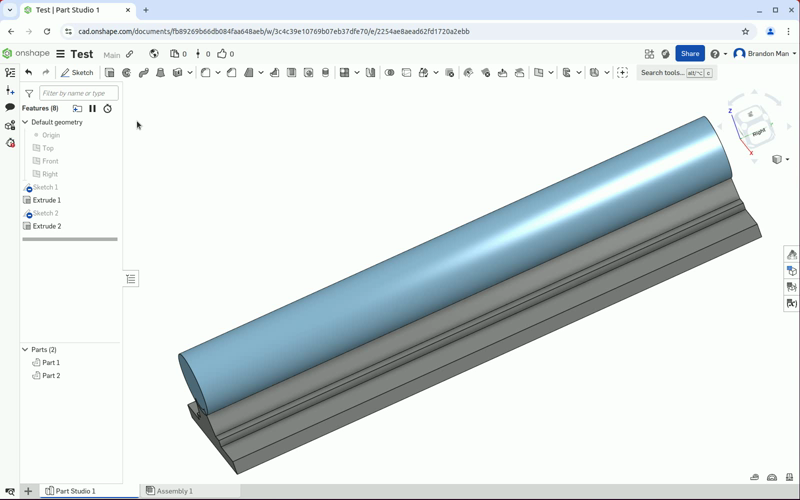
key(right, 2)
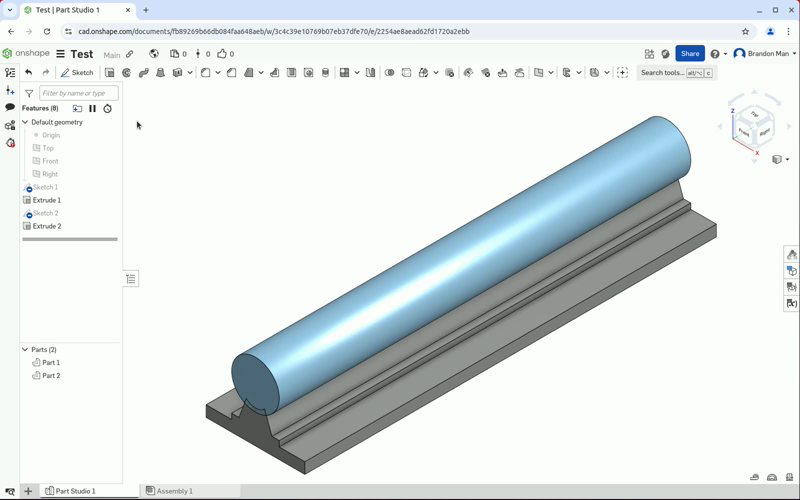
mouse_move(73, 189)
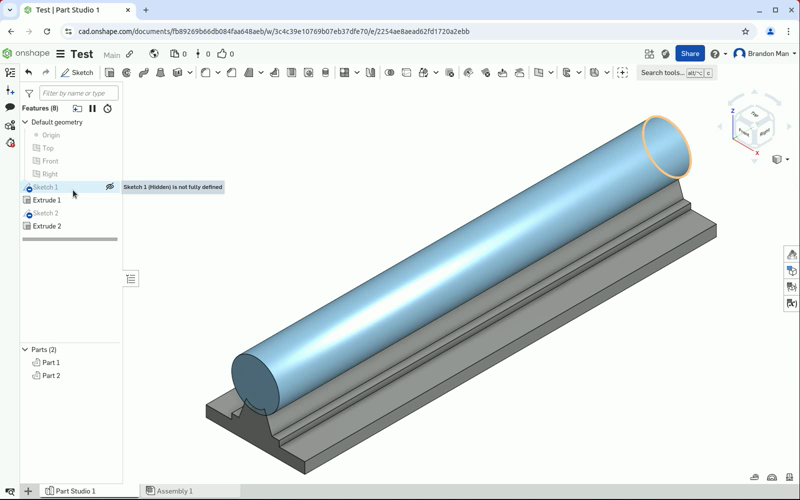
click(73, 189)